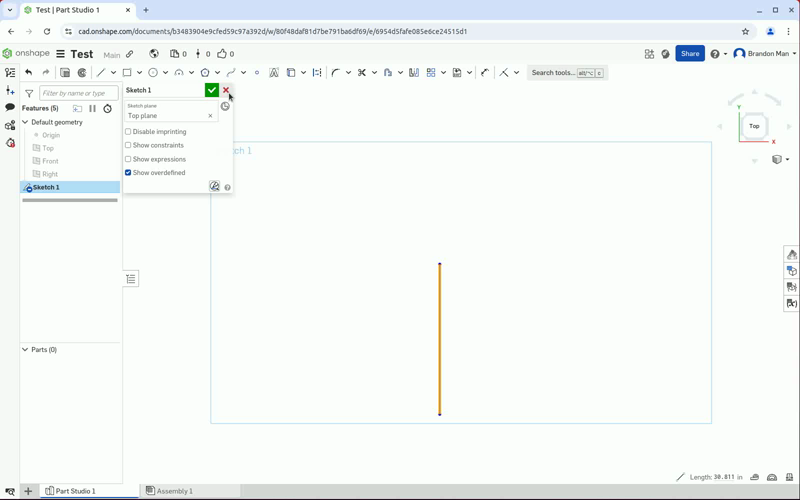
key(shift+h)
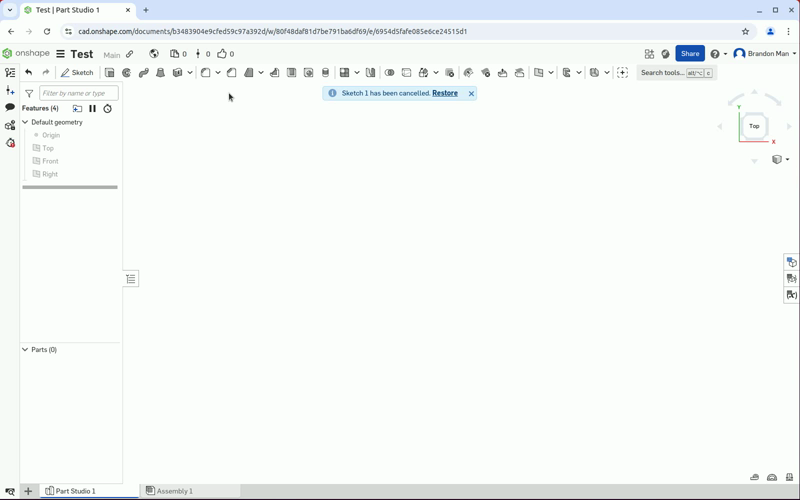
mouse_move(73, 352)
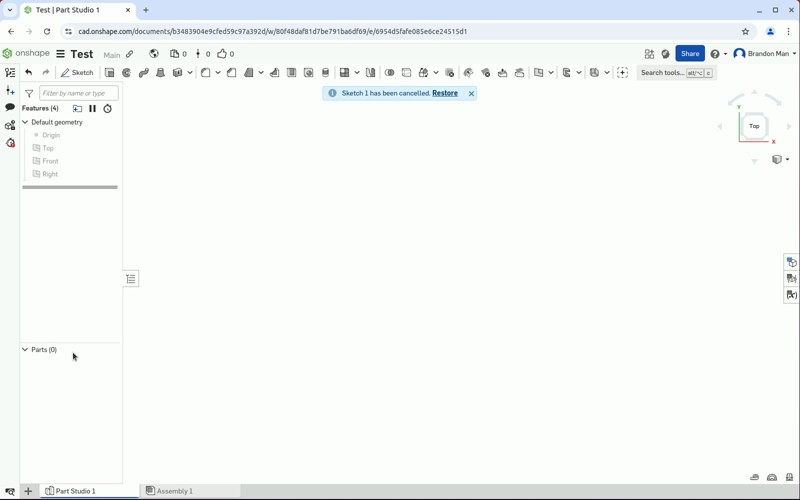
key(y)
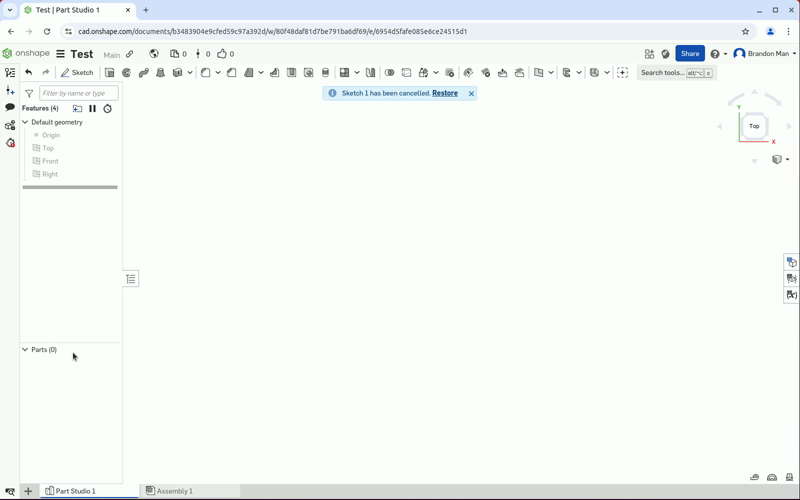
key(shift+p)
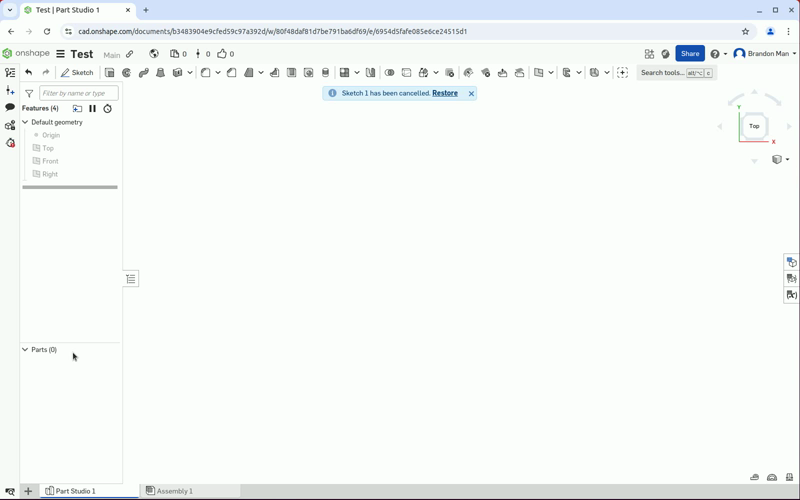
key(space)
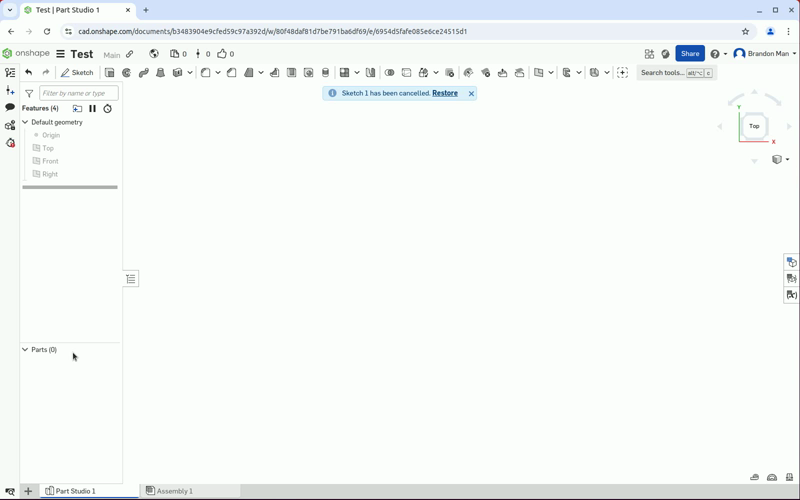
key_down(shift)
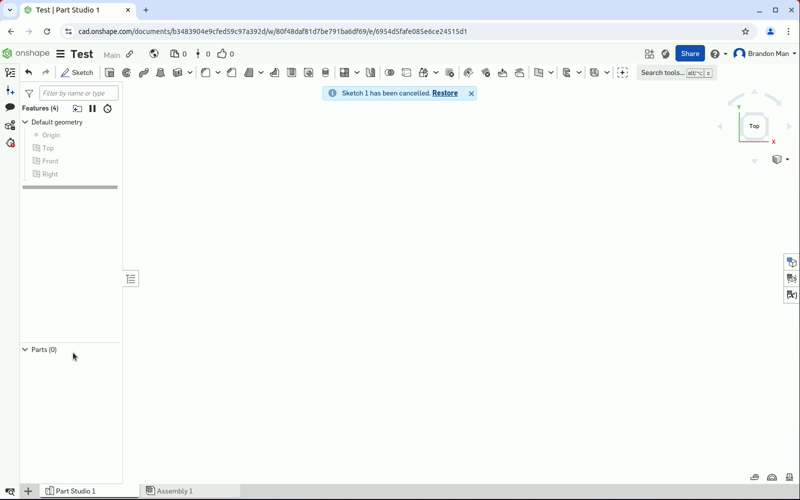
key(up)
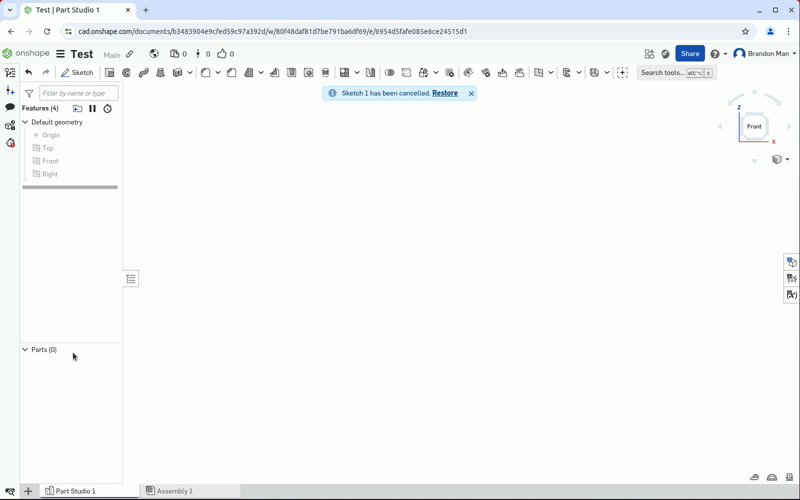
key_up(shift)
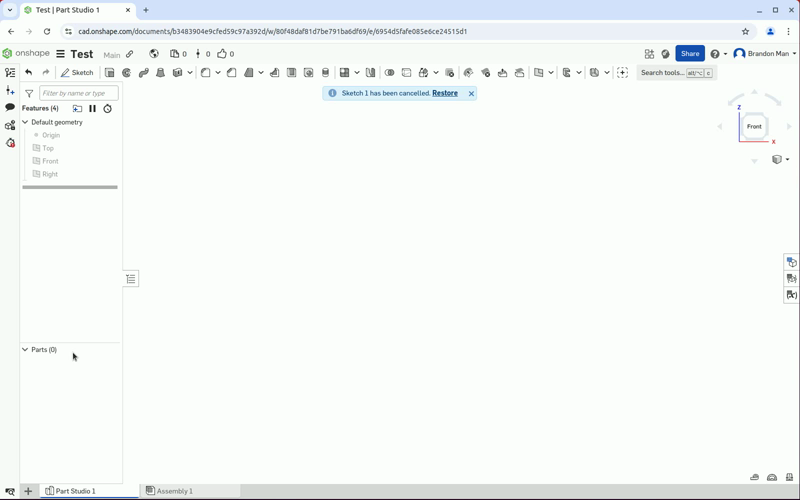
mouse_move(73, 352)
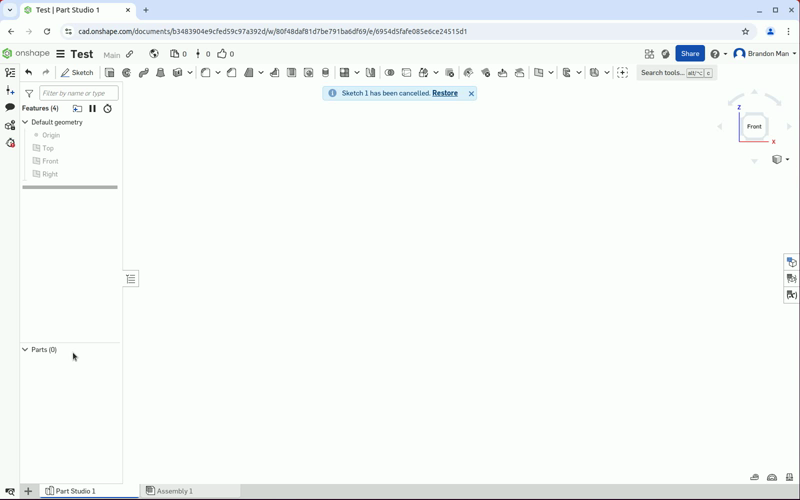
key(shift+y)
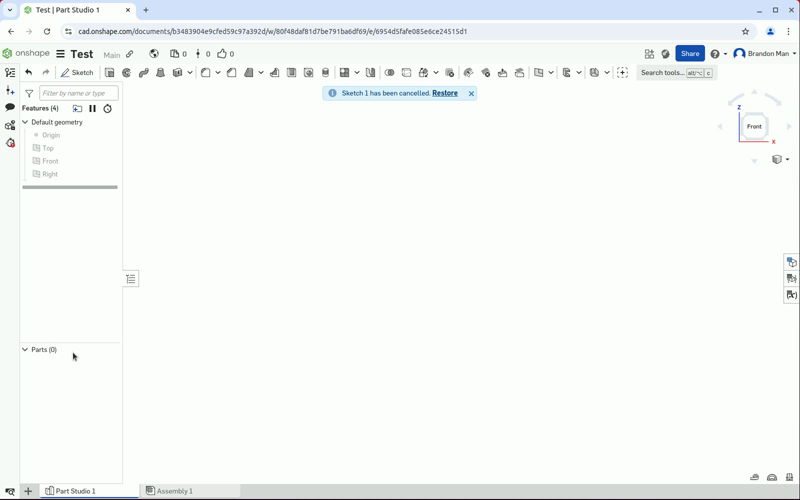
key(shift+s)
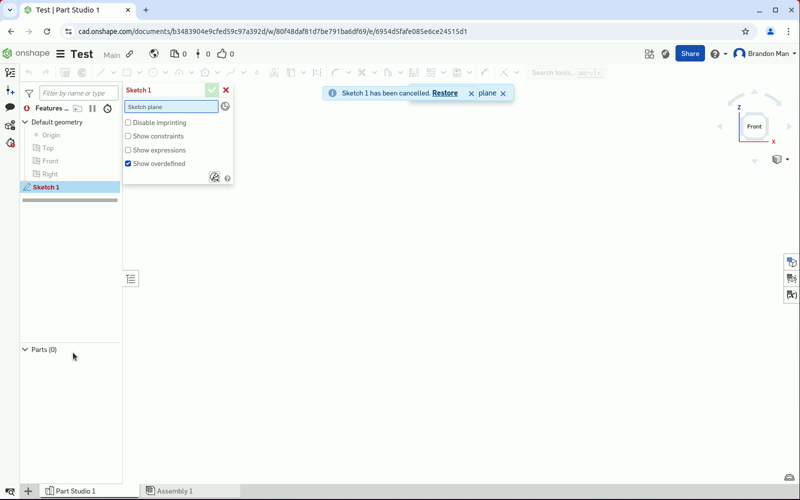
mouse_move(73, 163)
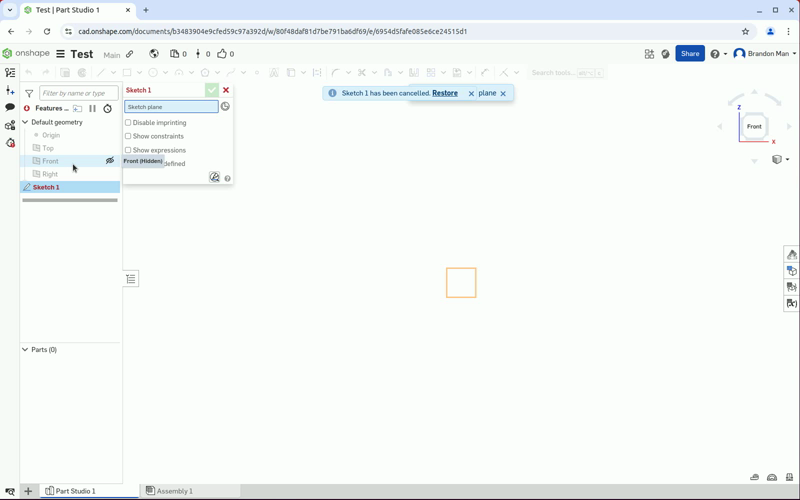
click(73, 163)
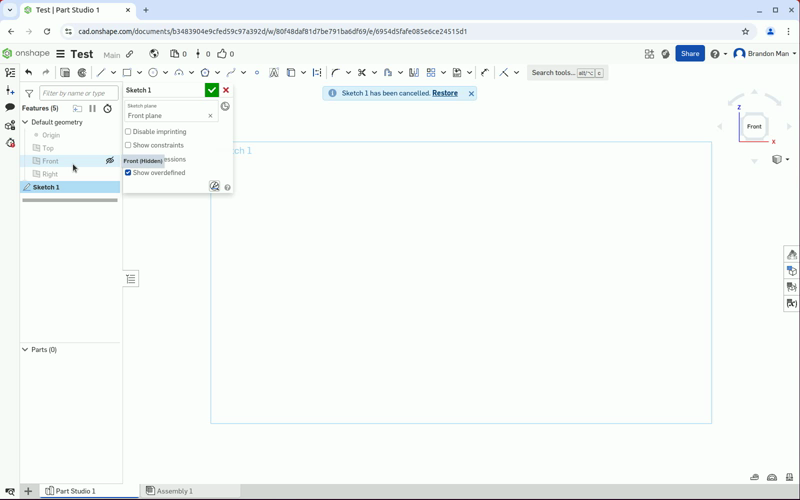
mouse_move(73, 352)
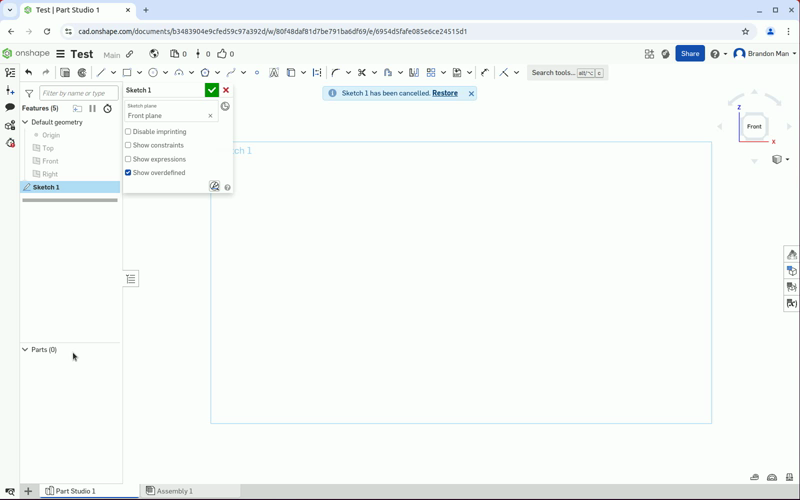
key(y)
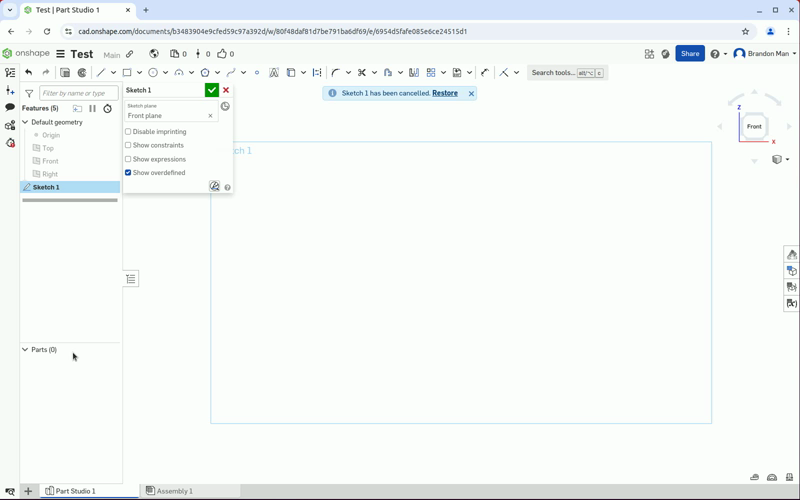
key(l)
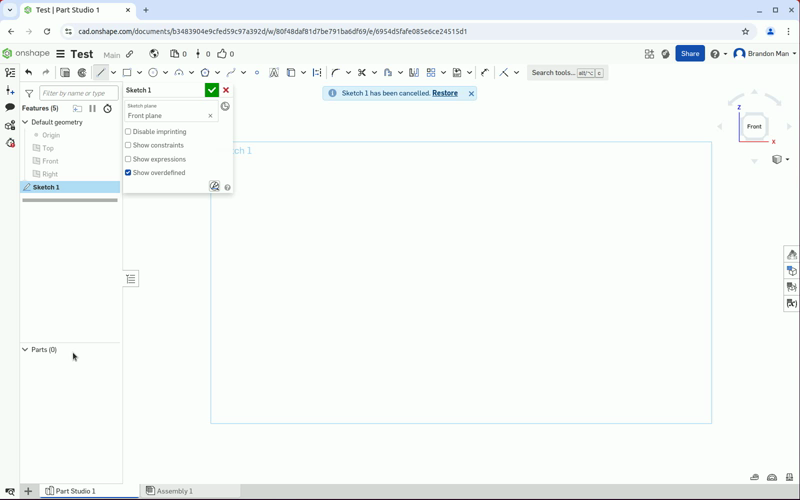
key_down(shift)
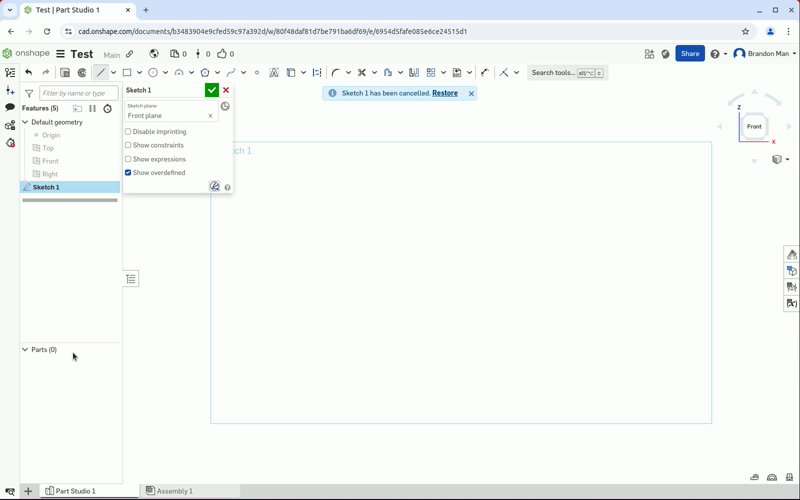
mouse_move(414, 395)
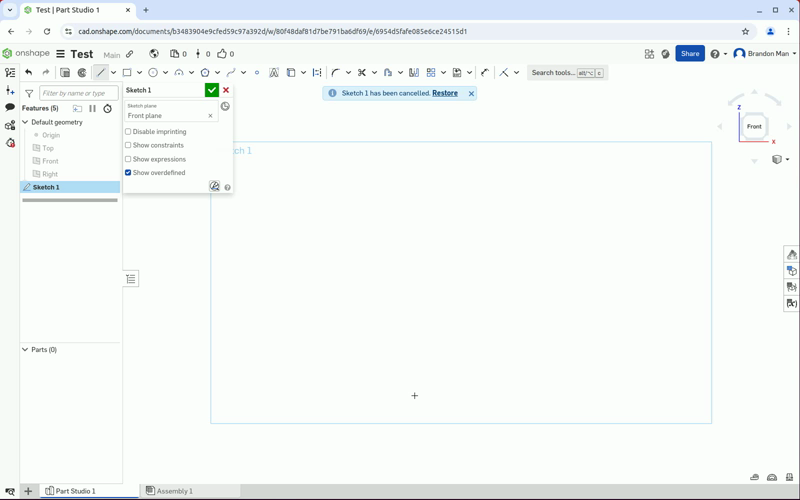
click(414, 395)
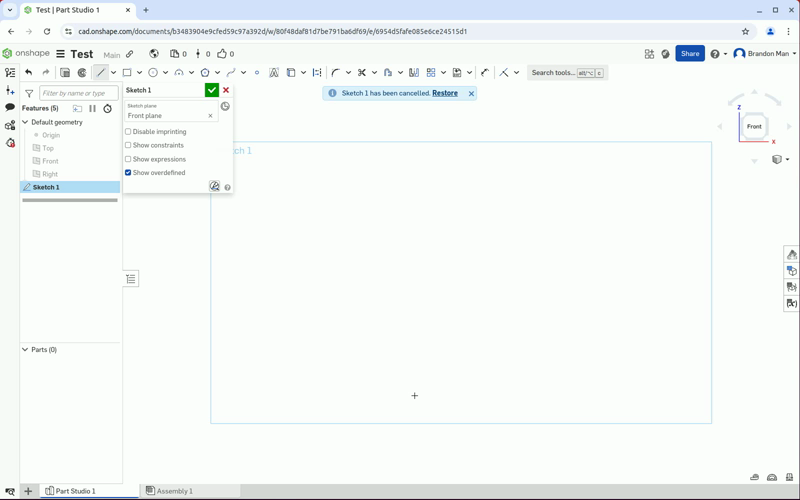
key_up(shift)
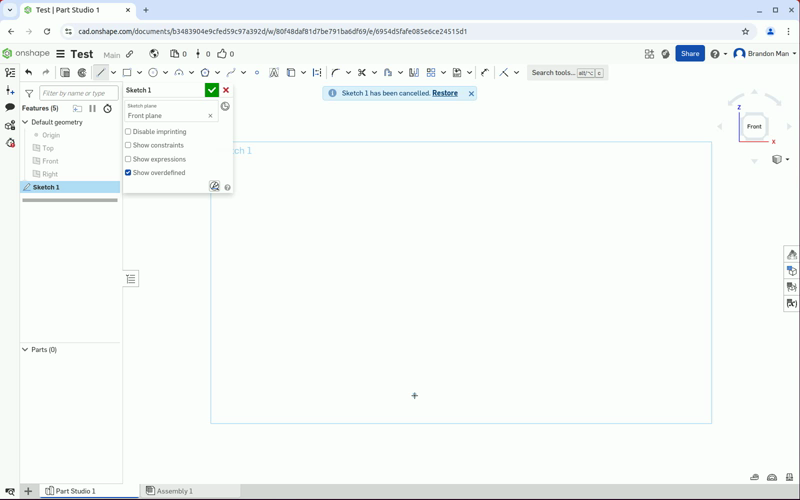
key_down(shift)
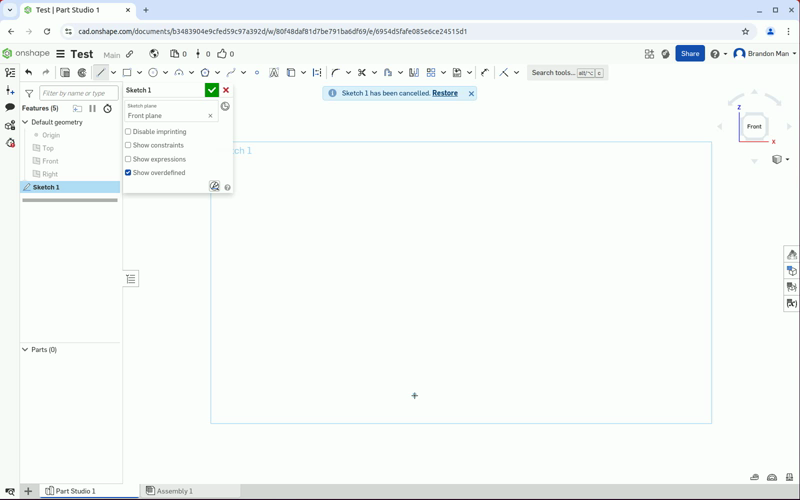
mouse_move(506, 395)
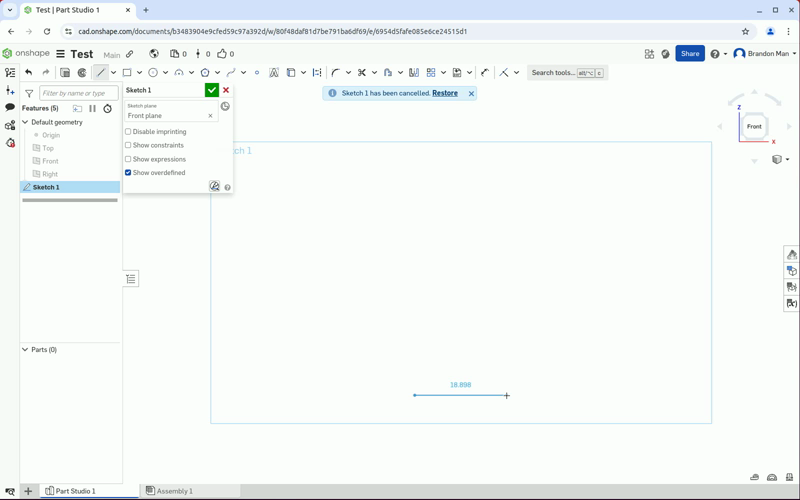
click(506, 395)
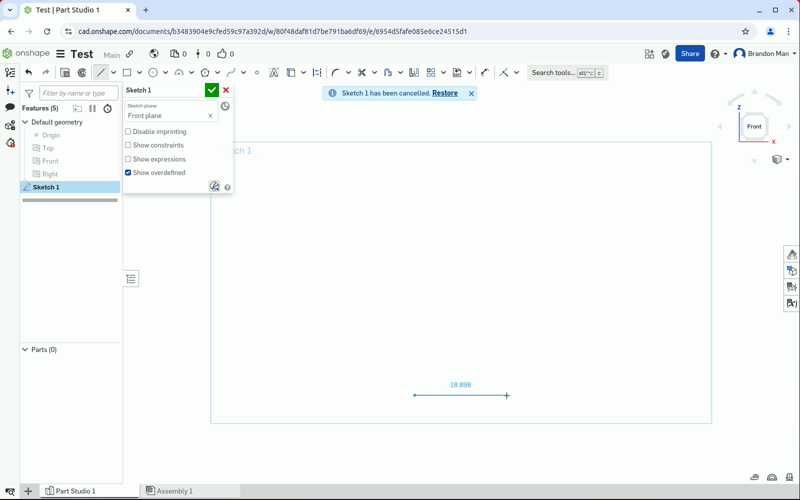
key_up(shift)
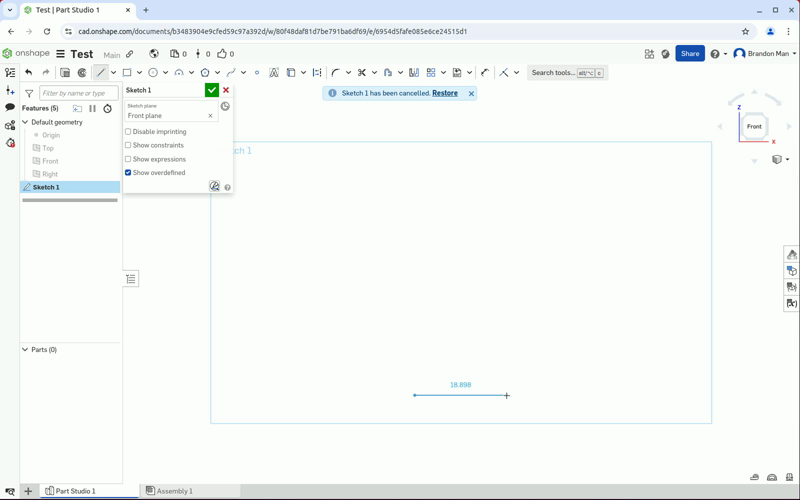
key_down(shift)
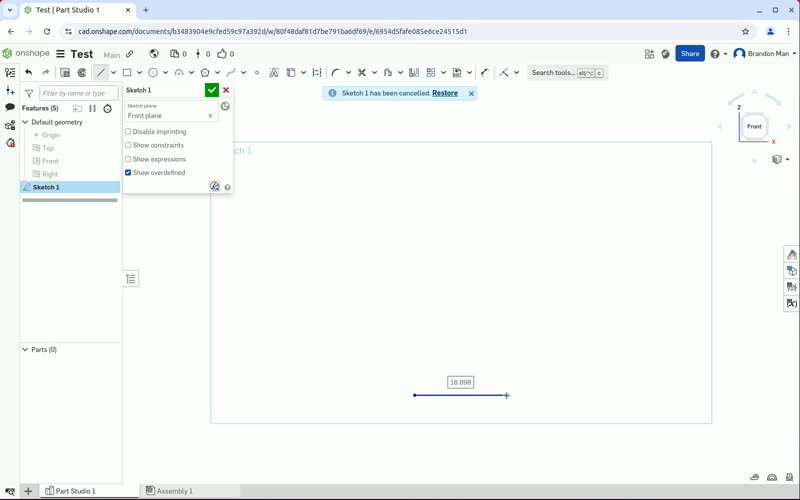
mouse_move(506, 177)
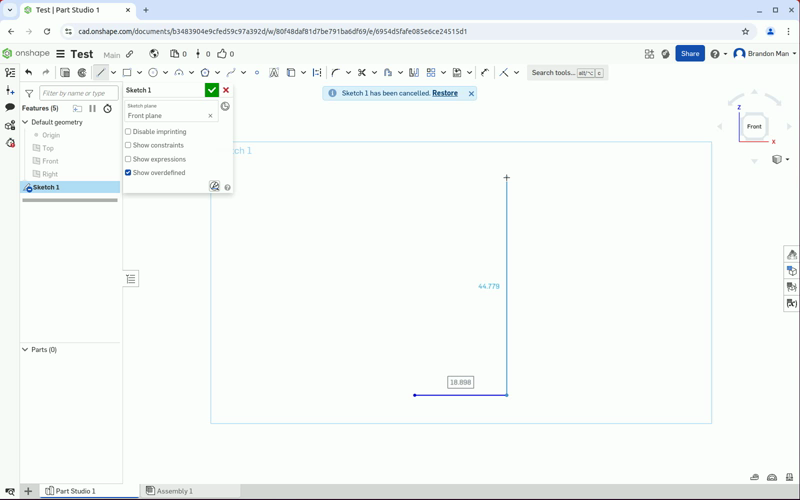
click(506, 177)
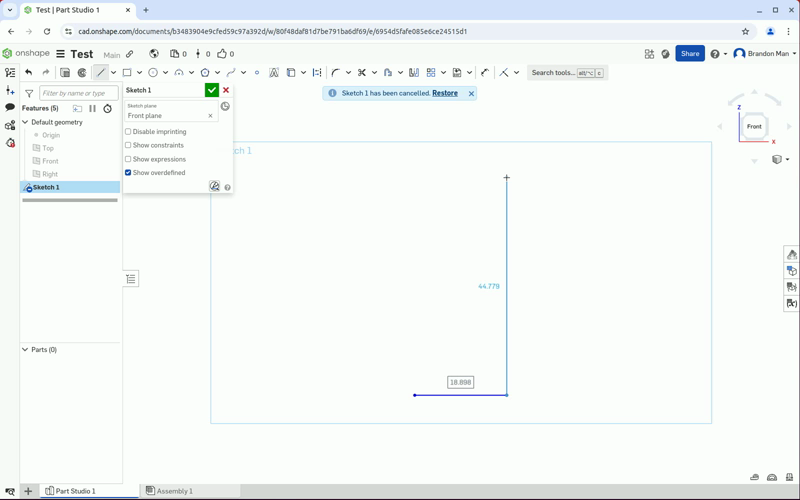
key_up(shift)
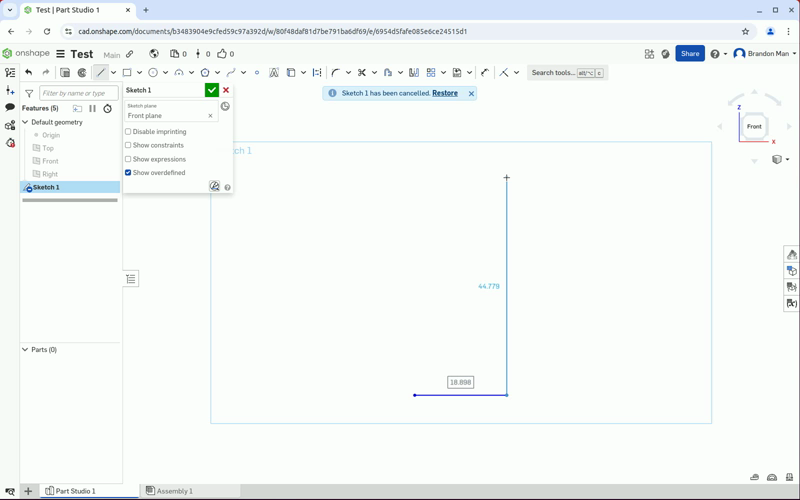
key_down(shift)
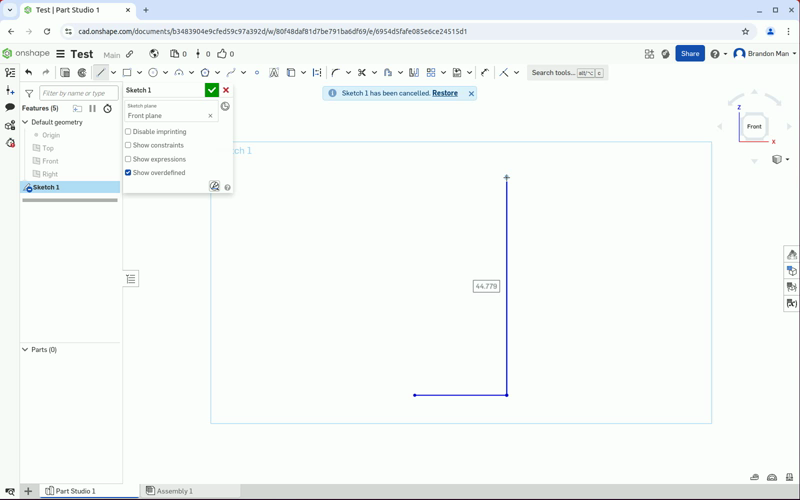
mouse_move(536, 177)
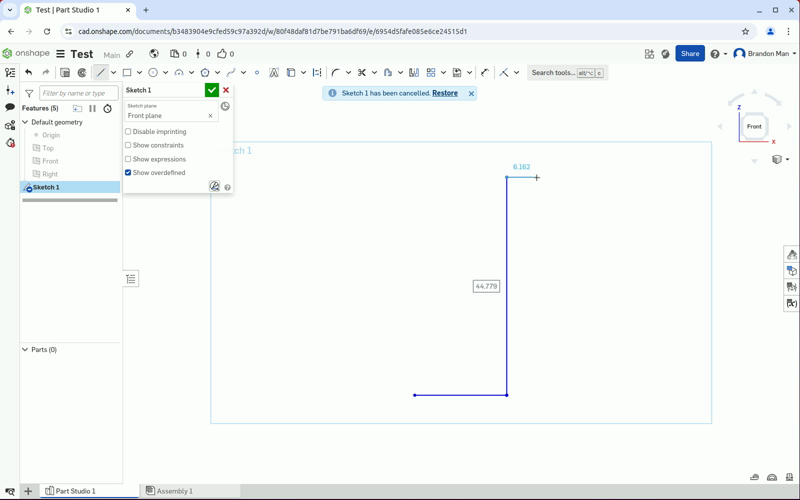
mouse_move(500, 177)
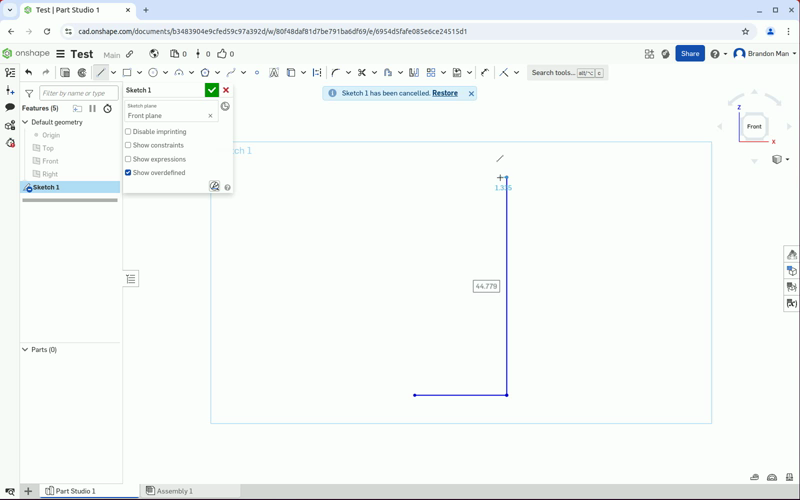
scroll(6)
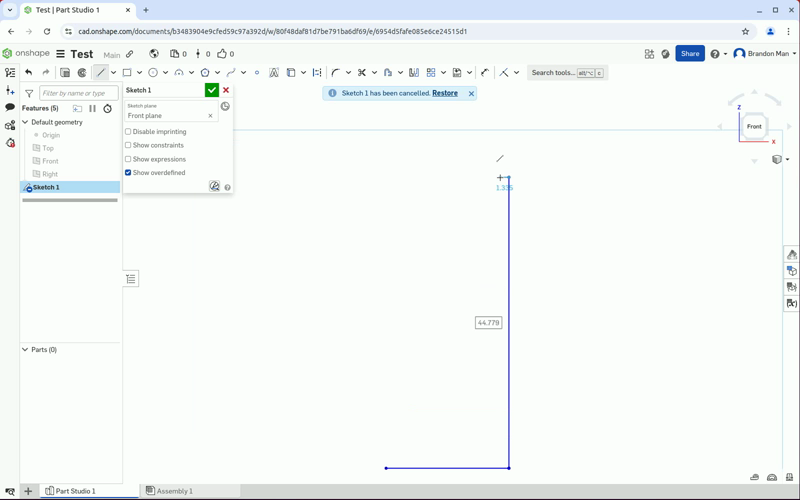
scroll(6)
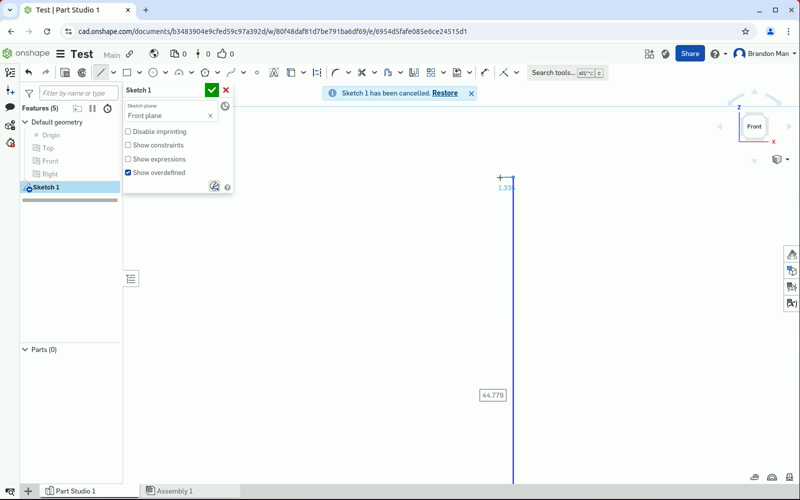
scroll(6)
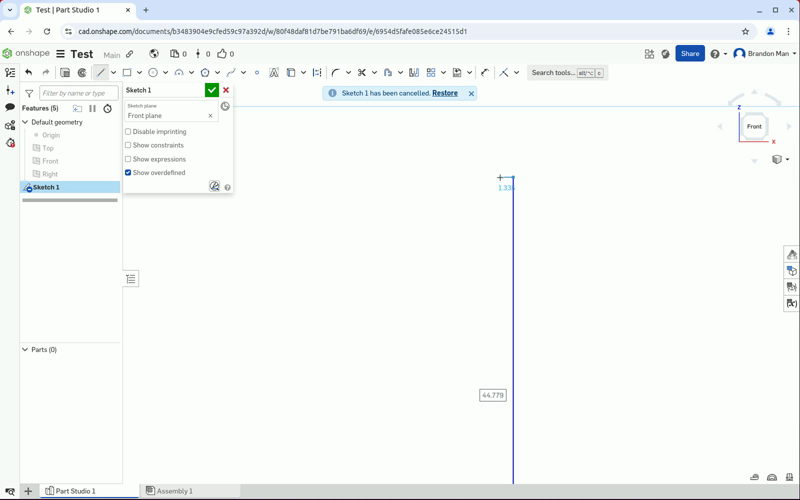
scroll(6)
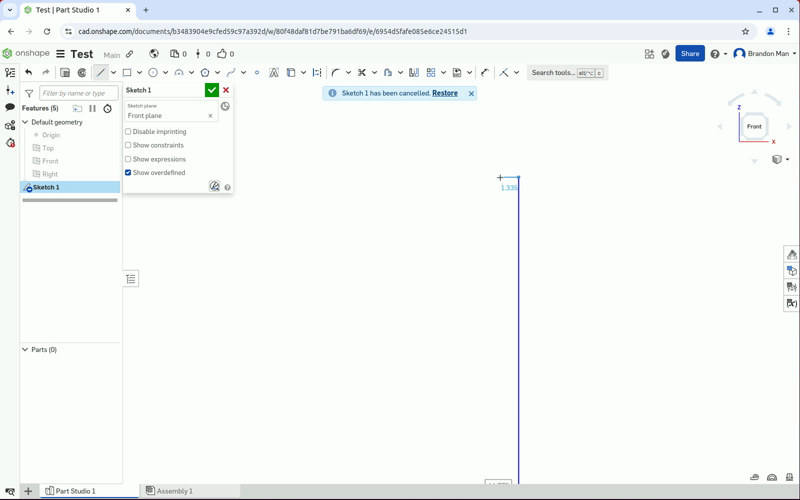
scroll(6)
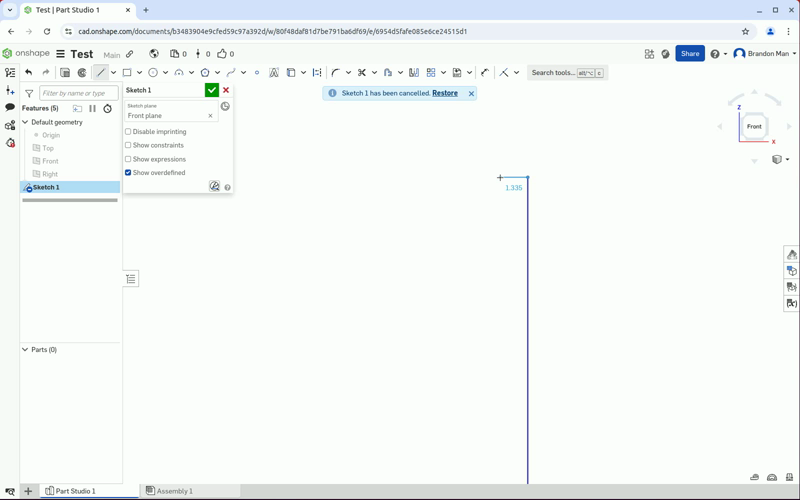
scroll(6)
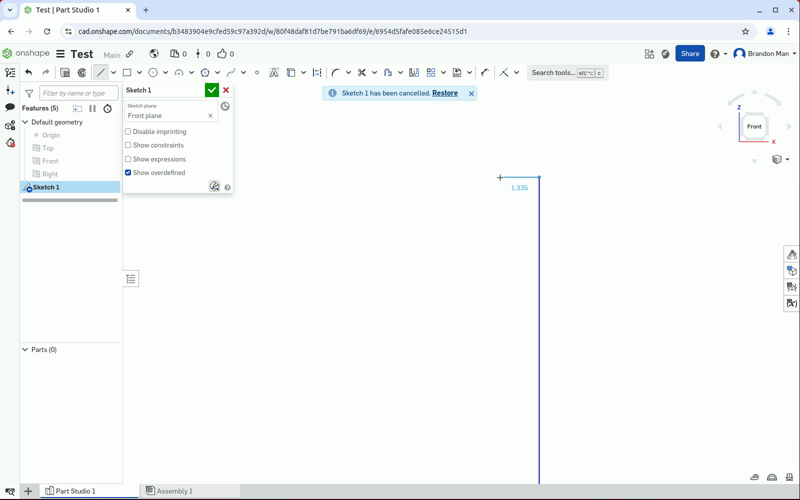
scroll(6)
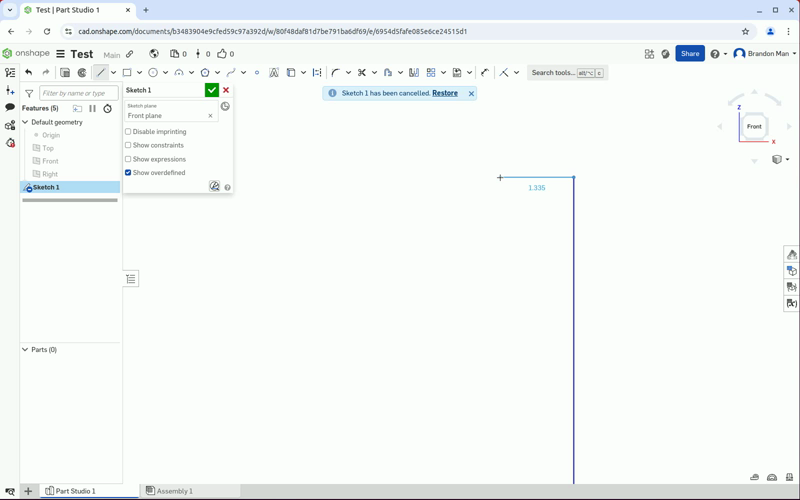
click(500, 177)
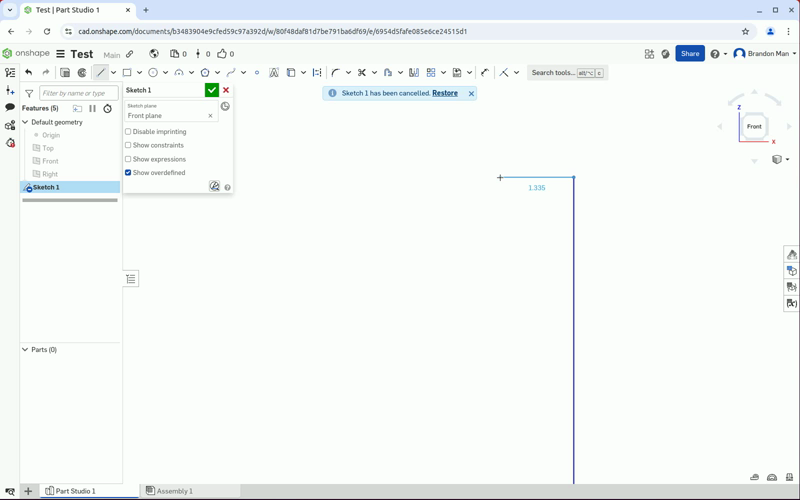
scroll(-6)
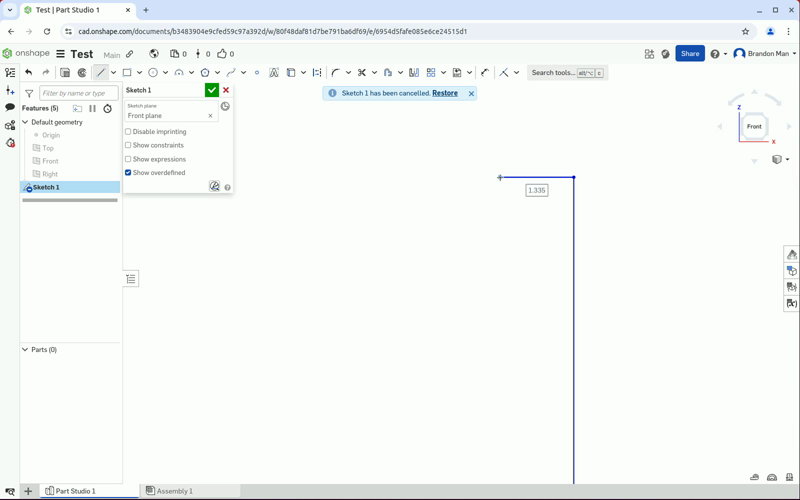
scroll(-6)
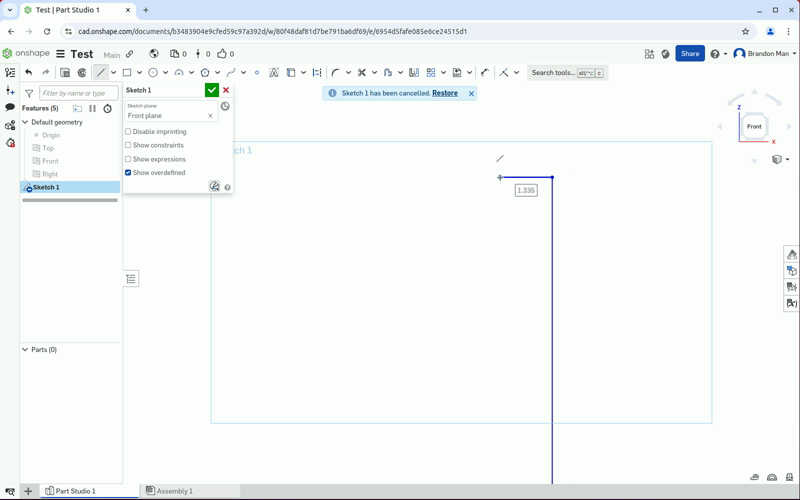
scroll(-6)
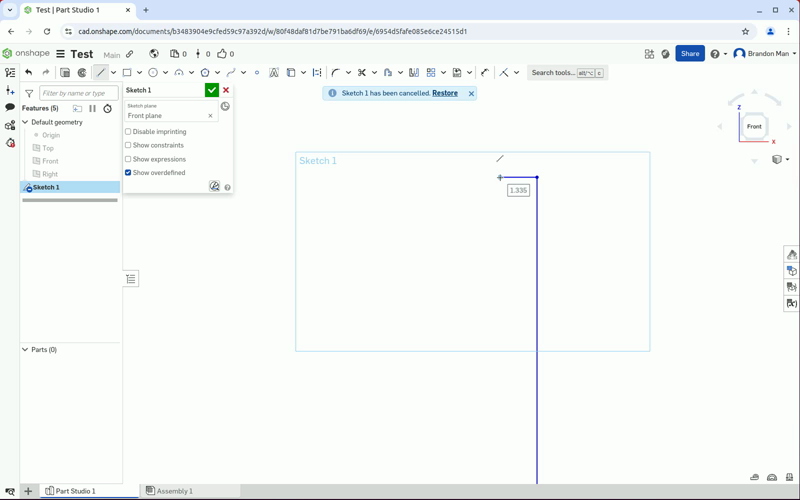
scroll(-6)
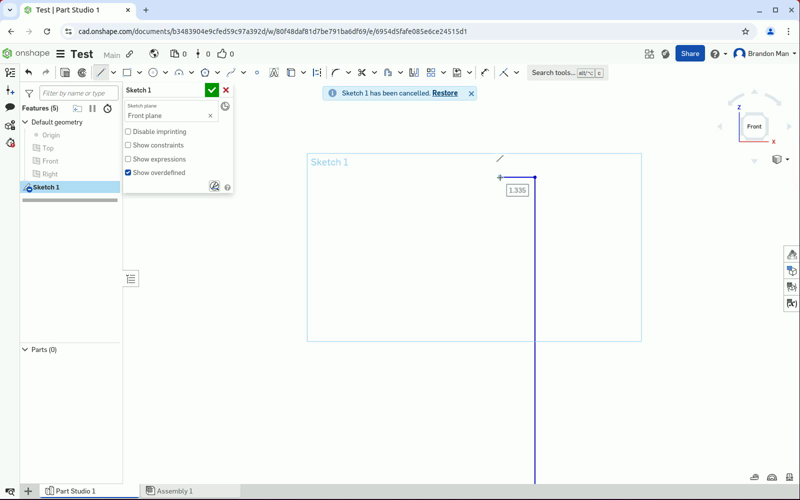
scroll(-6)
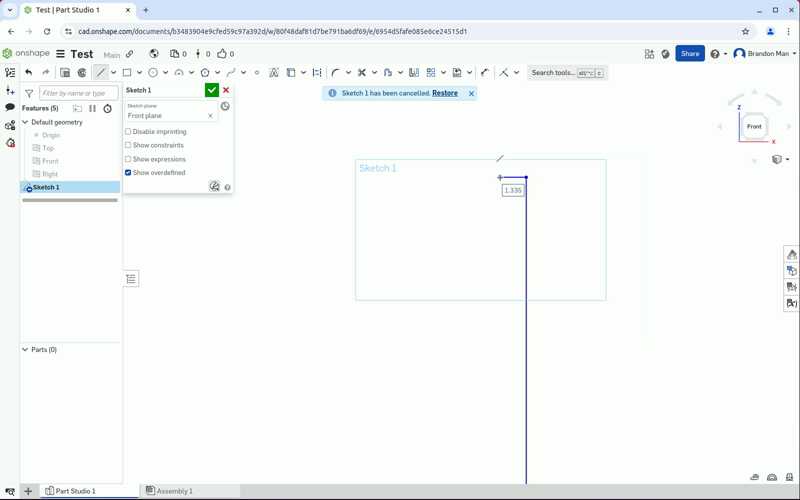
scroll(-6)
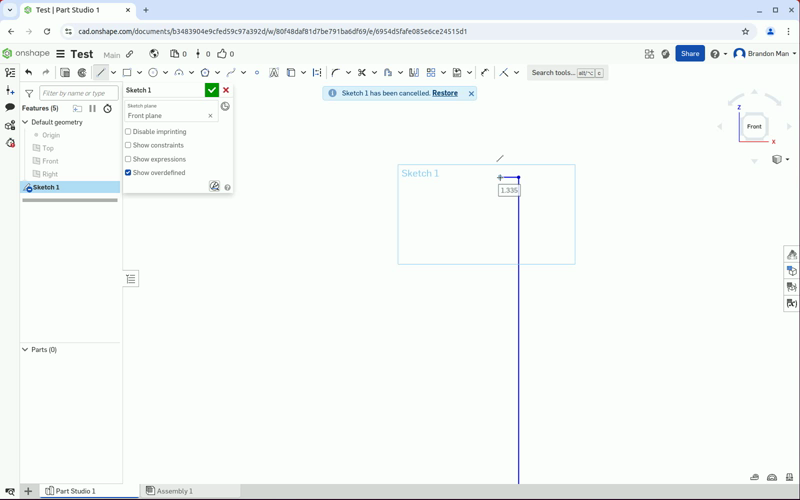
scroll(-6)
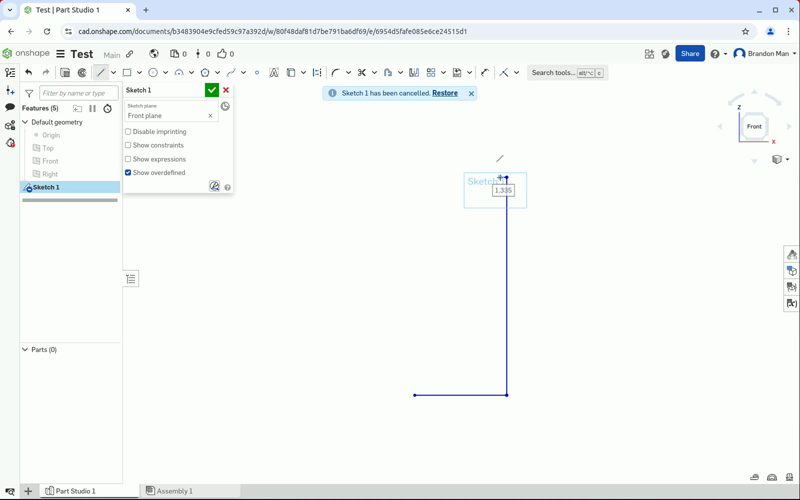
key_up(shift)
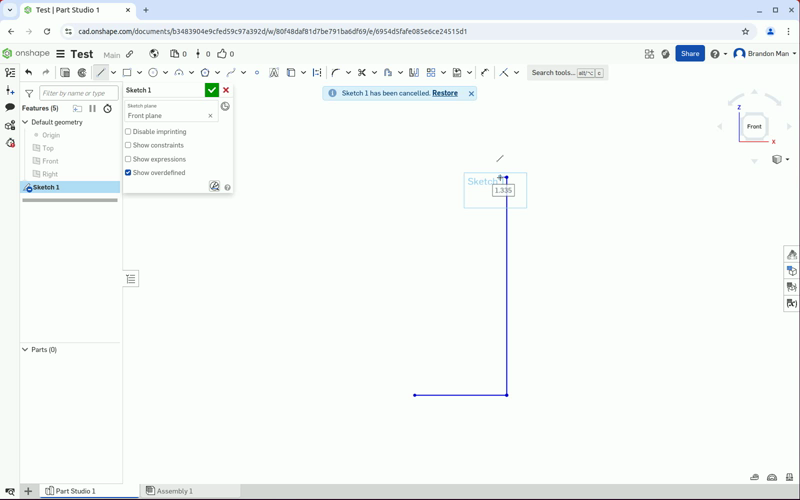
key_down(shift)
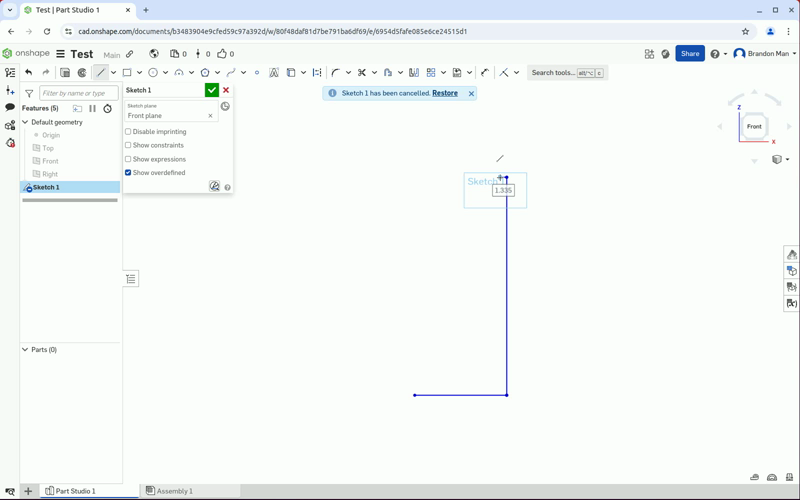
mouse_move(500, 388)
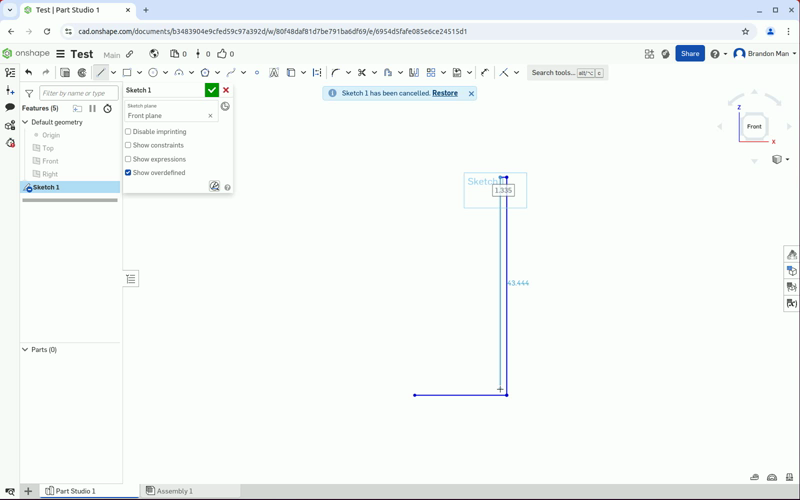
click(500, 388)
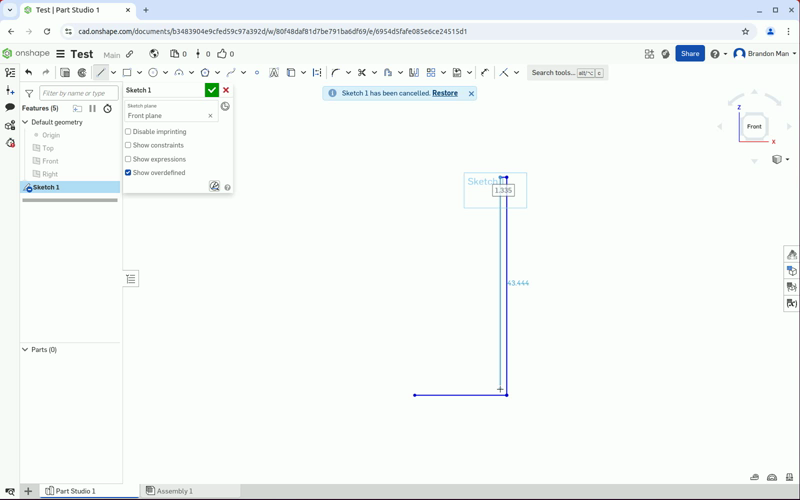
key_up(shift)
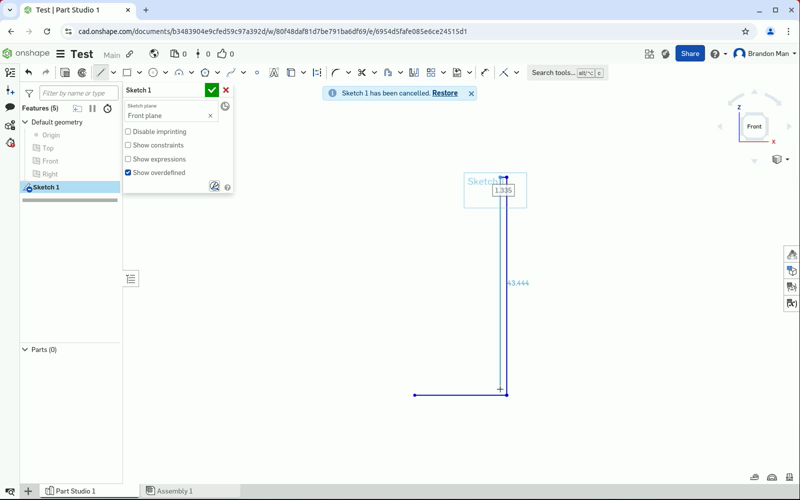
key_down(shift)
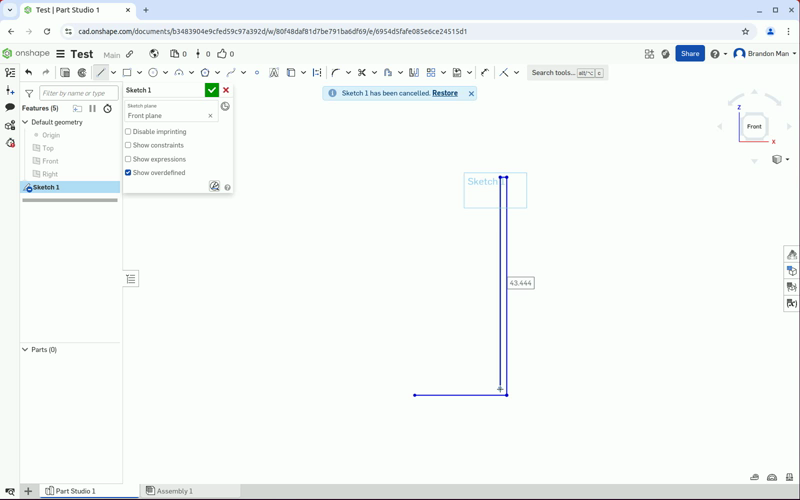
mouse_move(421, 388)
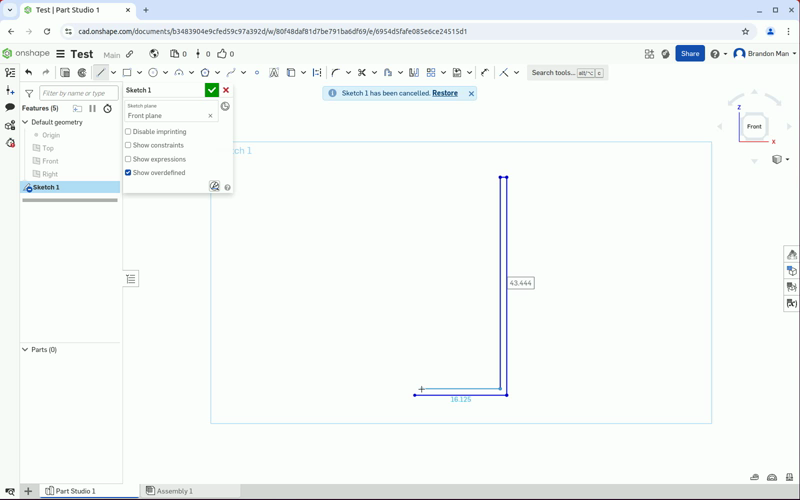
click(421, 388)
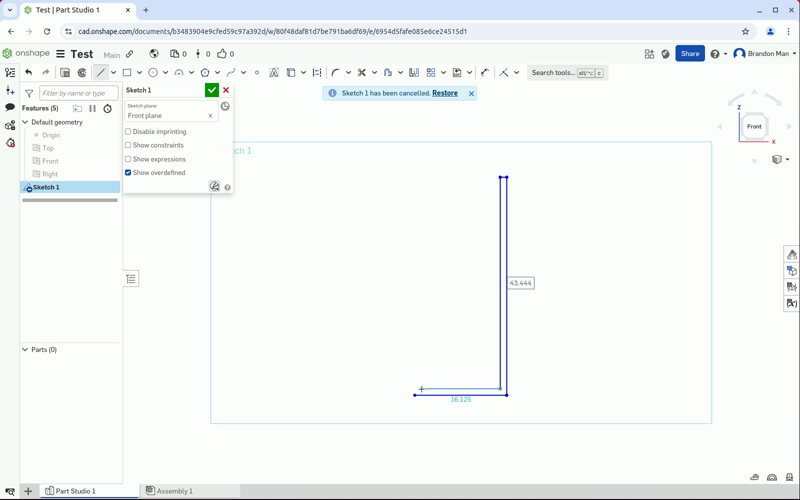
key_up(shift)
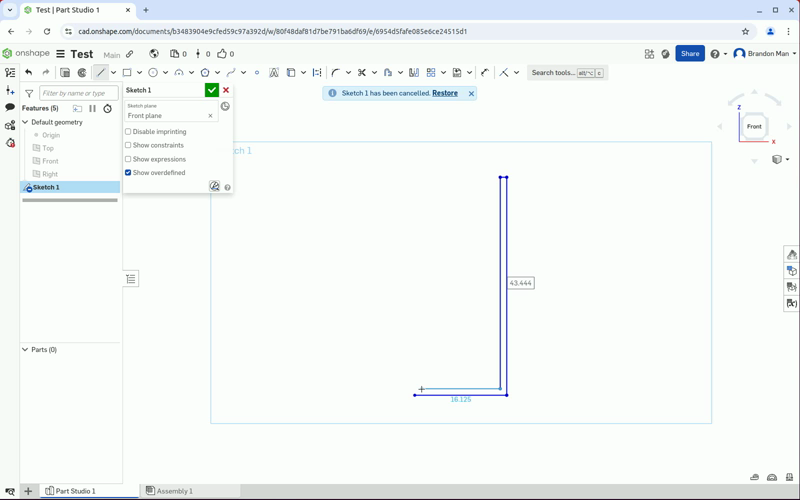
key_down(shift)
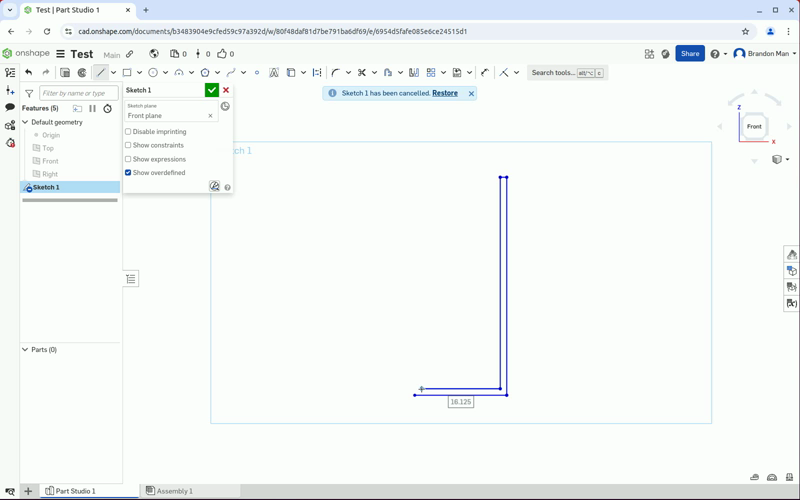
mouse_move(421, 177)
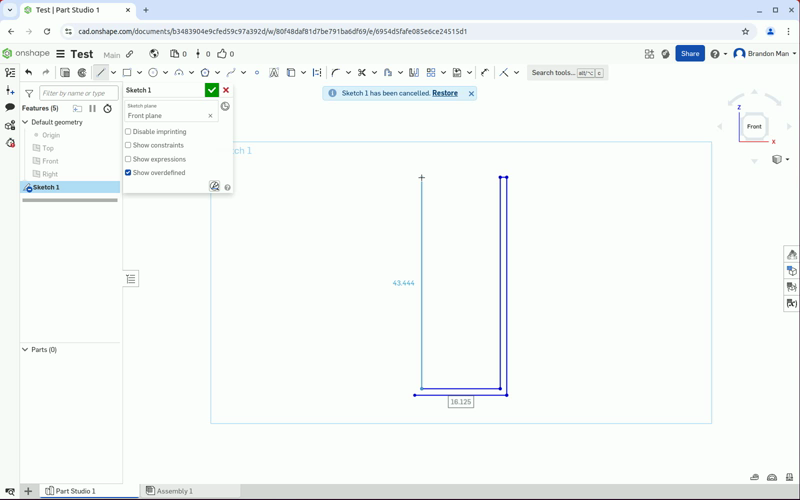
click(421, 177)
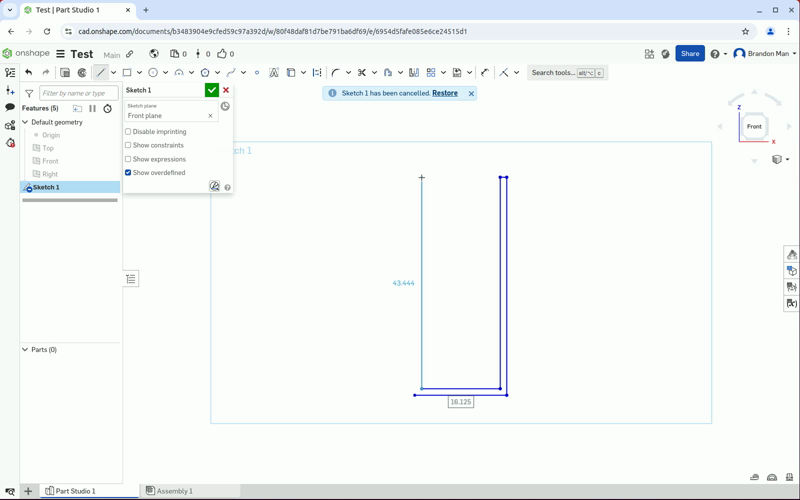
key_up(shift)
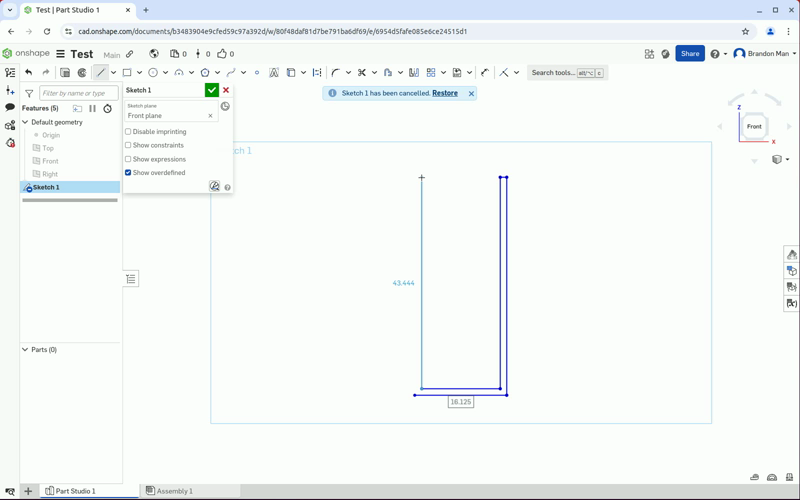
key_down(shift)
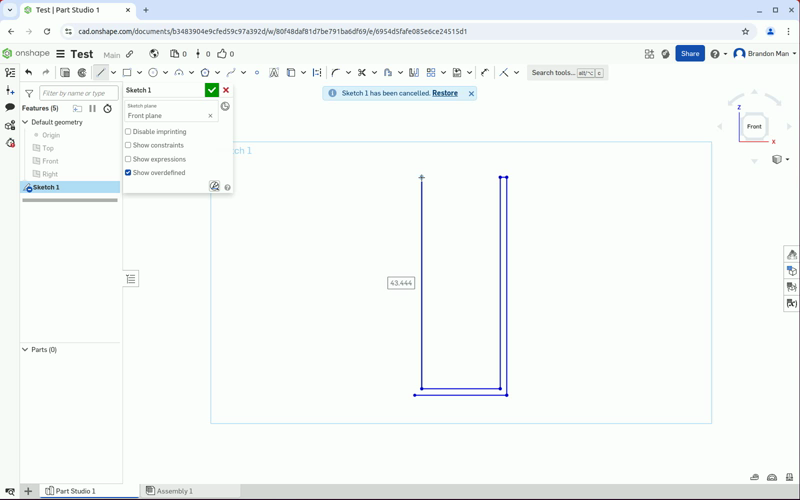
mouse_move(451, 177)
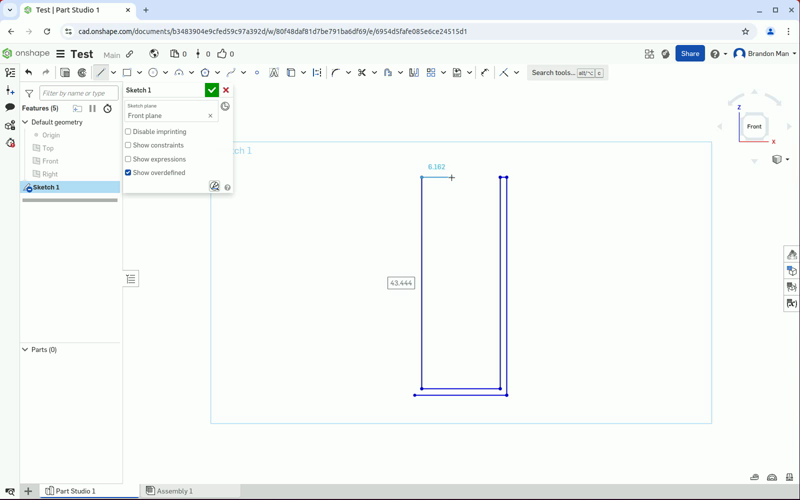
mouse_move(414, 177)
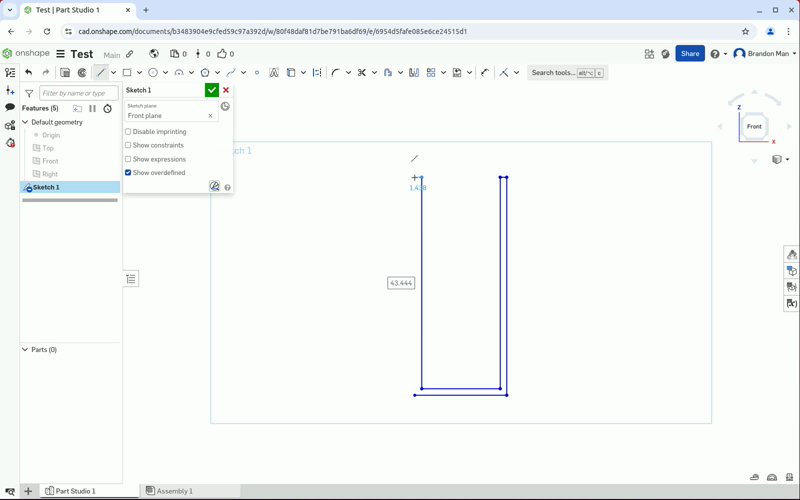
scroll(6)
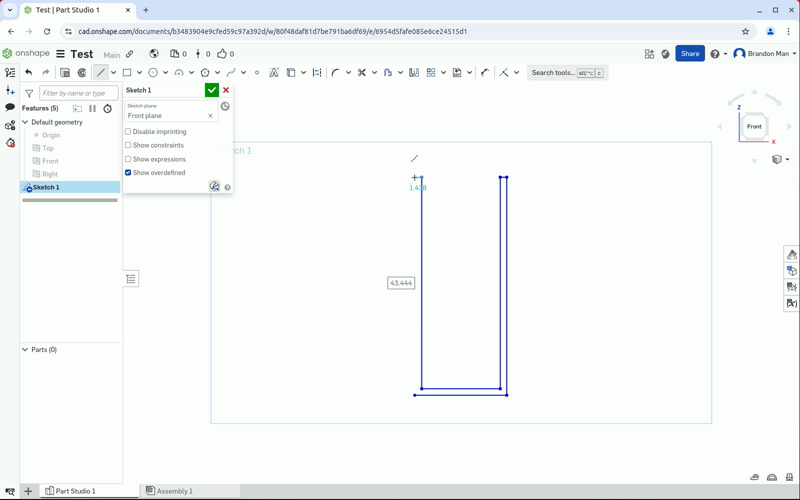
scroll(6)
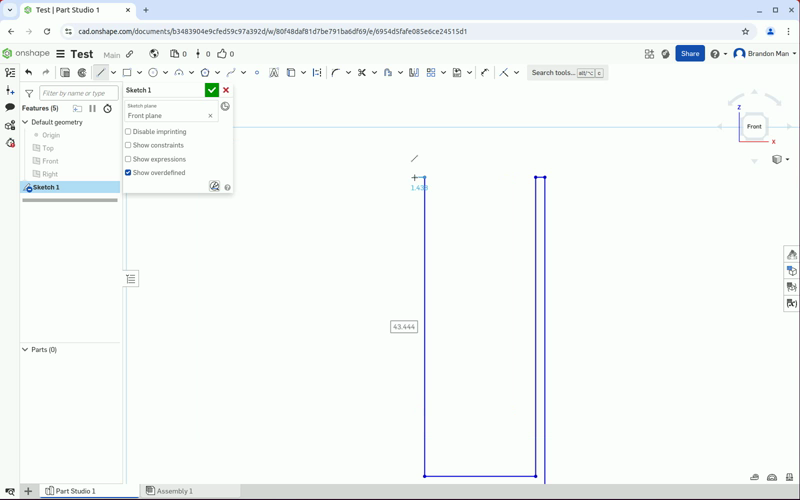
scroll(6)
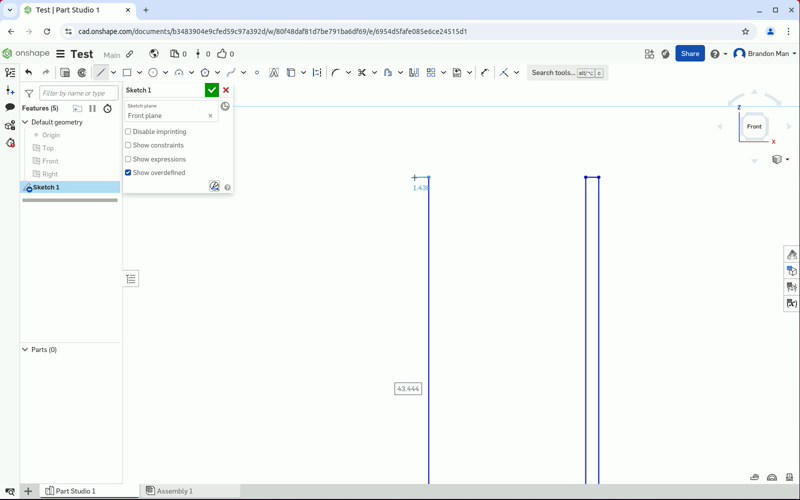
scroll(6)
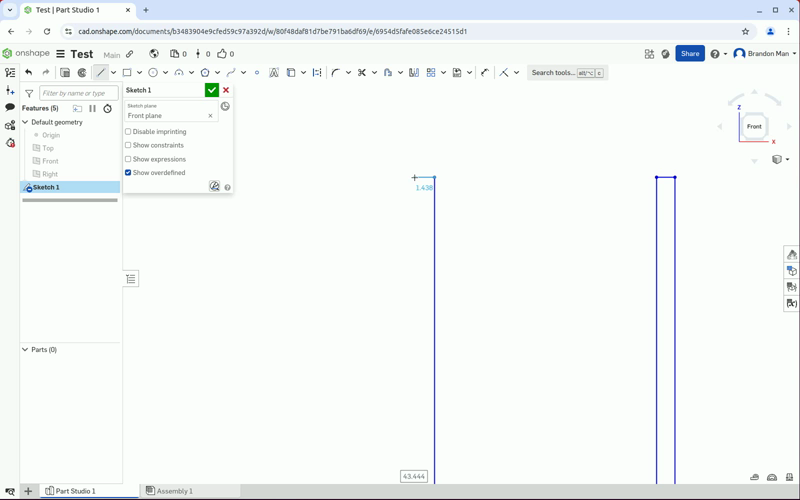
scroll(6)
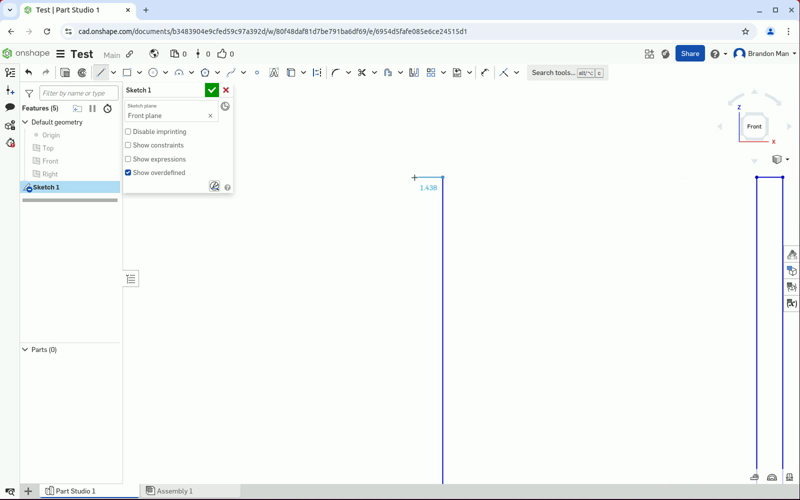
scroll(6)
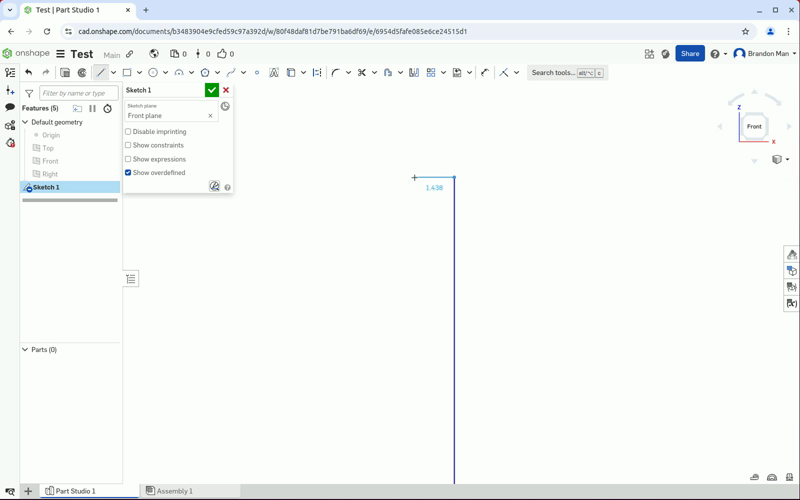
scroll(6)
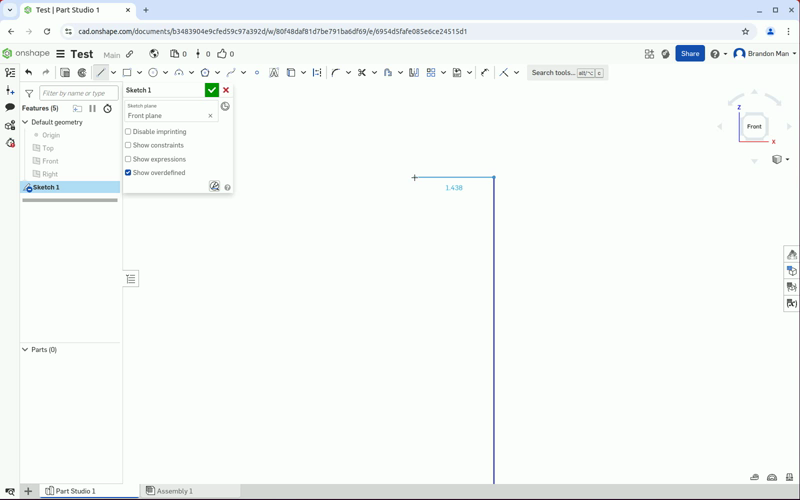
click(414, 177)
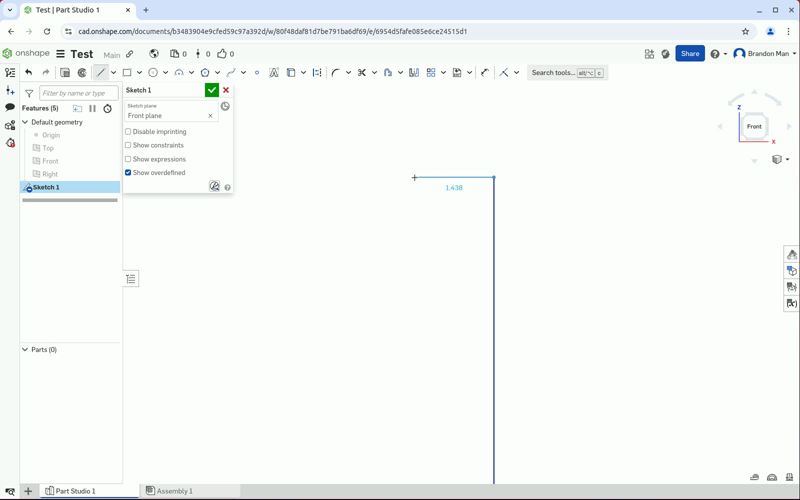
scroll(-6)
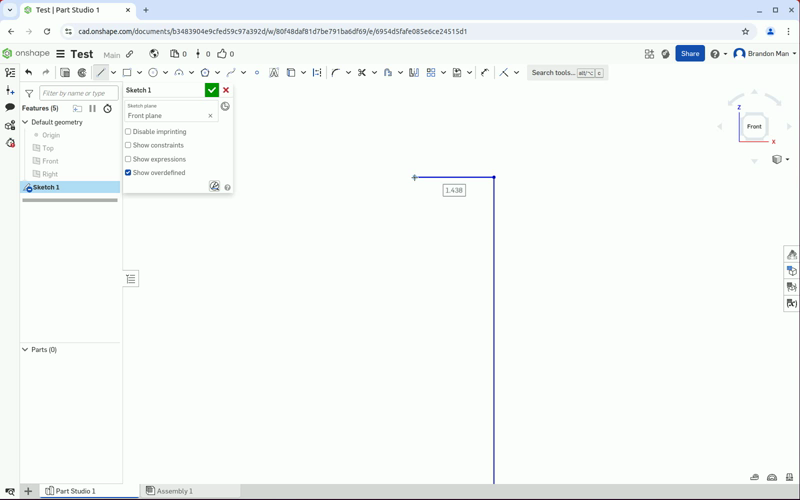
scroll(-6)
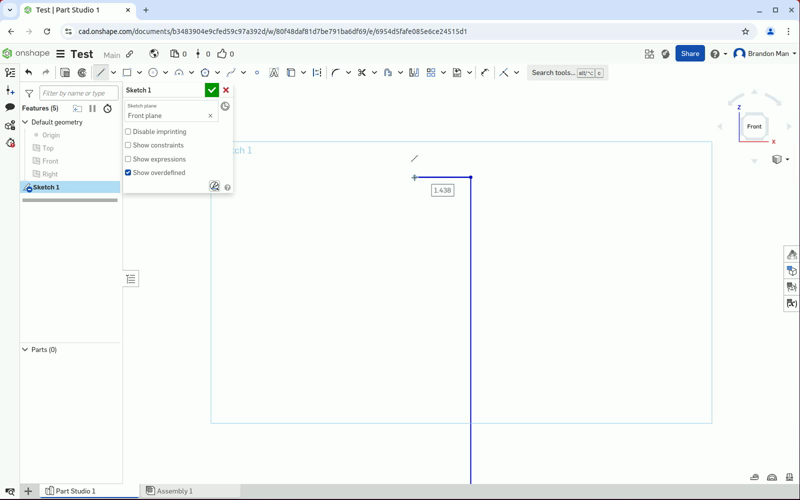
scroll(-6)
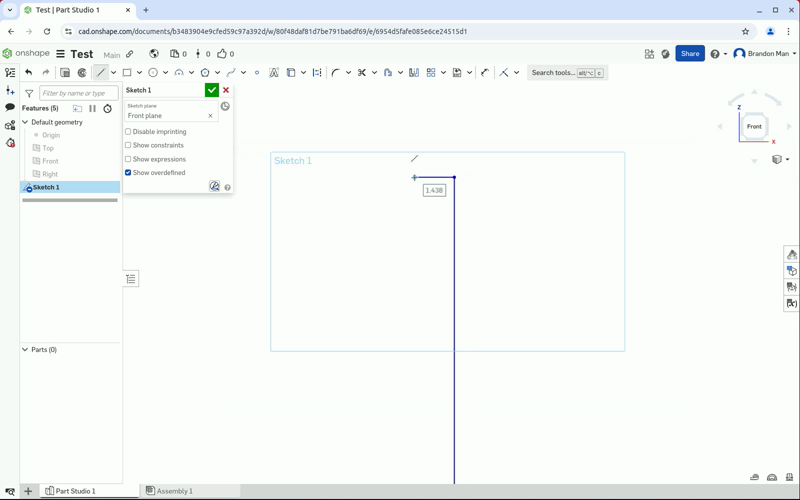
scroll(-6)
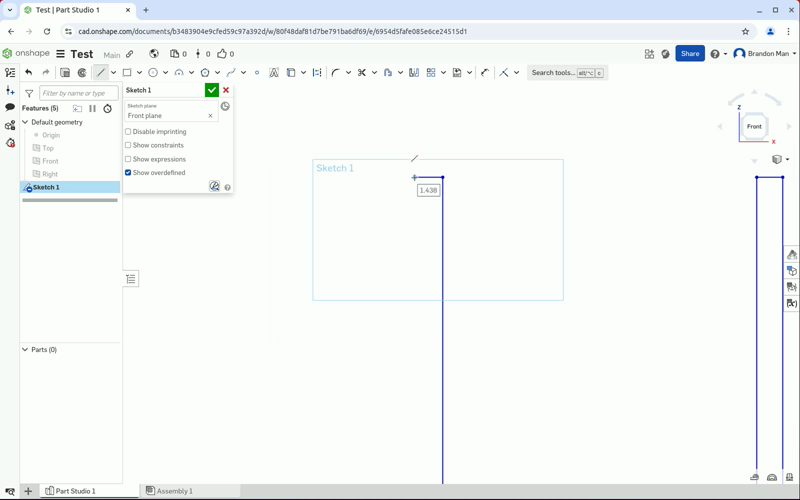
scroll(-6)
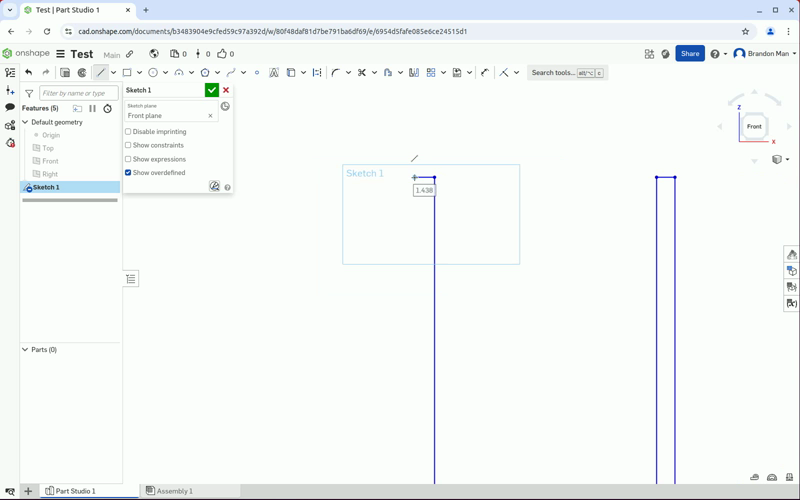
scroll(-6)
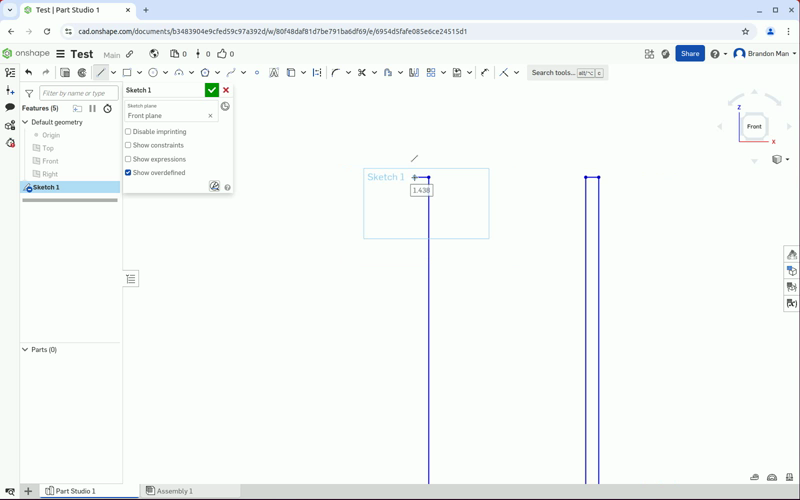
scroll(-6)
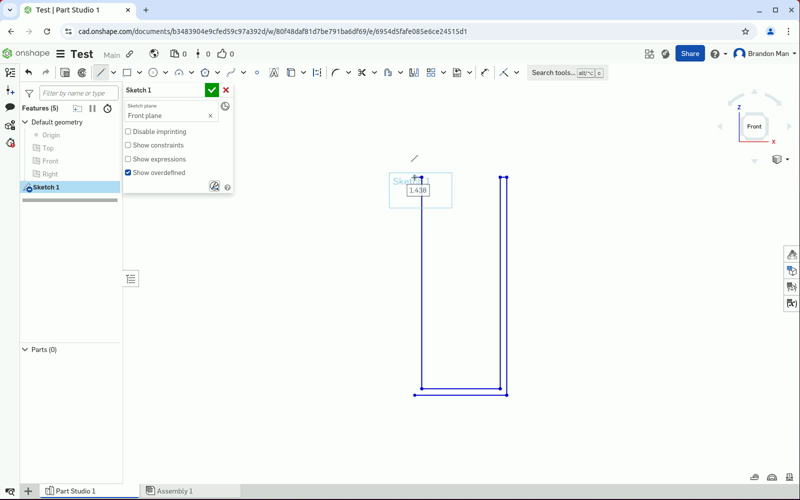
key_up(shift)
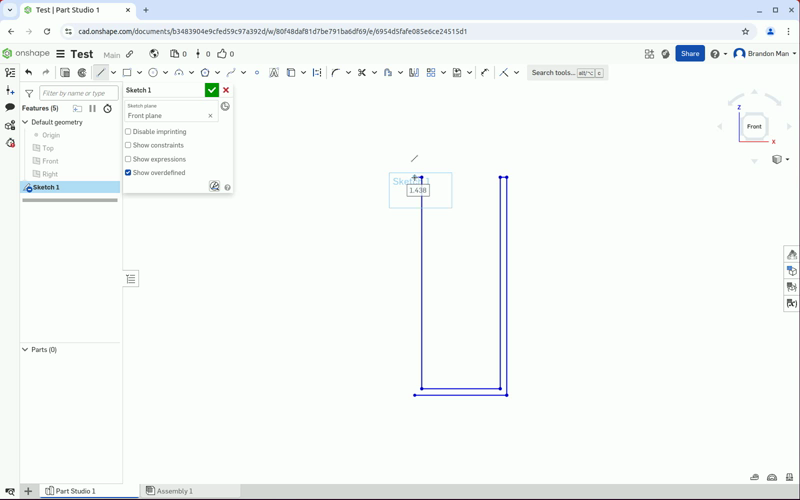
key_down(shift)
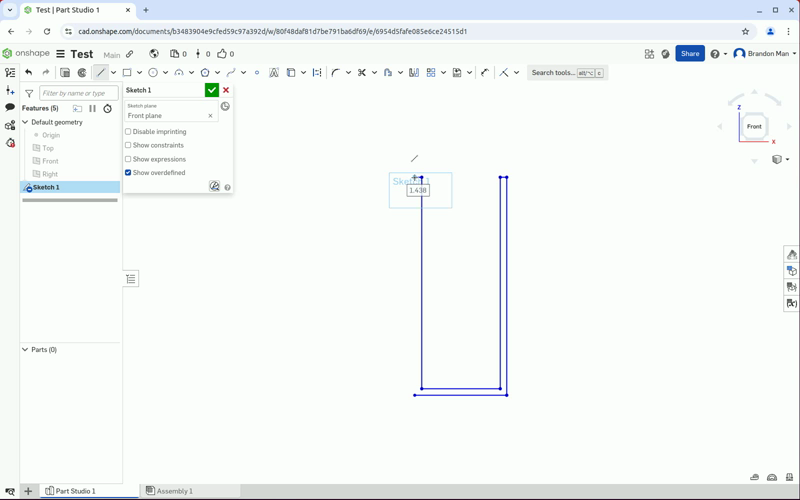
mouse_move(414, 395)
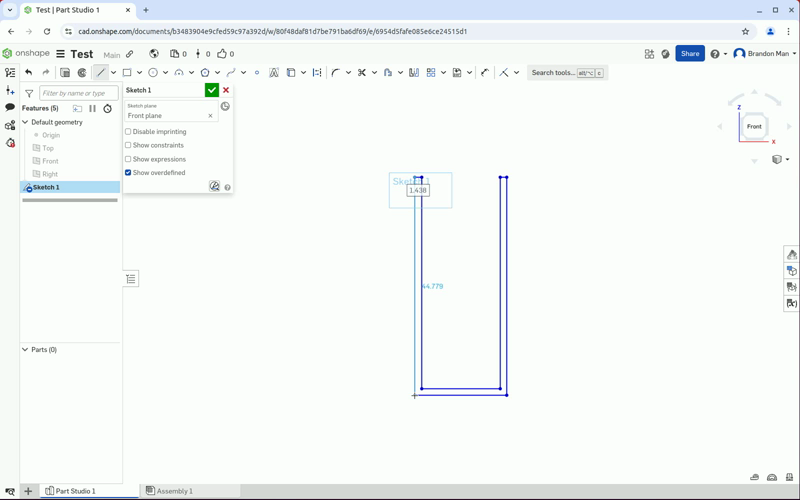
key_up(shift)
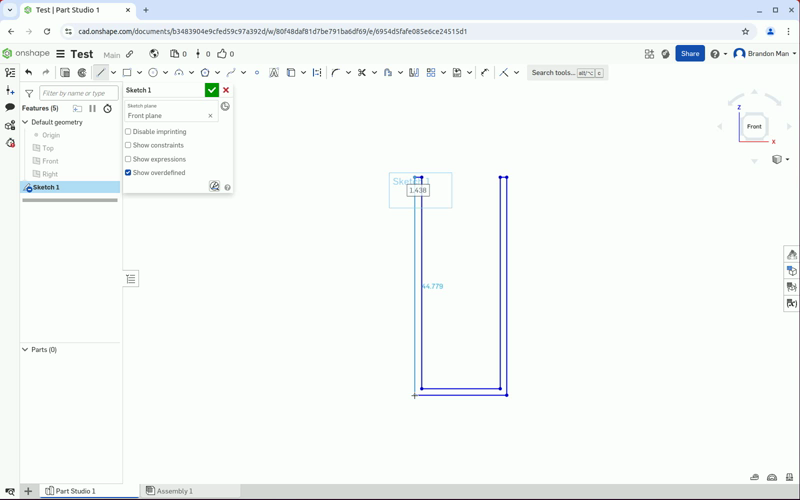
click(414, 395)
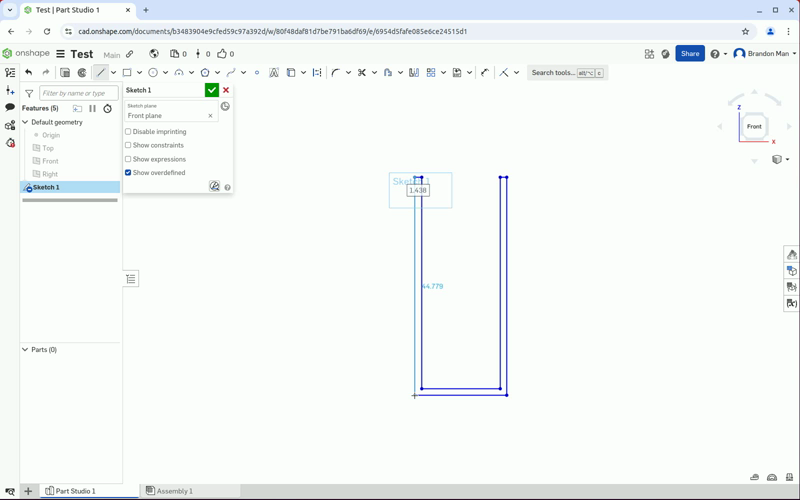
key(esc)
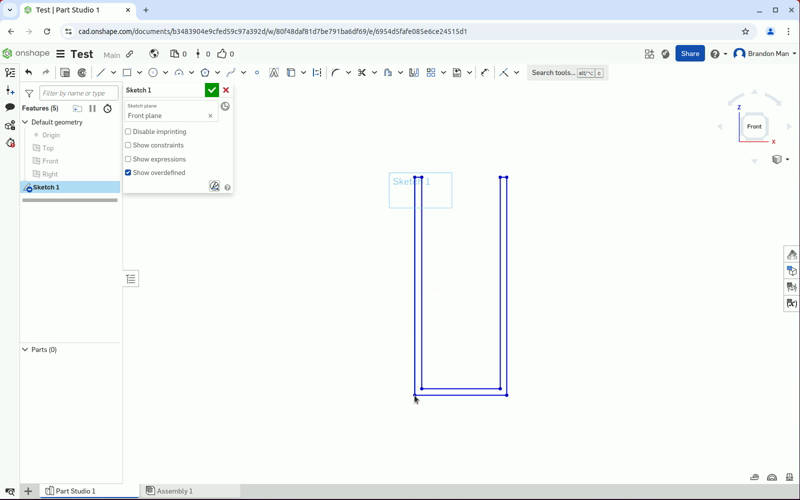
mouse_move(418, 382)
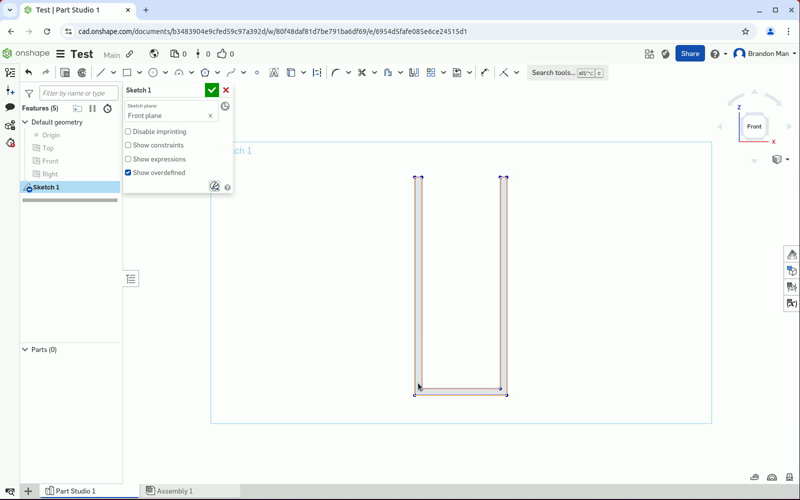
click(418, 382)
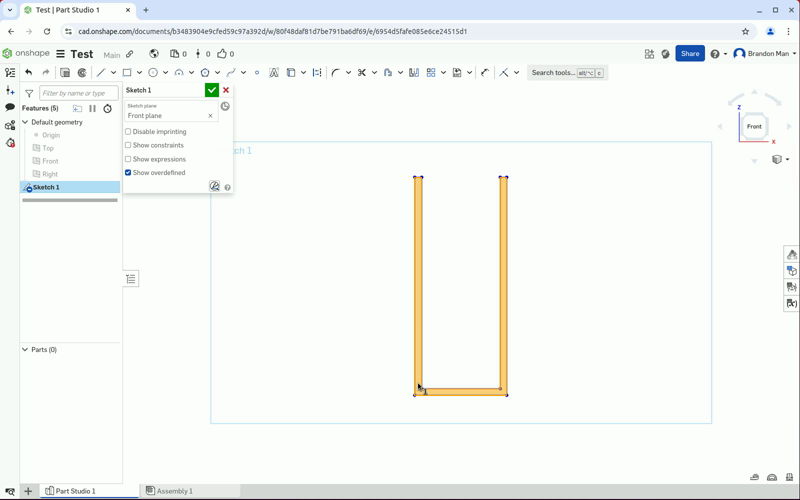
mouse_move(73, 352)
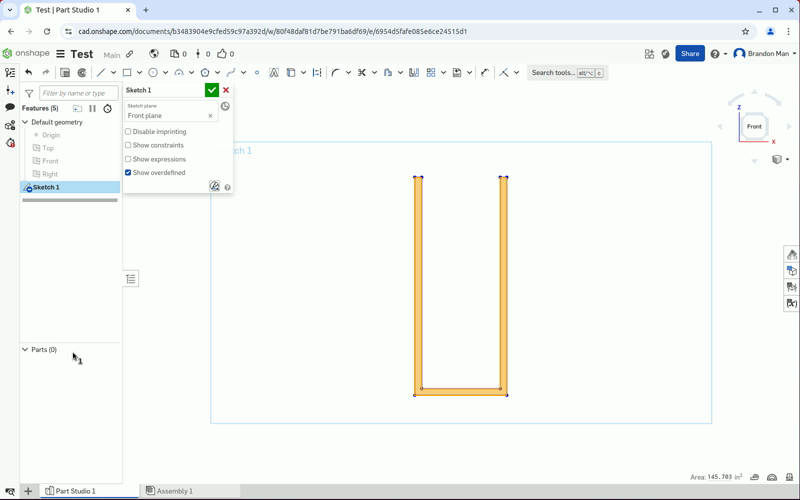
key(shift+y)
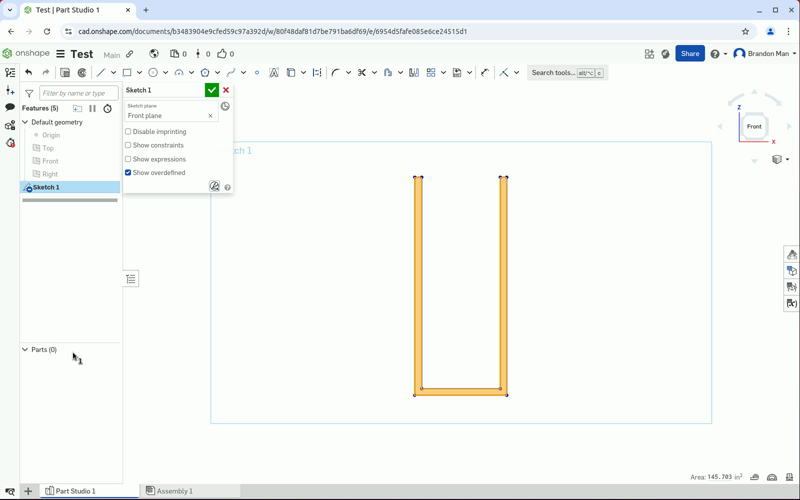
key(shift+e)
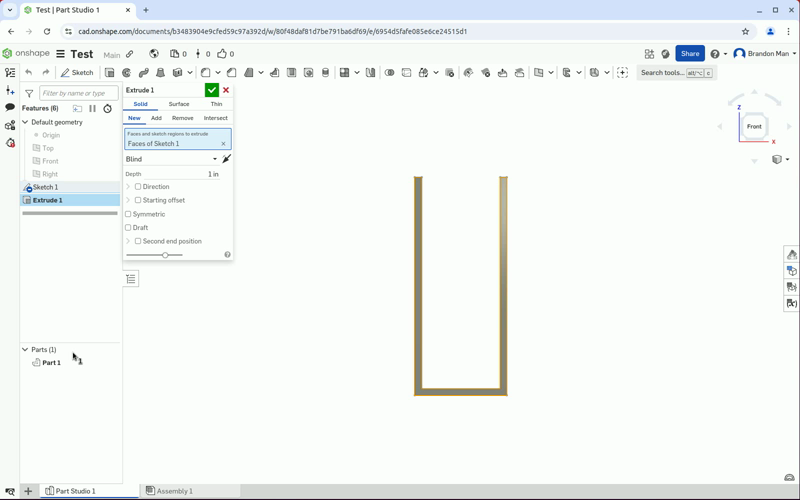
mouse_move(143, 106)
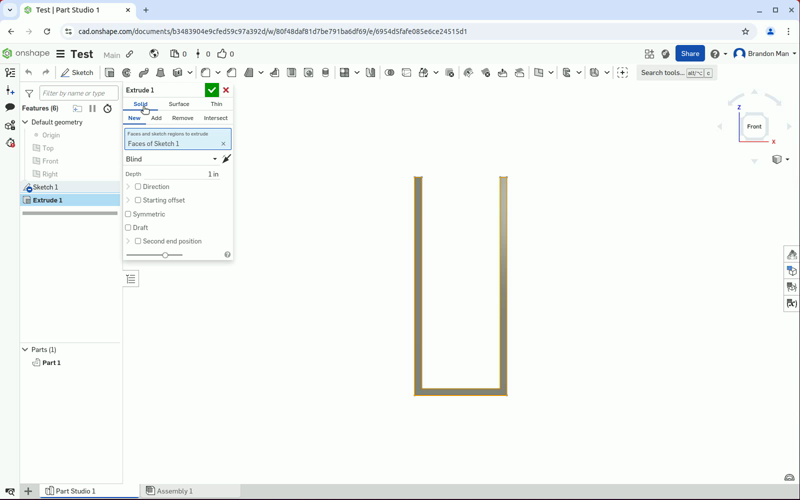
click(143, 106)
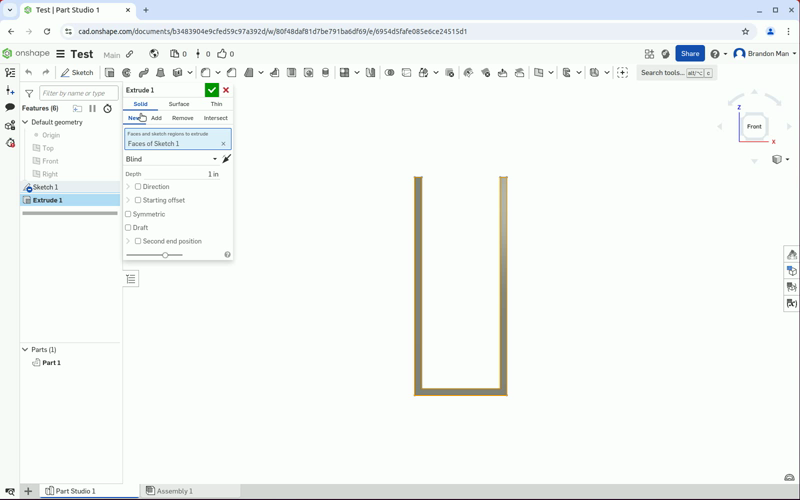
mouse_move(137, 120)
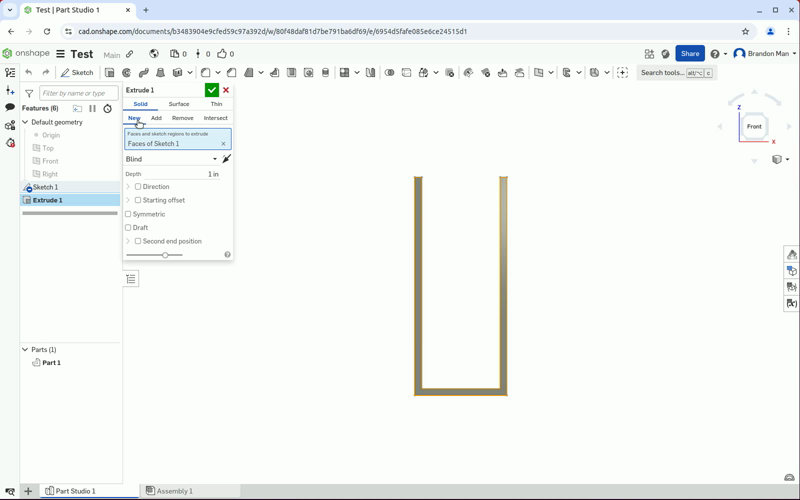
click(137, 120)
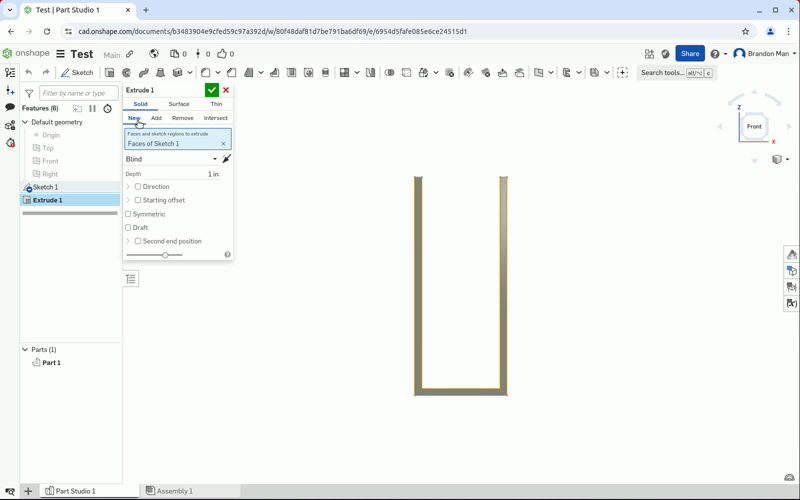
key(tab, 4)
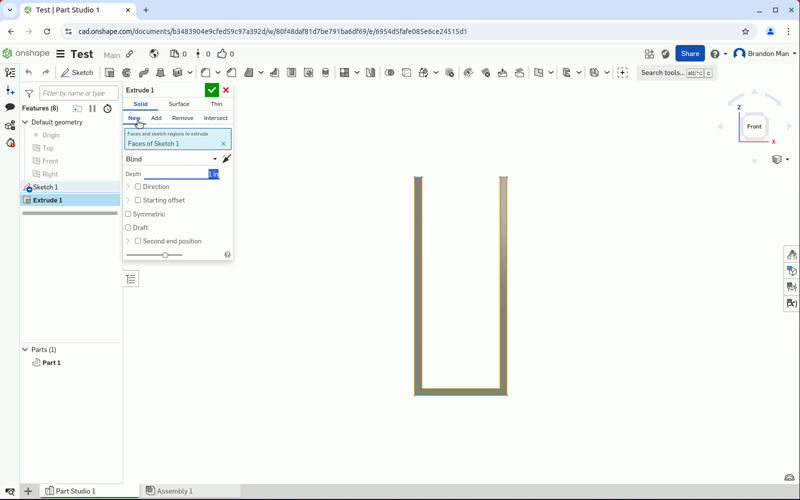
text(4.333)
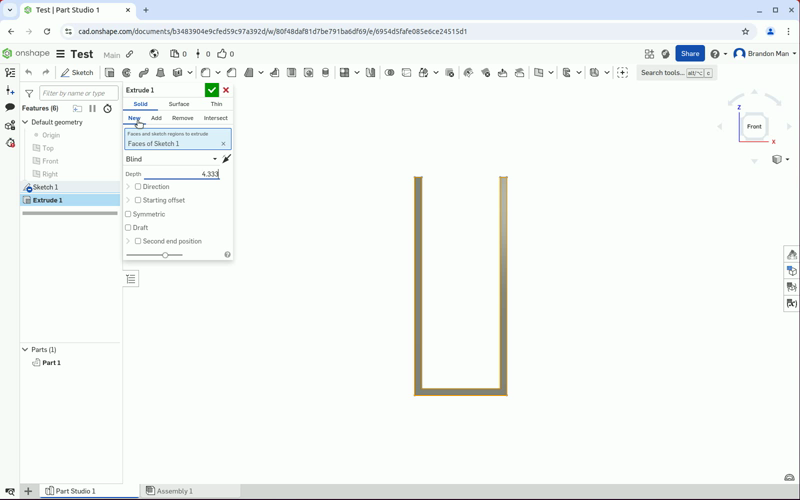
key(tab, 3)
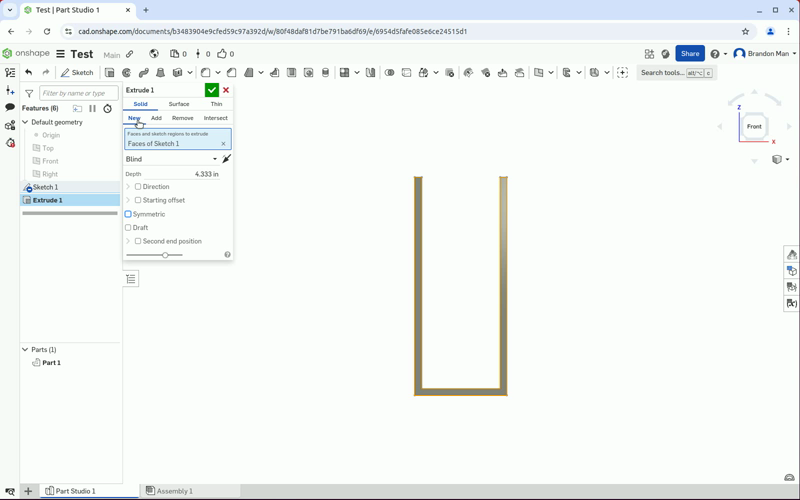
key(tab, 2)
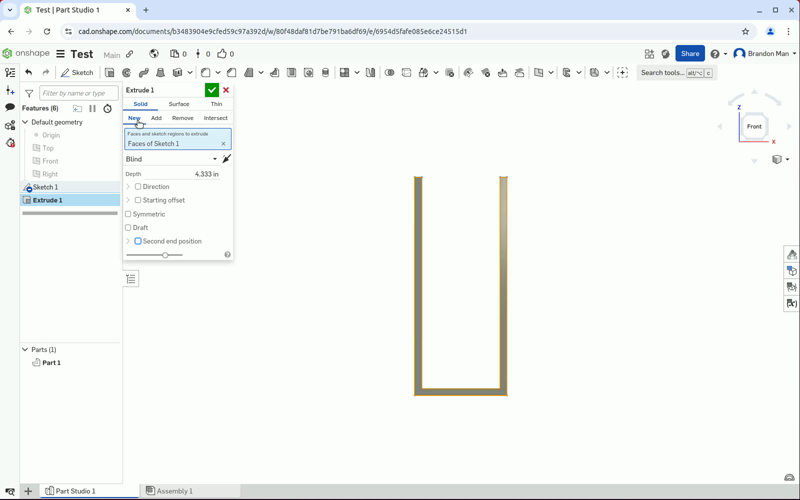
key(space)
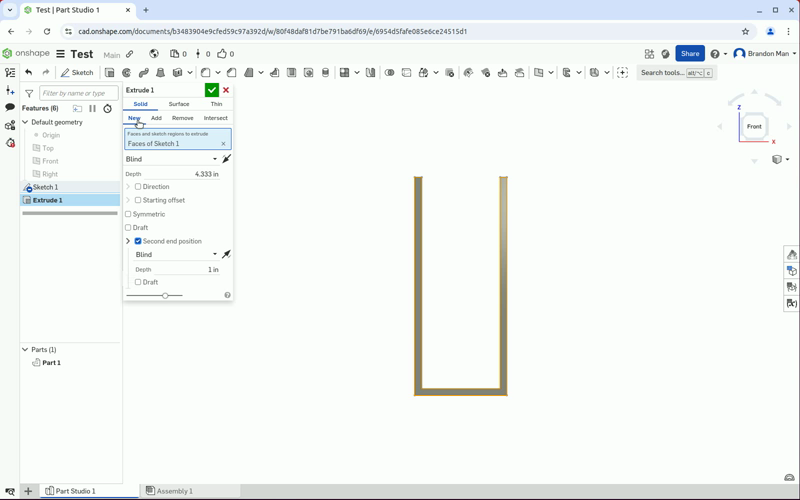
key(tab, 3)
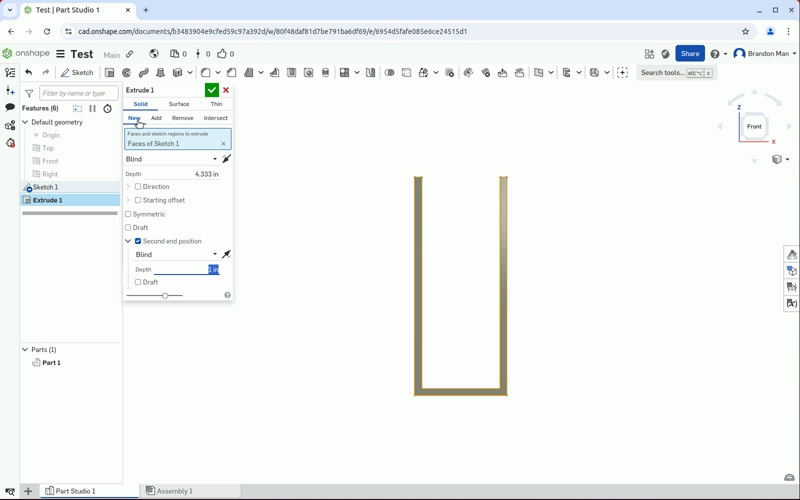
text(4.333)
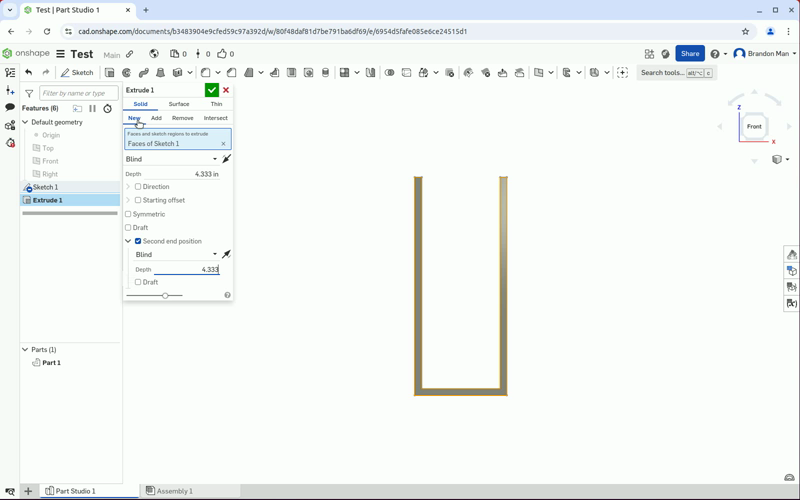
key(enter)
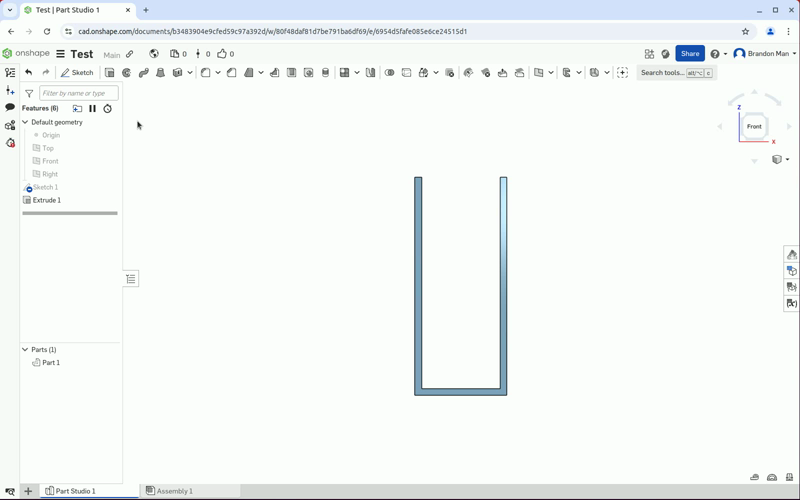
key(shift+h)
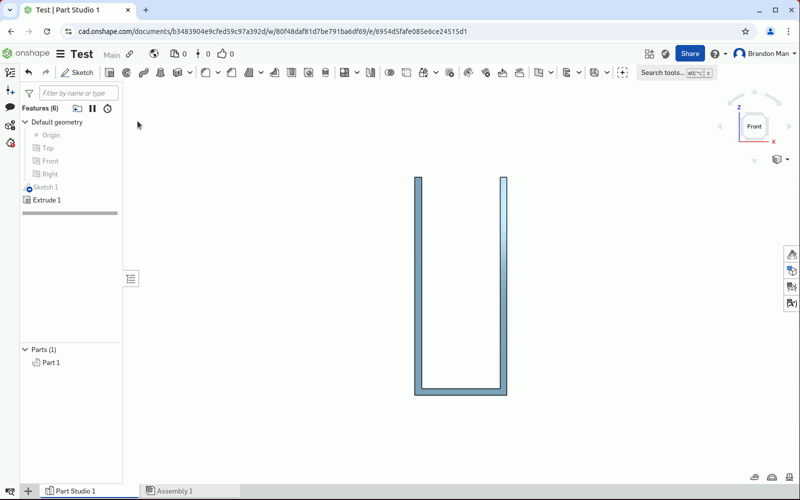
key(shift+h)
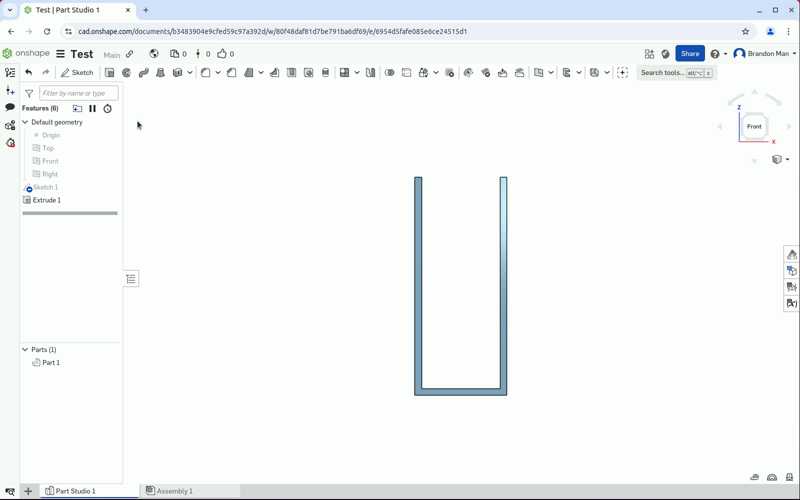
mouse_move(73, 189)
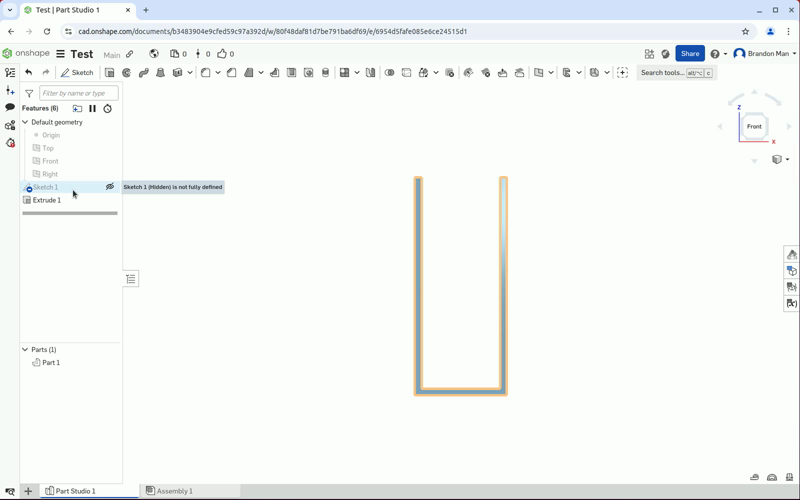
click(73, 189)
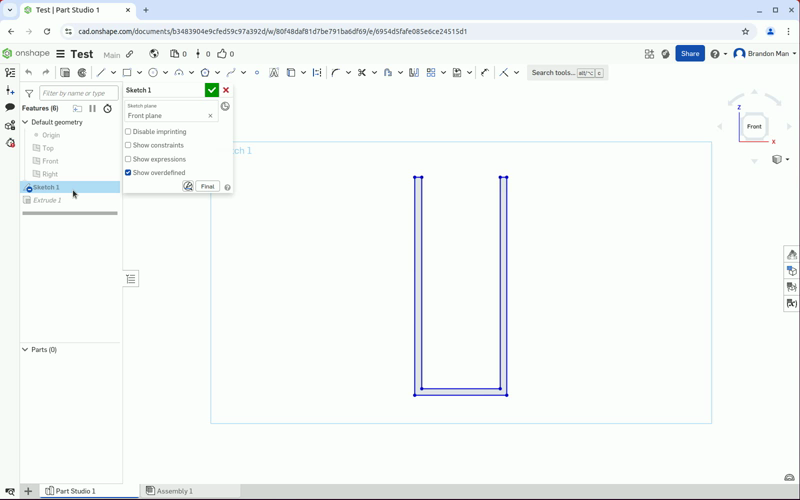
mouse_move(229, 92)
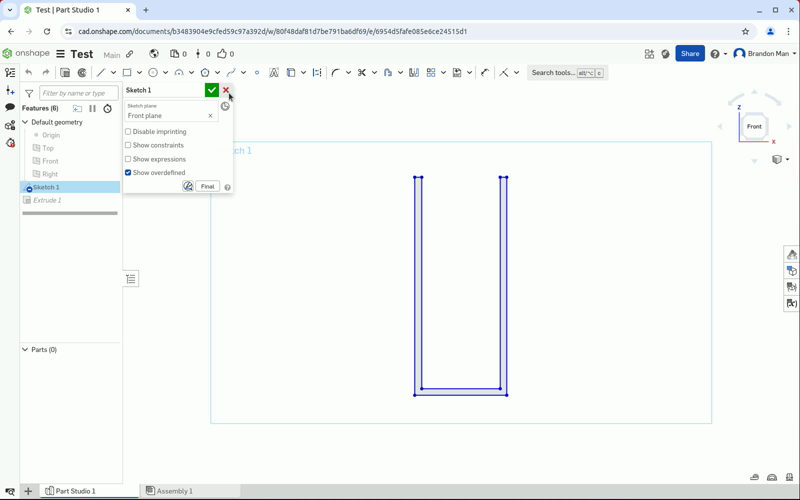
click(229, 92)
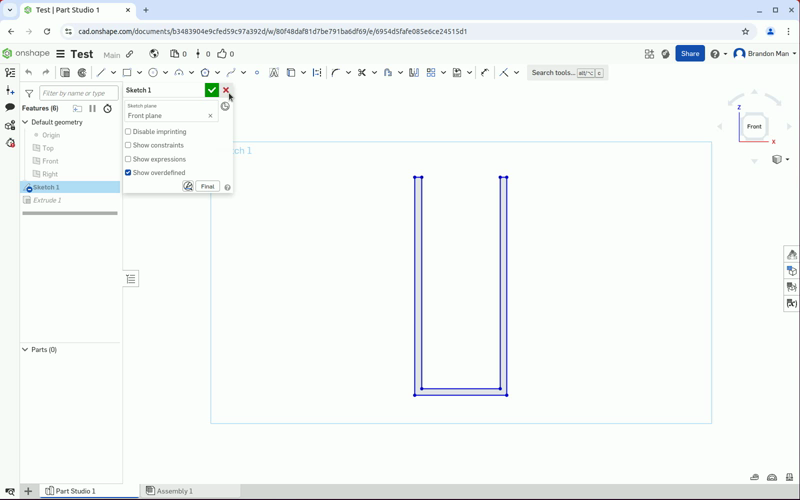
key(shift+s)
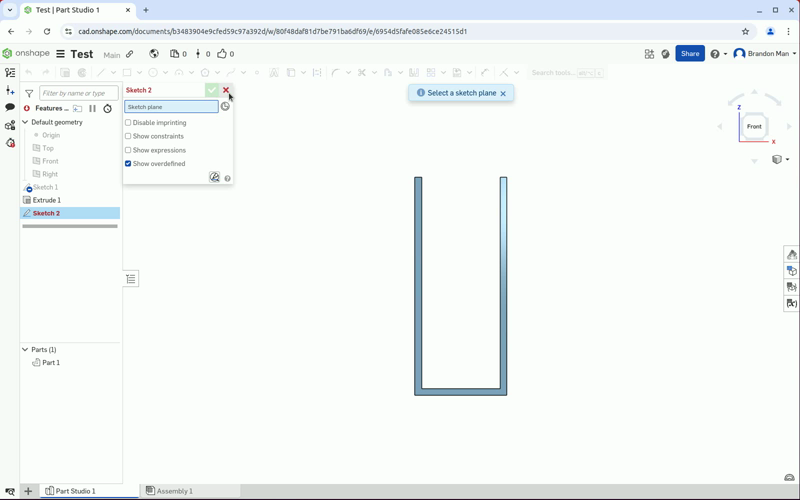
mouse_move(73, 163)
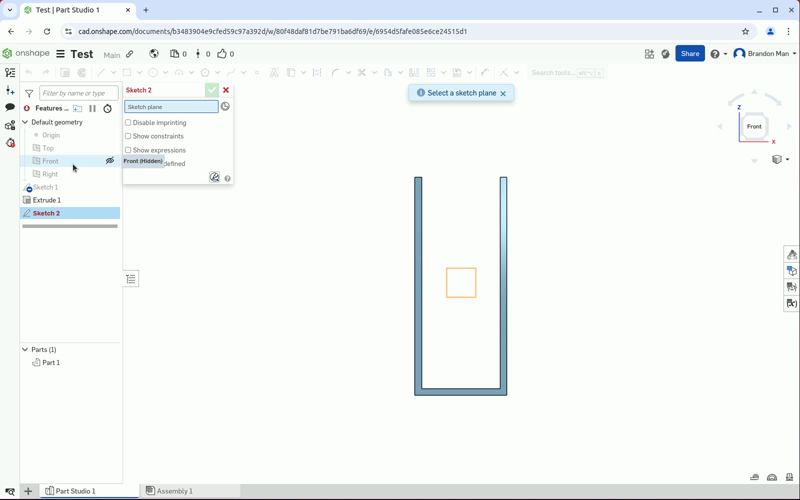
click(73, 163)
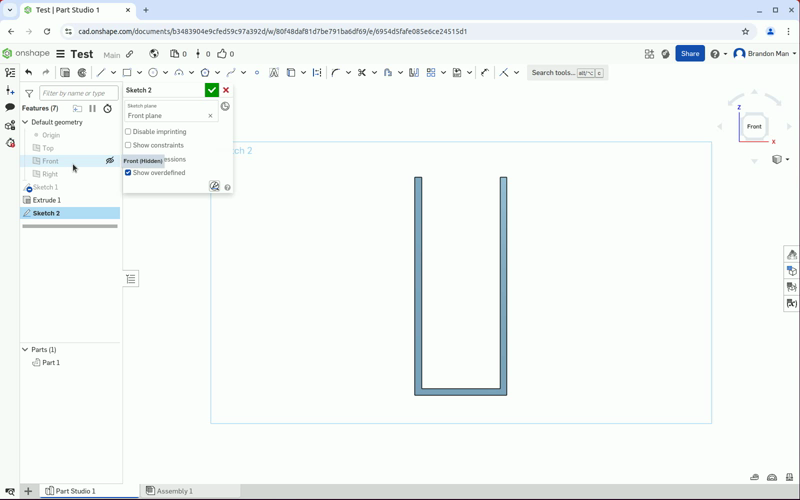
mouse_move(73, 352)
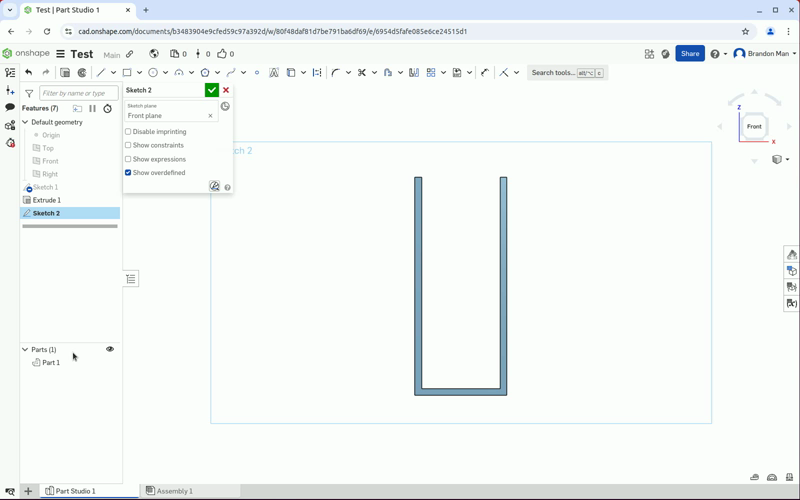
key(y)
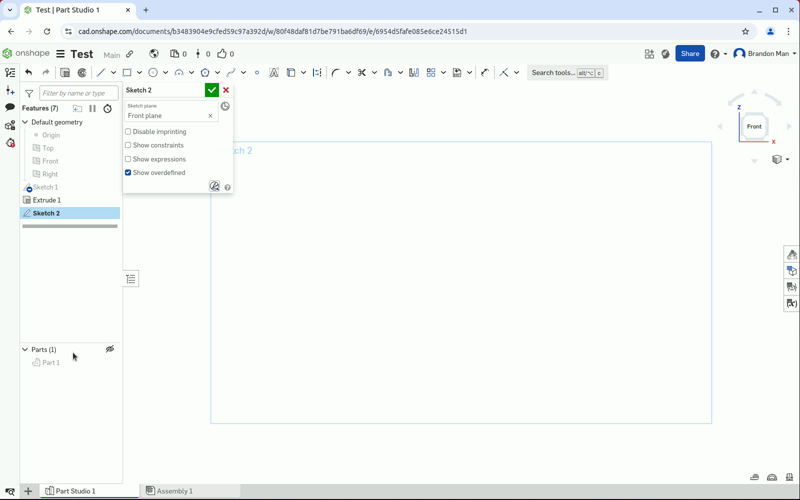
key(l)
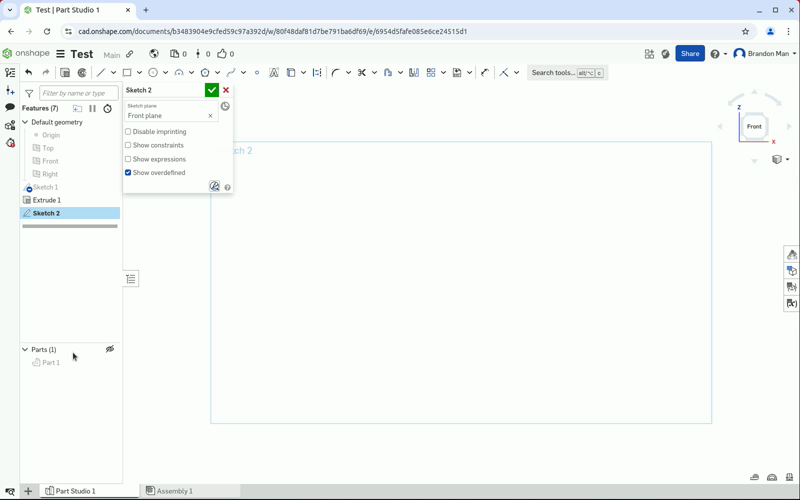
key_down(shift)
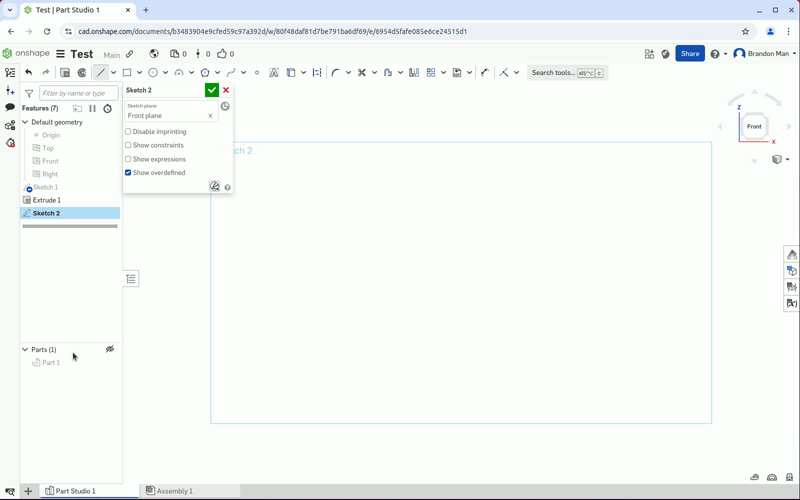
mouse_move(420, 389)
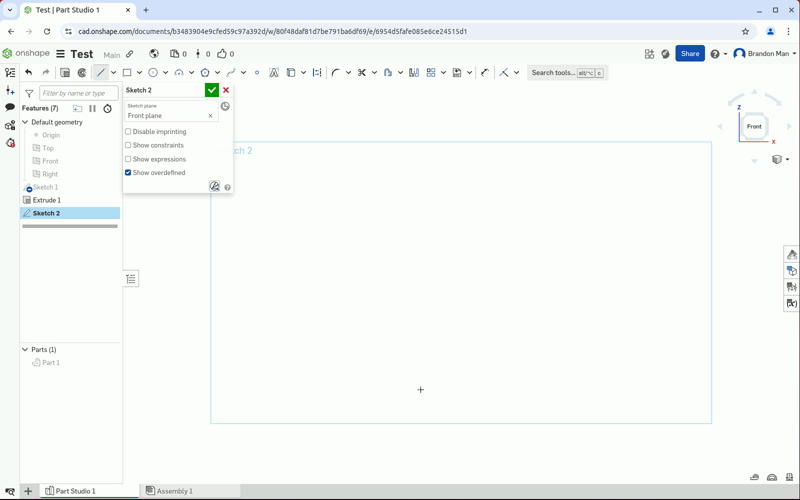
click(420, 389)
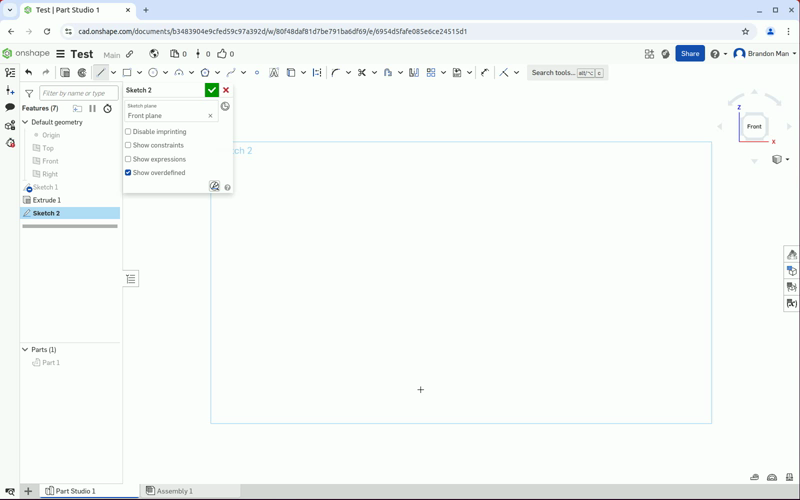
key_up(shift)
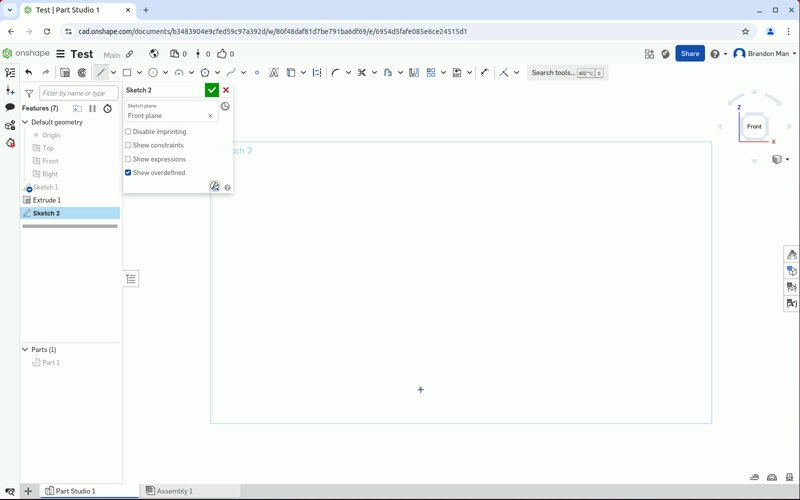
key_down(shift)
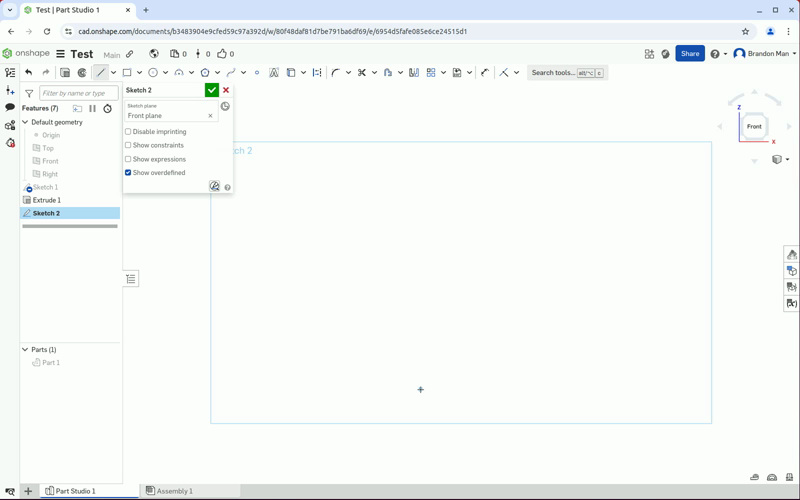
mouse_move(501, 389)
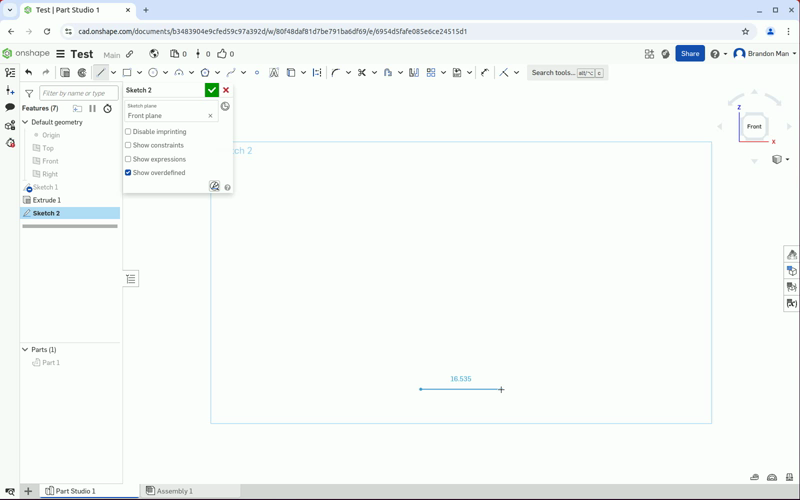
click(501, 389)
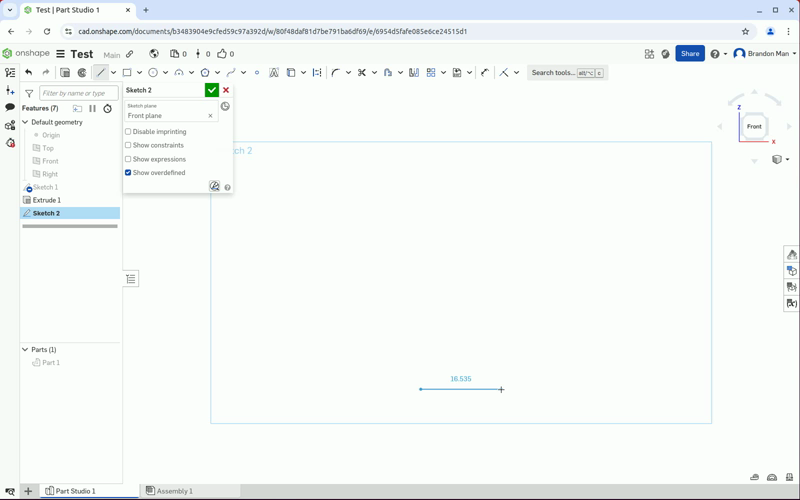
key_up(shift)
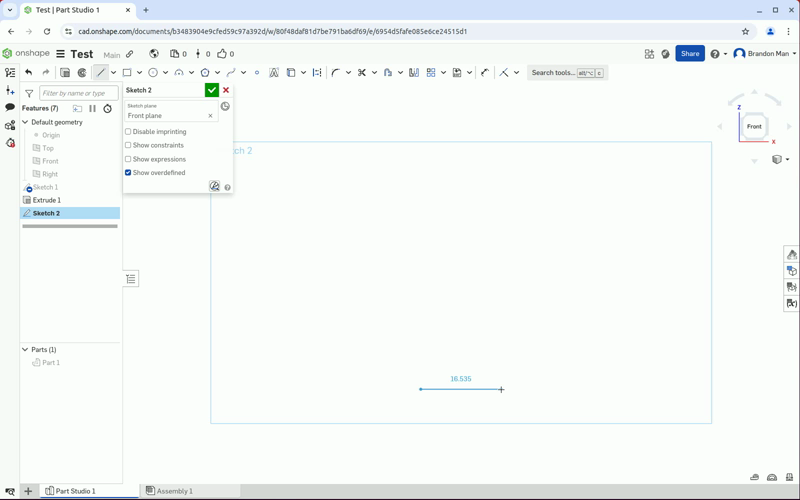
key_down(shift)
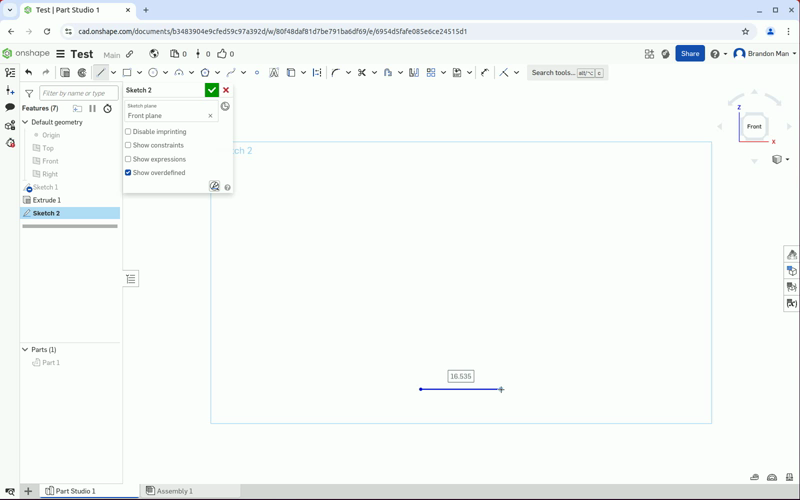
mouse_move(501, 178)
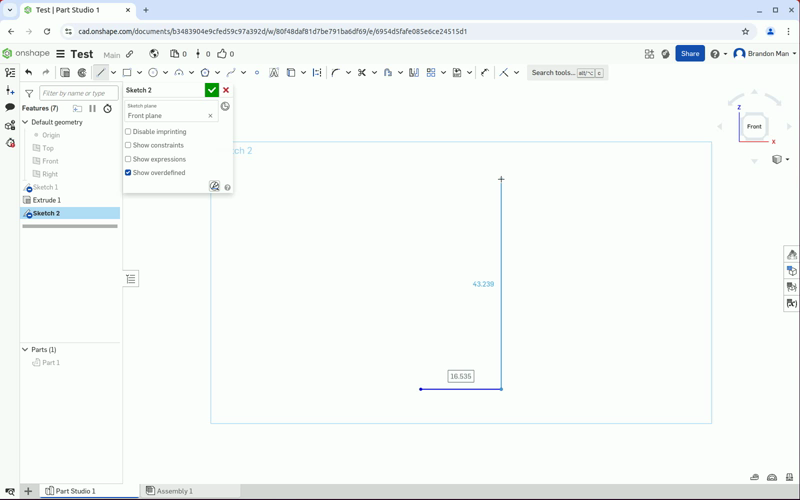
click(501, 178)
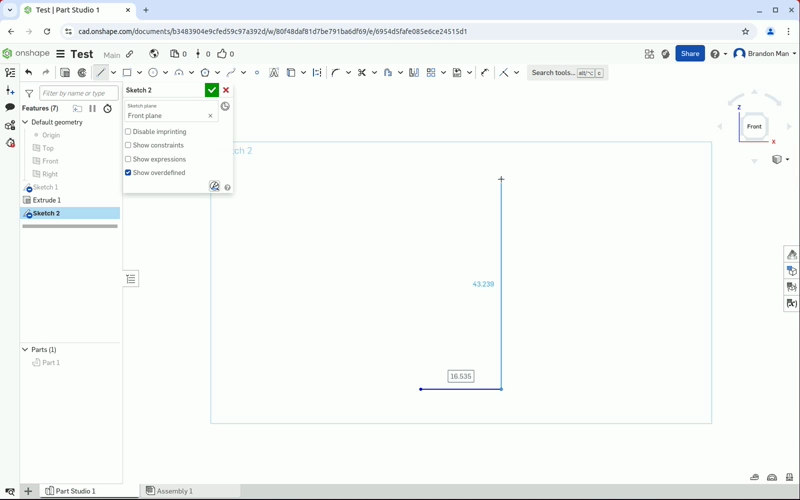
key_up(shift)
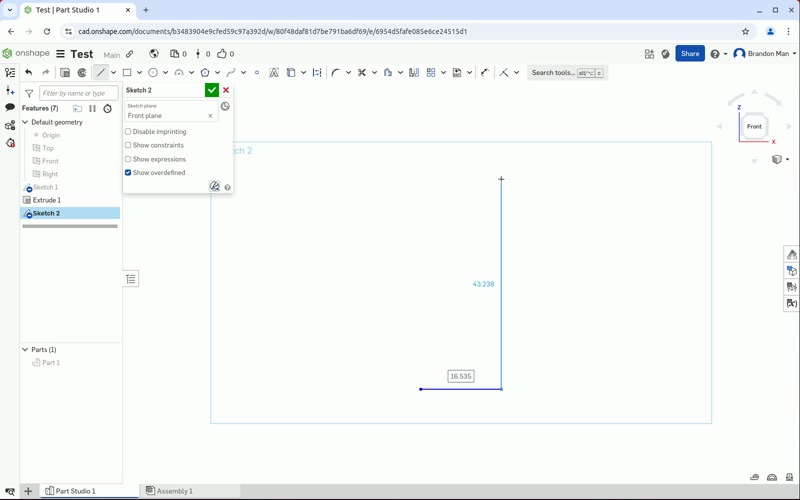
key_down(shift)
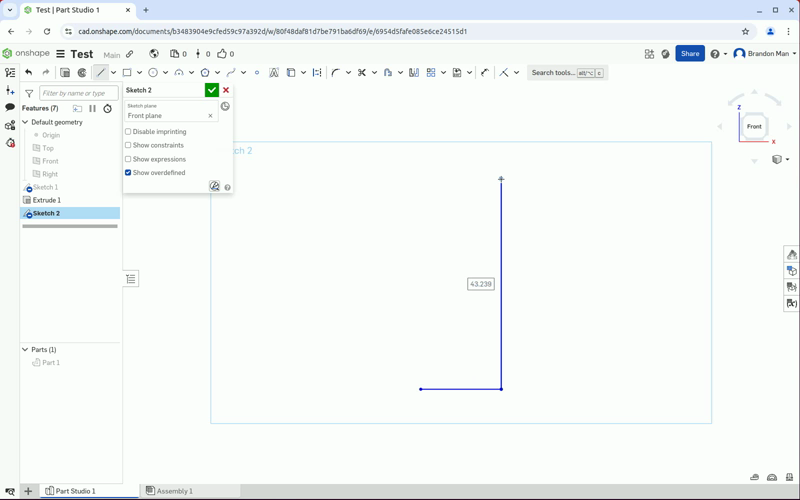
mouse_move(531, 178)
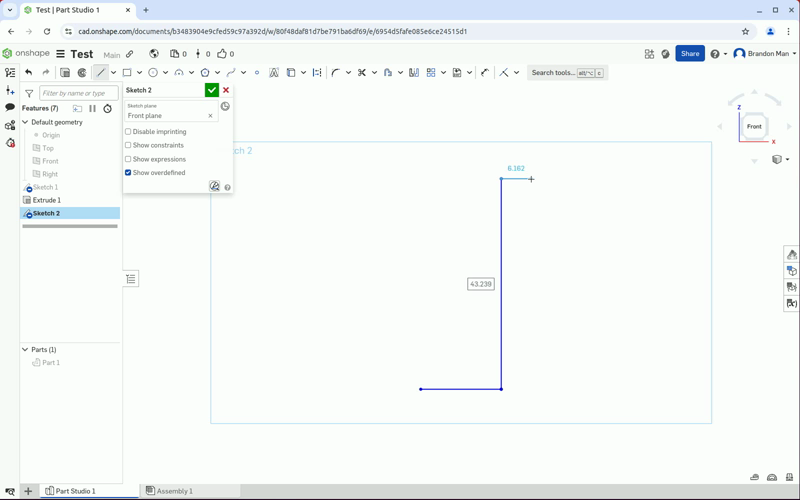
mouse_move(496, 178)
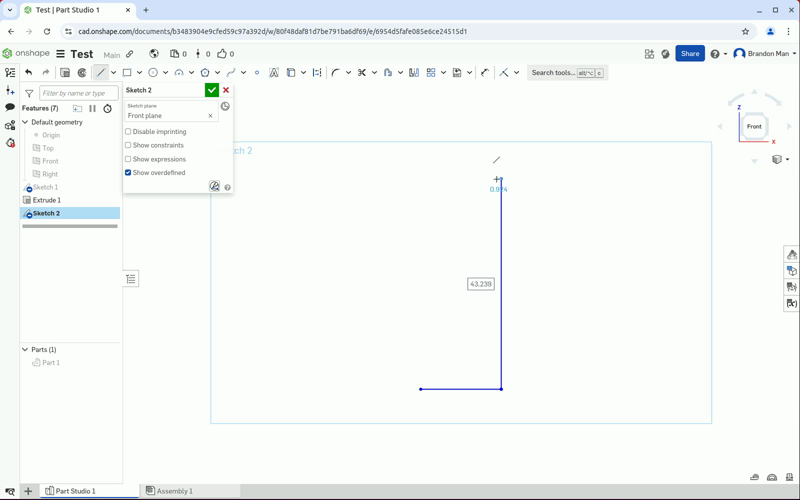
scroll(6)
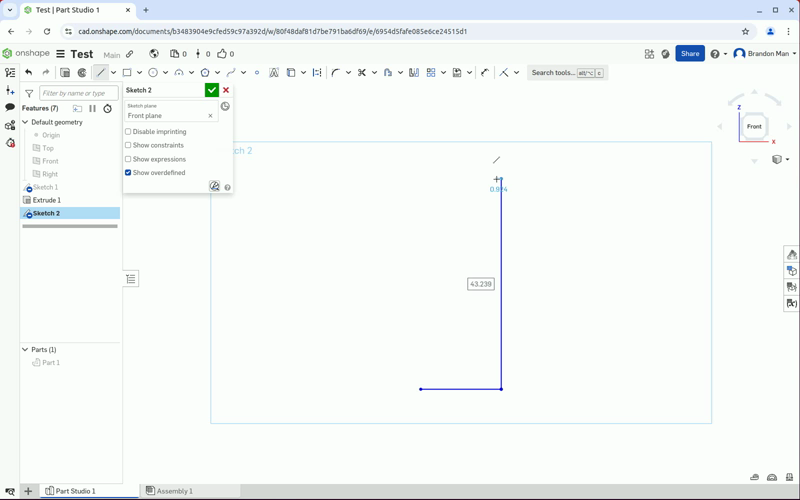
scroll(6)
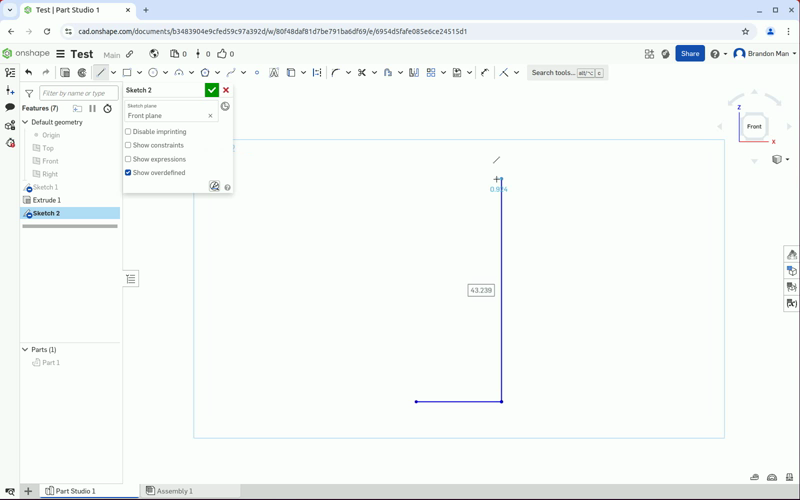
scroll(6)
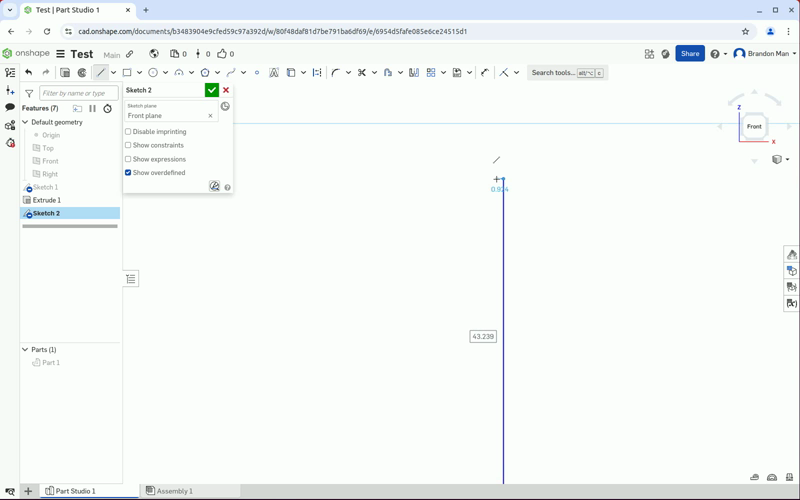
scroll(6)
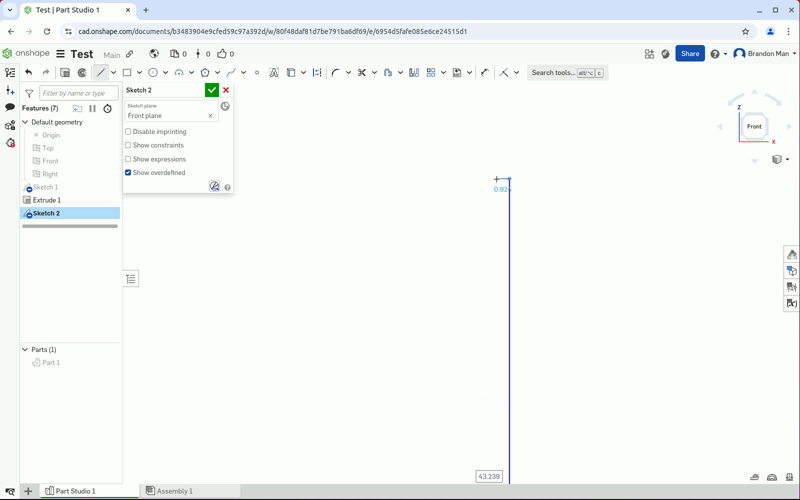
scroll(6)
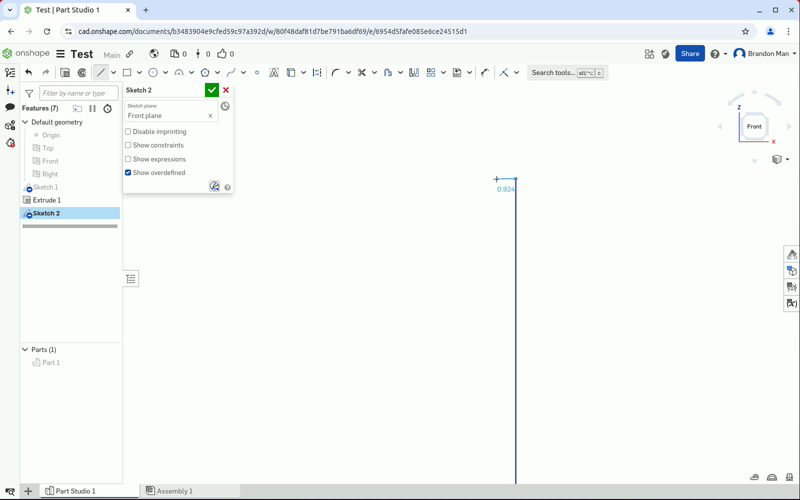
scroll(6)
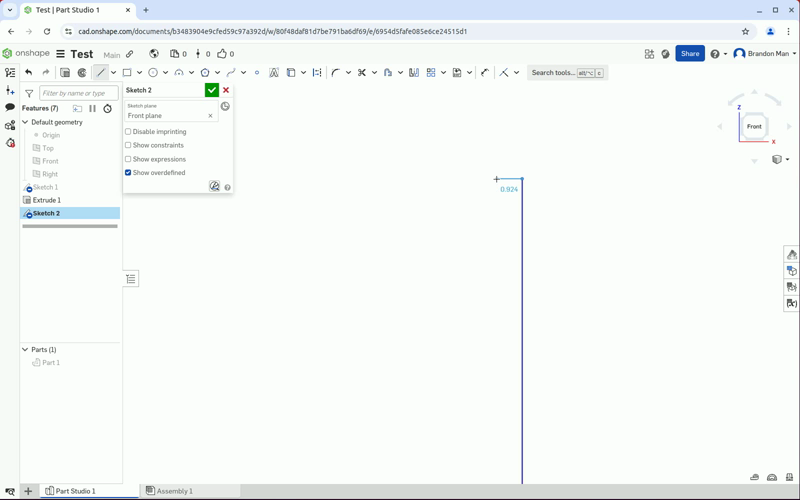
scroll(6)
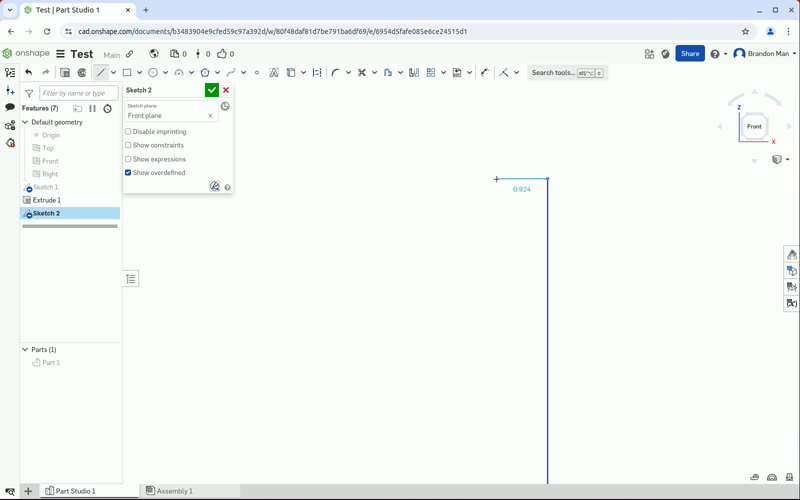
click(496, 178)
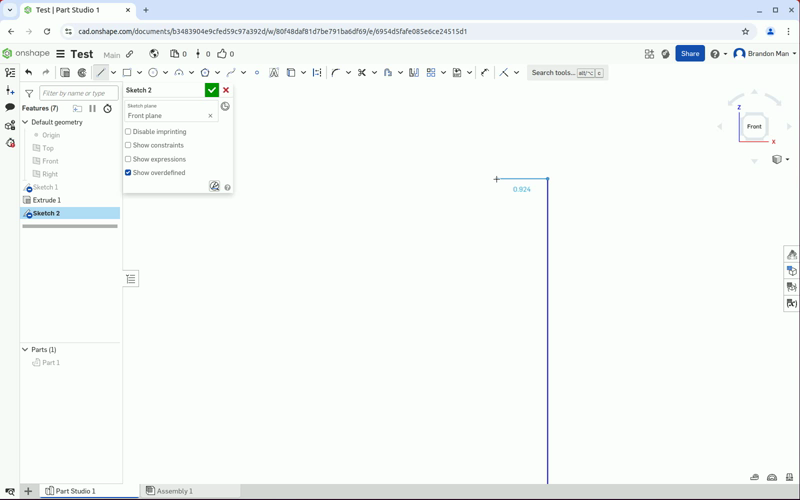
scroll(-6)
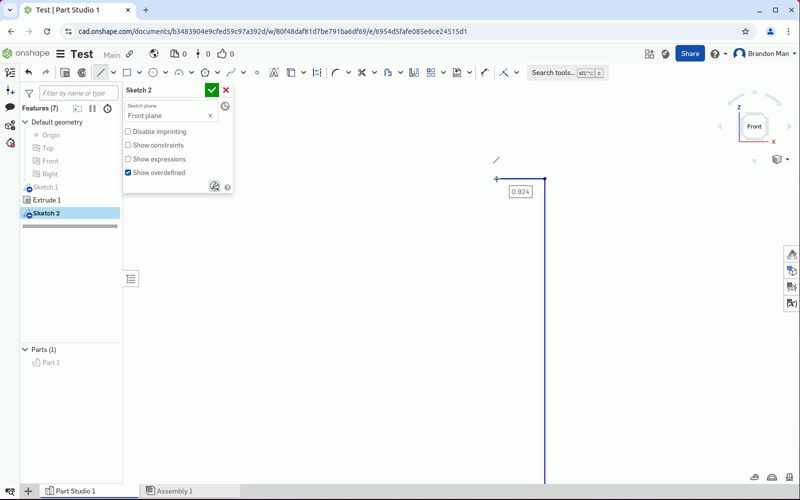
scroll(-6)
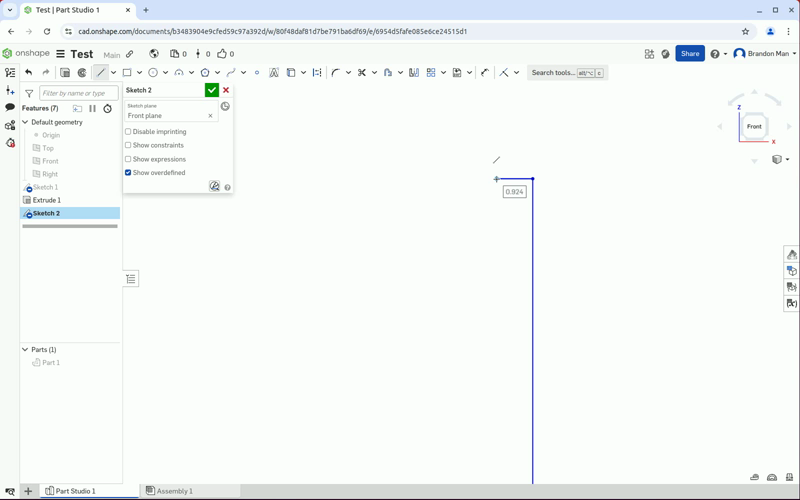
scroll(-6)
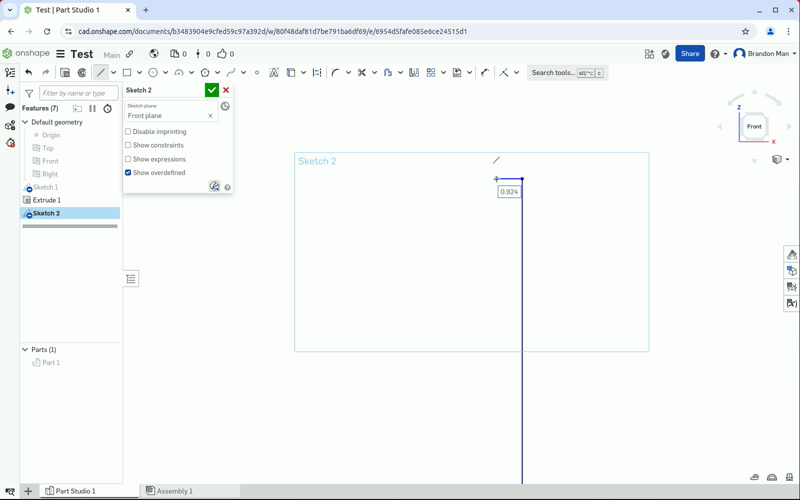
scroll(-6)
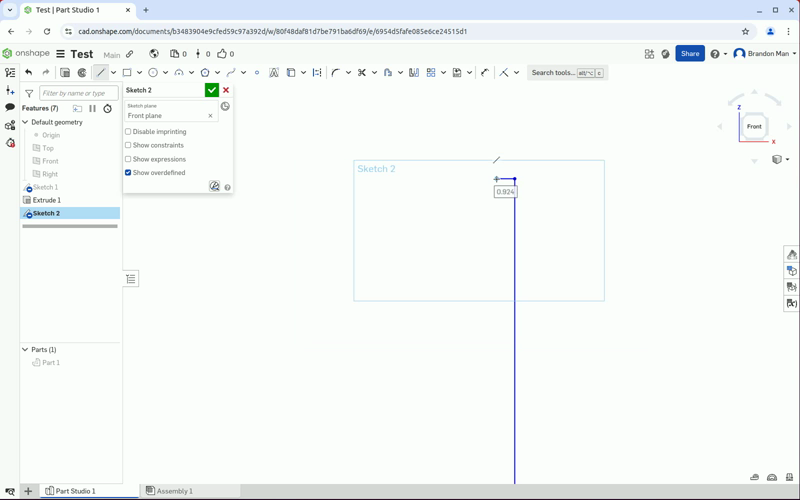
scroll(-6)
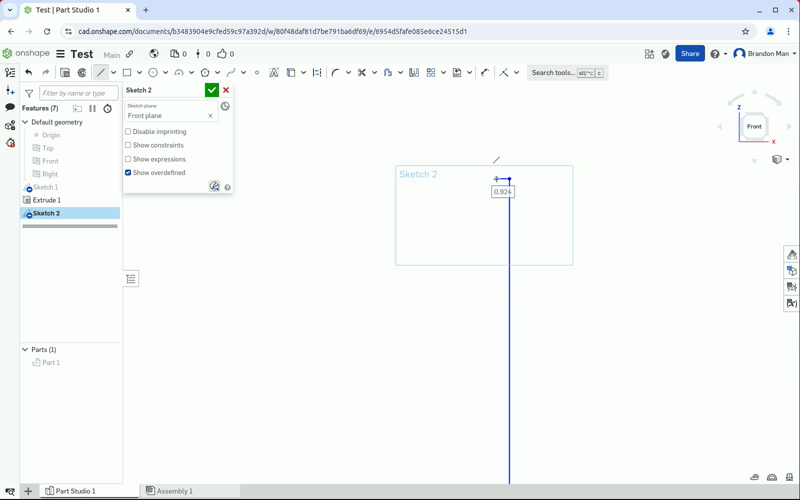
scroll(-6)
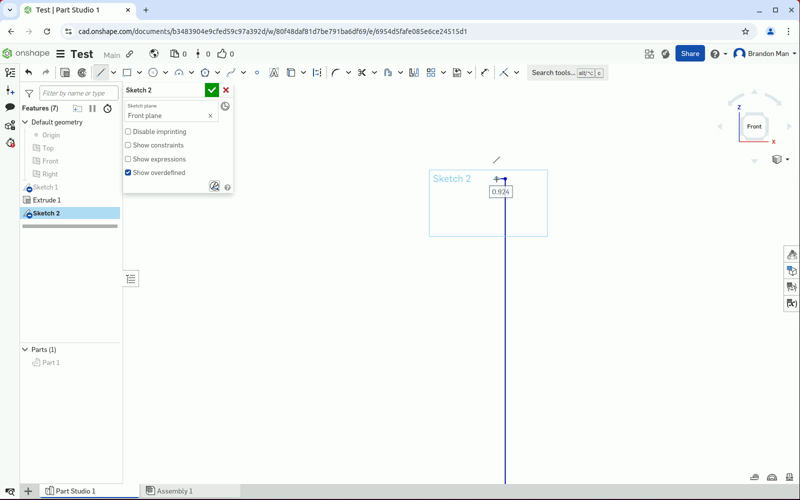
scroll(-6)
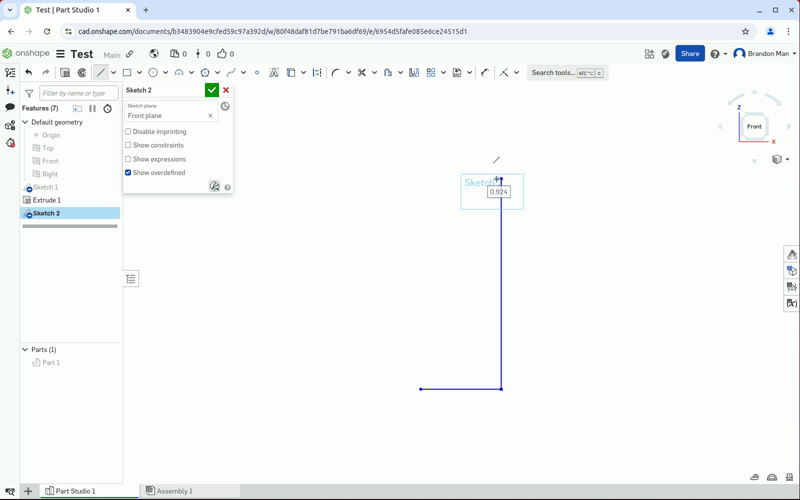
key_up(shift)
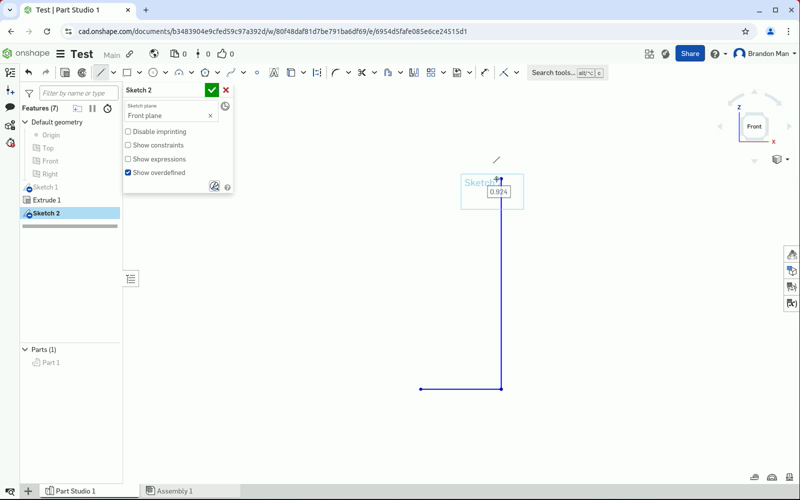
key_down(shift)
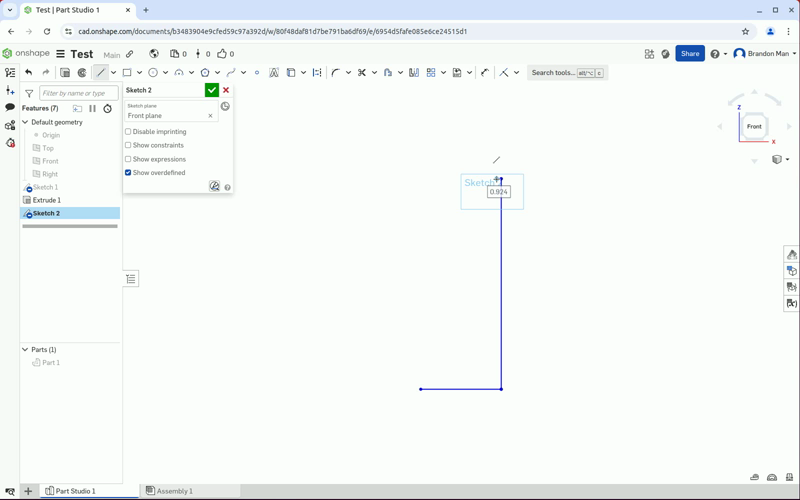
mouse_move(496, 385)
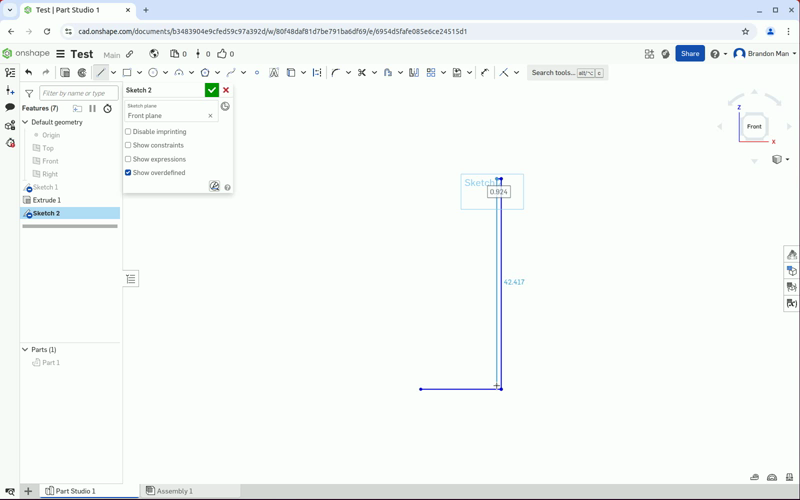
click(496, 385)
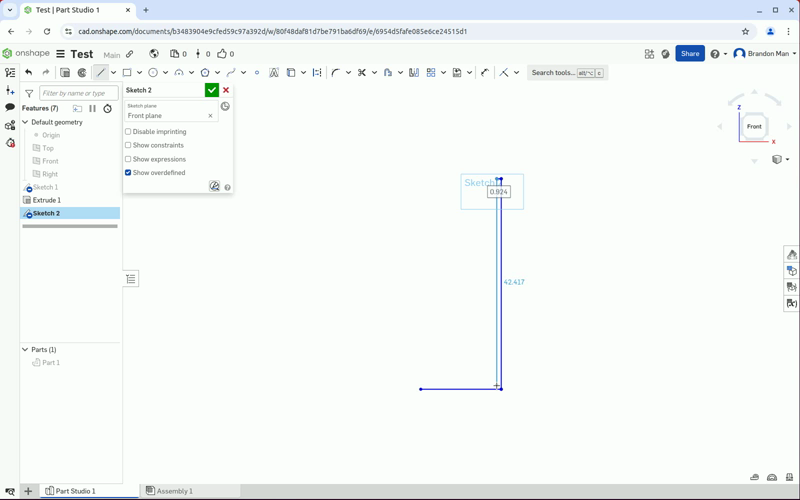
key_up(shift)
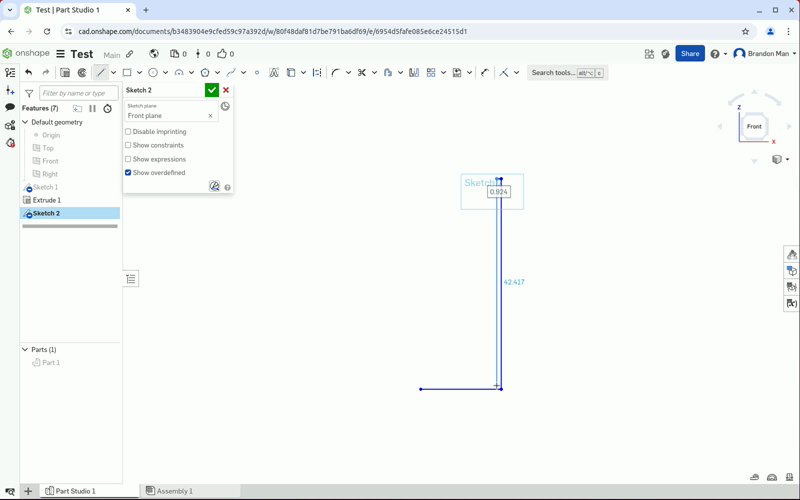
key_down(shift)
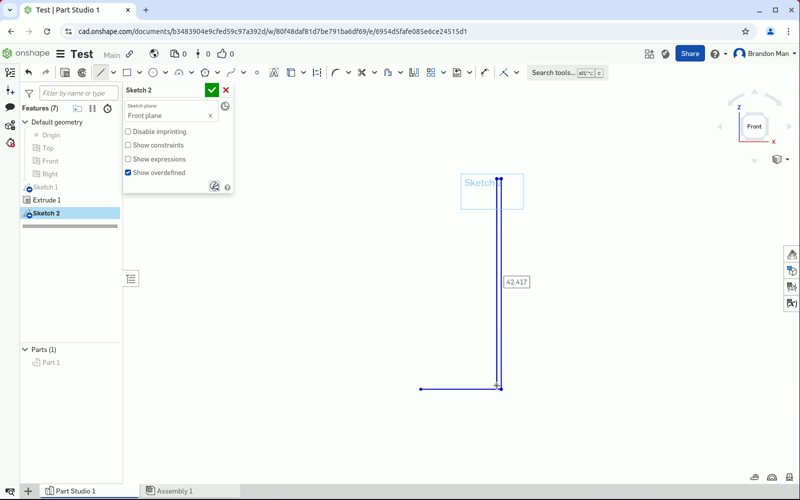
mouse_move(425, 385)
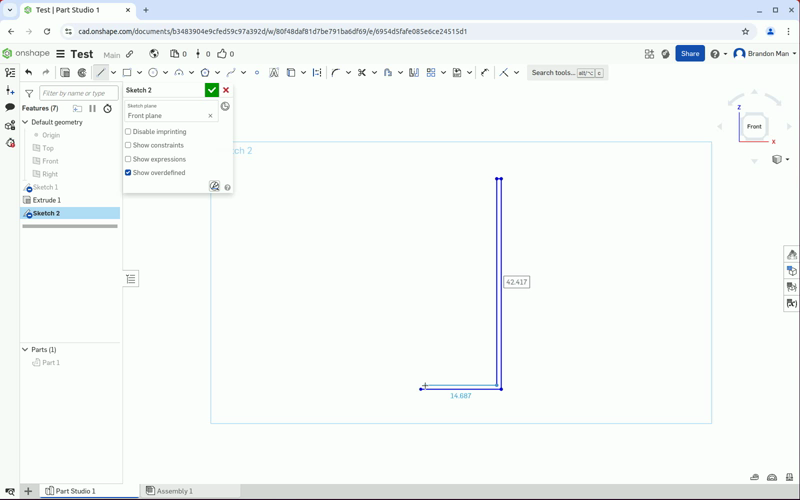
click(425, 385)
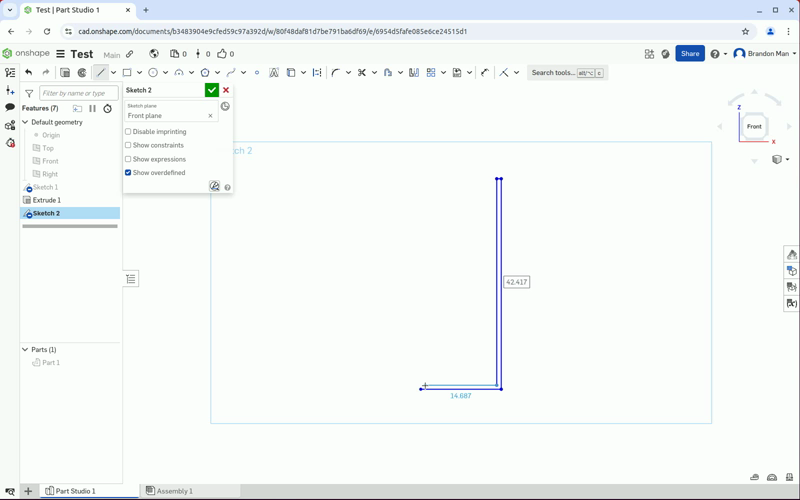
key_up(shift)
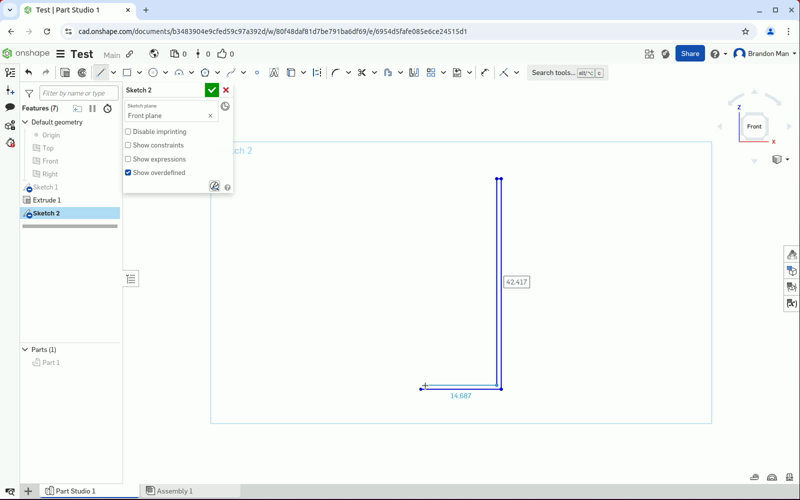
key_down(shift)
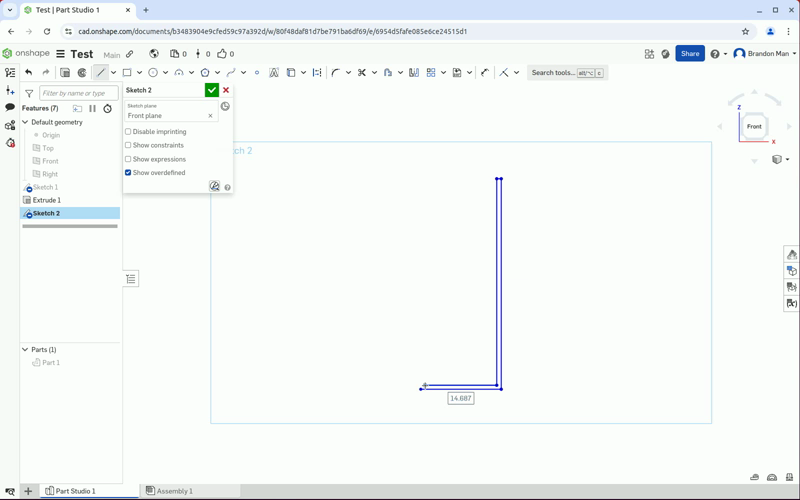
mouse_move(425, 178)
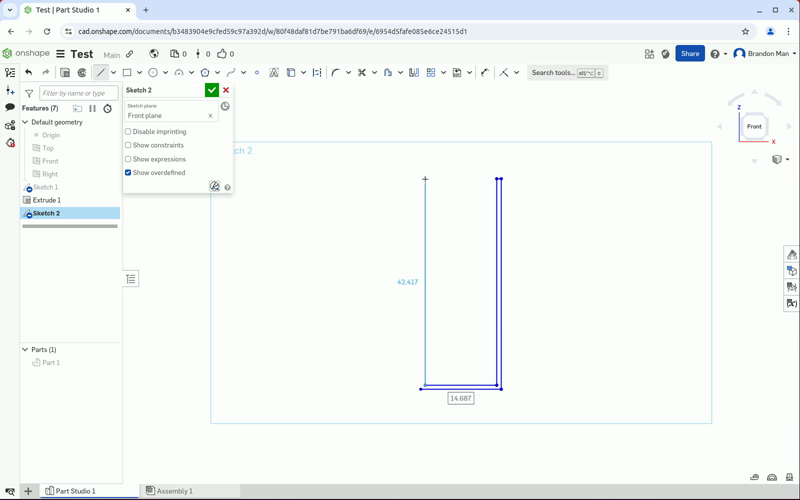
click(425, 178)
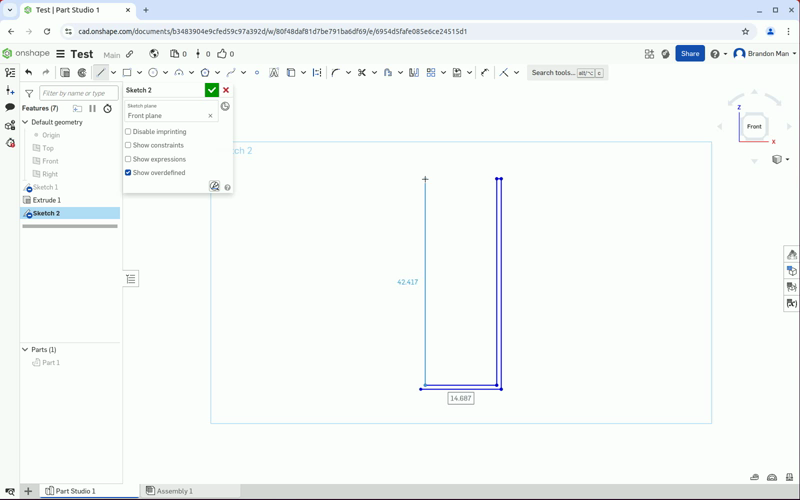
key_up(shift)
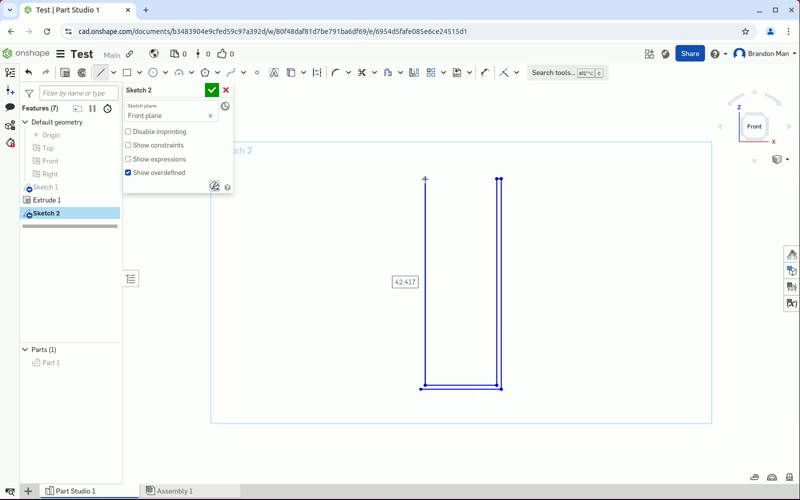
key_down(shift)
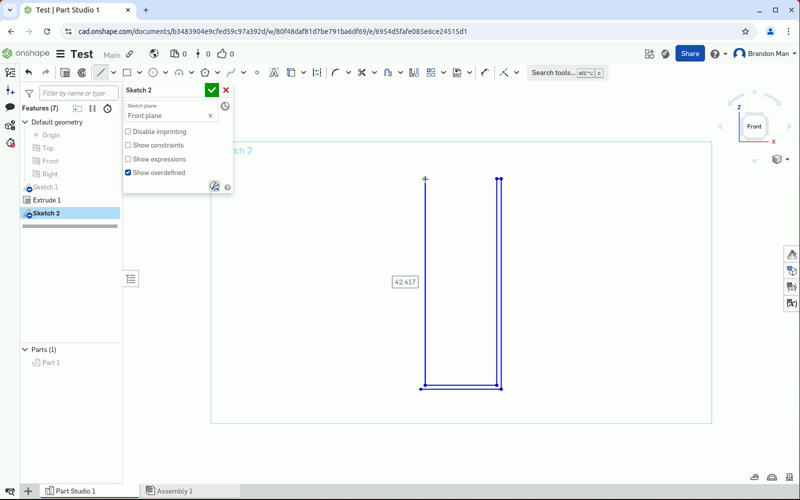
mouse_move(455, 178)
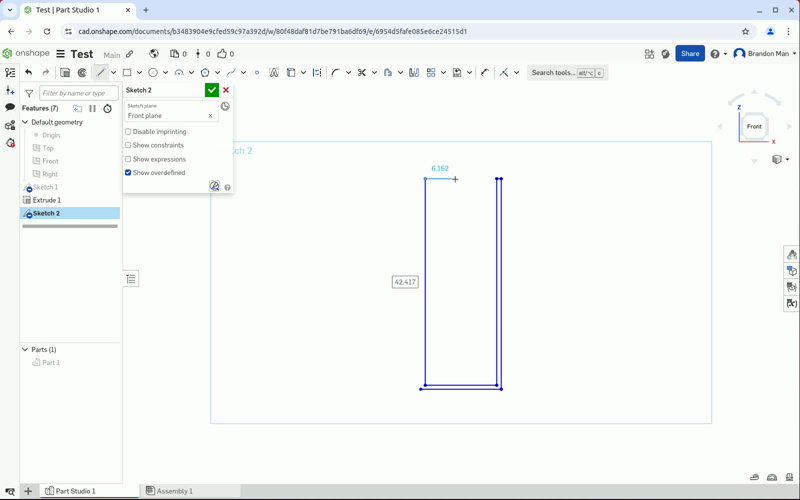
mouse_move(420, 178)
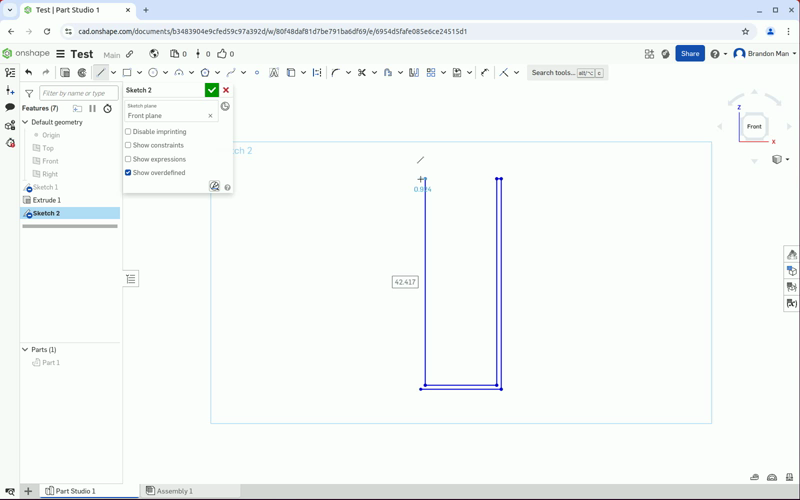
scroll(6)
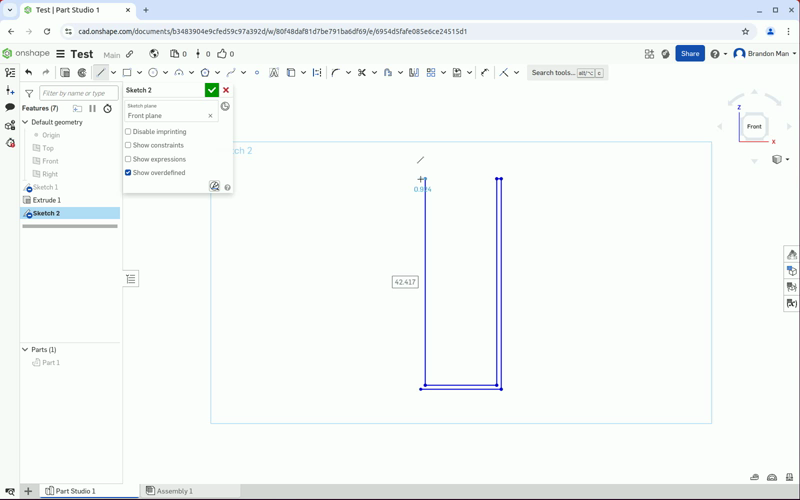
scroll(6)
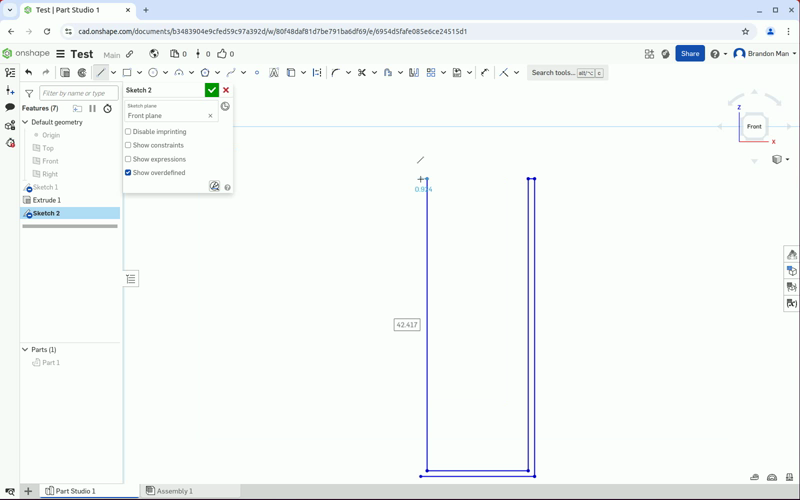
scroll(6)
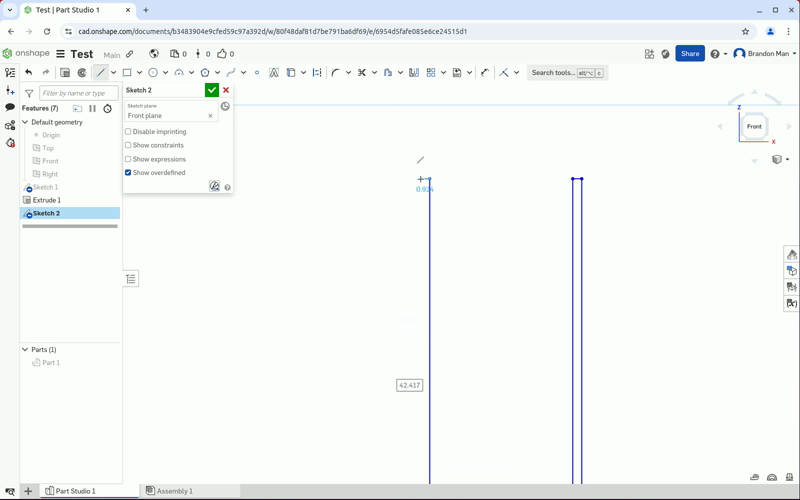
scroll(6)
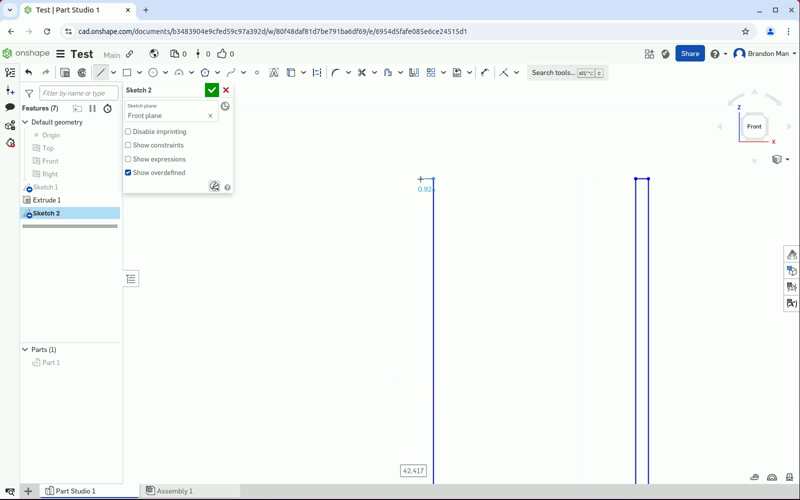
scroll(6)
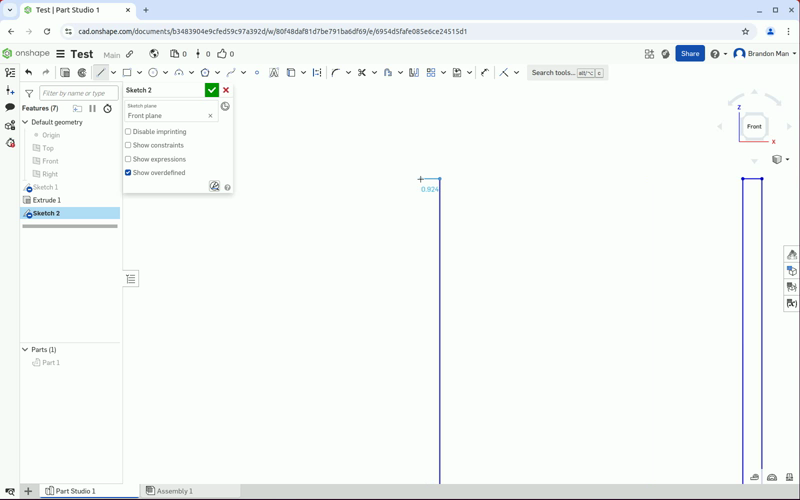
scroll(6)
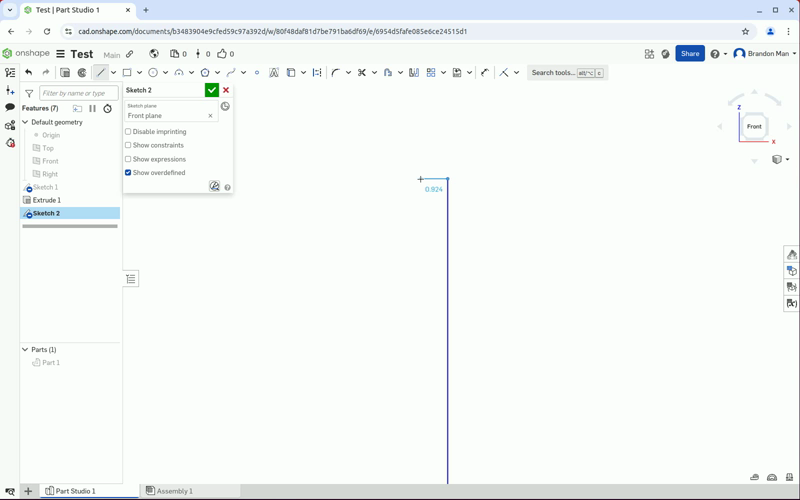
scroll(6)
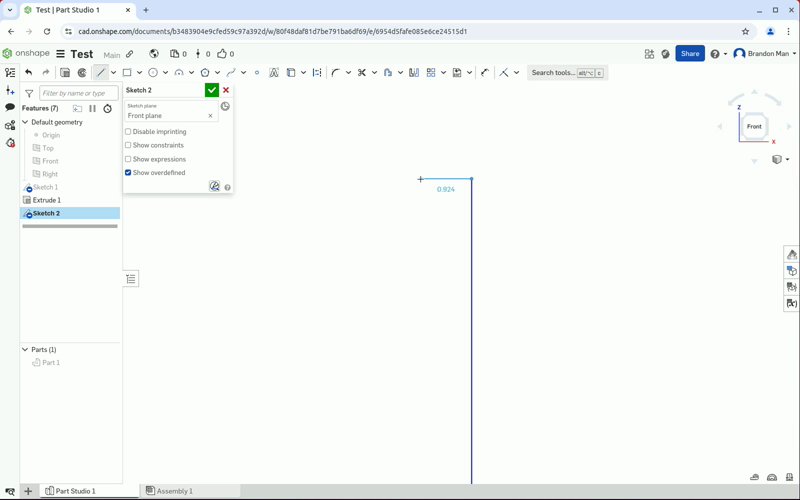
click(420, 178)
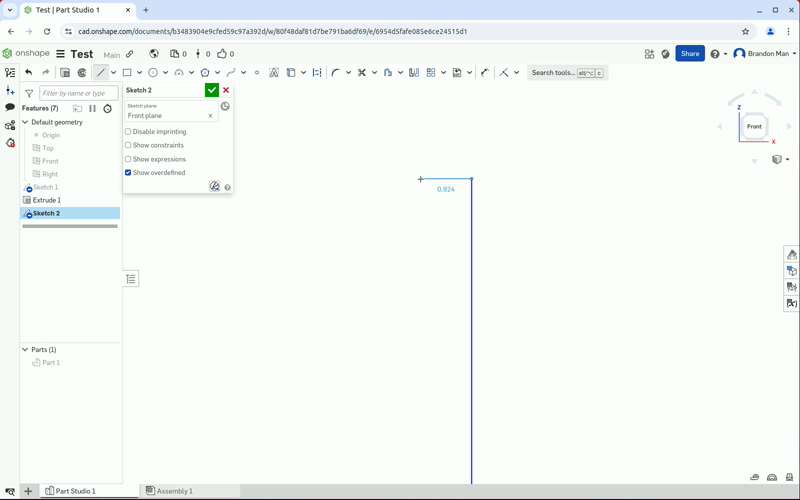
scroll(-6)
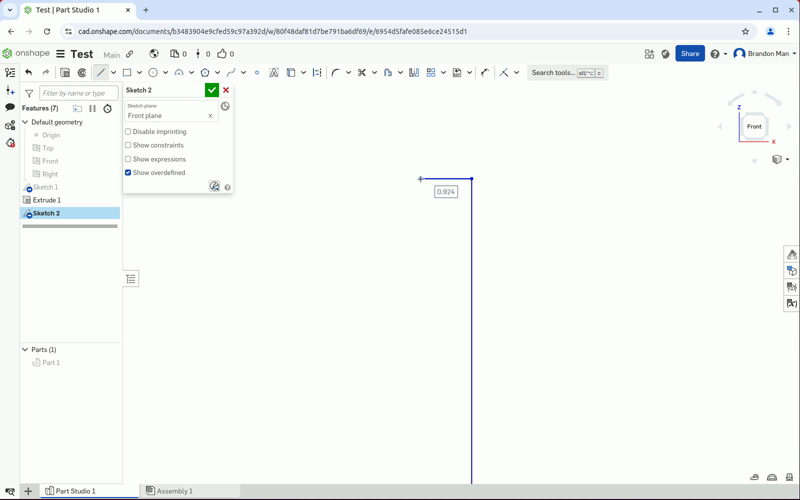
scroll(-6)
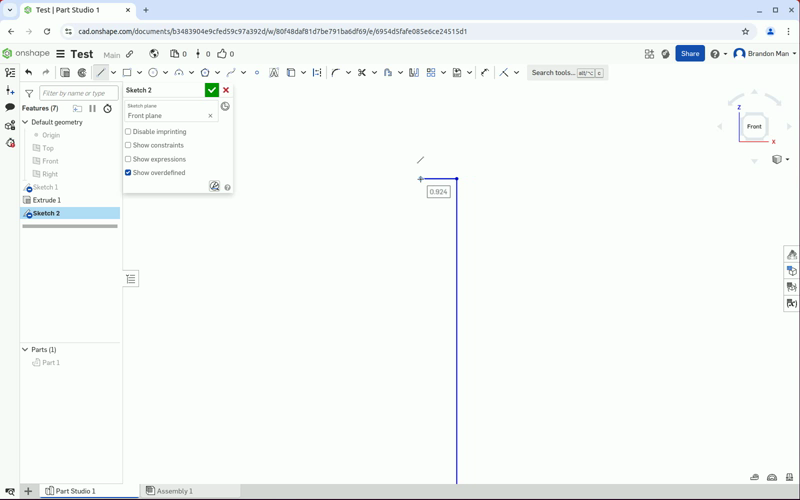
scroll(-6)
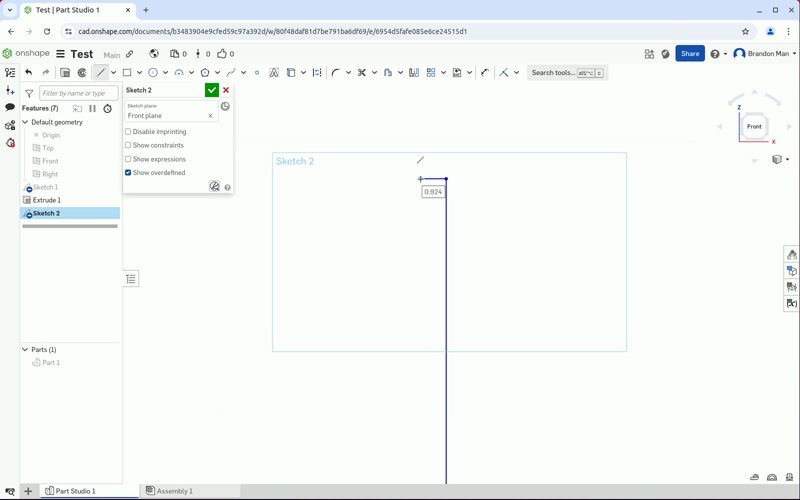
scroll(-6)
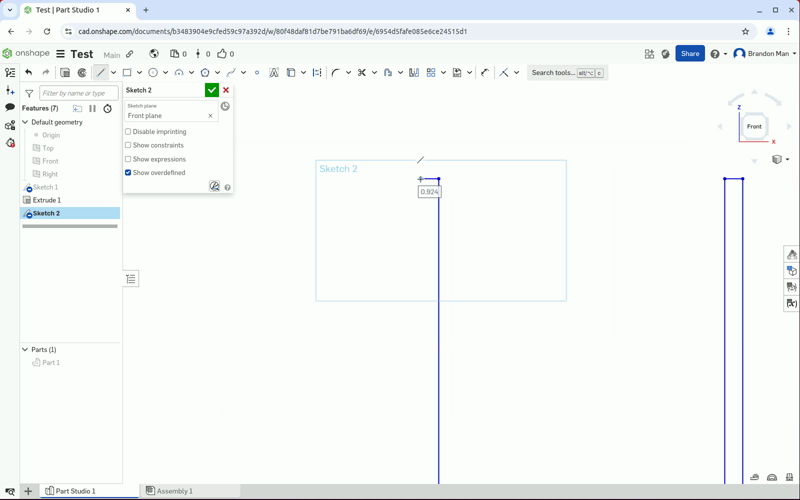
scroll(-6)
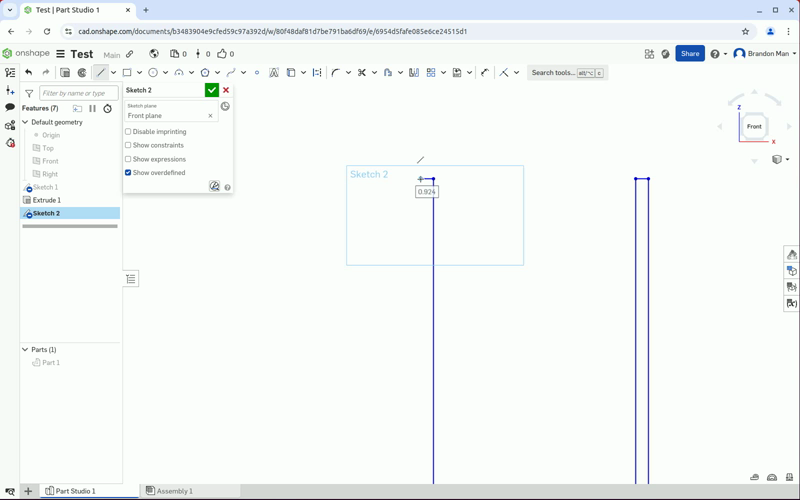
scroll(-6)
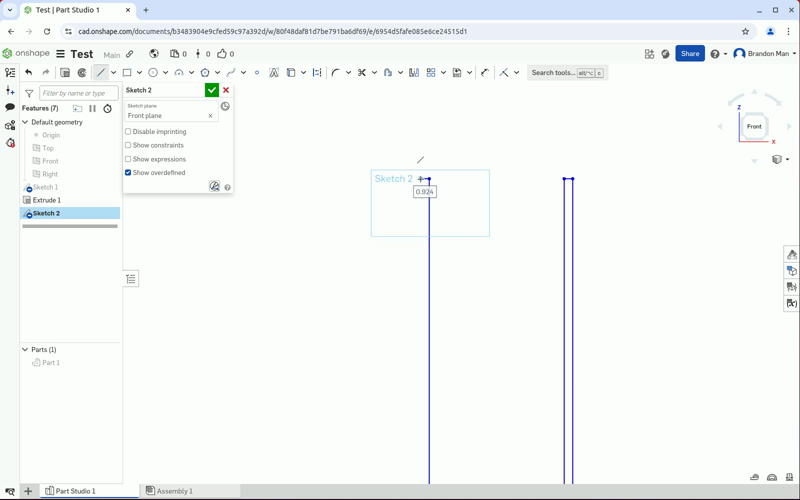
scroll(-6)
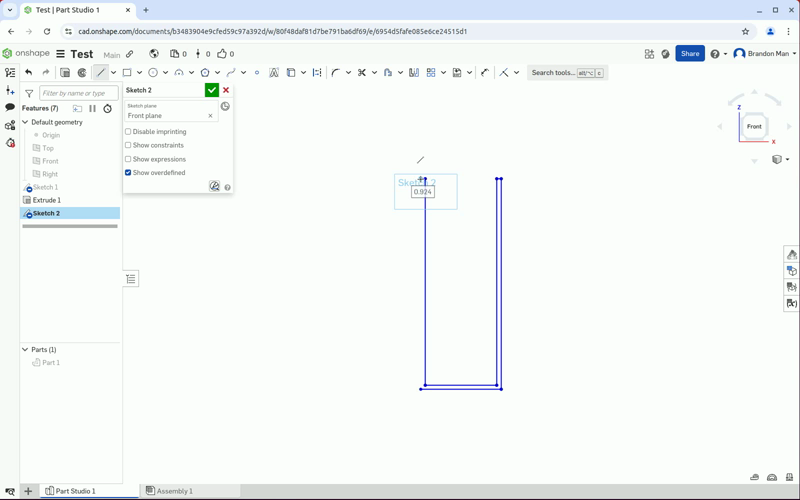
key_up(shift)
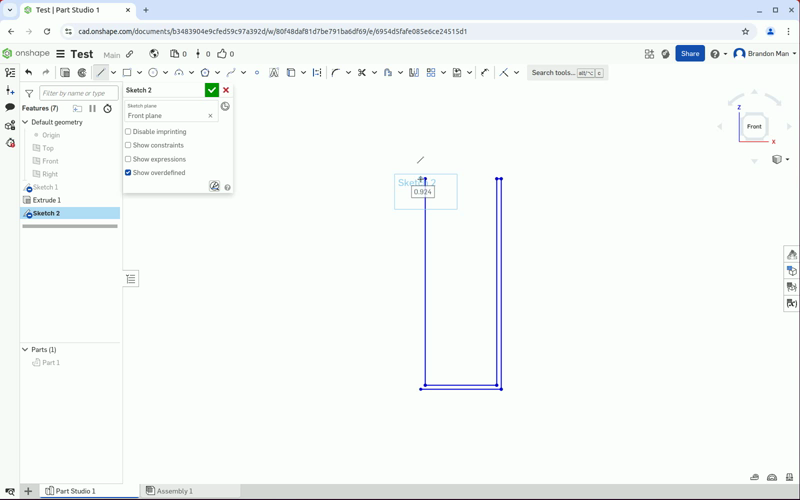
key_down(shift)
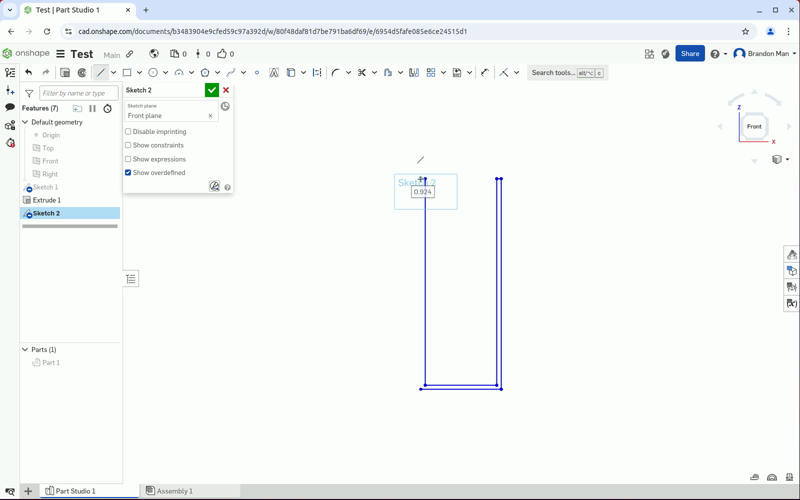
mouse_move(420, 389)
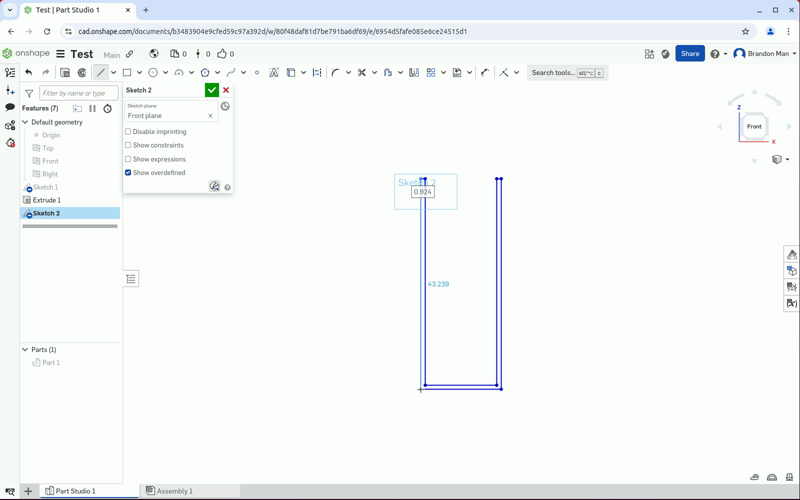
key_up(shift)
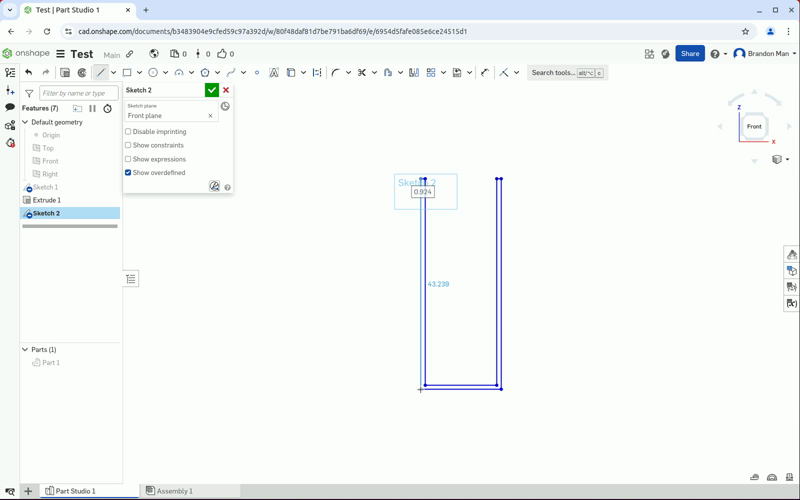
click(420, 389)
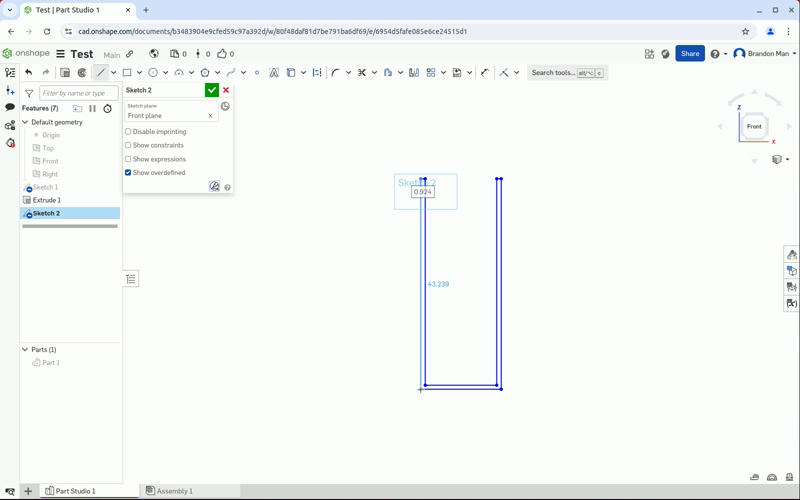
key(esc)
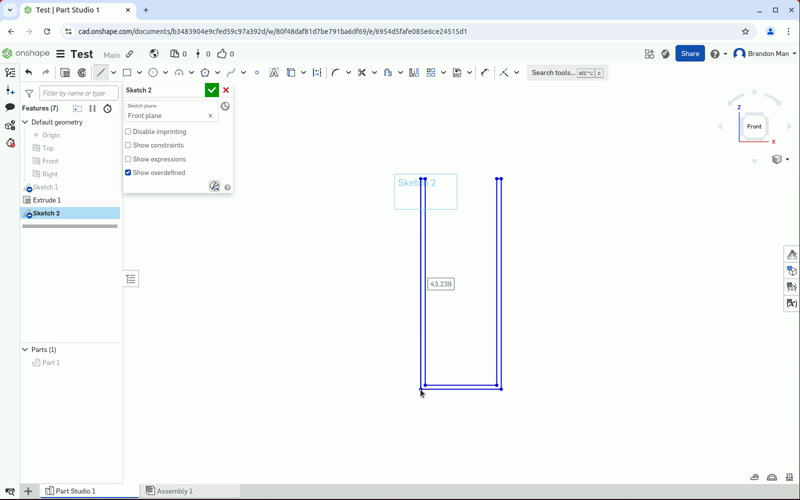
mouse_move(423, 184)
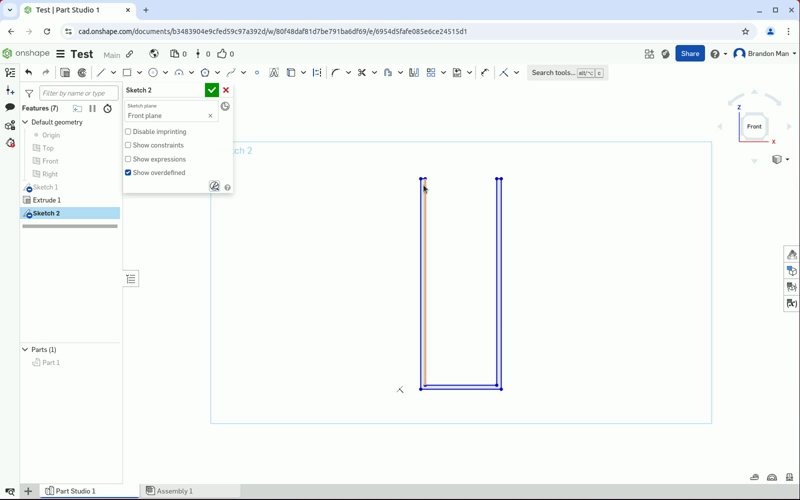
click(423, 184)
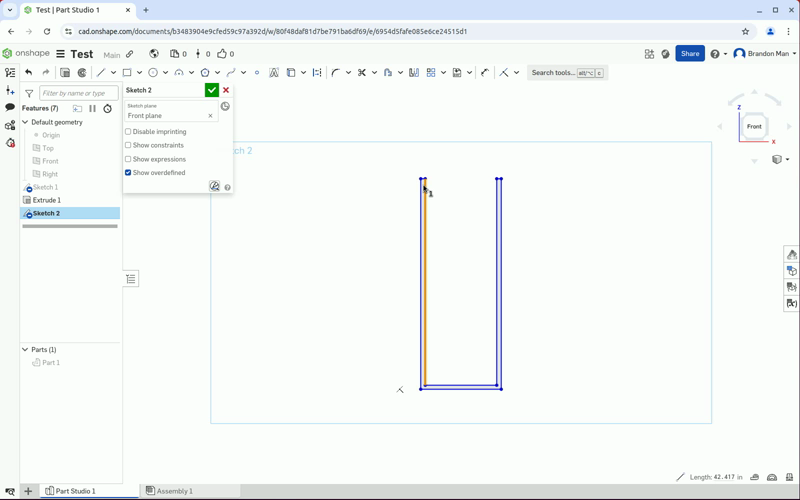
mouse_move(73, 352)
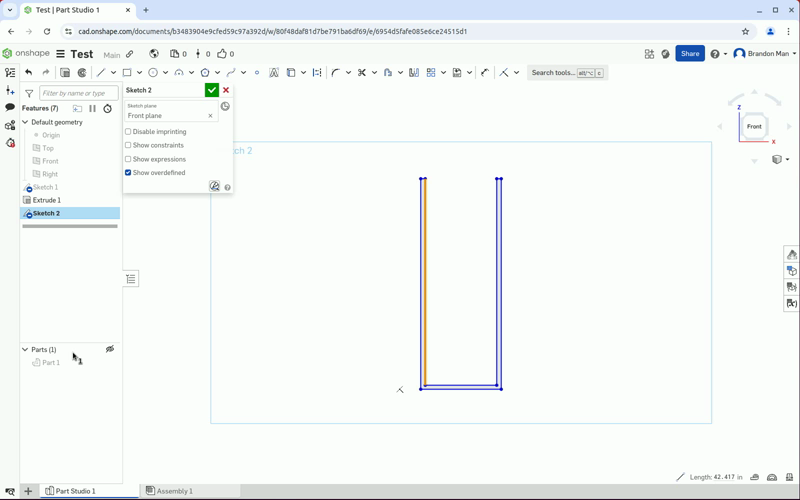
key(shift+y)
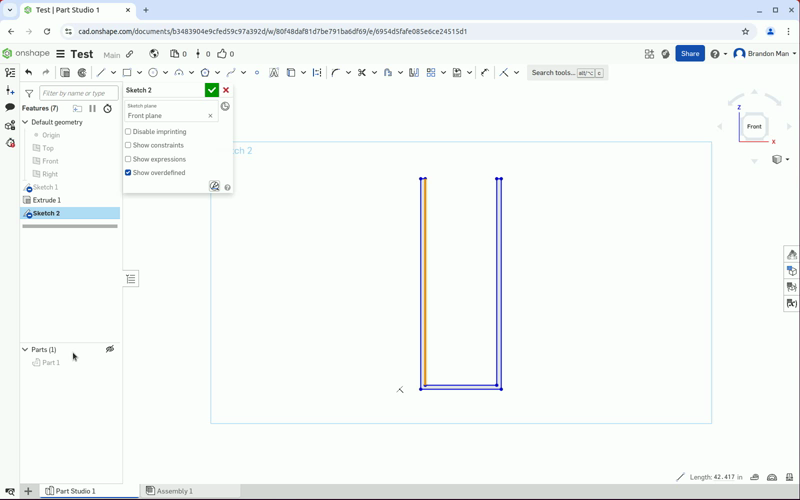
key(shift+e)
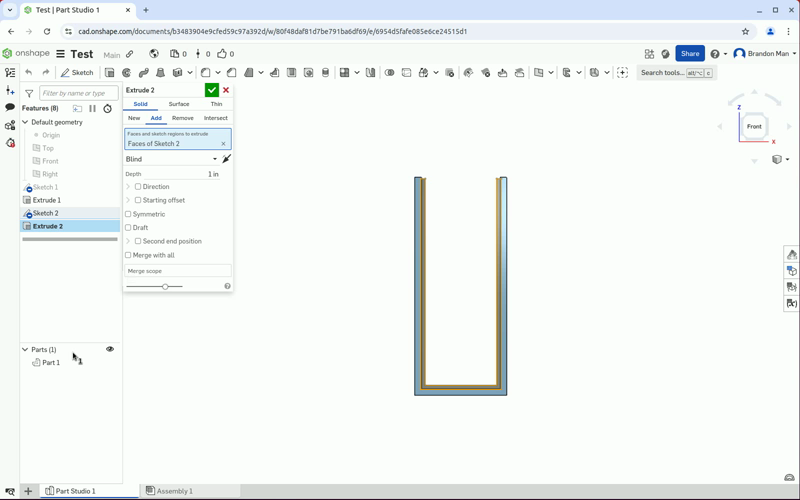
mouse_move(143, 106)
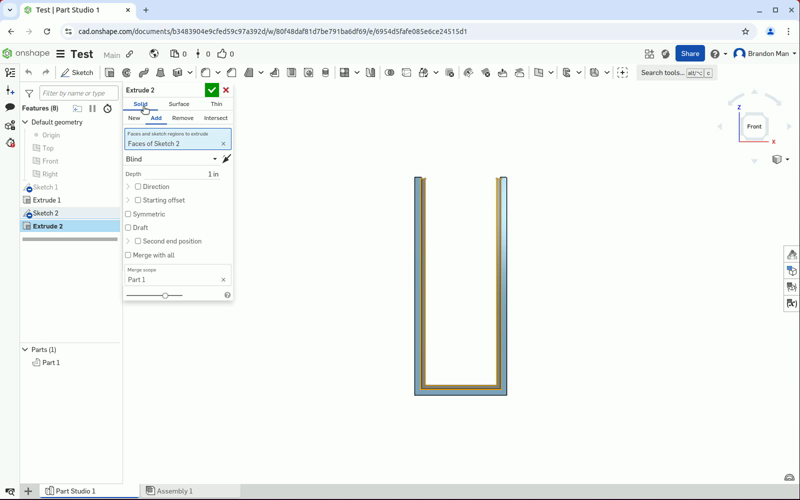
click(143, 106)
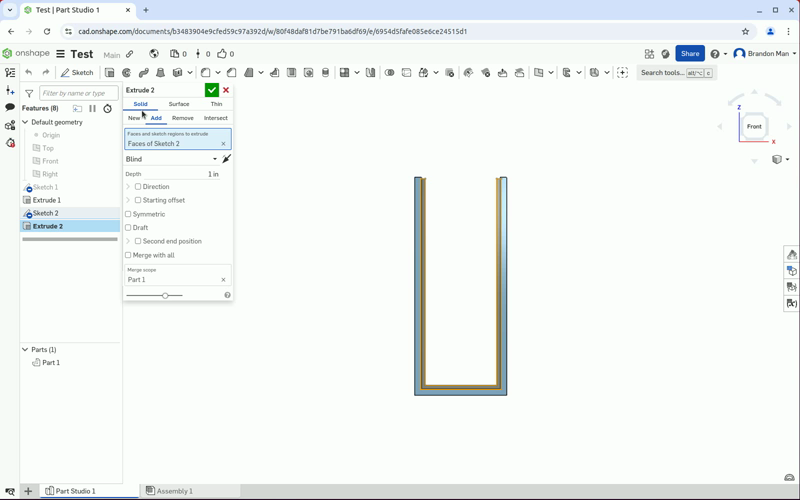
mouse_move(137, 120)
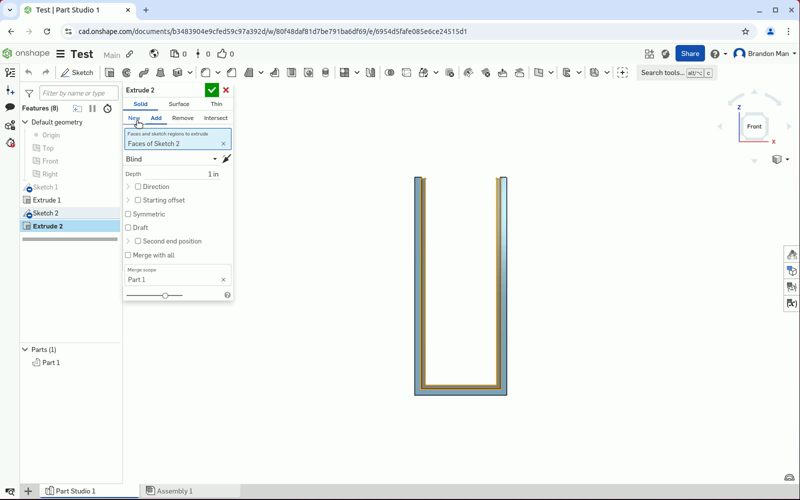
click(137, 120)
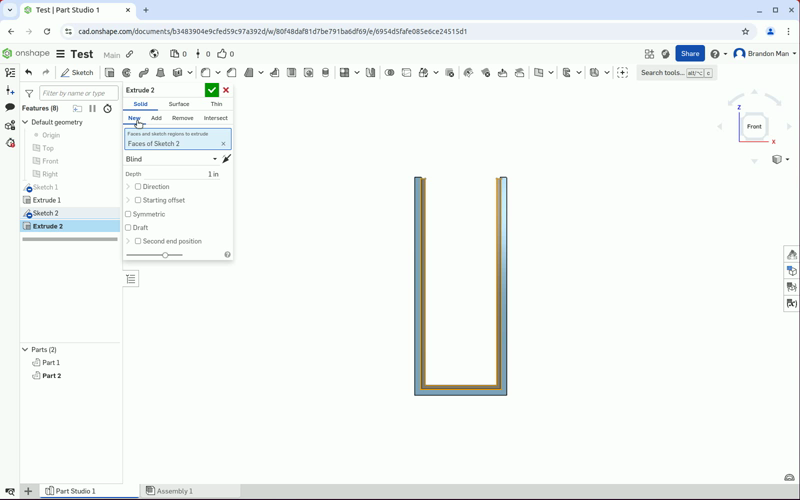
key(tab, 4)
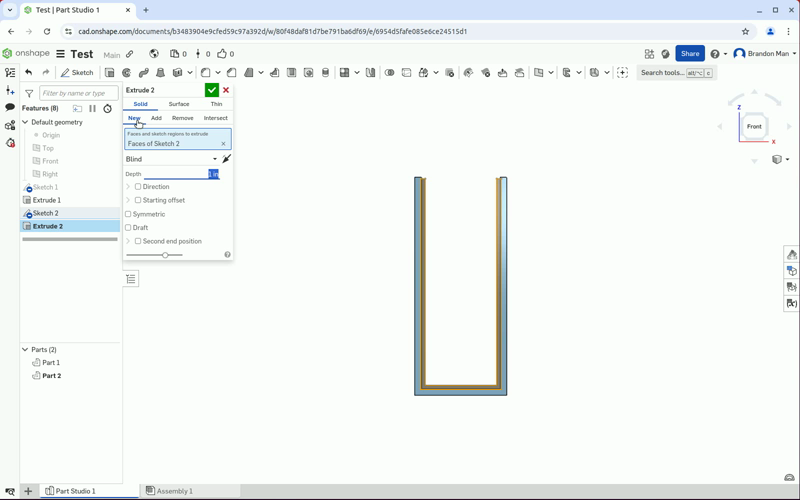
text(-5.536)
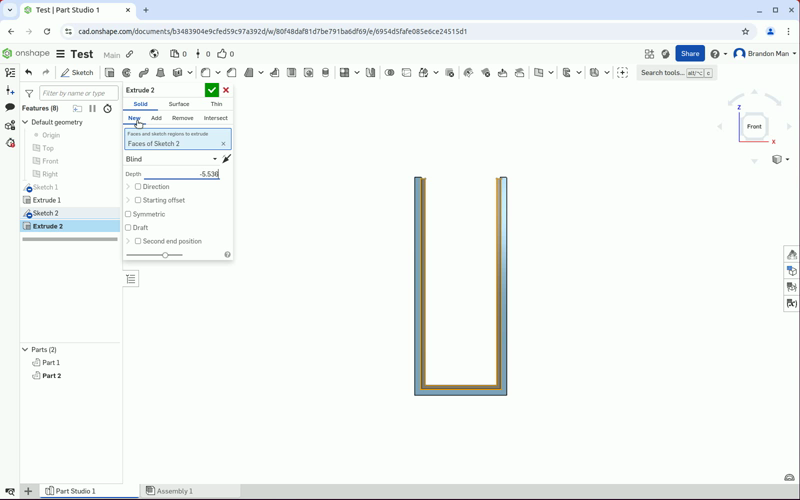
key(tab, 3)
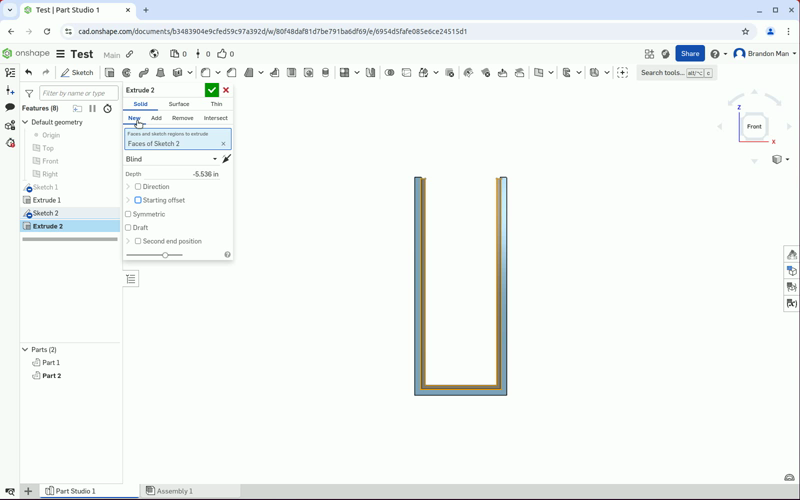
key(tab, 2)
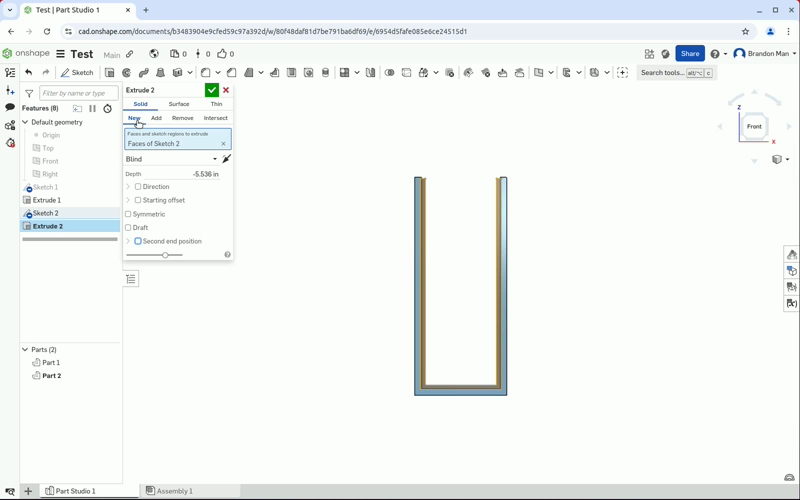
key(space)
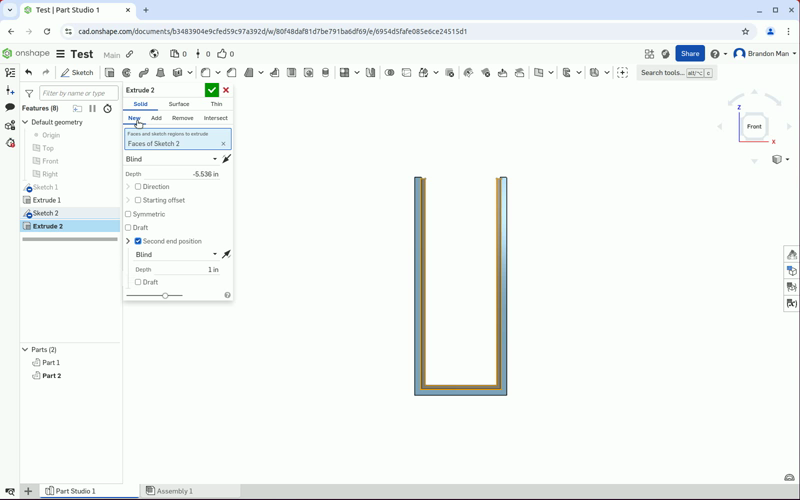
key(tab, 3)
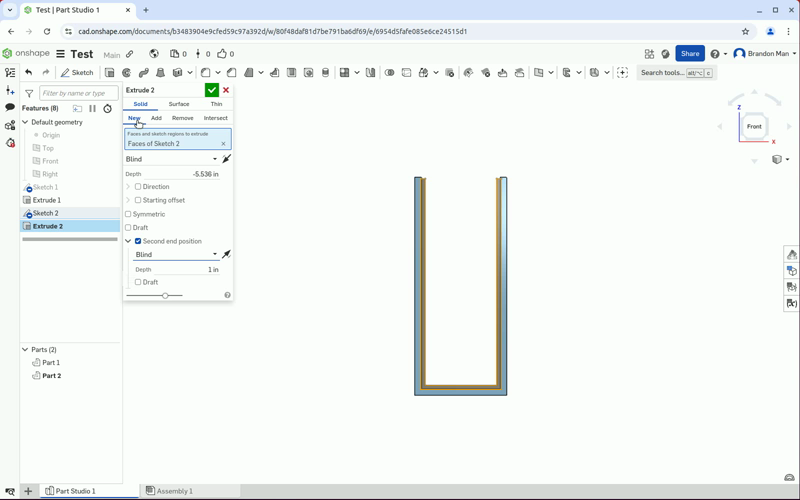
text(4.333)
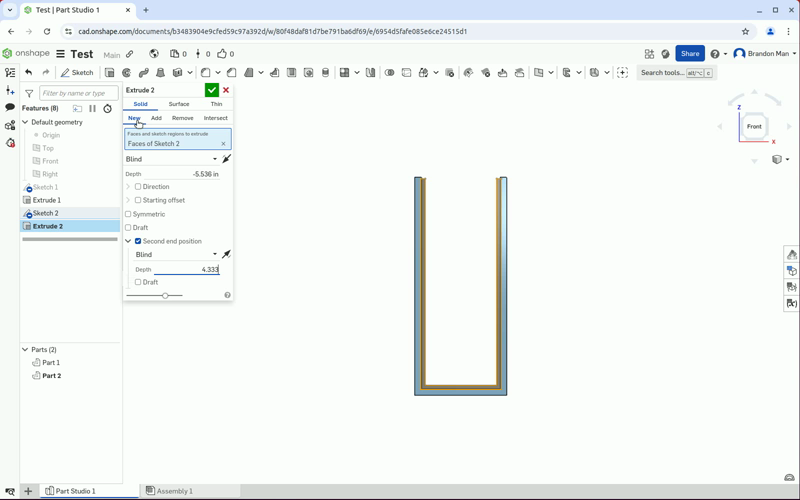
key(enter)
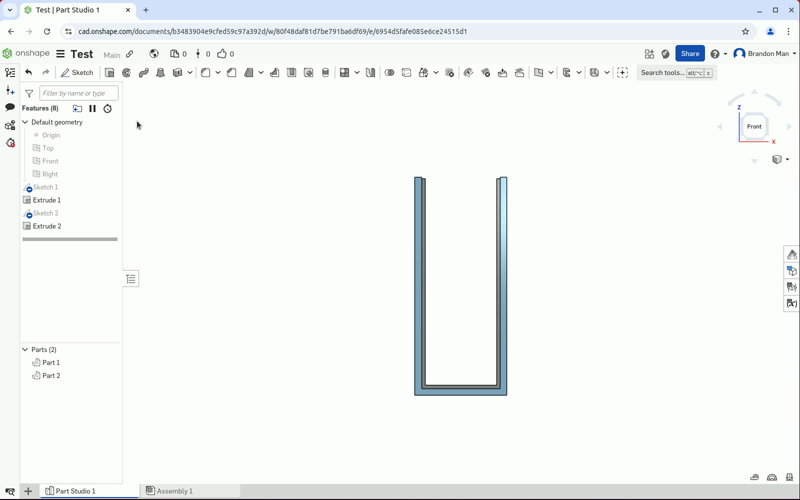
key(shift+h)
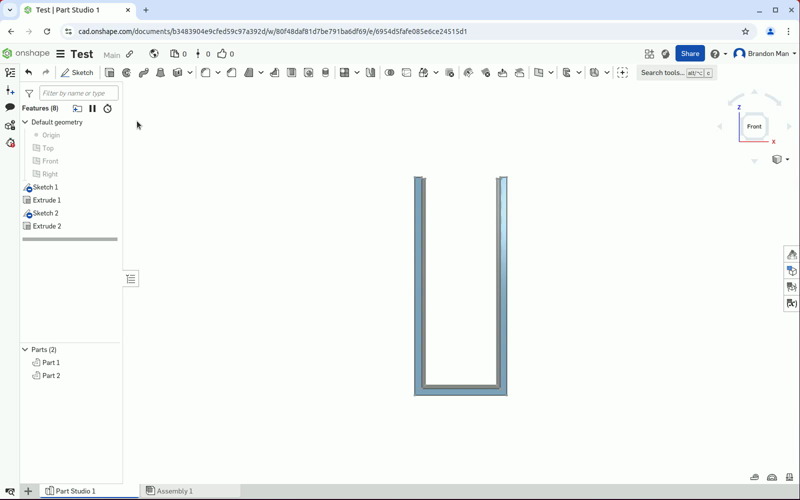
key(shift+h)
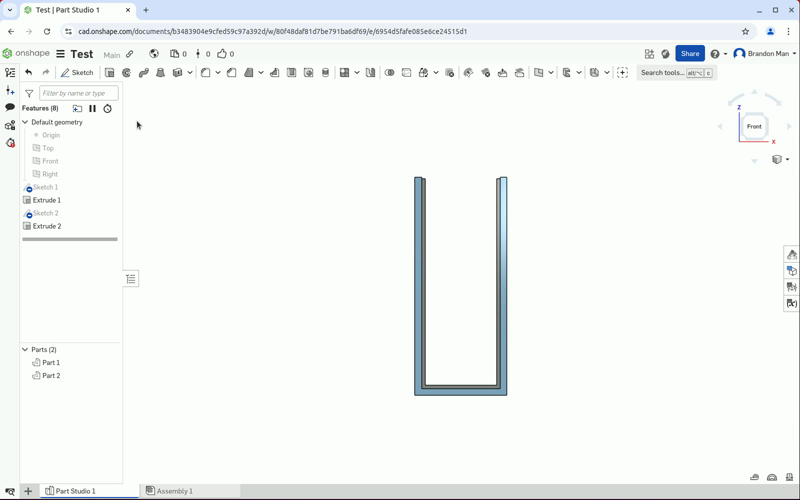
mouse_move(73, 189)
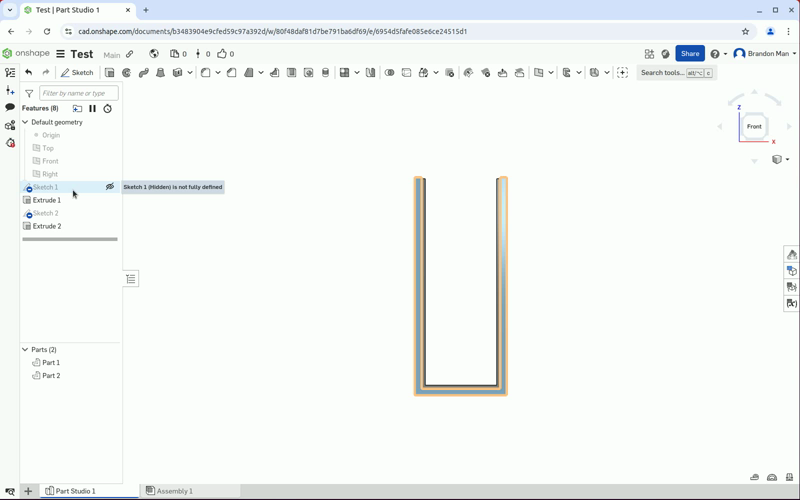
click(73, 189)
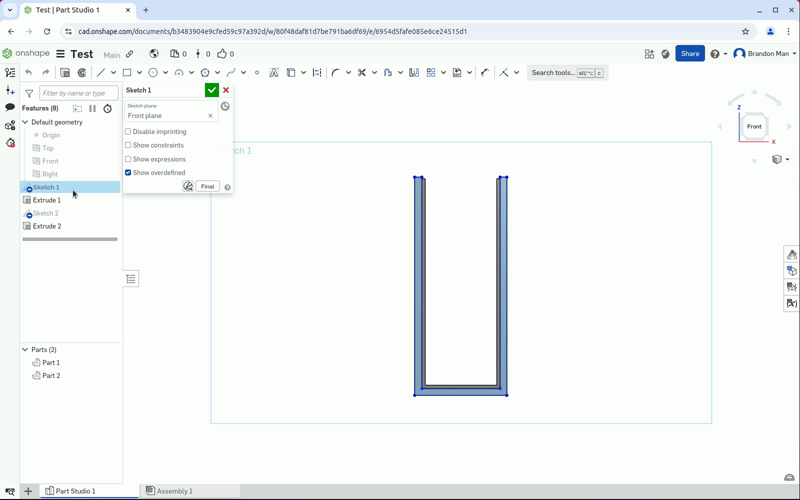
mouse_move(229, 92)
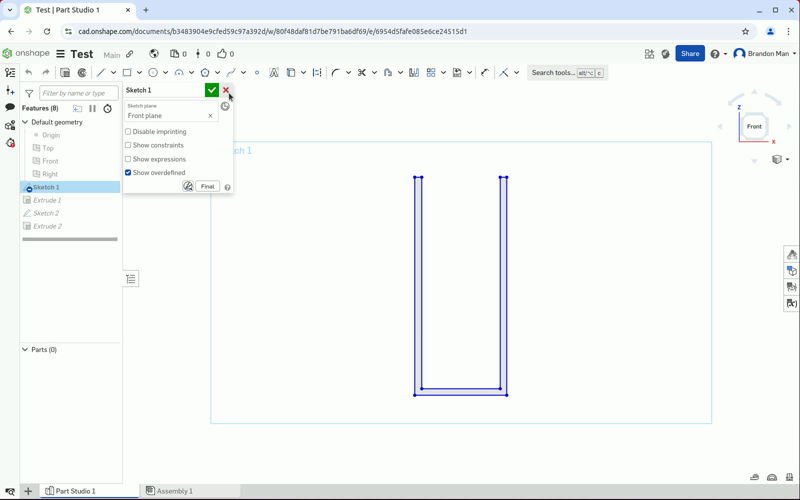
click(229, 92)
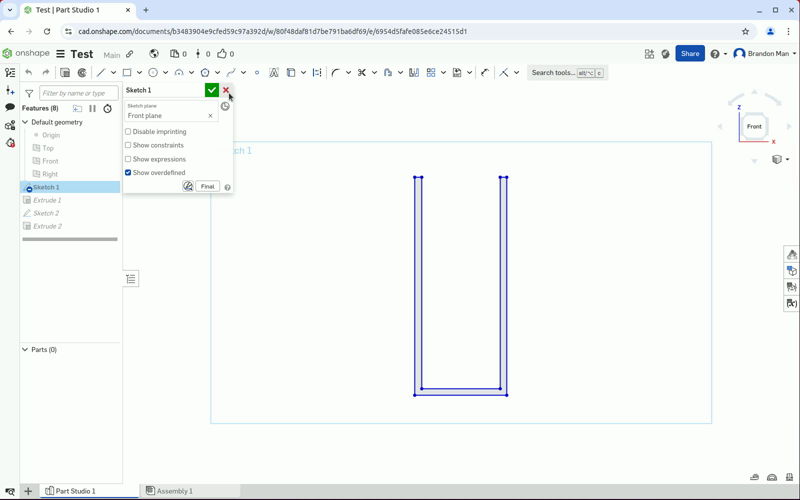
key(shift+s)
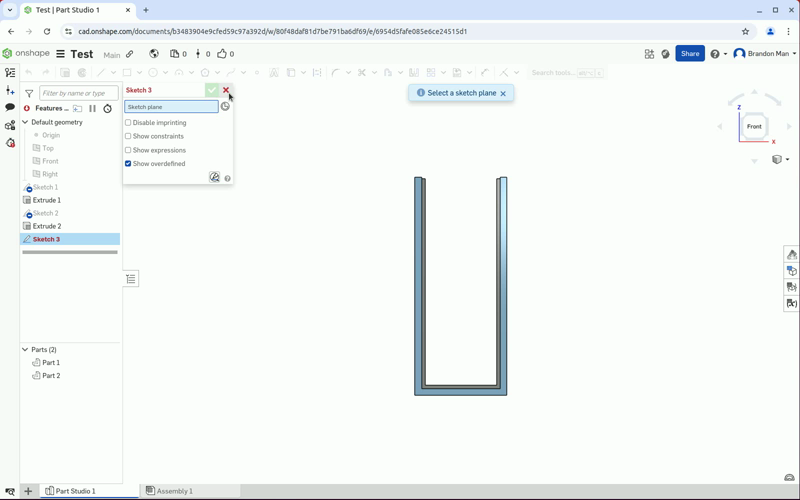
mouse_move(73, 163)
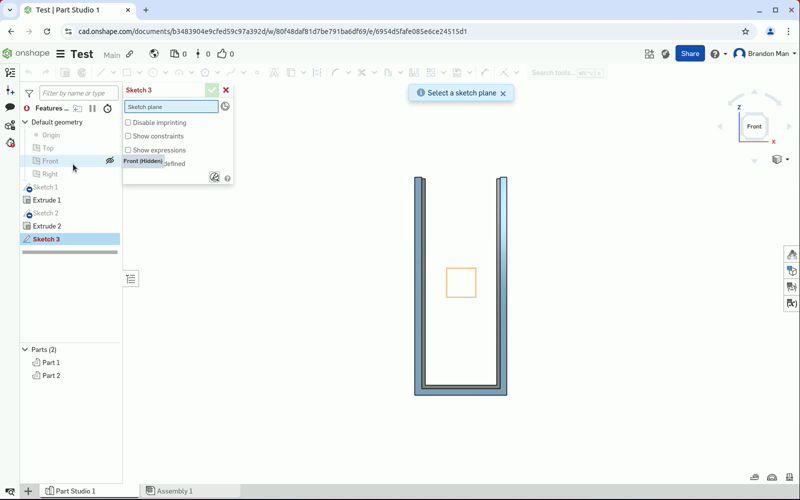
click(73, 163)
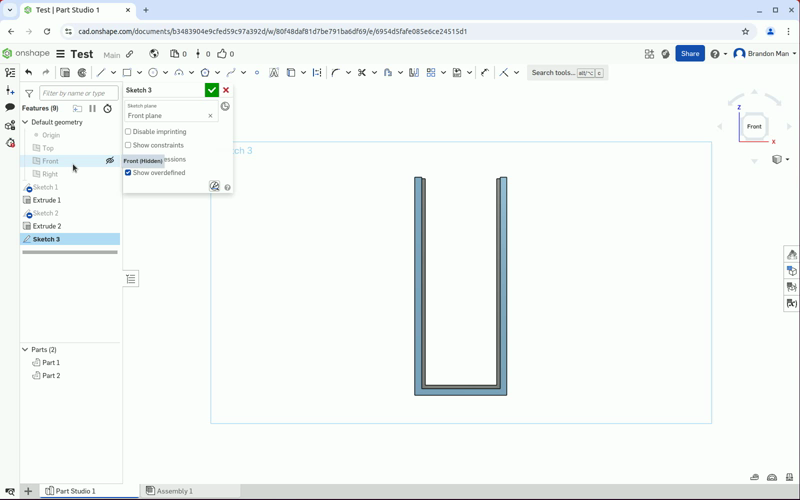
mouse_move(73, 352)
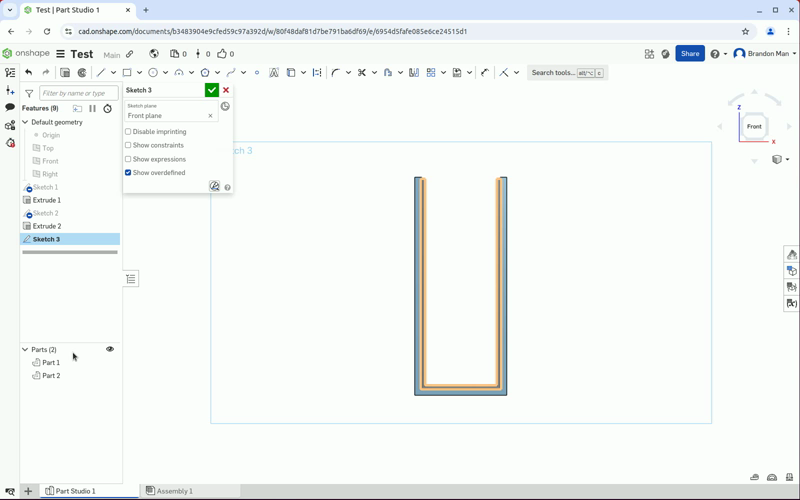
key(y)
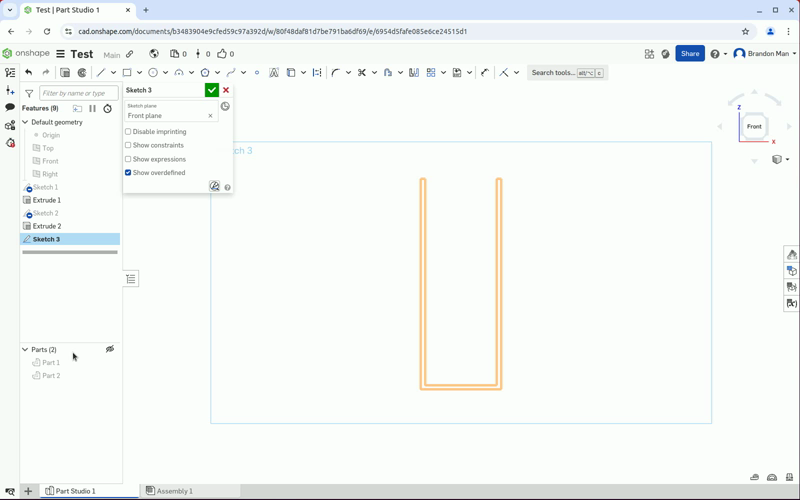
key(l)
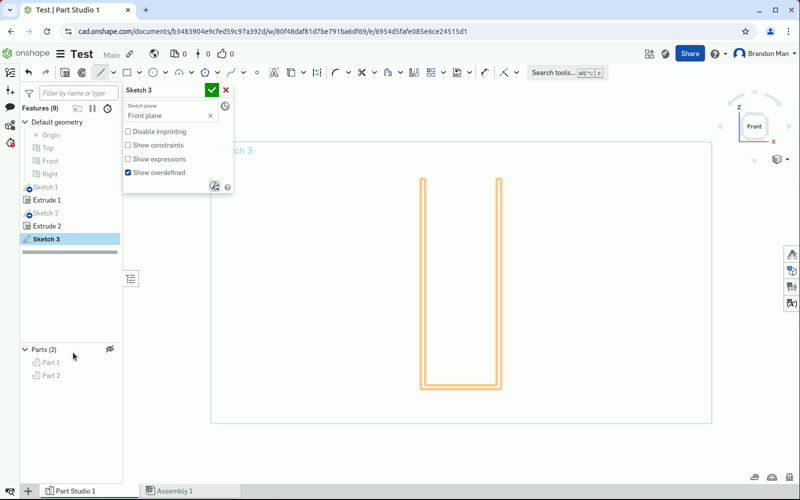
key_down(shift)
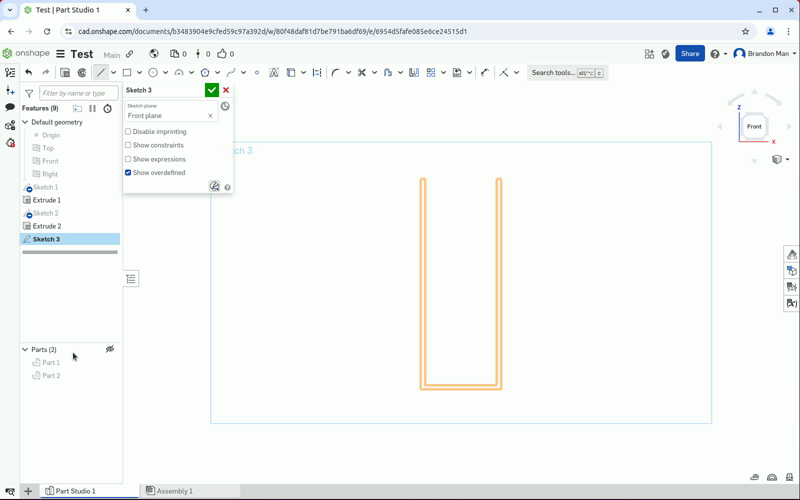
mouse_move(414, 395)
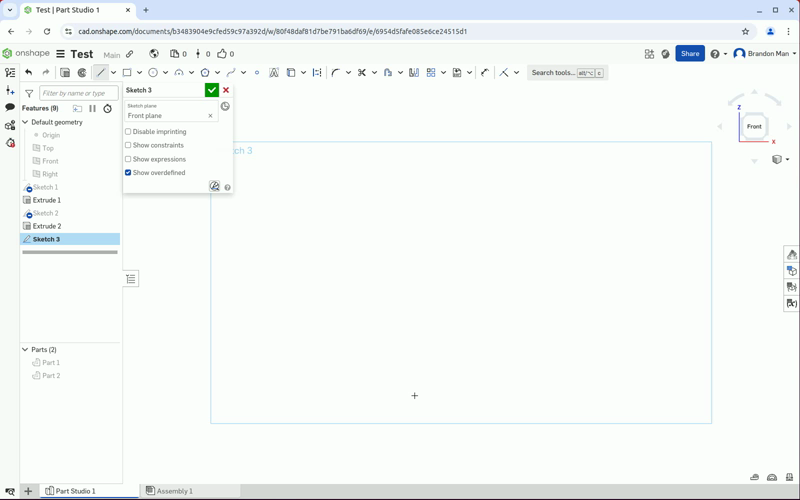
click(414, 395)
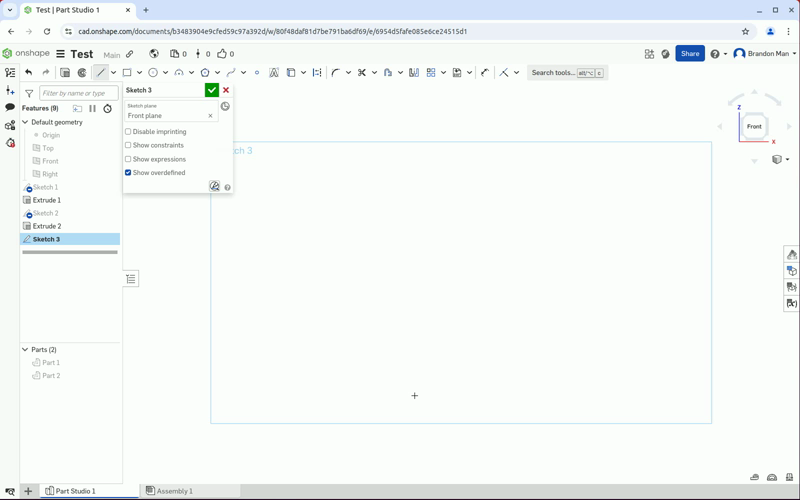
key_up(shift)
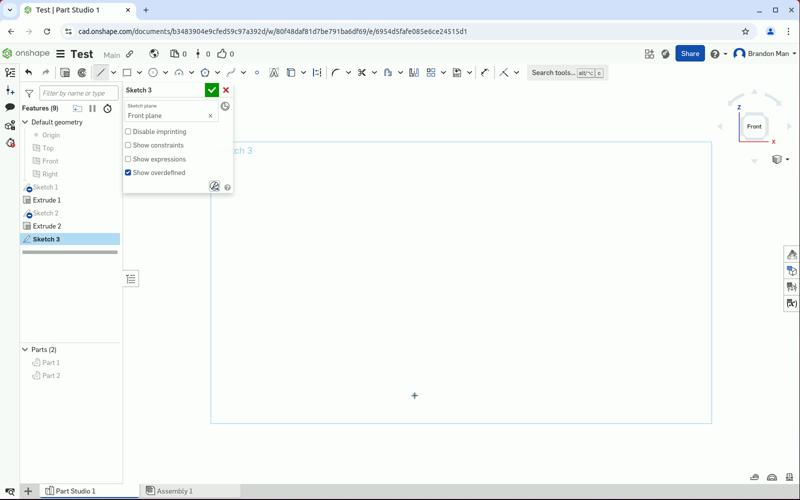
key_down(shift)
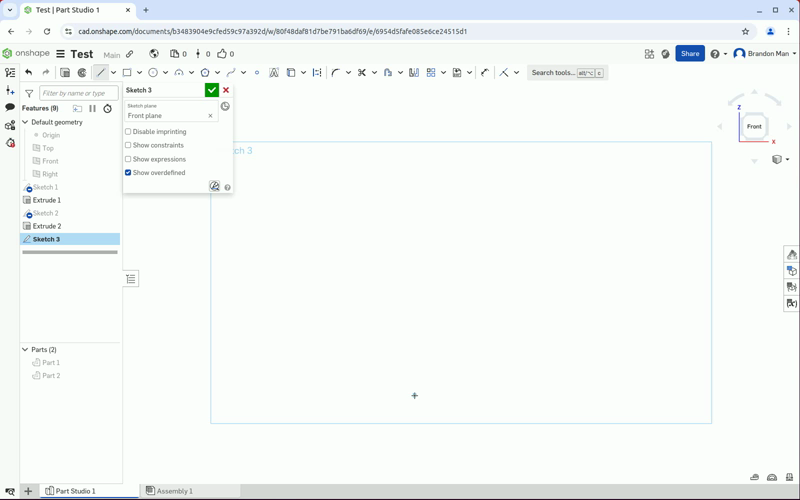
mouse_move(506, 395)
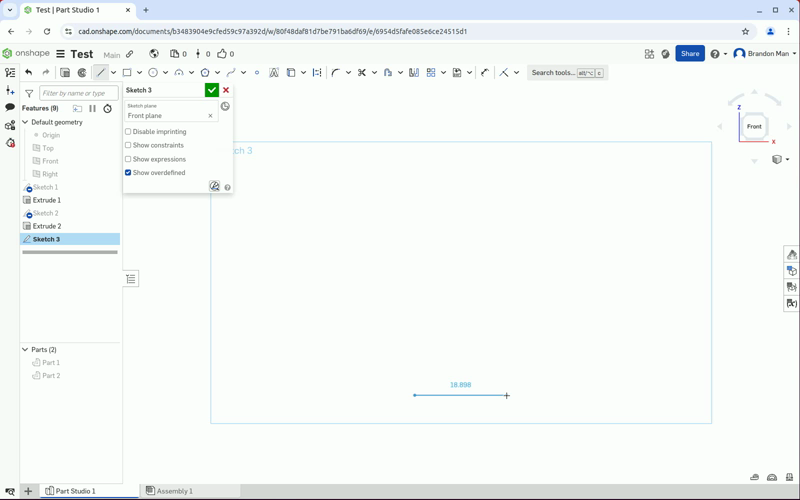
click(506, 395)
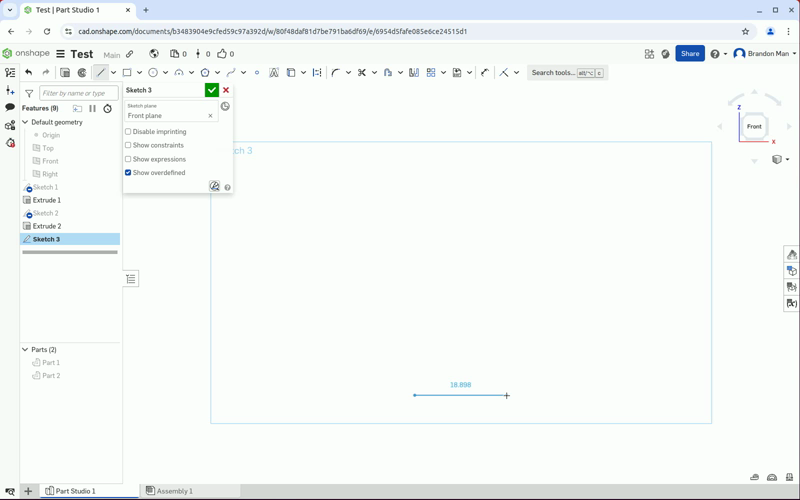
key_up(shift)
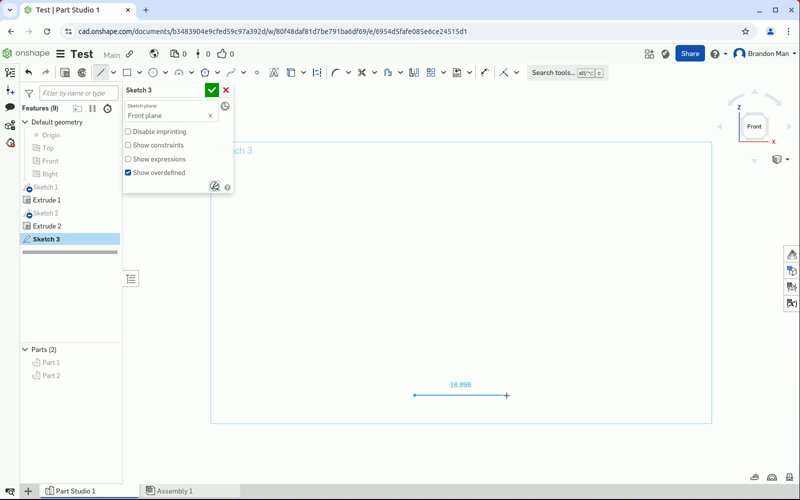
key_down(shift)
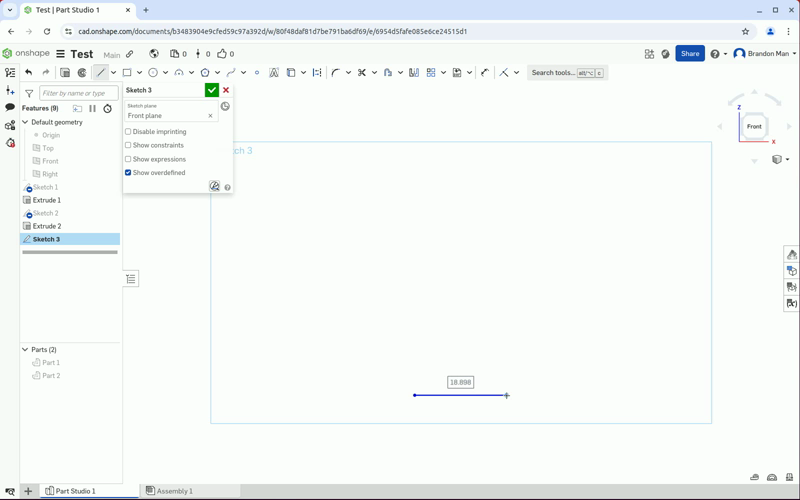
mouse_move(506, 177)
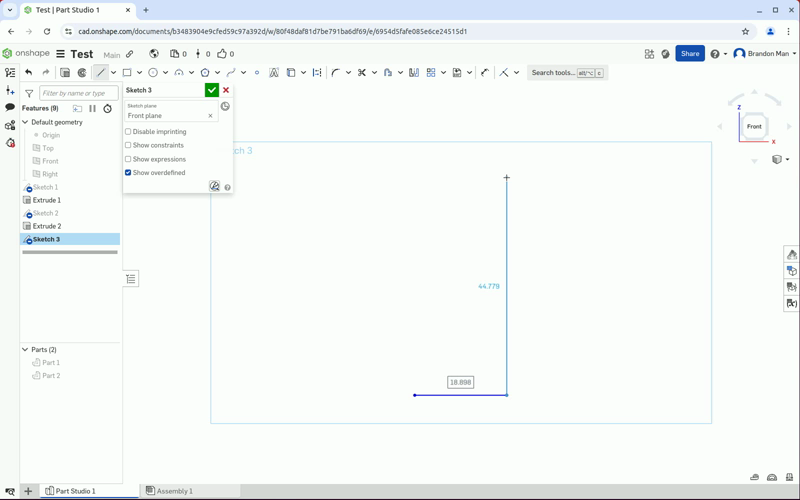
click(506, 177)
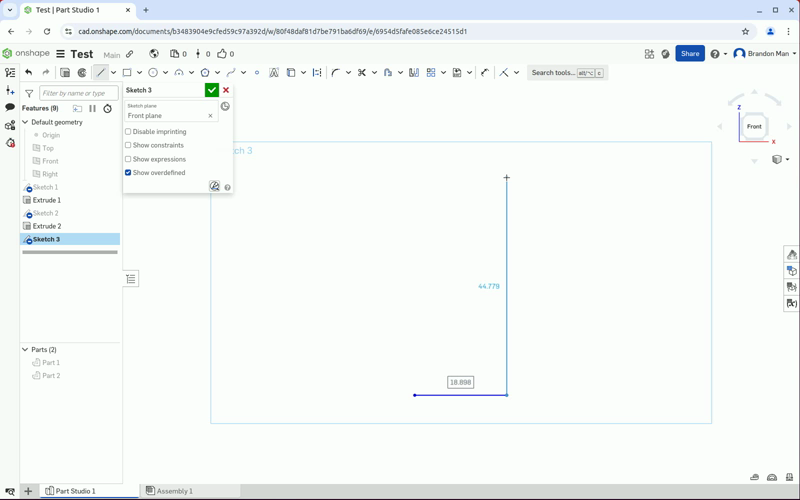
key_up(shift)
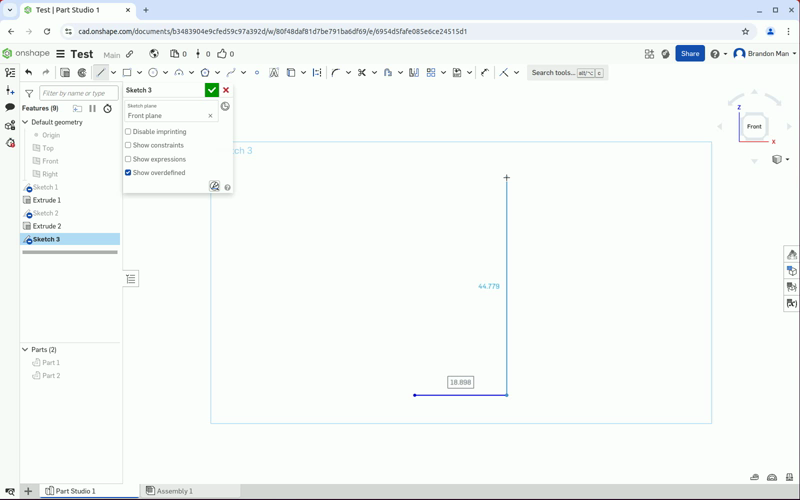
key_down(shift)
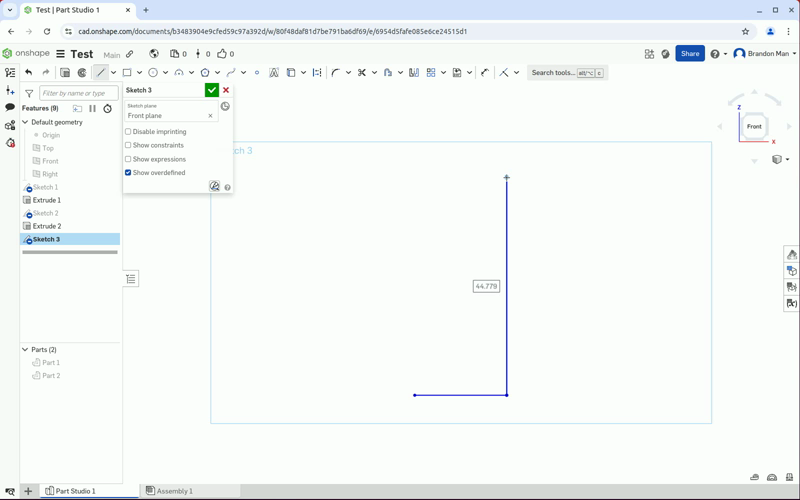
mouse_move(536, 177)
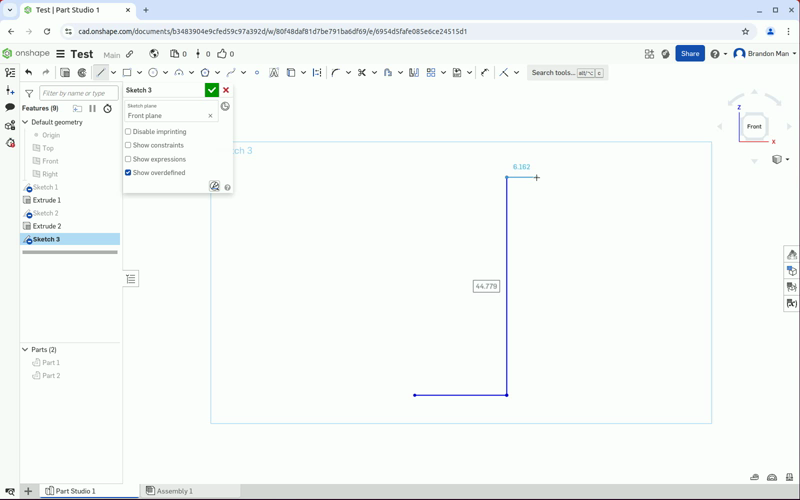
mouse_move(500, 177)
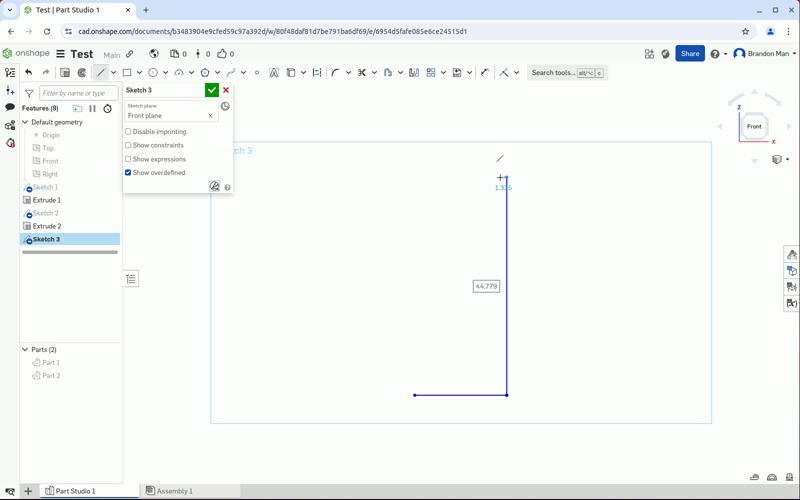
scroll(6)
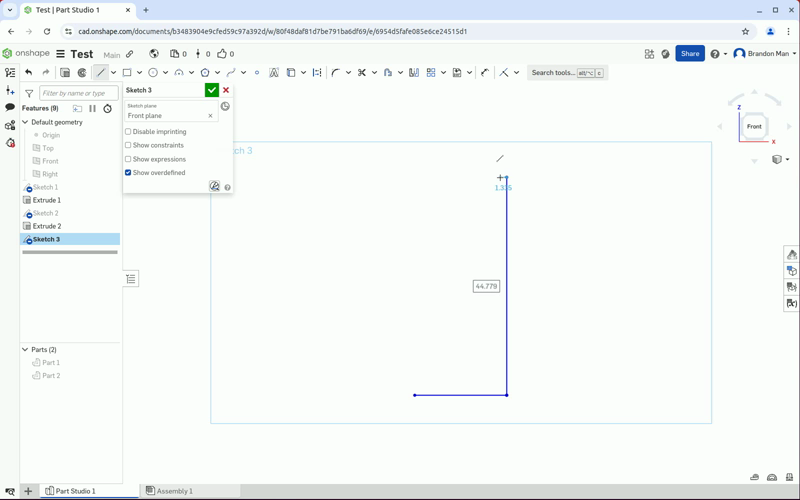
scroll(6)
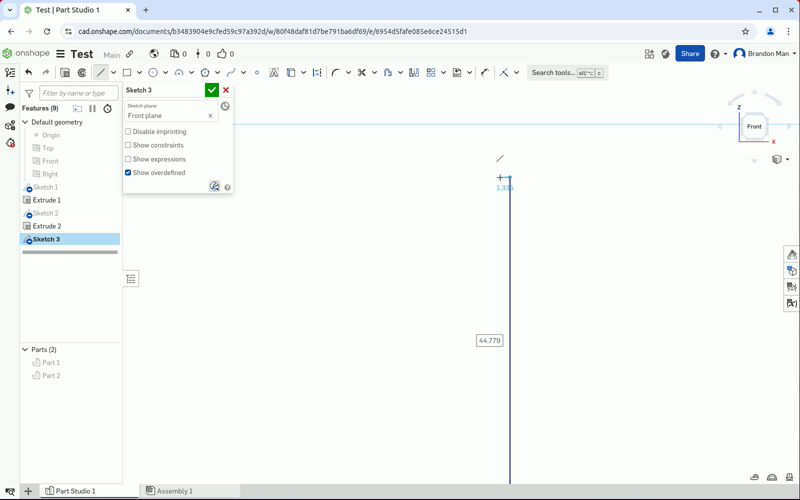
scroll(6)
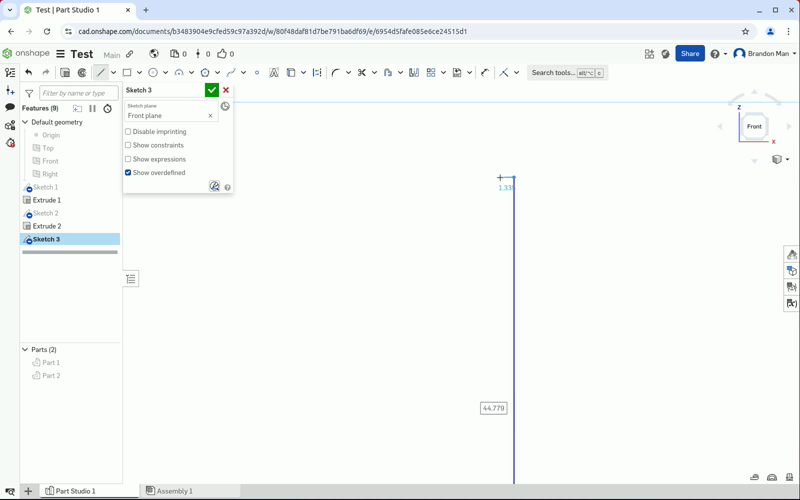
scroll(6)
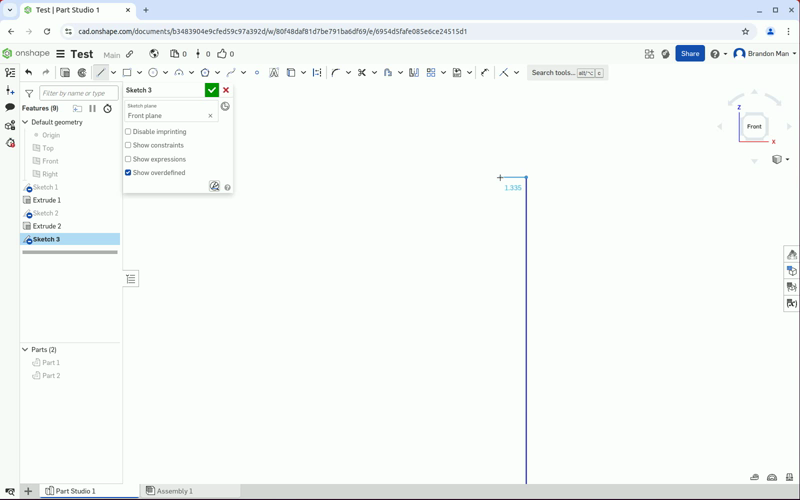
scroll(6)
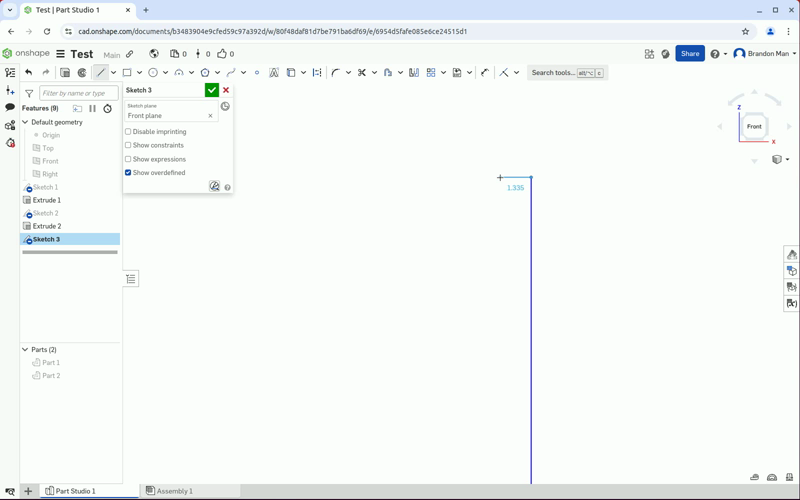
scroll(6)
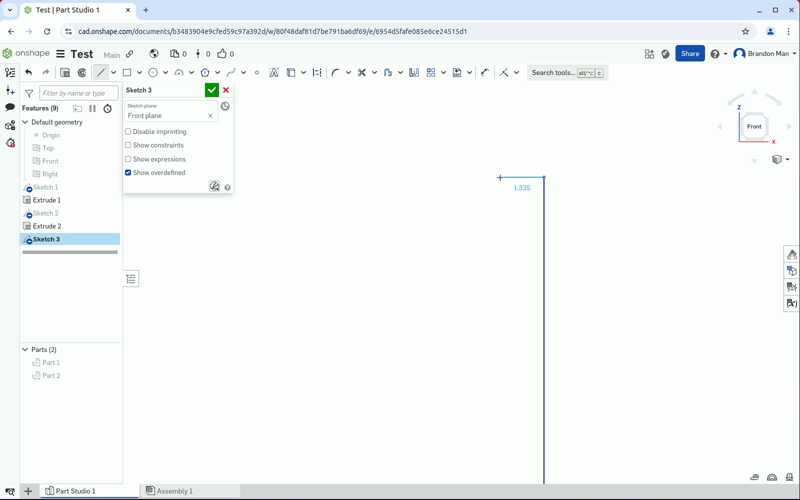
scroll(6)
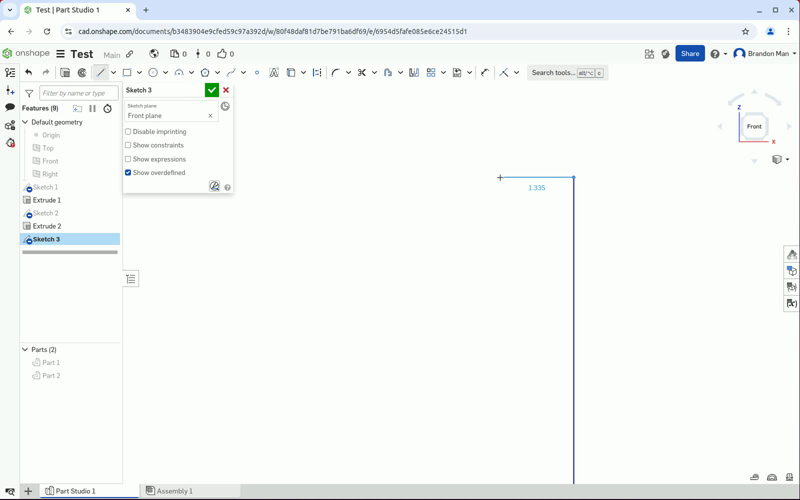
click(500, 177)
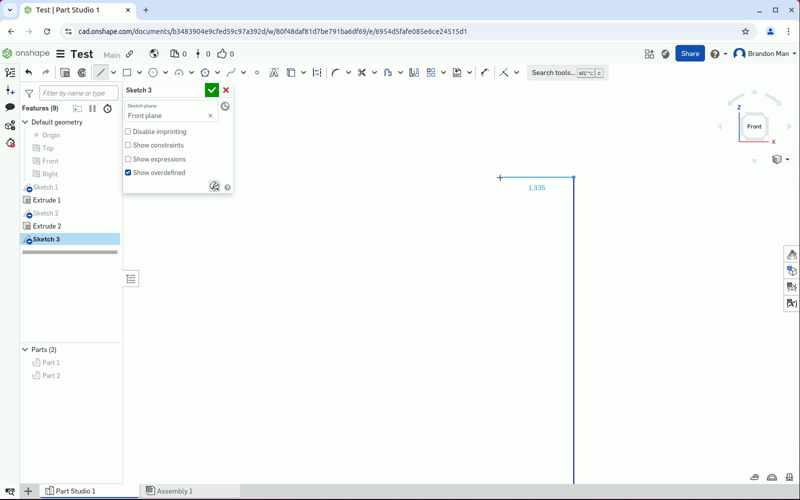
scroll(-6)
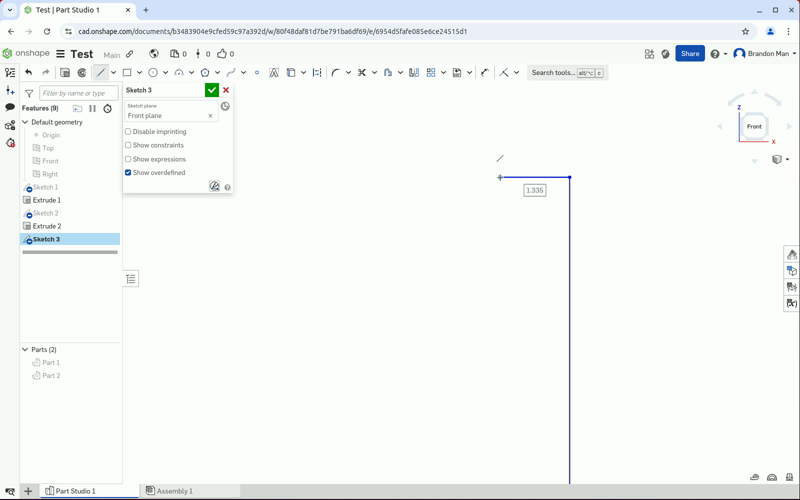
scroll(-6)
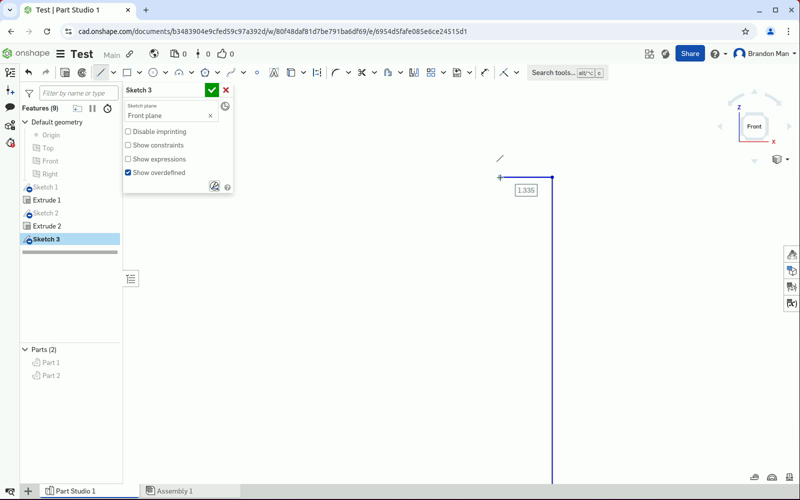
scroll(-6)
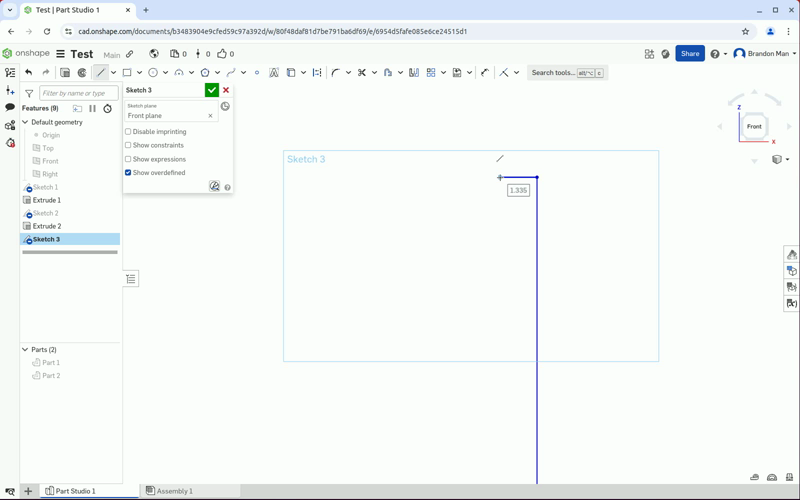
scroll(-6)
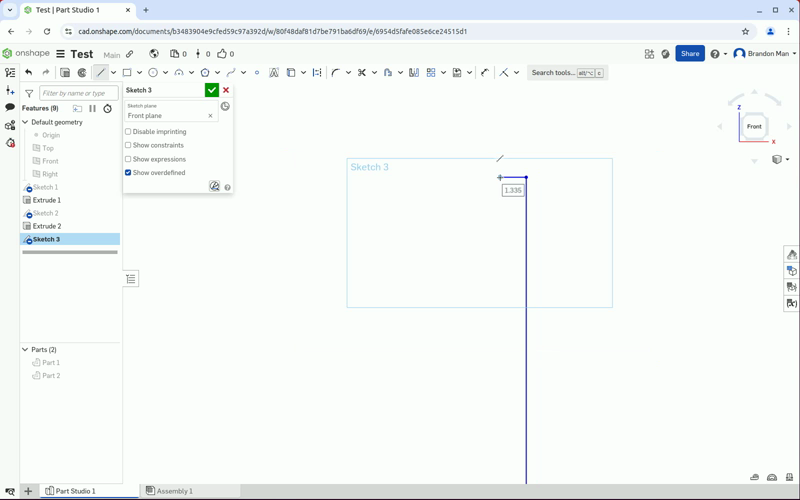
scroll(-6)
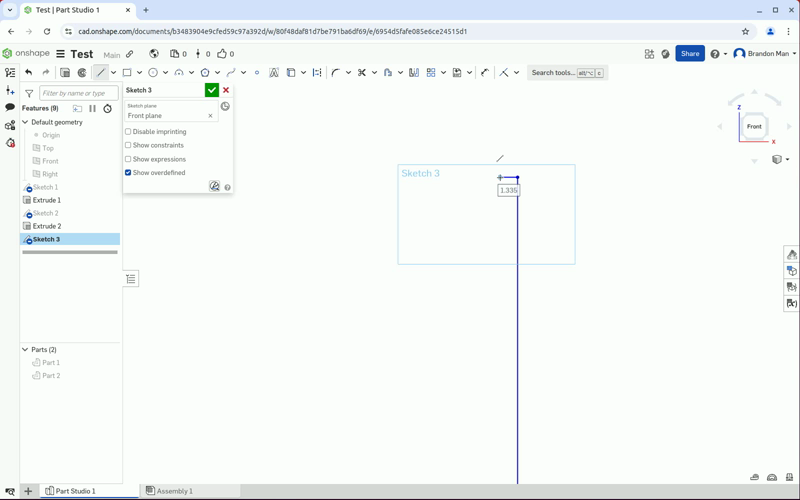
scroll(-6)
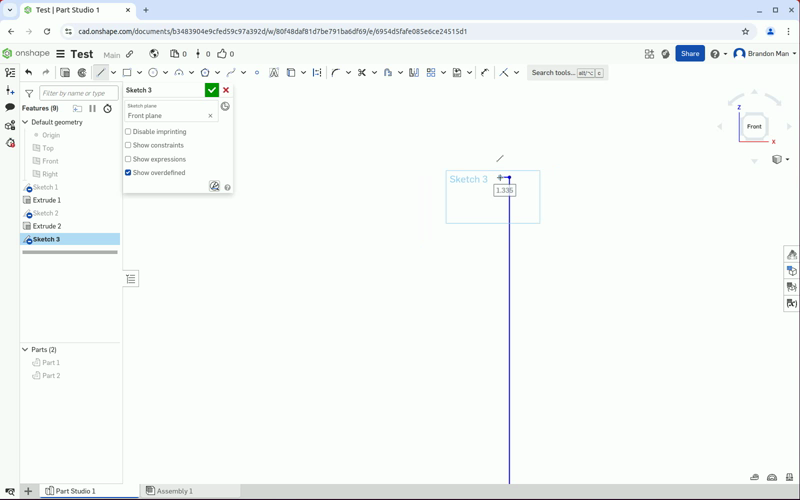
scroll(-6)
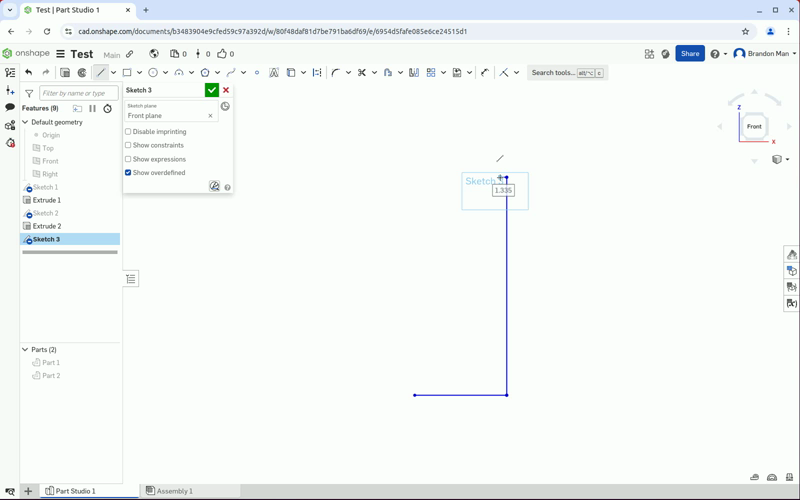
key_up(shift)
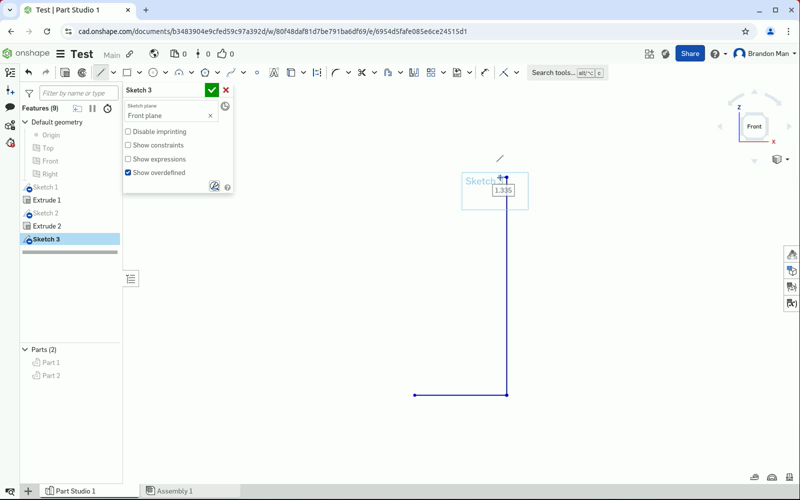
key_down(shift)
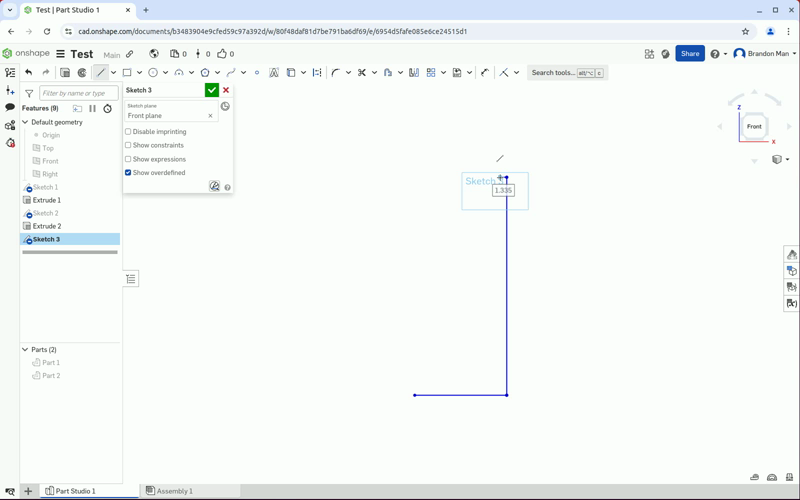
mouse_move(500, 388)
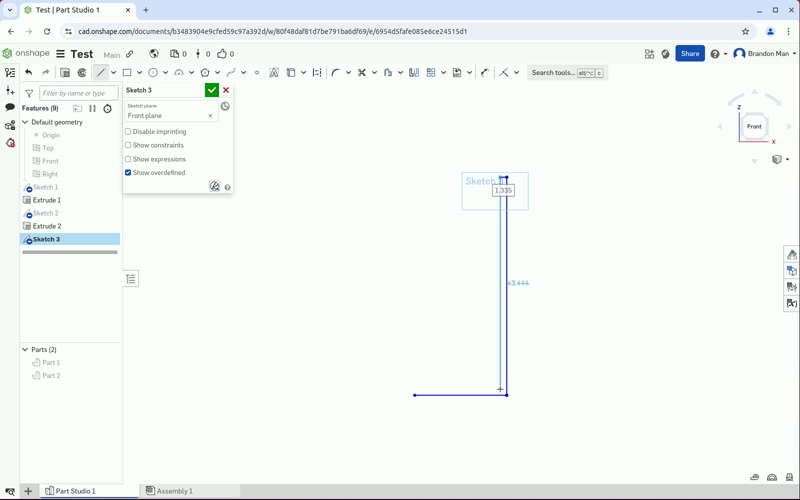
click(500, 388)
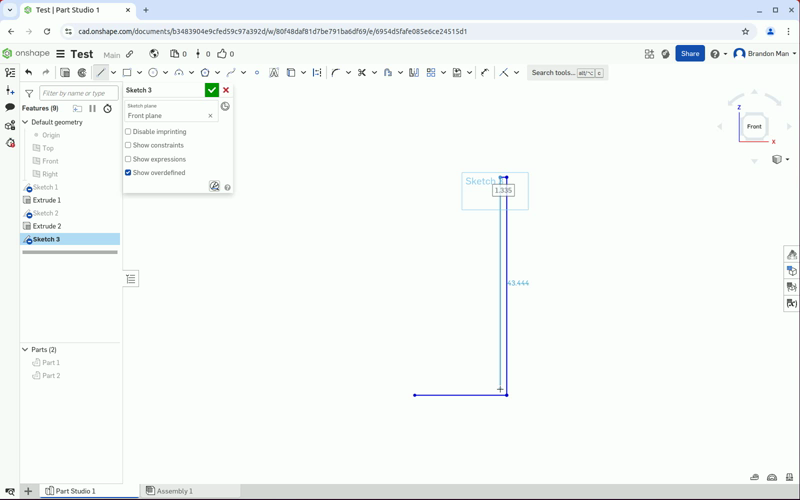
key_up(shift)
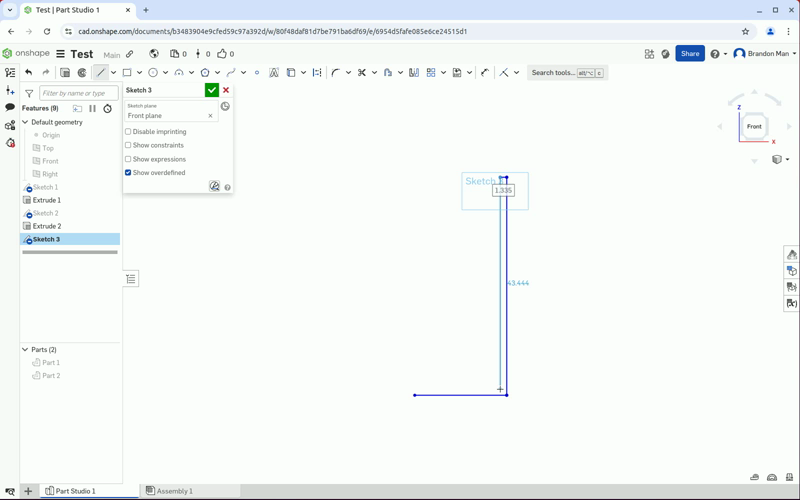
key_down(shift)
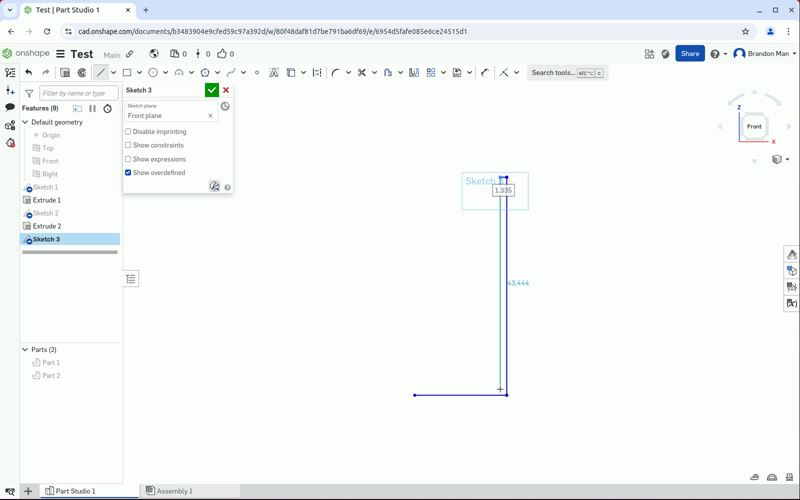
mouse_move(421, 388)
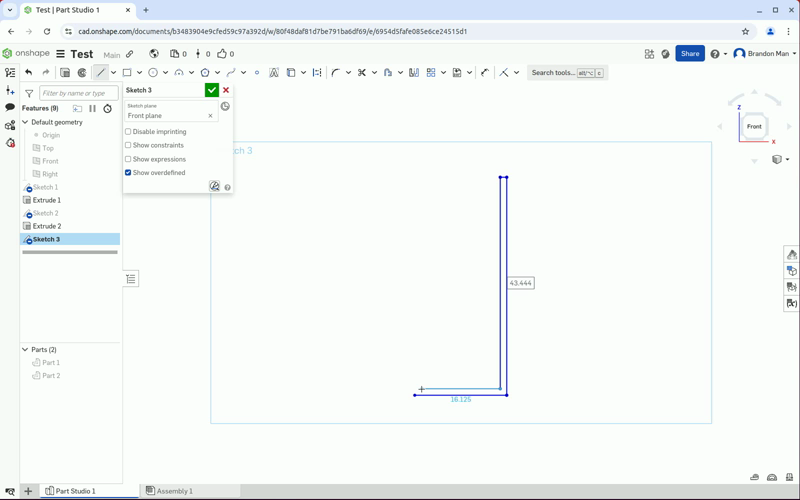
click(421, 388)
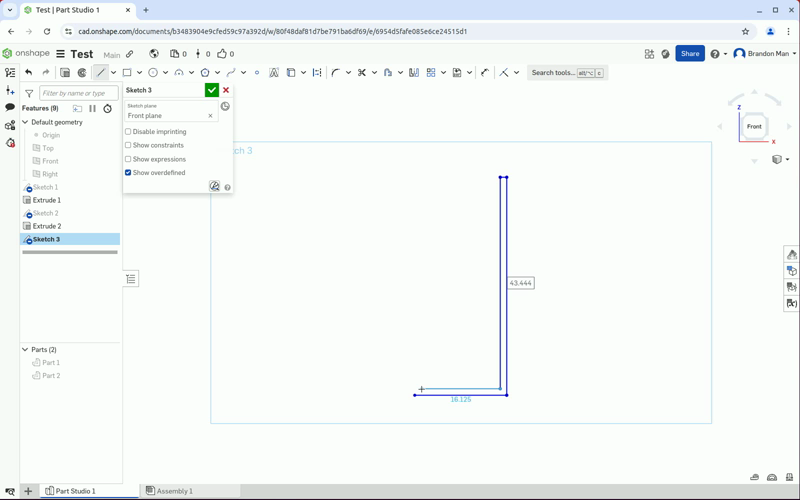
key_up(shift)
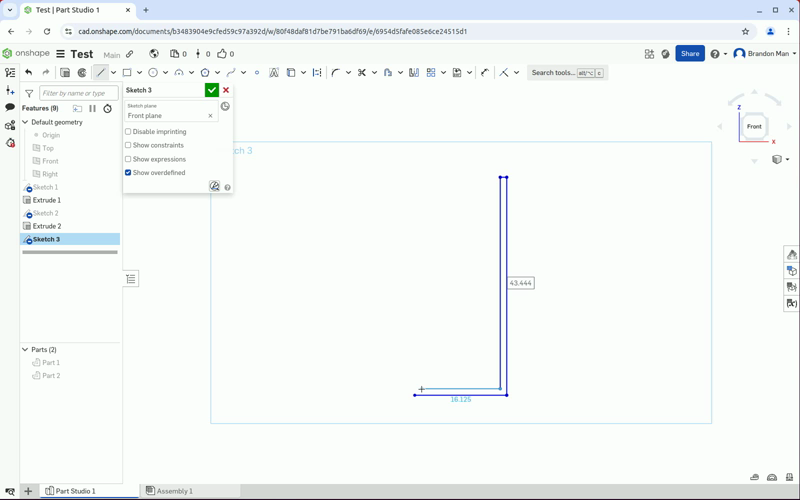
key_down(shift)
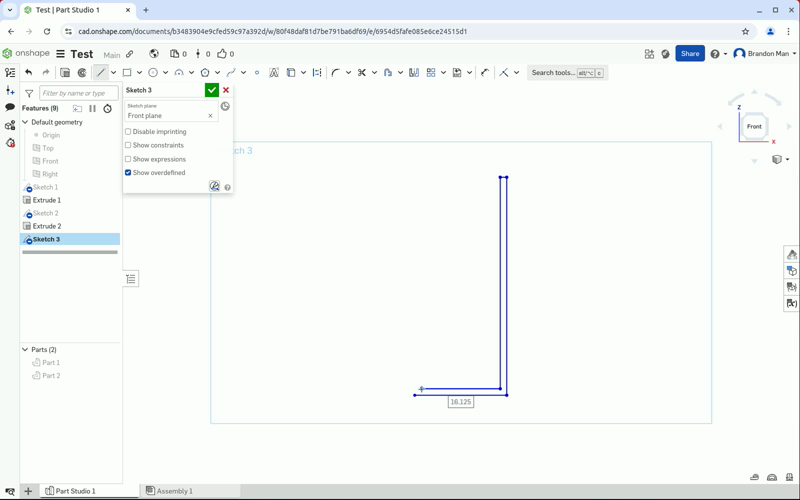
mouse_move(421, 177)
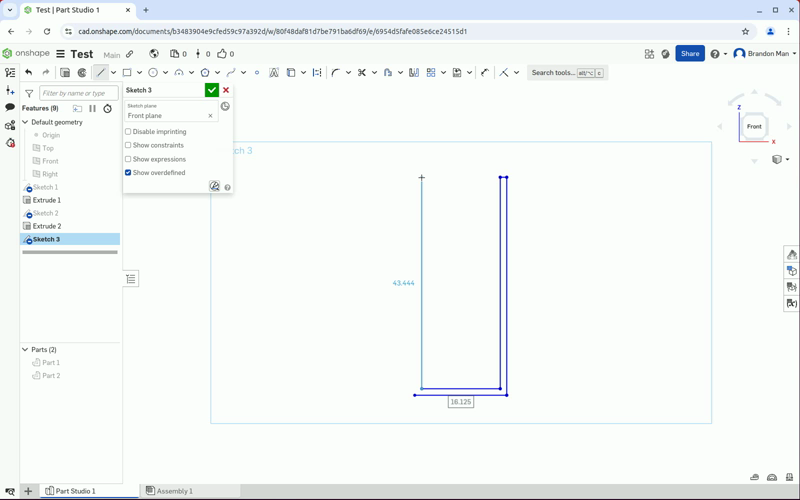
click(421, 177)
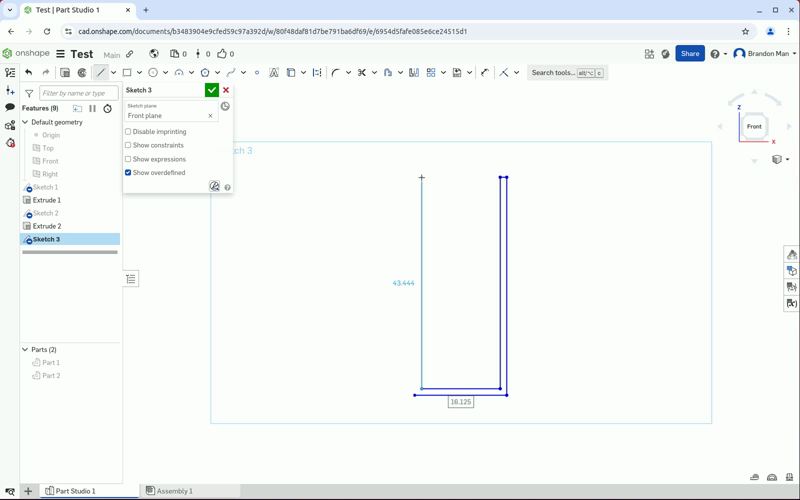
key_up(shift)
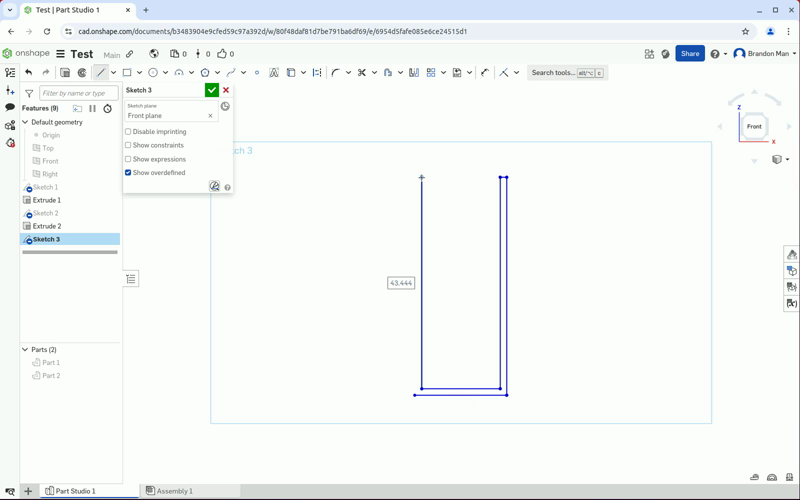
key_down(shift)
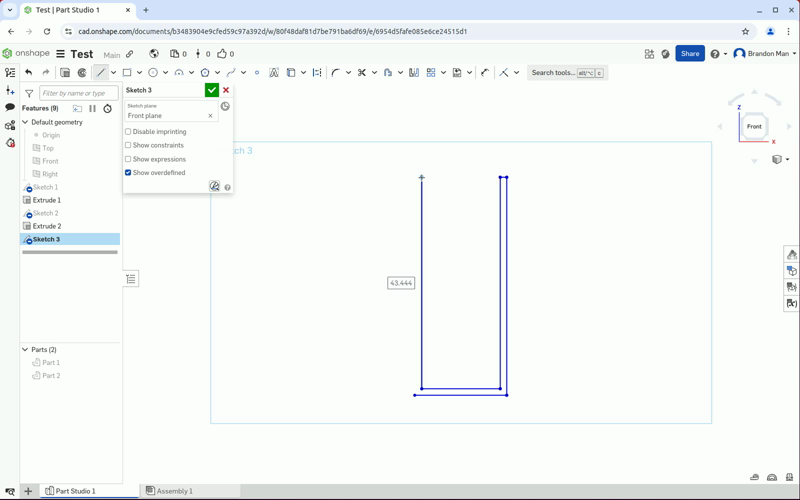
mouse_move(451, 177)
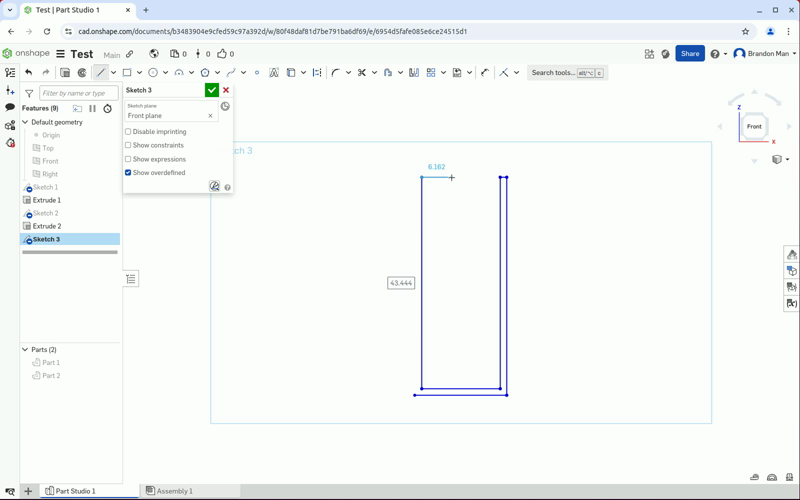
mouse_move(414, 177)
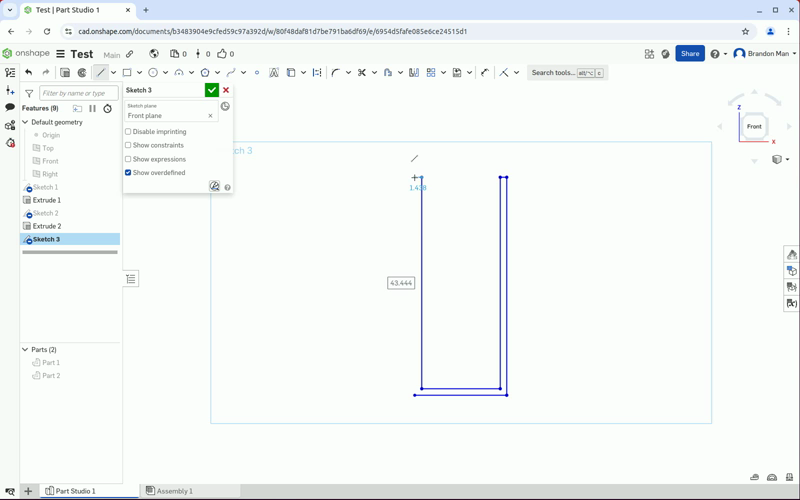
scroll(6)
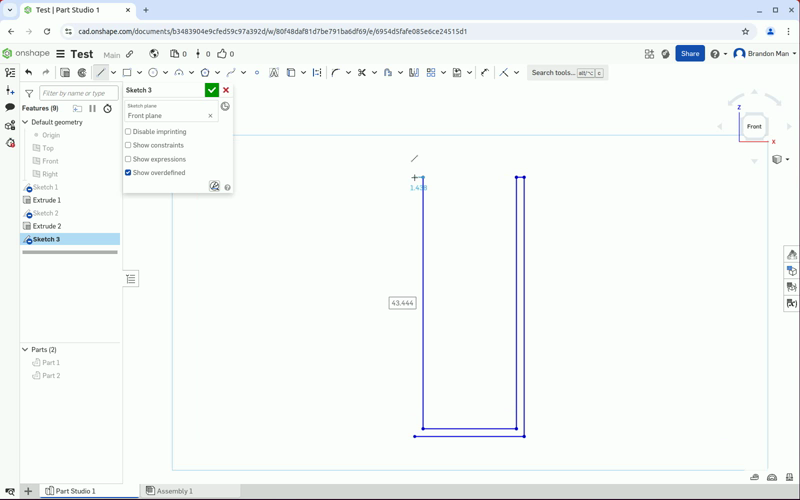
scroll(6)
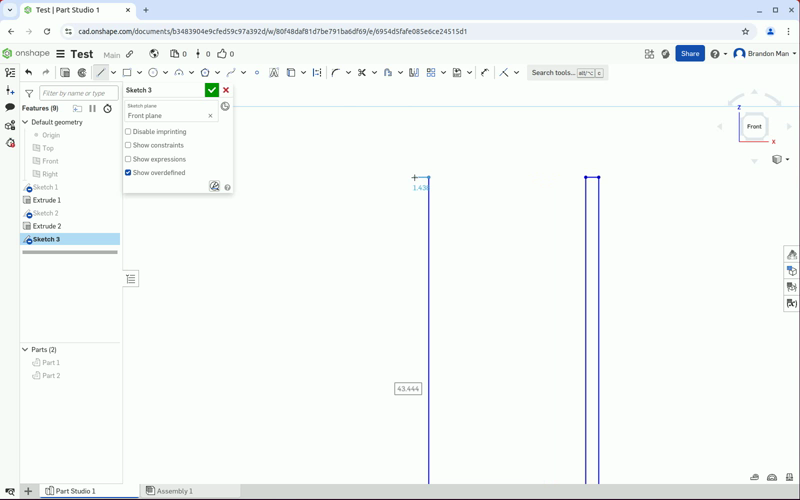
scroll(6)
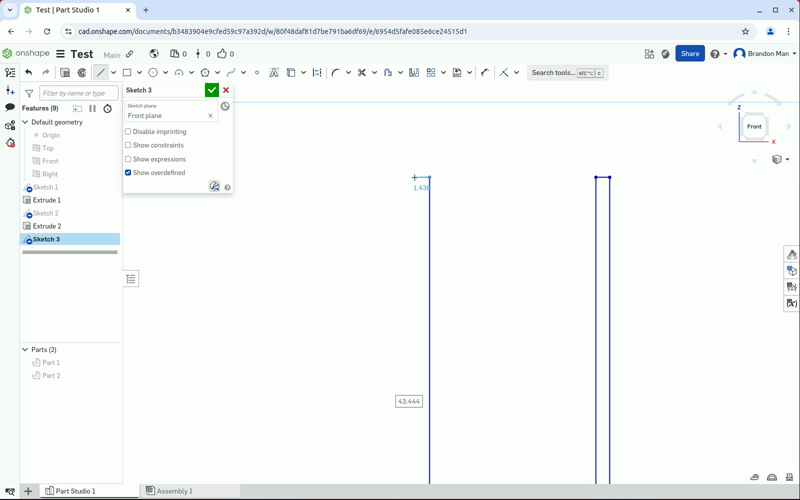
scroll(6)
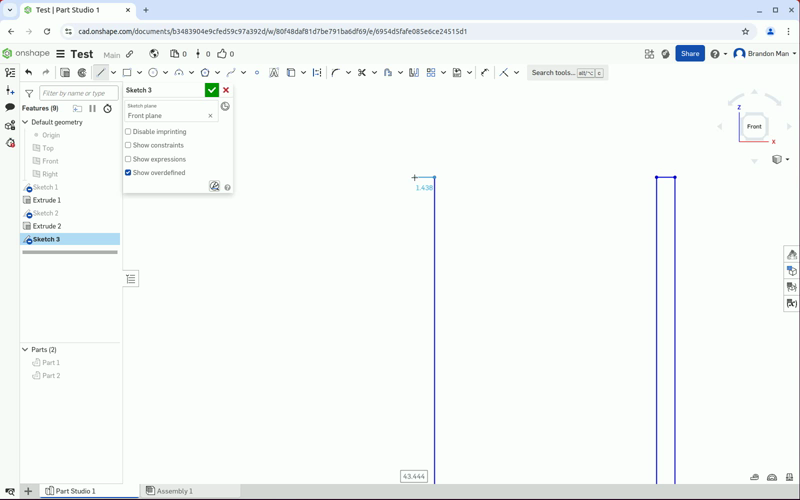
scroll(6)
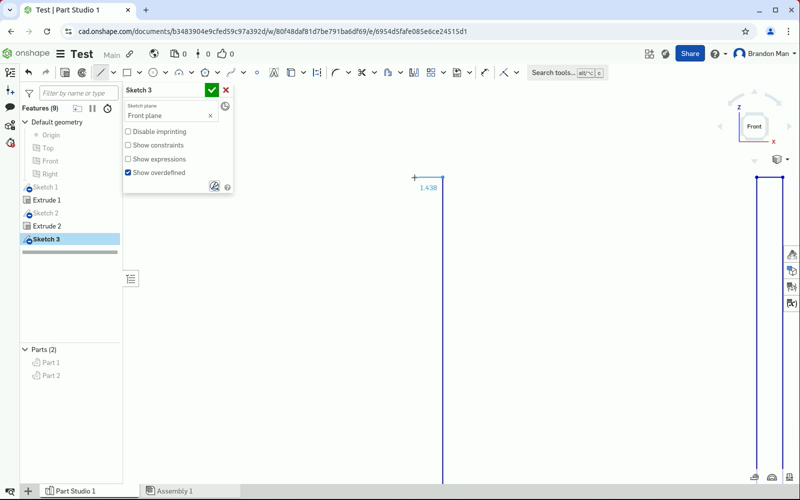
scroll(6)
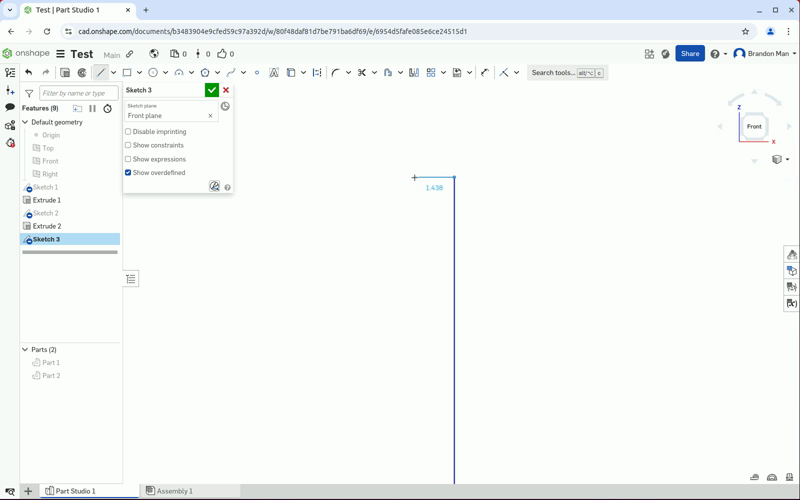
scroll(6)
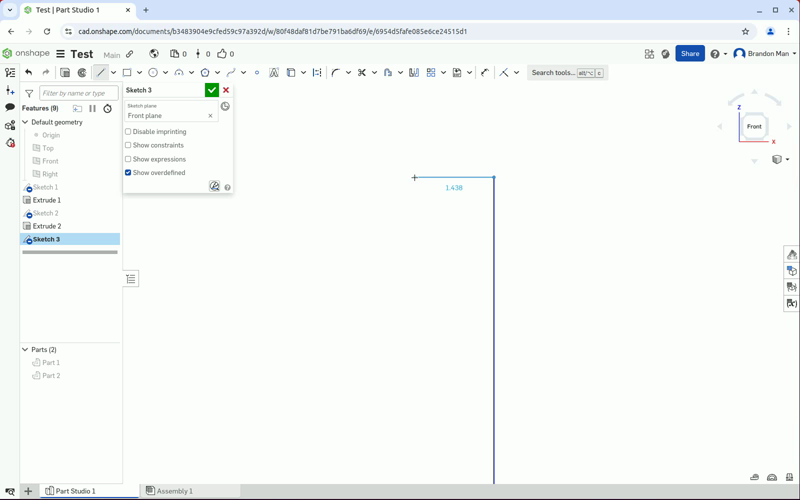
click(414, 177)
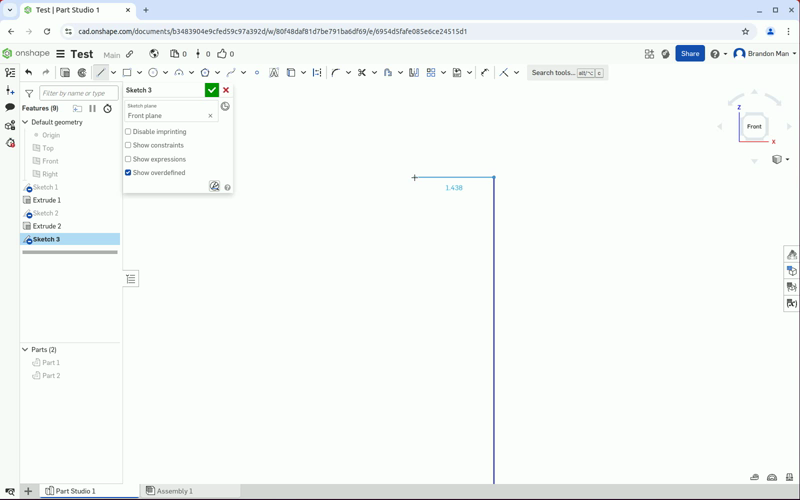
scroll(-6)
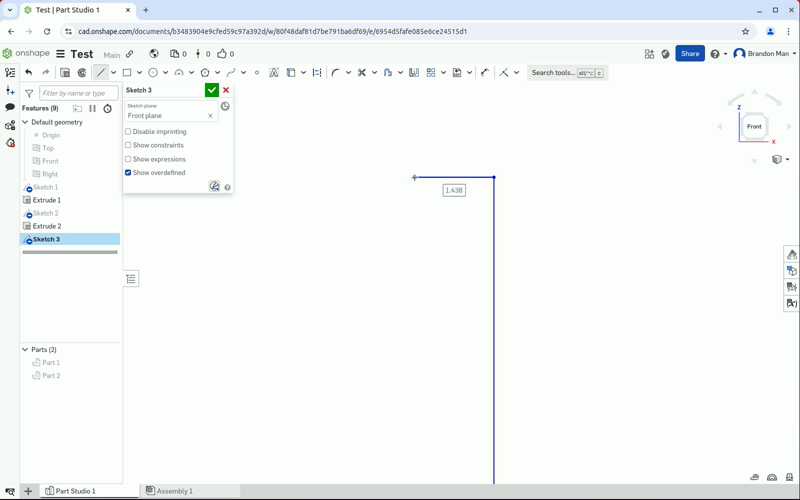
scroll(-6)
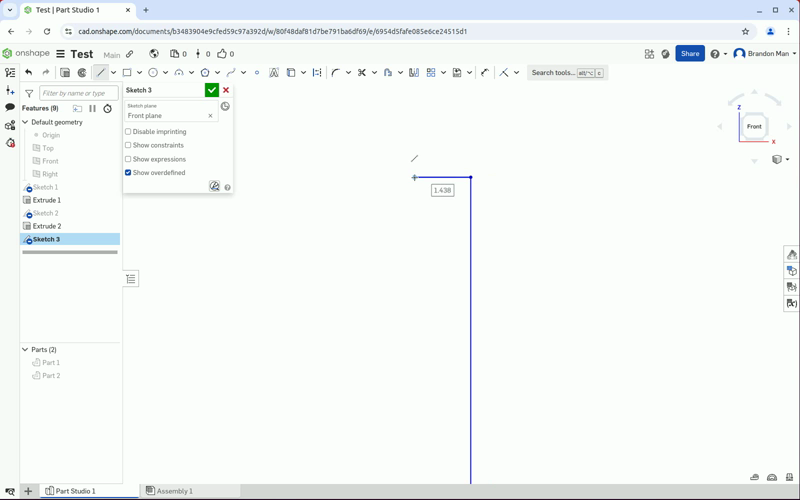
scroll(-6)
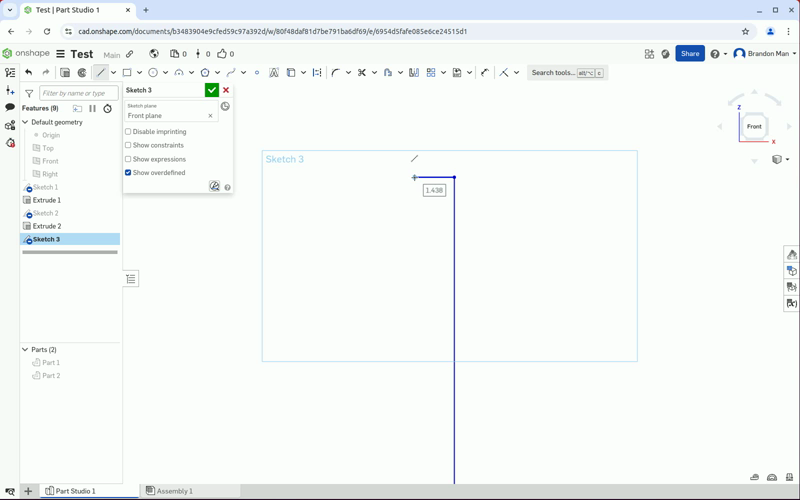
scroll(-6)
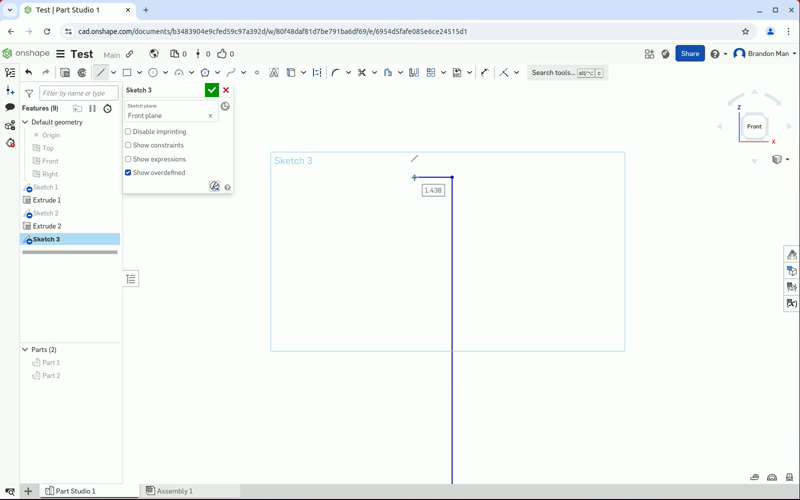
scroll(-6)
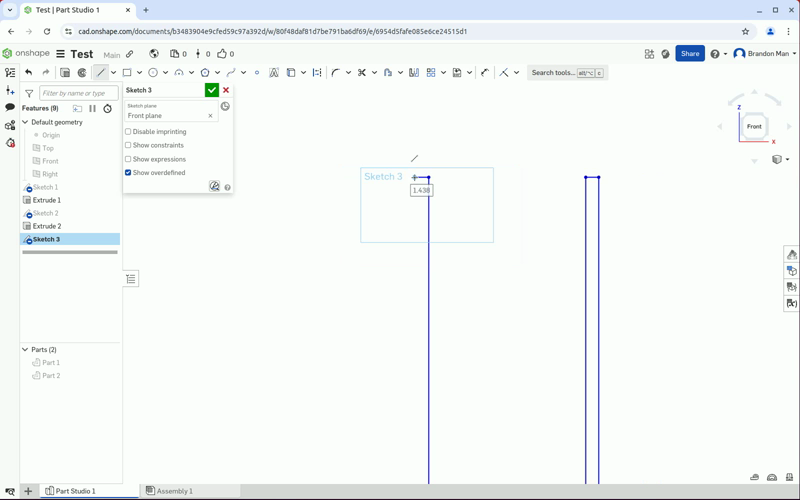
scroll(-6)
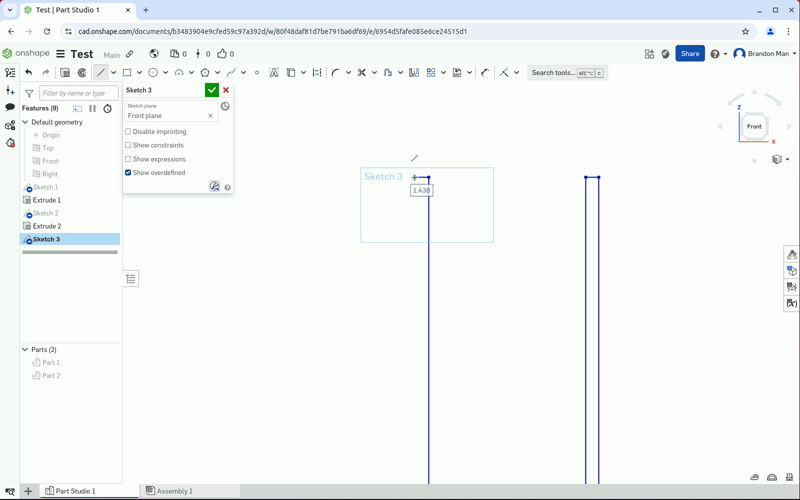
scroll(-6)
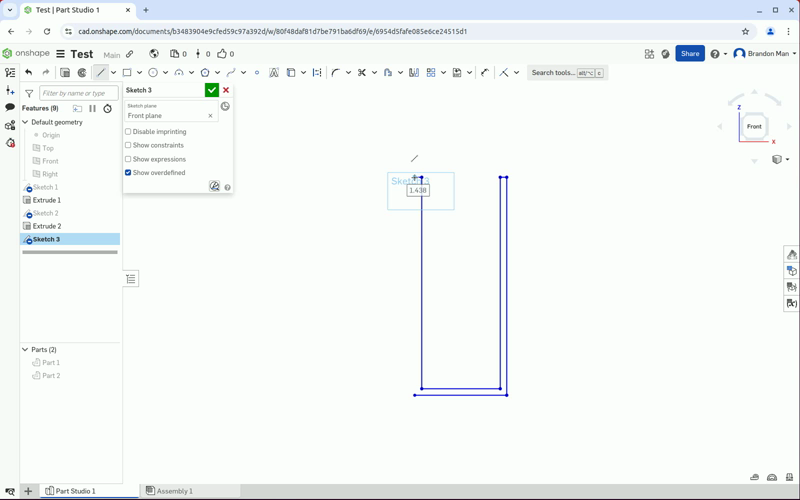
key_up(shift)
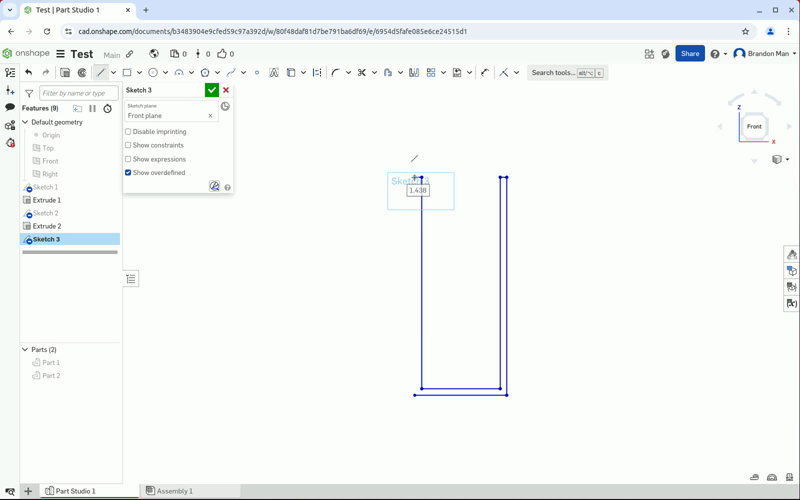
key_down(shift)
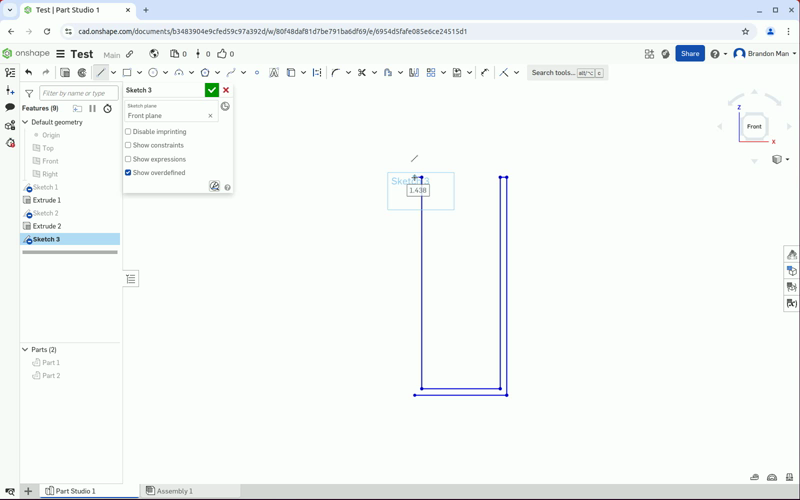
mouse_move(414, 395)
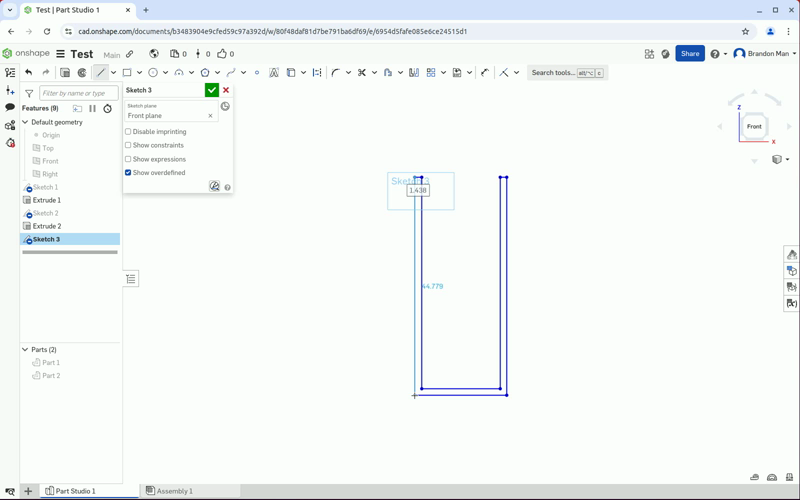
key_up(shift)
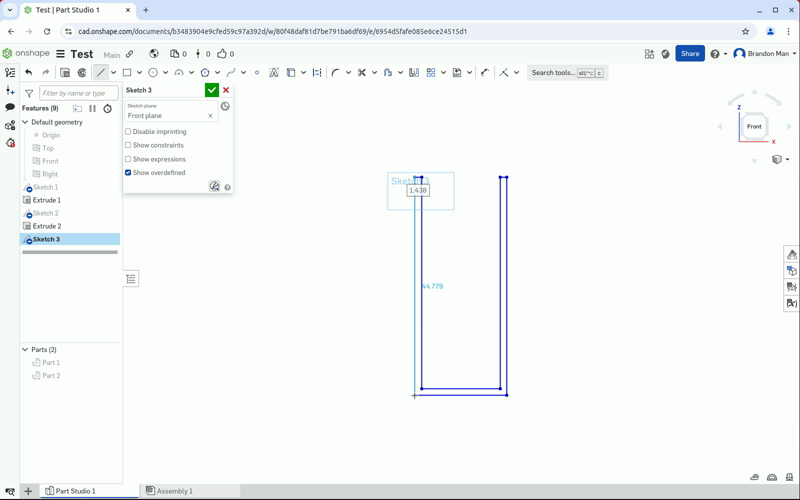
click(414, 395)
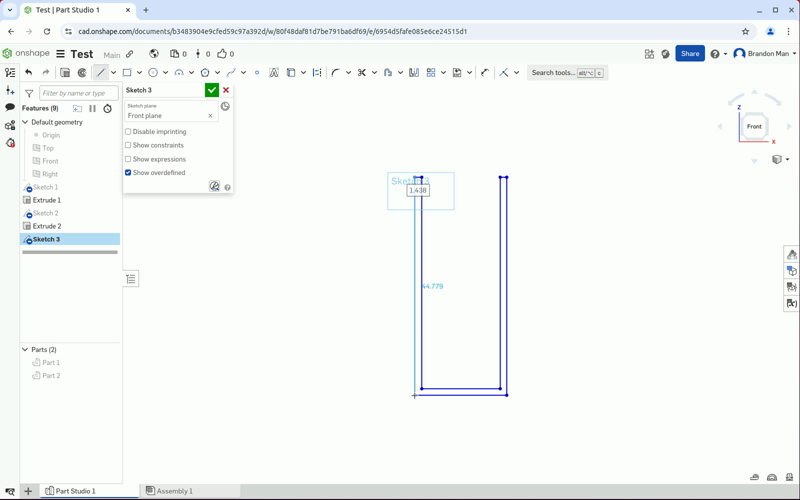
key(esc)
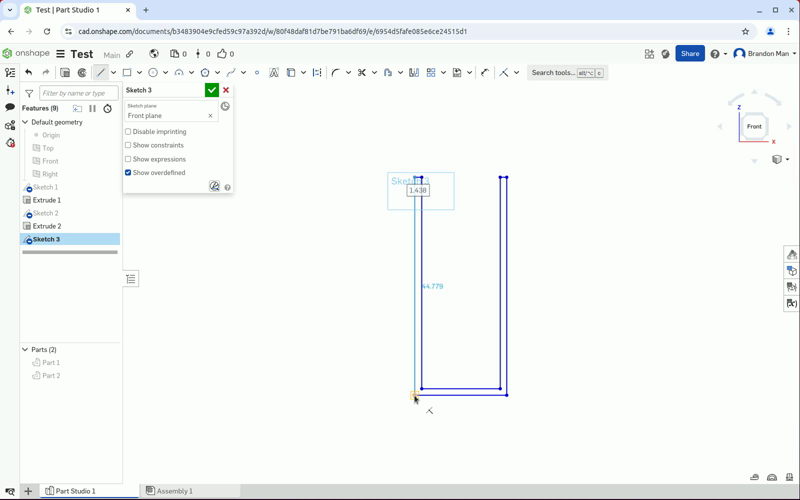
mouse_move(417, 205)
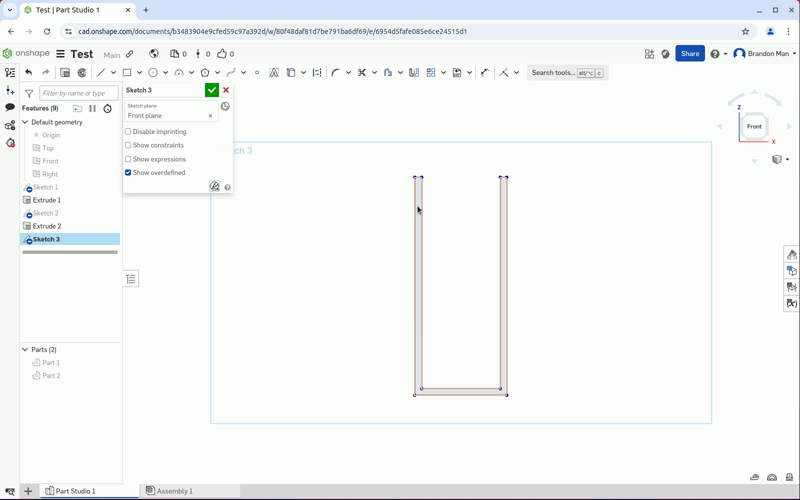
click(417, 205)
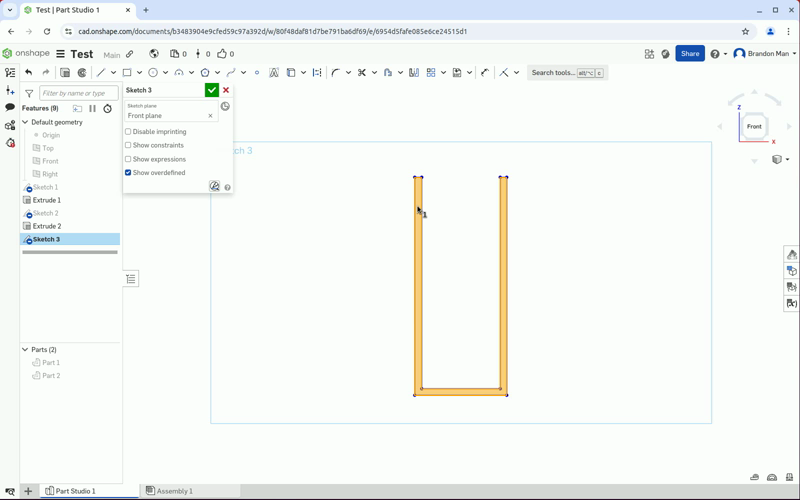
mouse_move(73, 352)
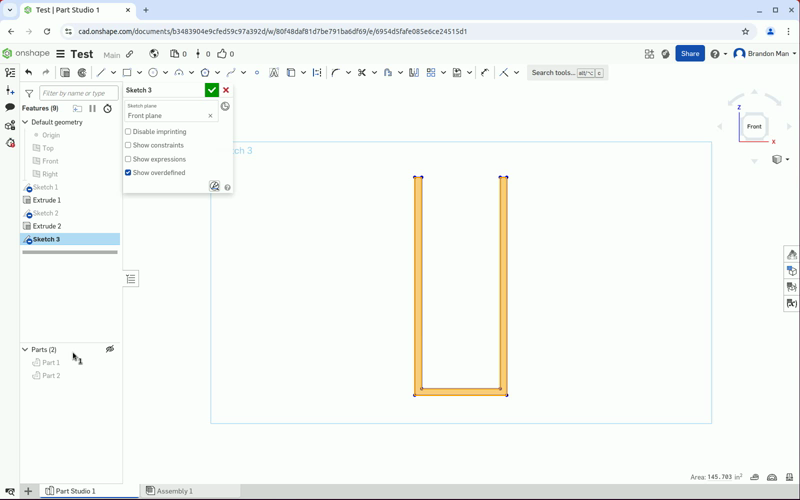
key(shift+y)
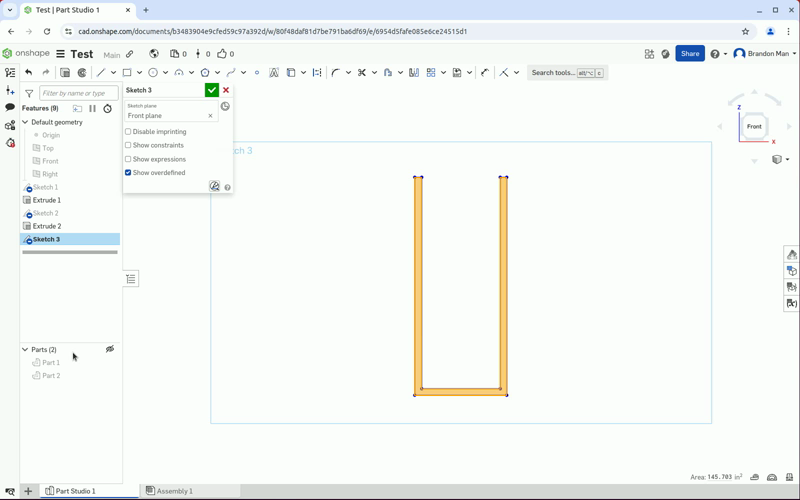
key(shift+e)
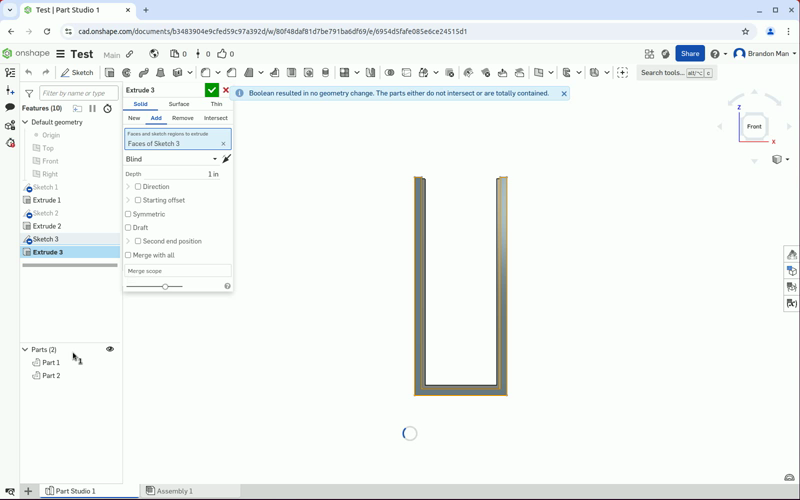
mouse_move(143, 106)
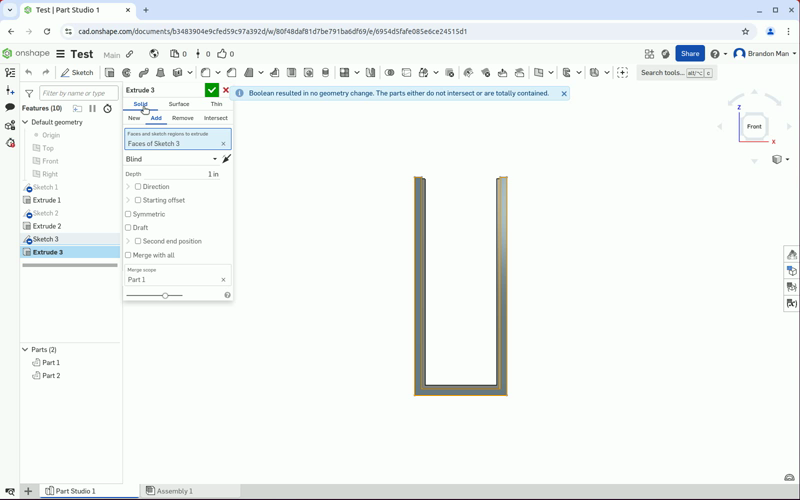
click(143, 106)
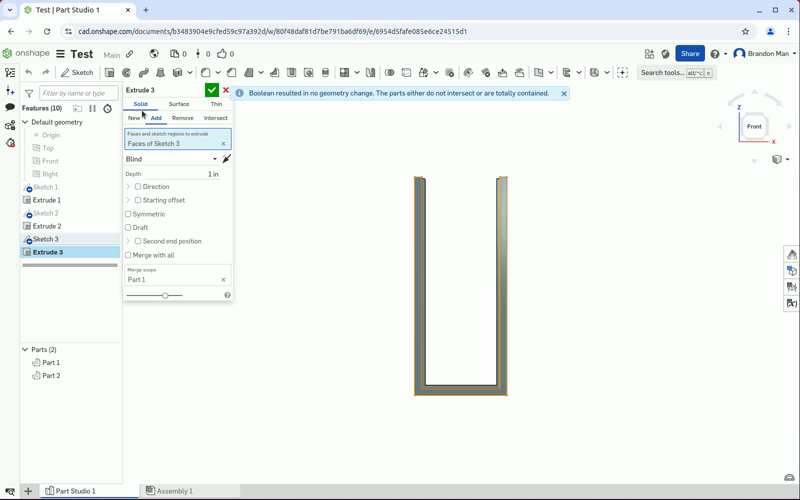
mouse_move(137, 120)
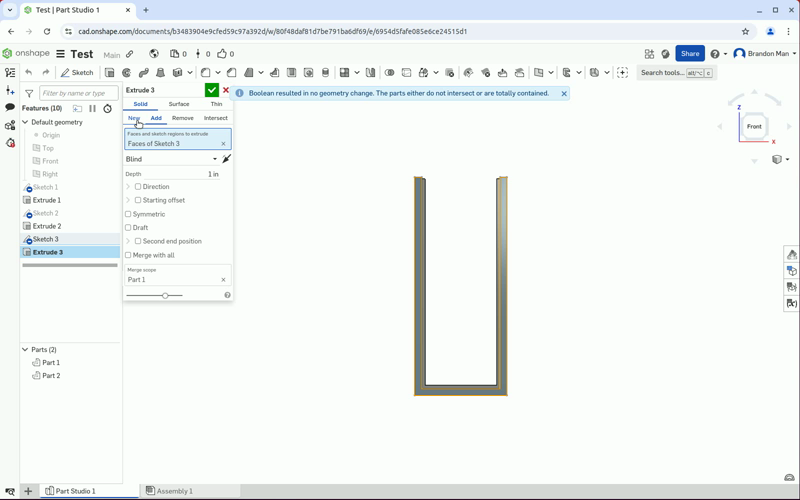
click(137, 120)
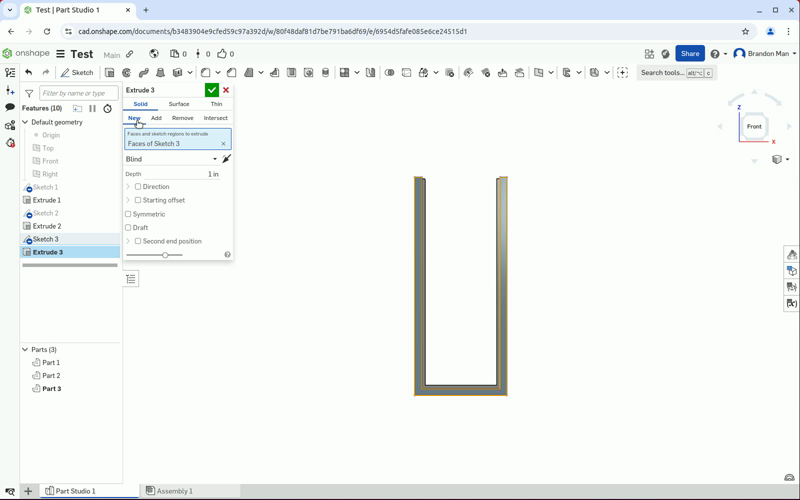
key(tab, 4)
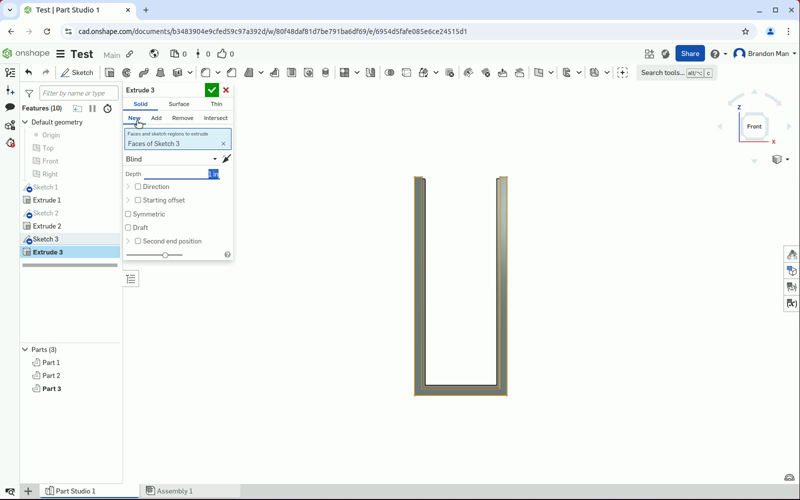
text(-5.536)
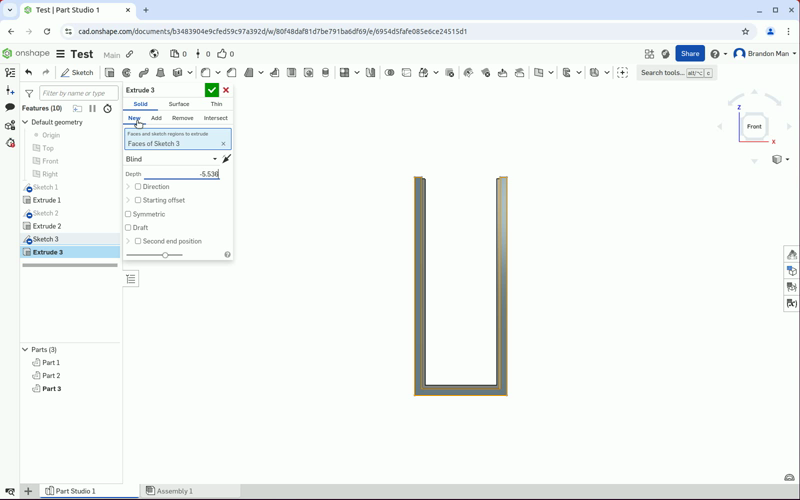
key(tab, 3)
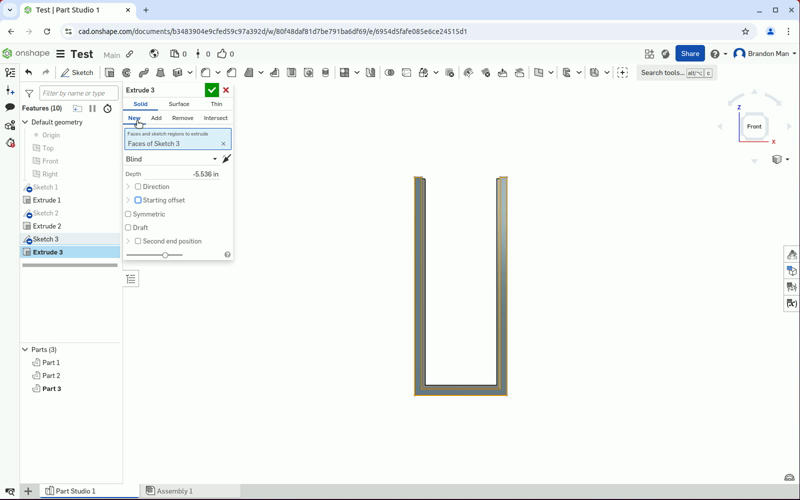
key(tab, 2)
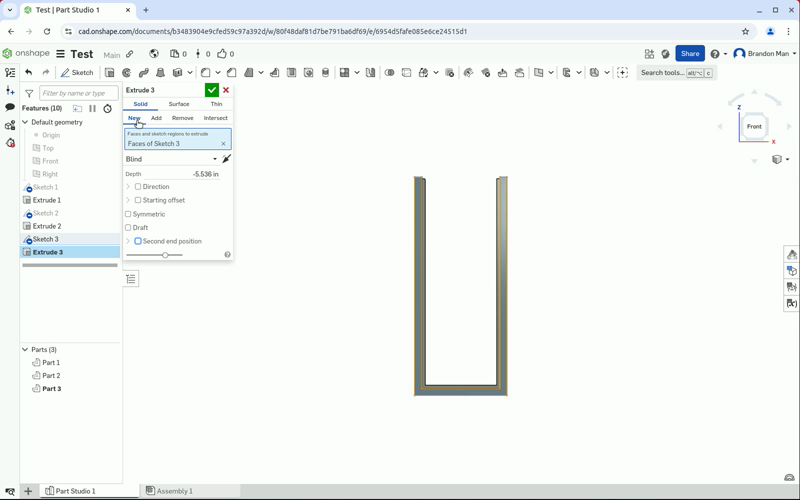
key(space)
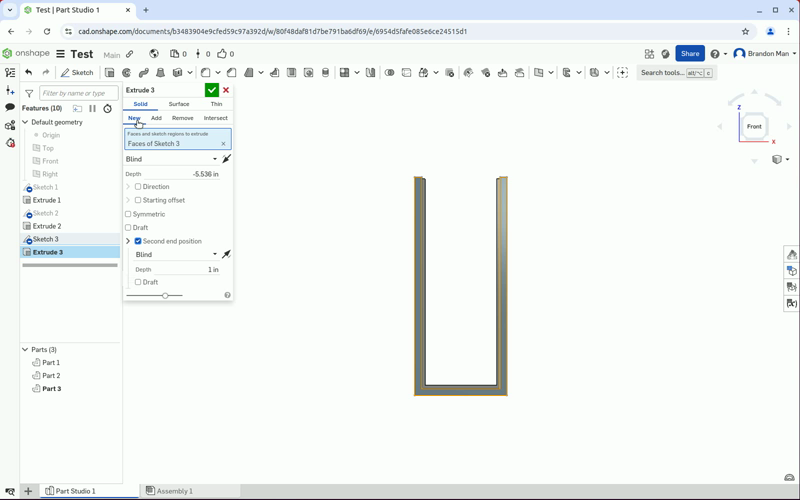
key(tab, 3)
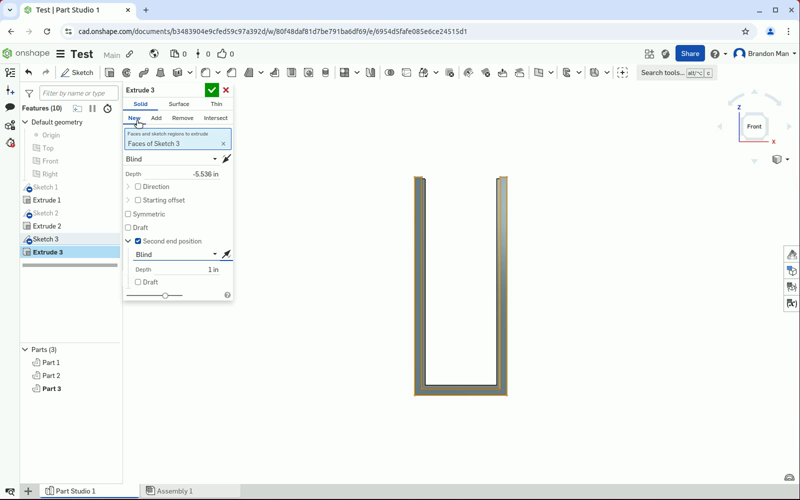
text(4.333)
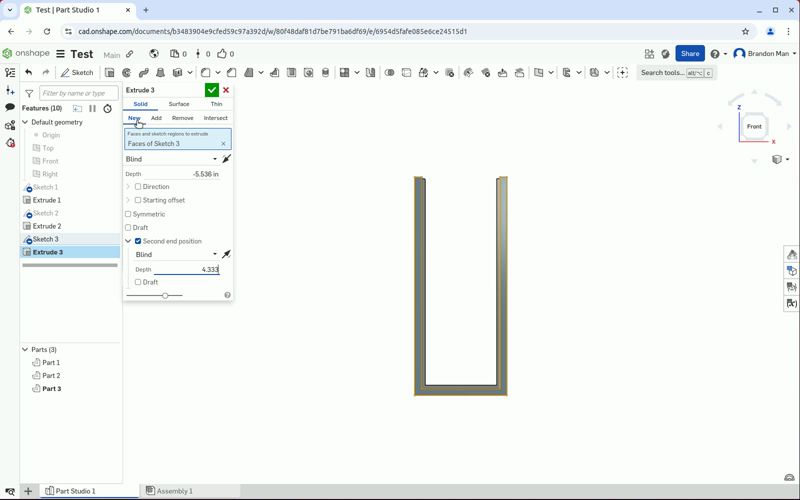
key(enter)
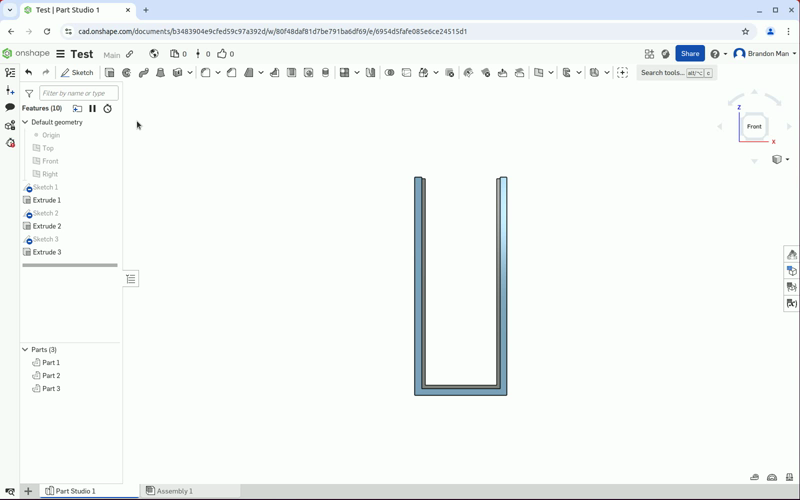
key(shift+h)
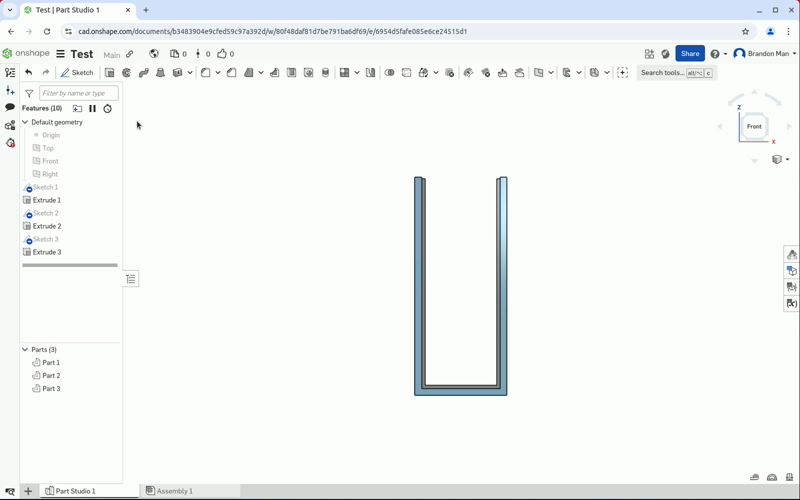
key(shift+h)
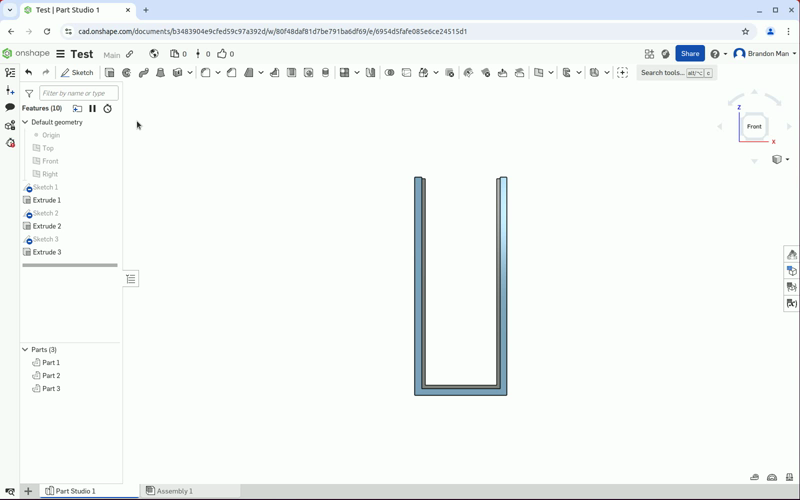
mouse_move(73, 189)
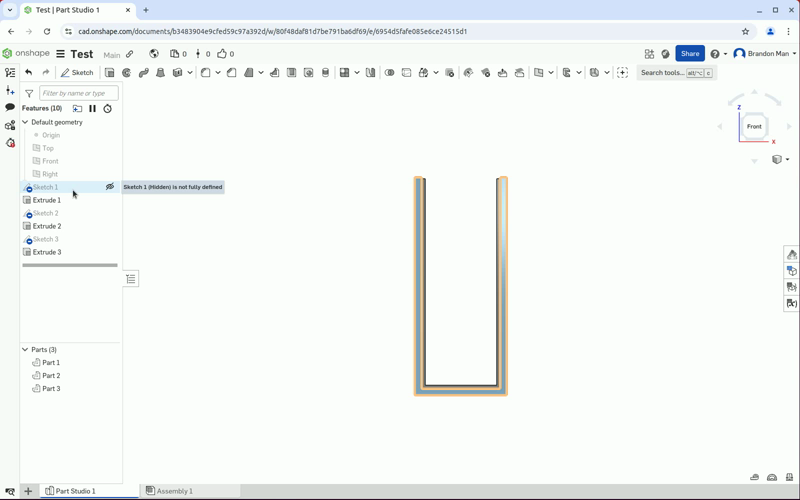
click(73, 189)
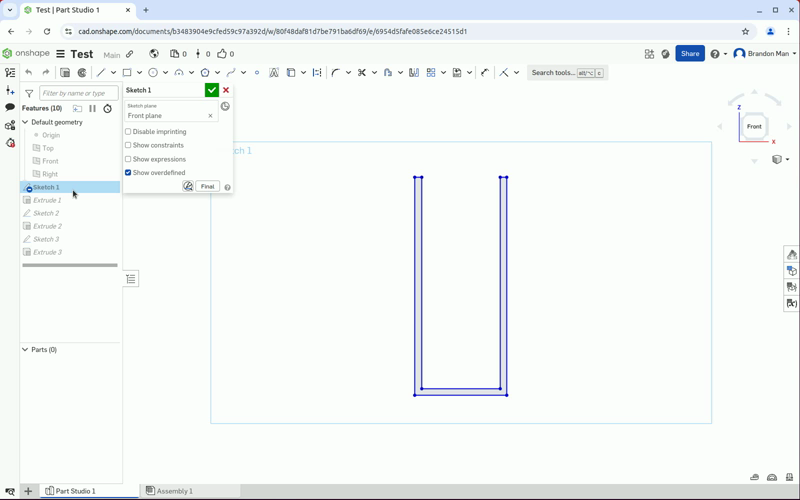
mouse_move(229, 92)
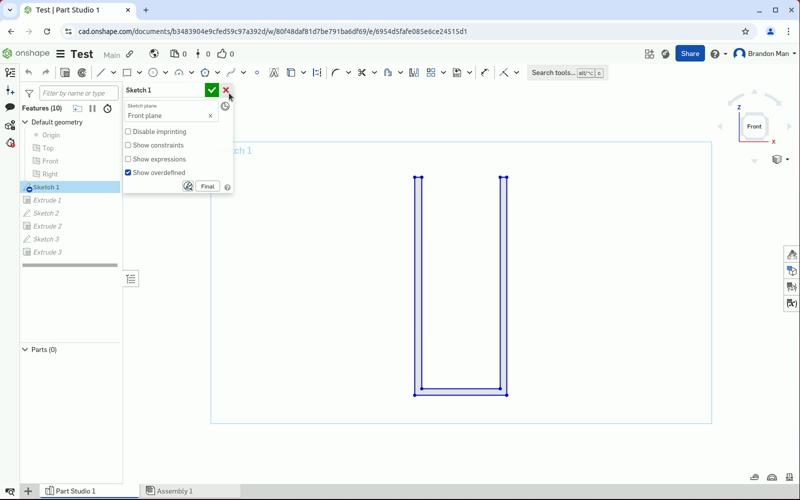
click(229, 92)
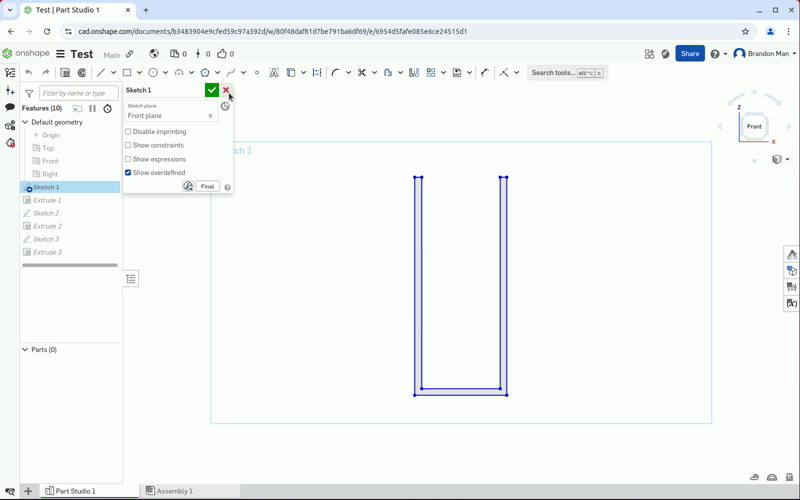
key(shift+s)
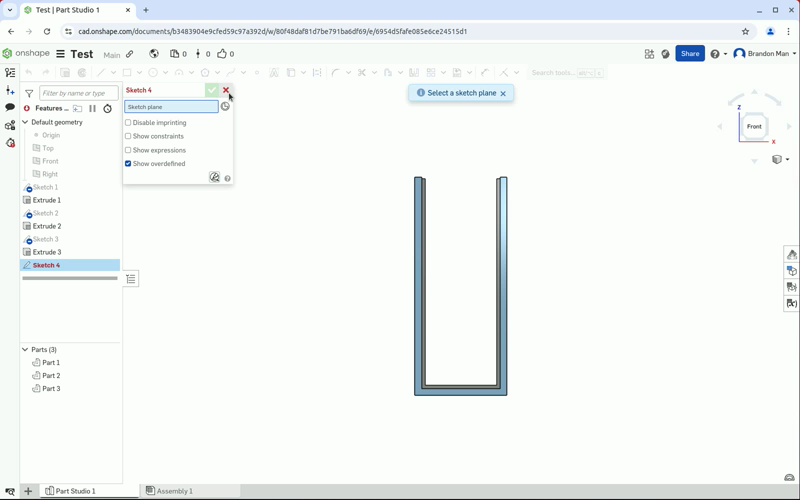
mouse_move(73, 163)
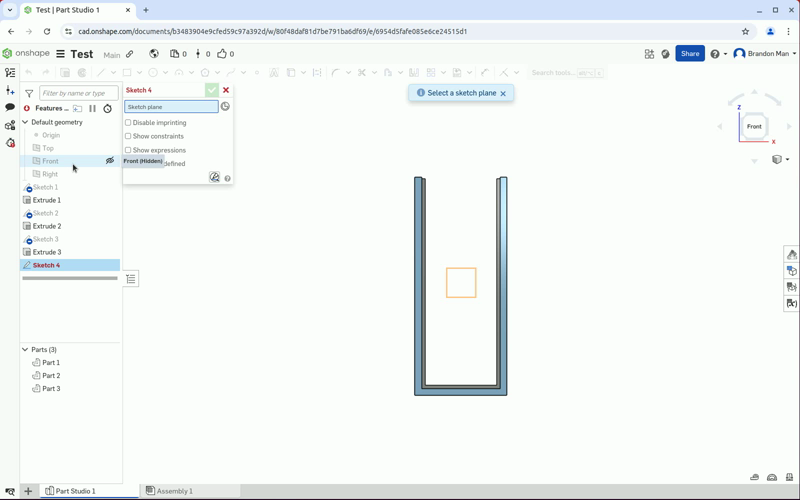
click(73, 163)
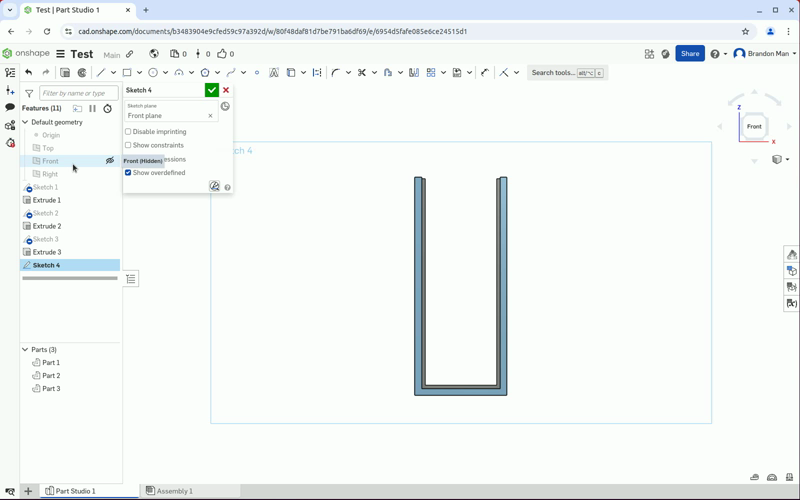
mouse_move(73, 352)
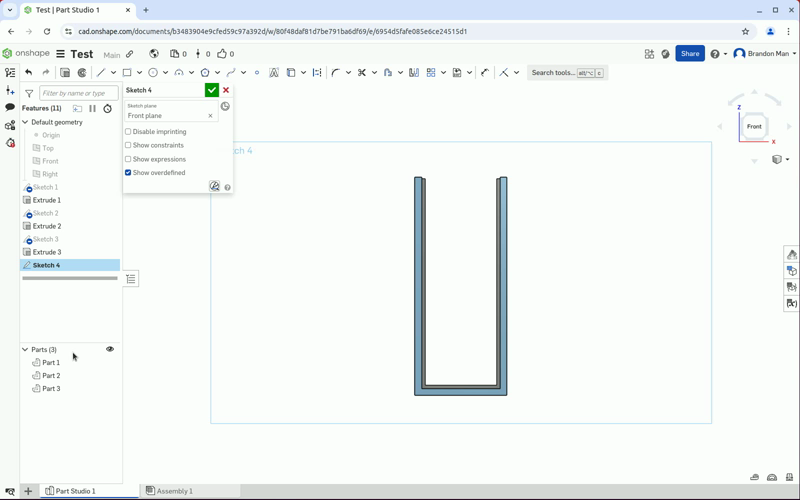
key(y)
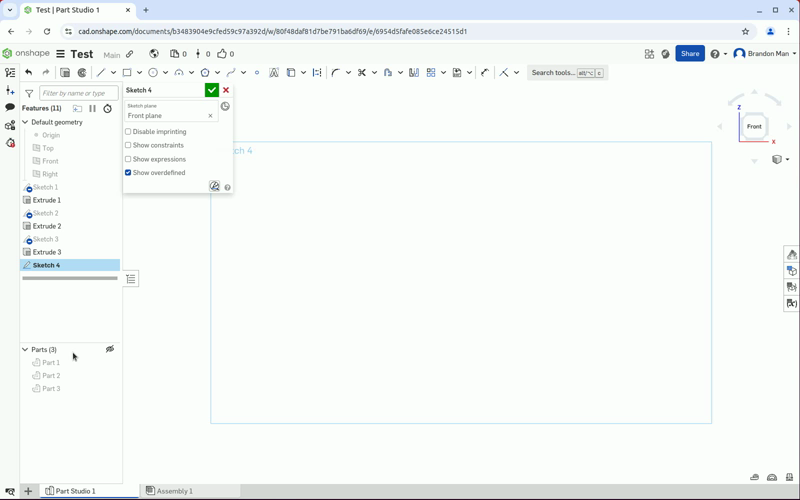
key(l)
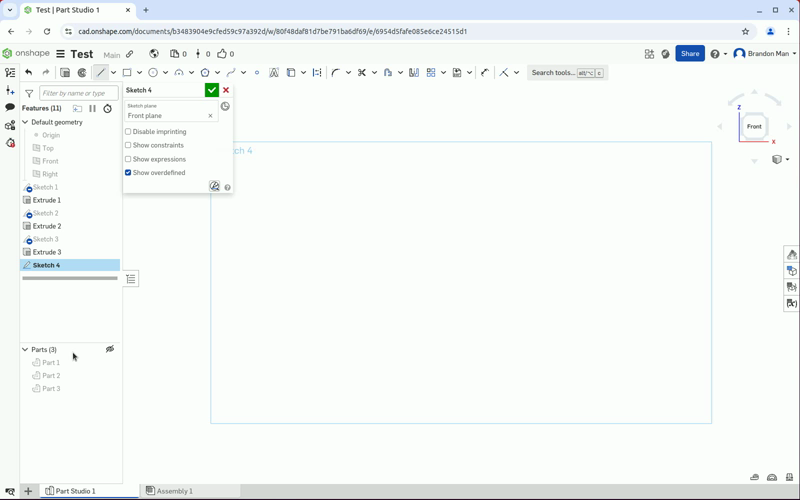
key_down(shift)
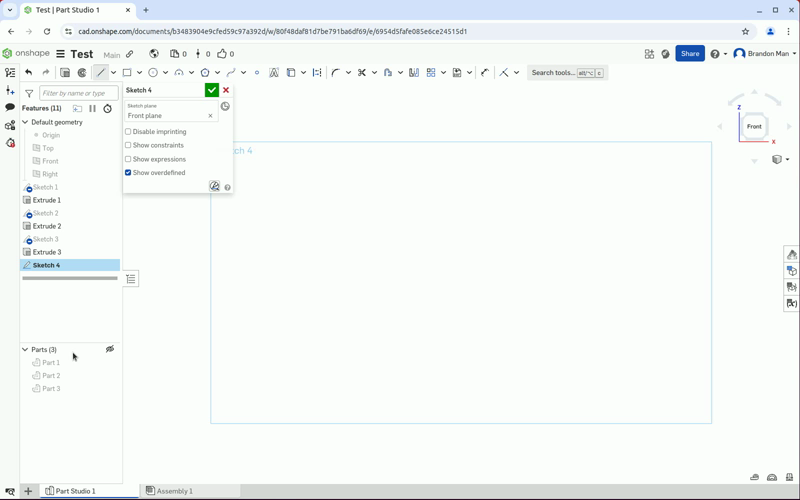
mouse_move(414, 395)
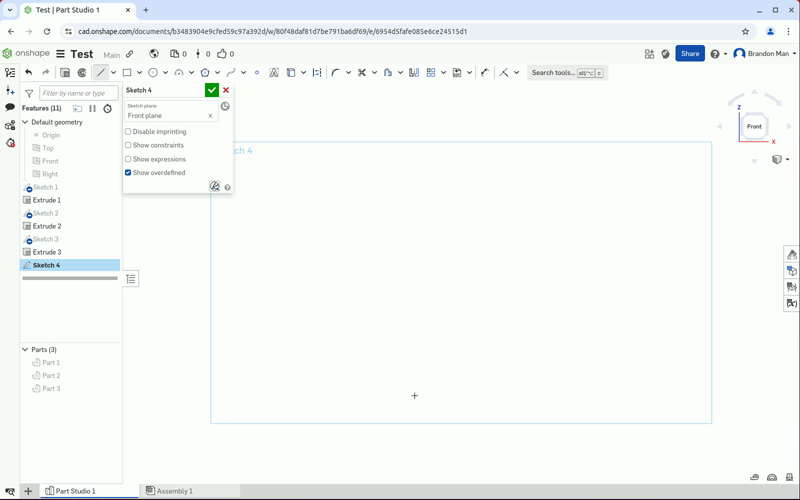
click(414, 395)
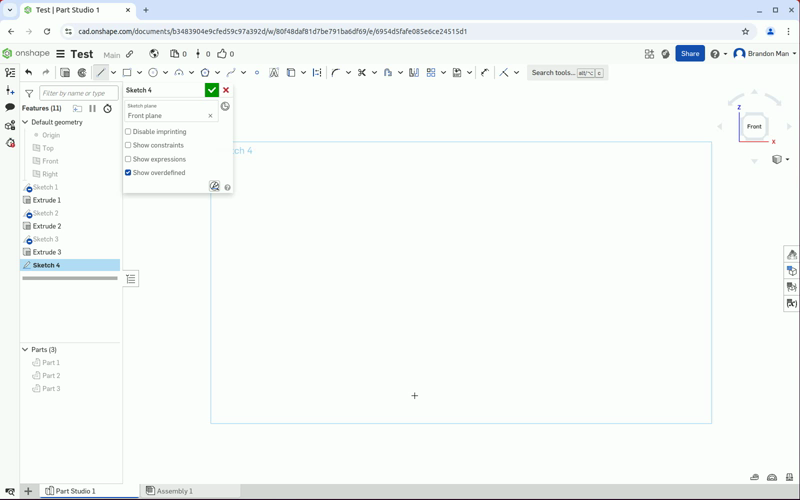
key_up(shift)
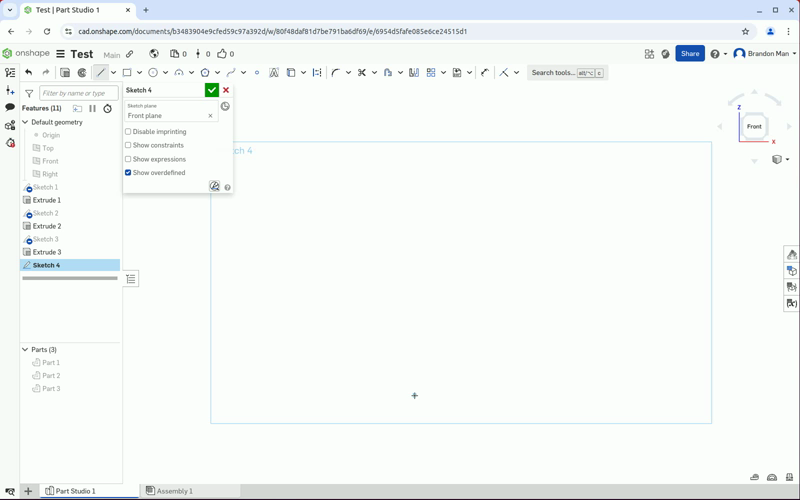
key_down(shift)
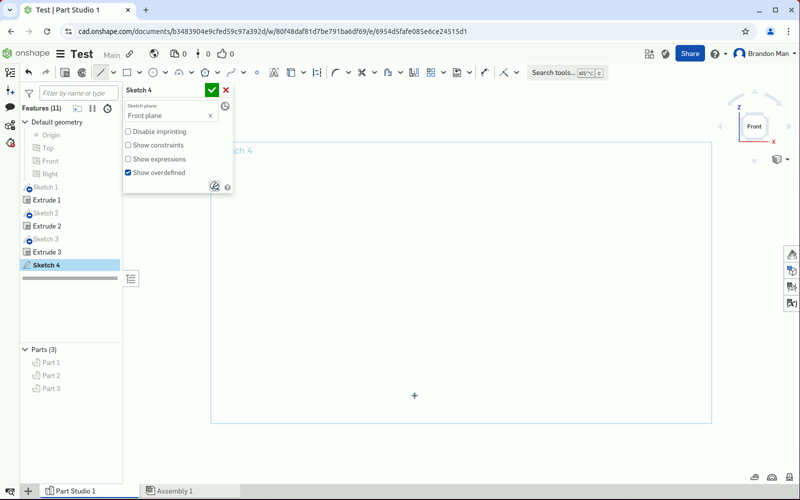
mouse_move(506, 395)
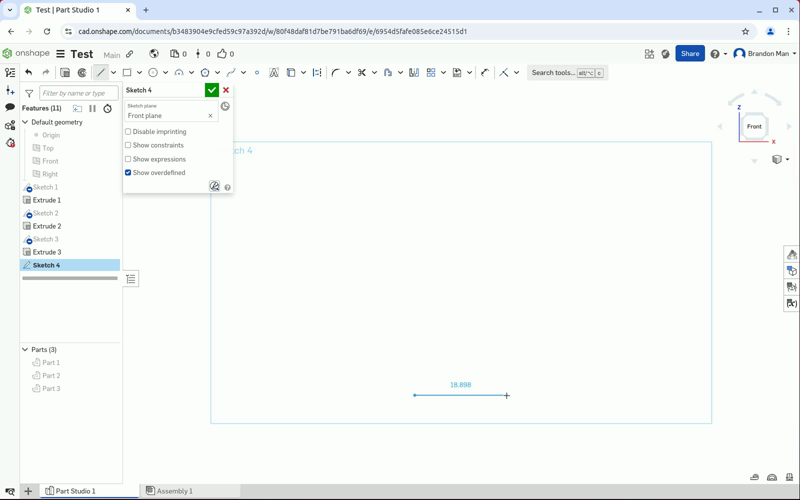
click(506, 395)
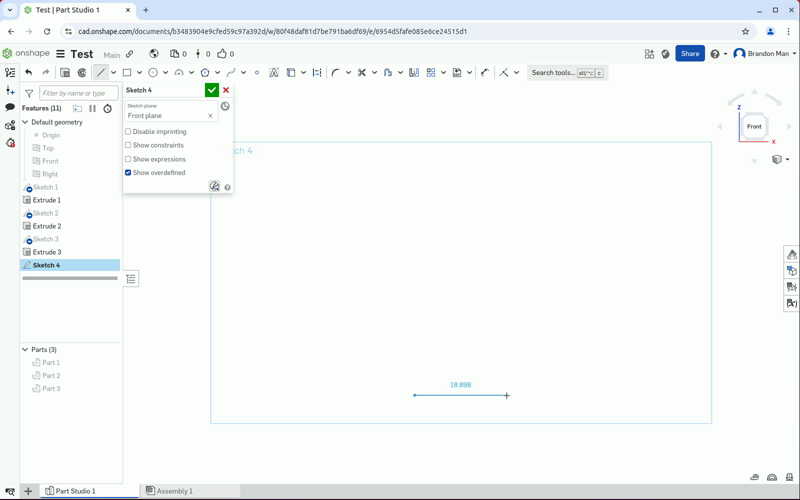
key_up(shift)
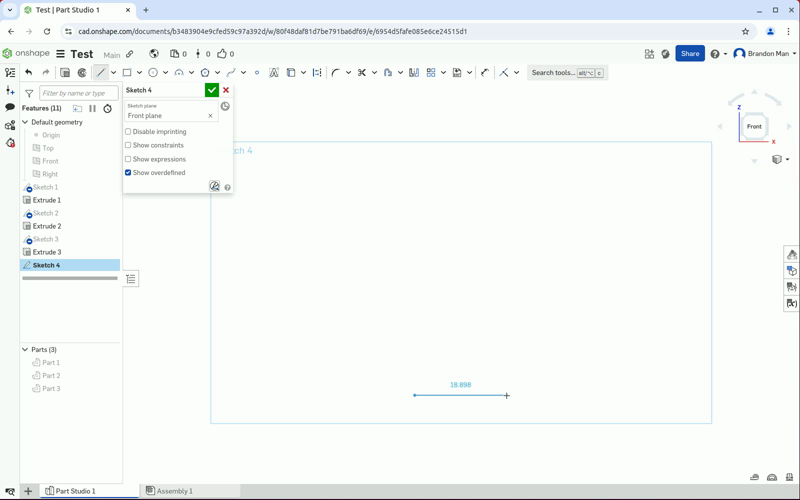
key_down(shift)
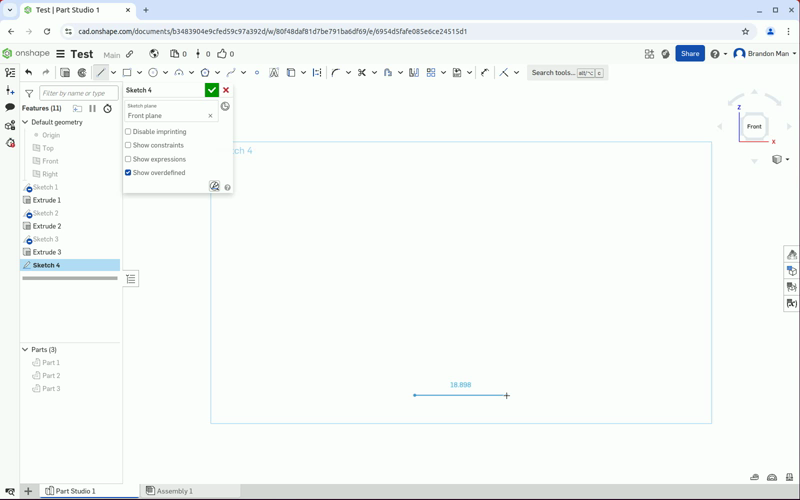
mouse_move(506, 177)
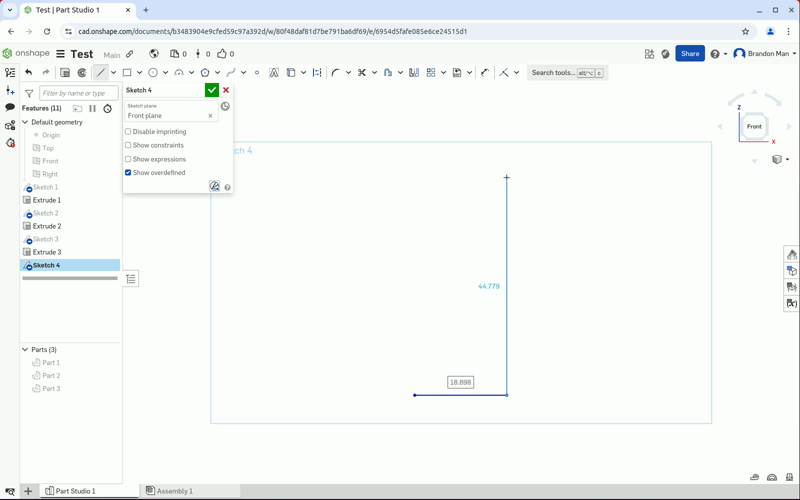
click(506, 177)
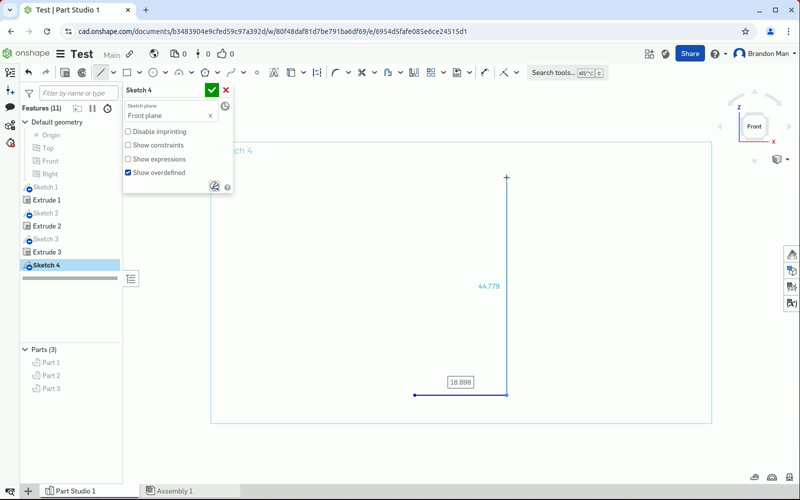
key_up(shift)
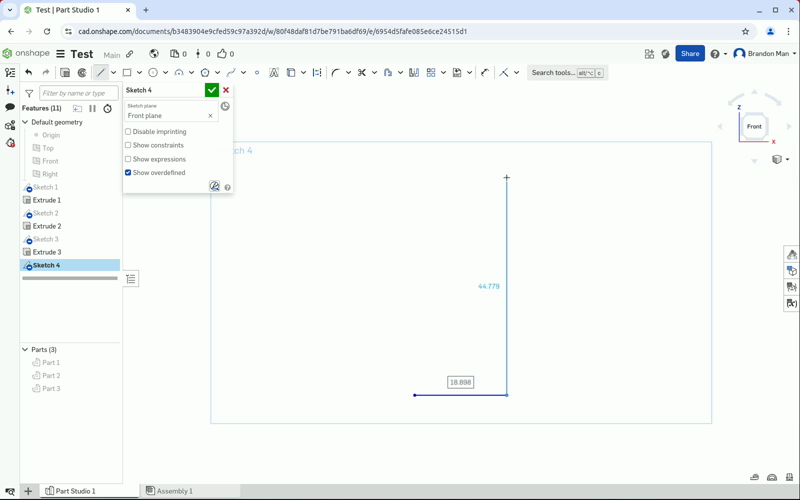
key_down(shift)
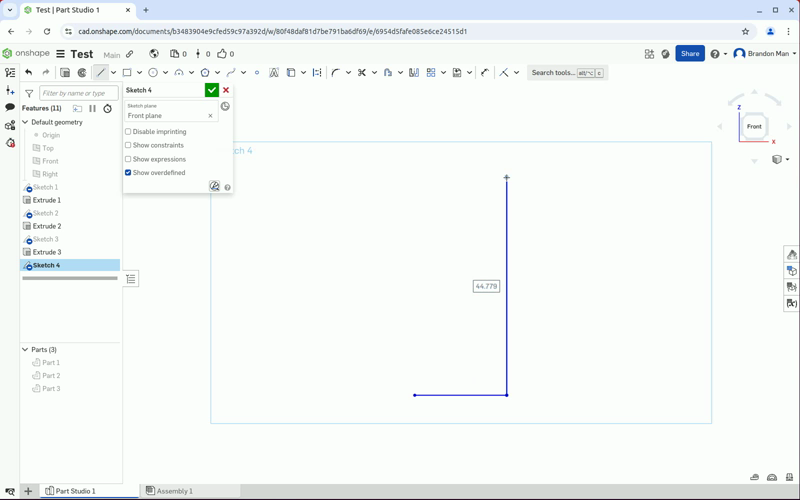
mouse_move(536, 177)
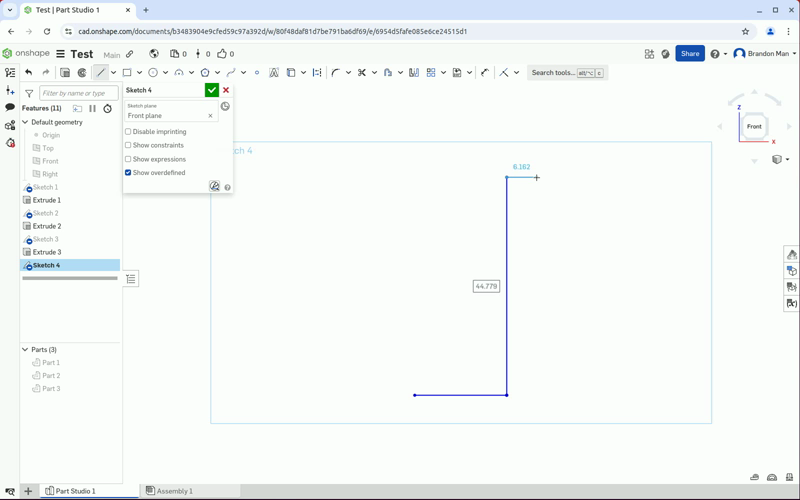
mouse_move(500, 177)
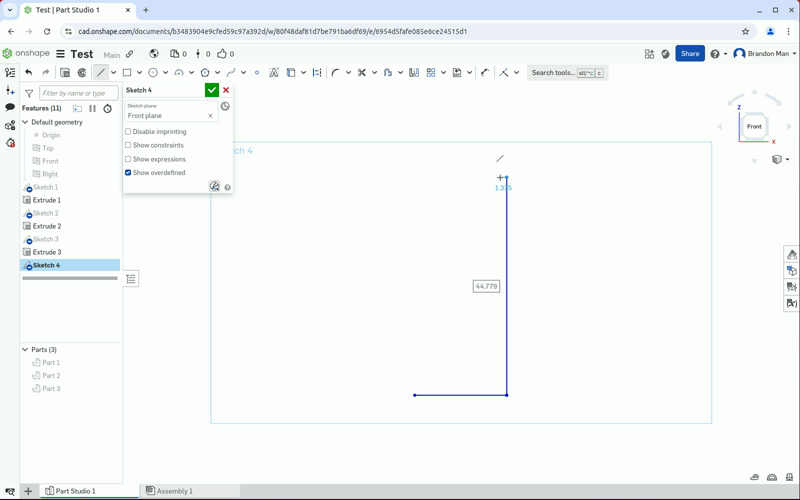
scroll(6)
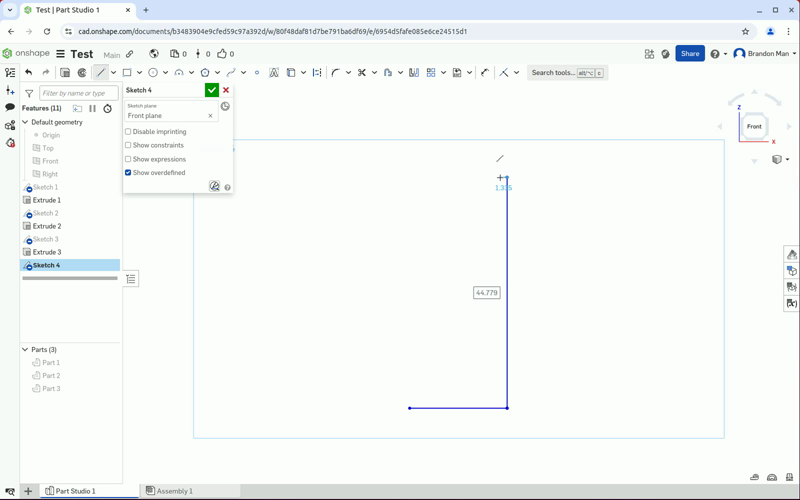
scroll(6)
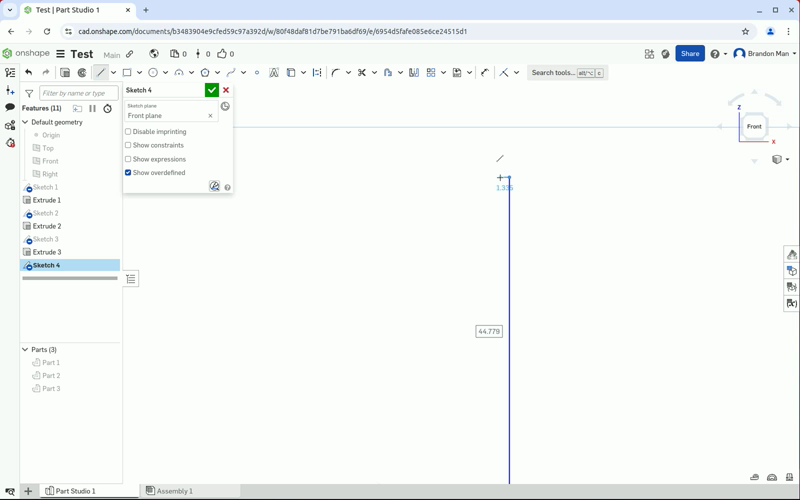
scroll(6)
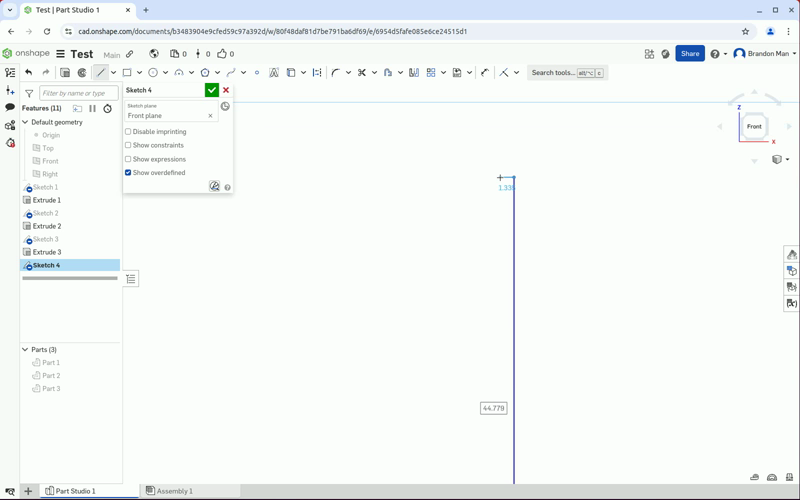
scroll(6)
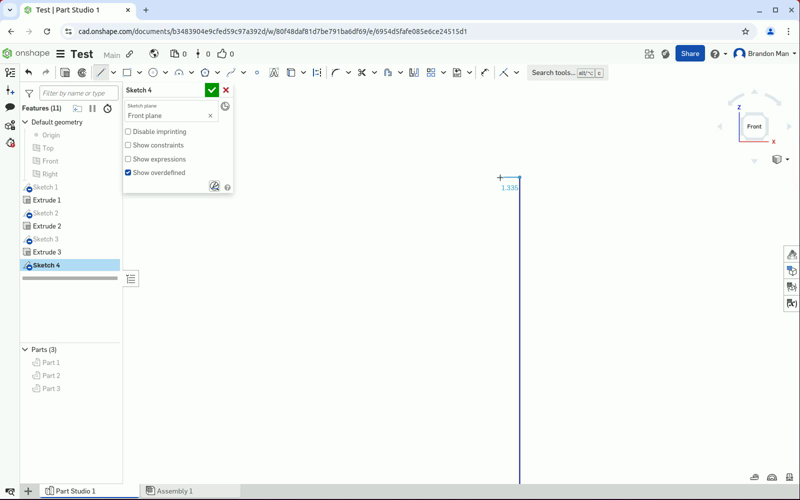
scroll(6)
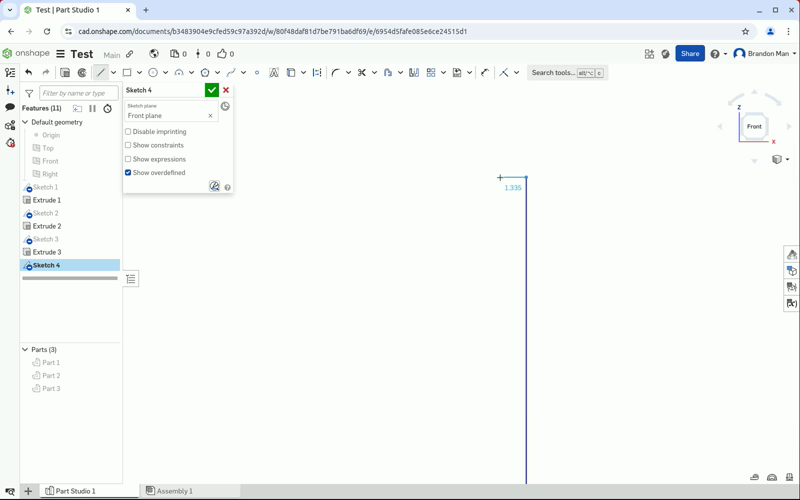
scroll(6)
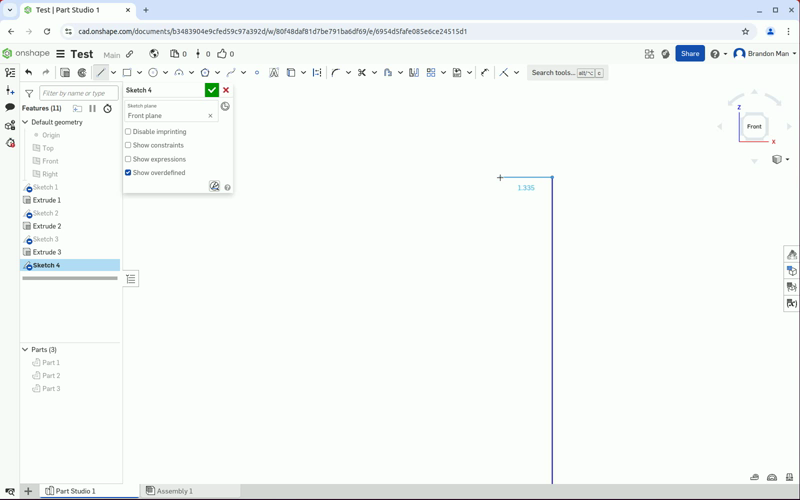
scroll(6)
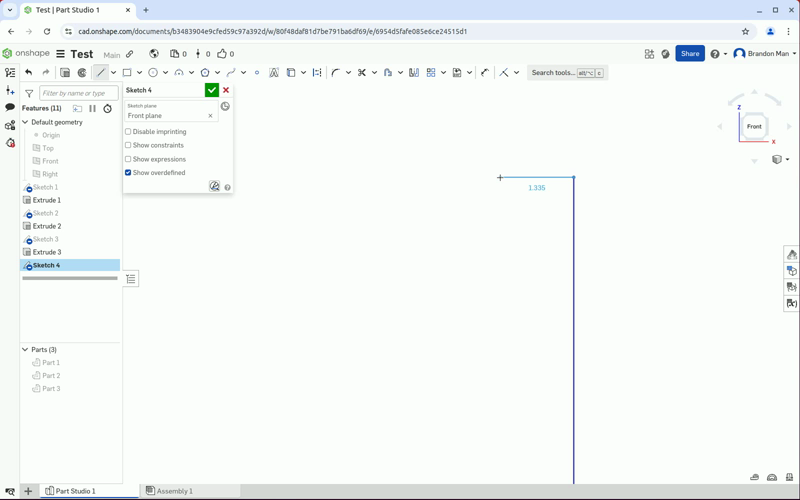
click(500, 177)
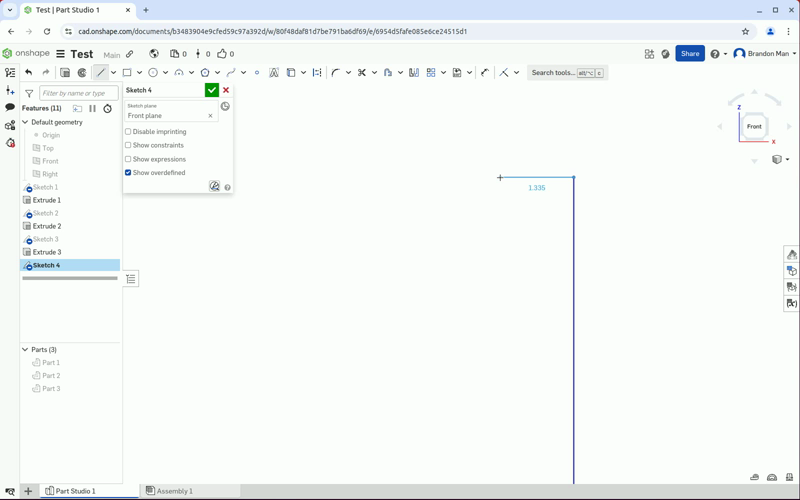
scroll(-6)
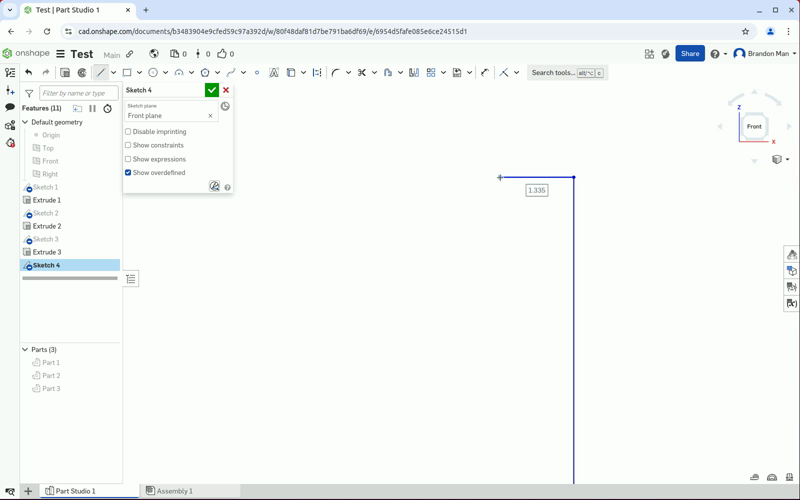
scroll(-6)
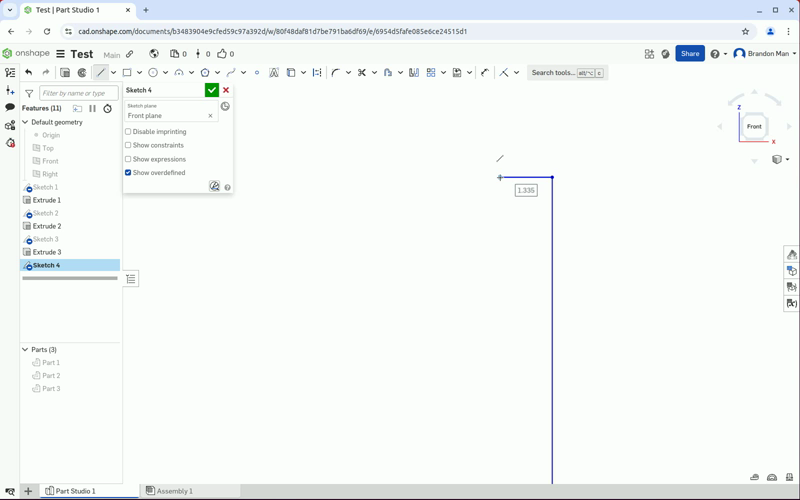
scroll(-6)
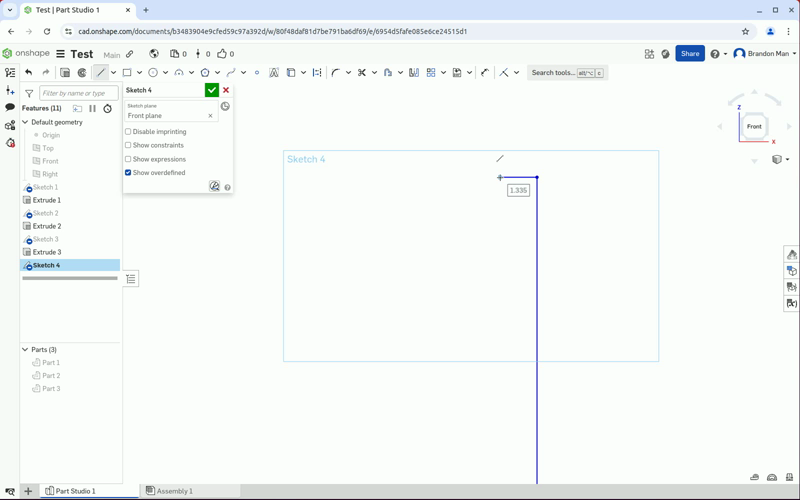
scroll(-6)
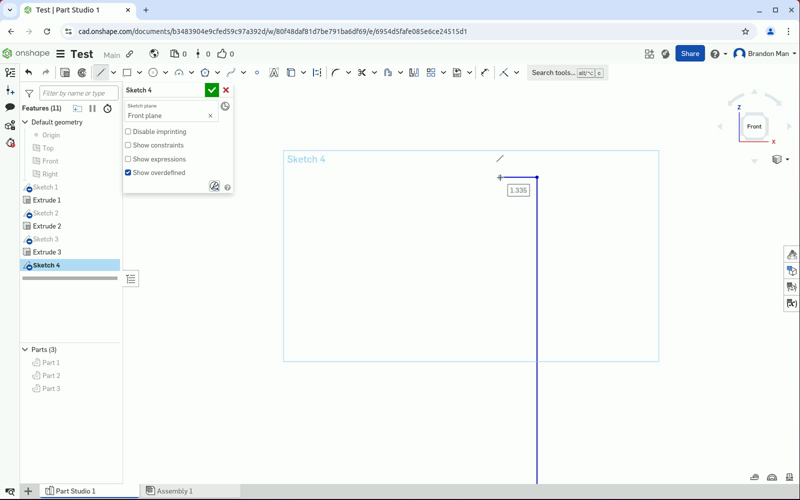
scroll(-6)
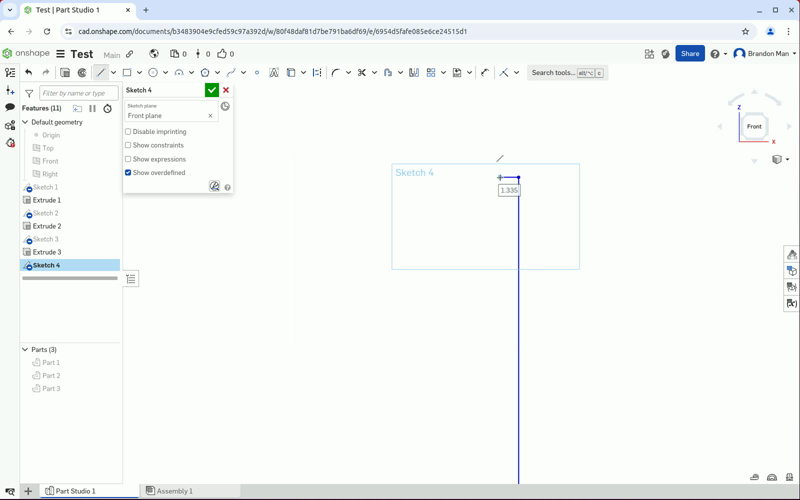
scroll(-6)
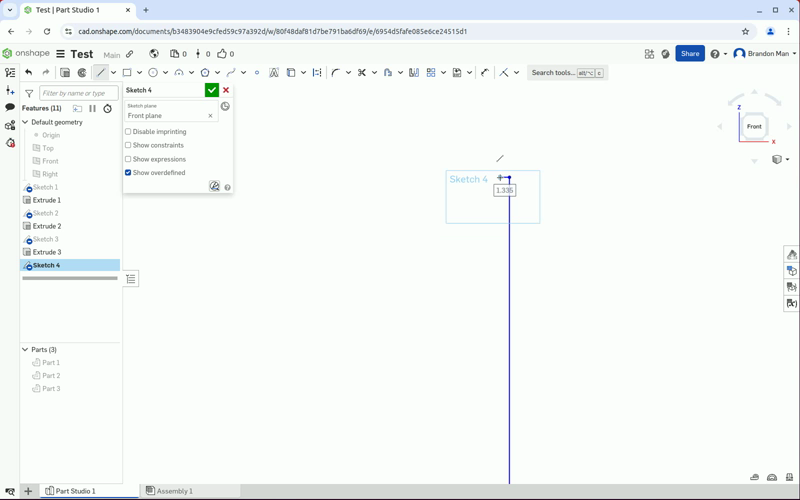
scroll(-6)
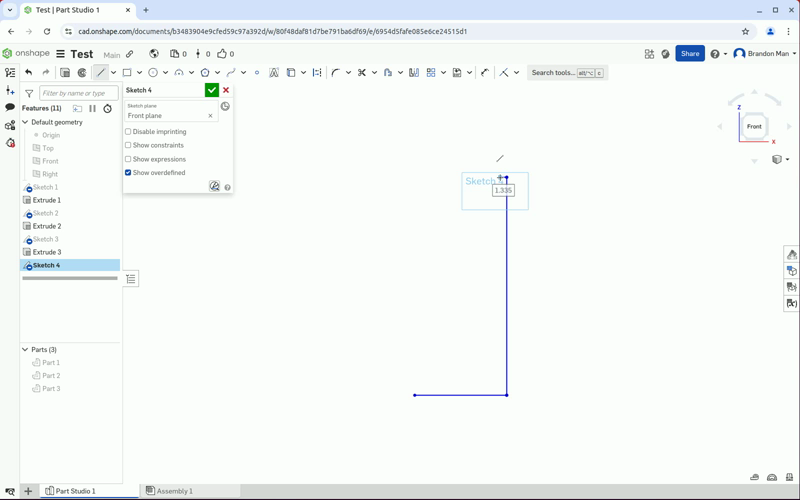
key_up(shift)
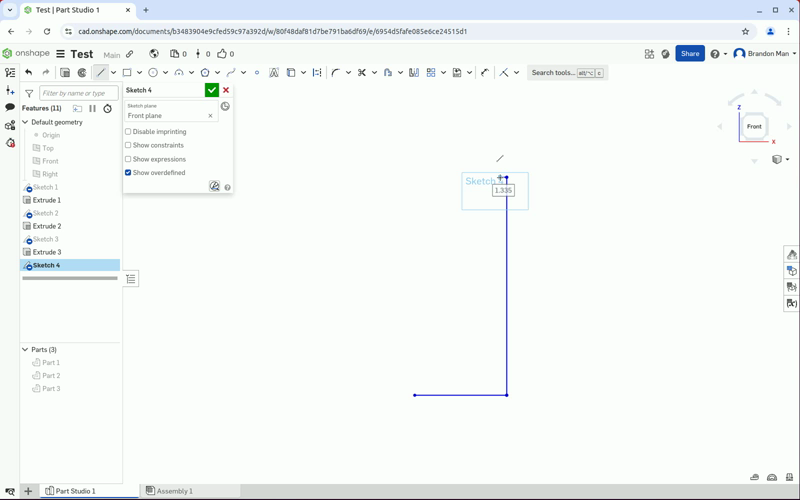
key_down(shift)
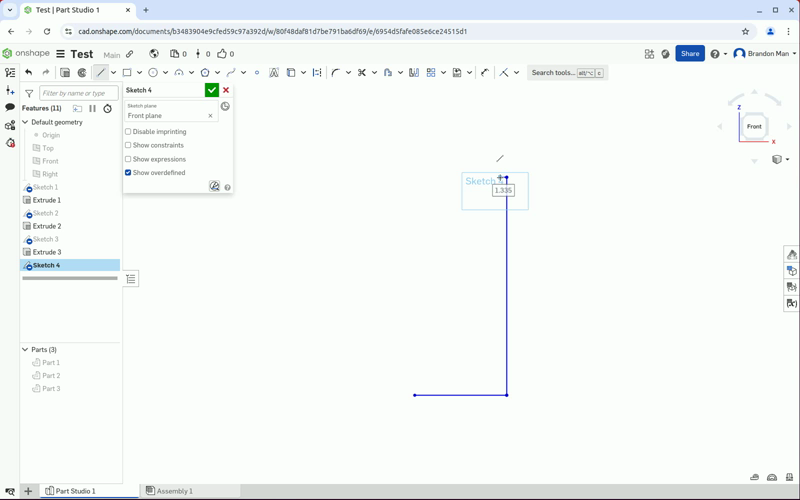
mouse_move(500, 388)
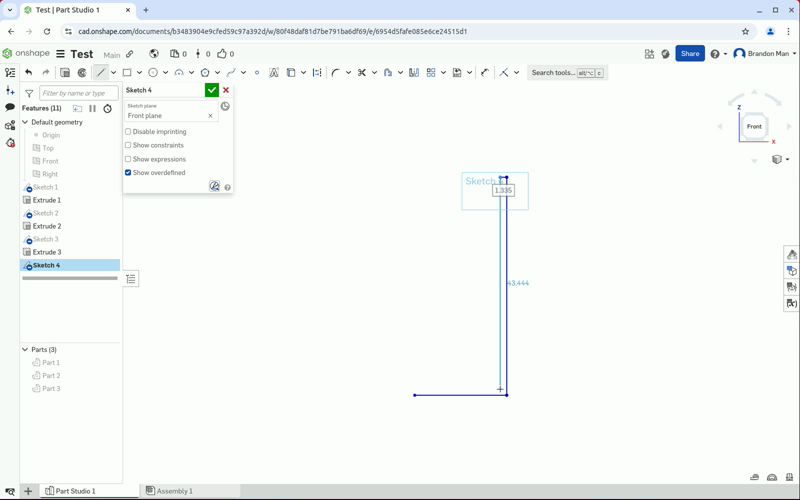
click(500, 388)
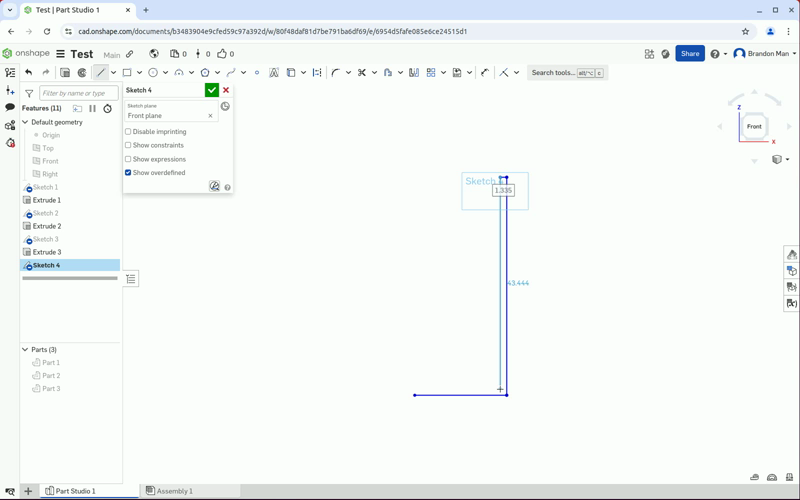
key_up(shift)
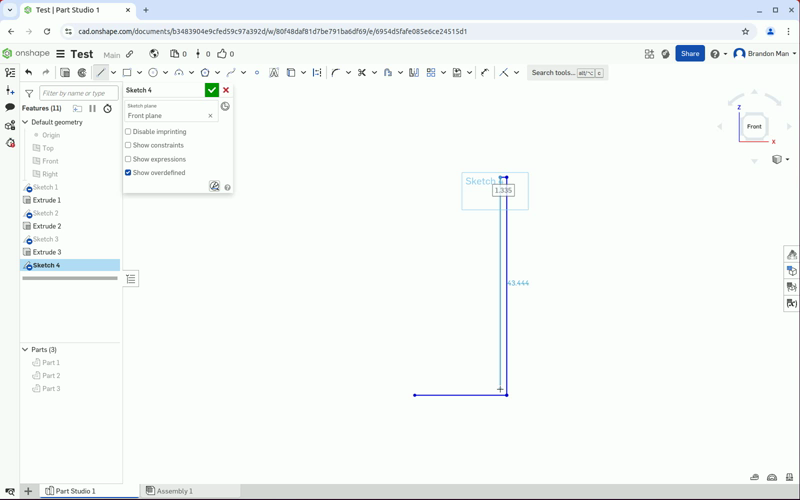
key_down(shift)
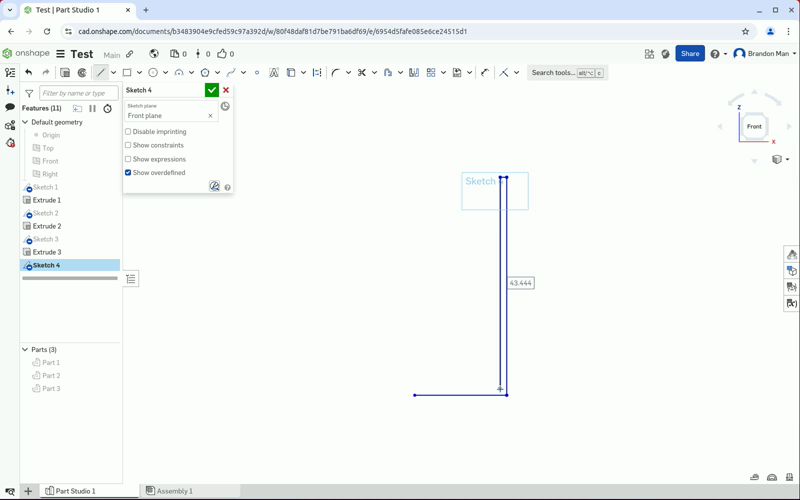
mouse_move(421, 388)
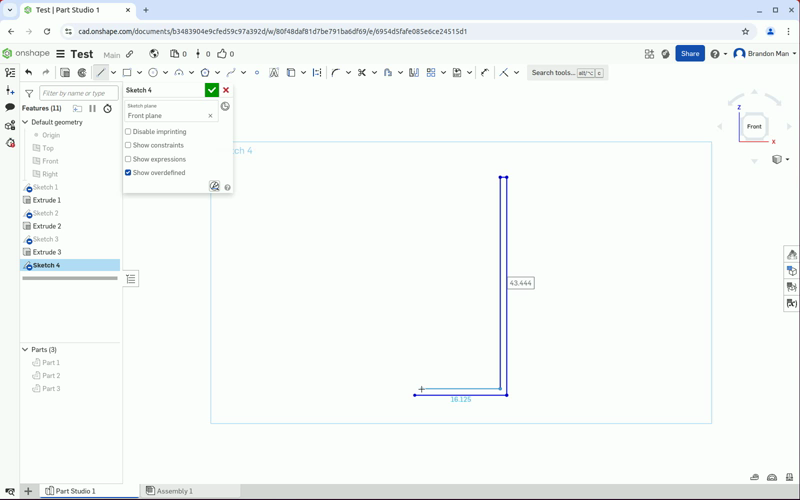
click(421, 388)
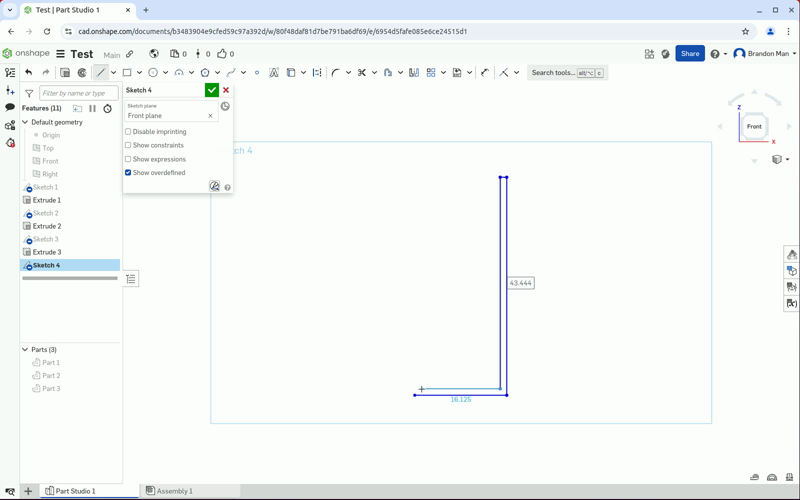
key_up(shift)
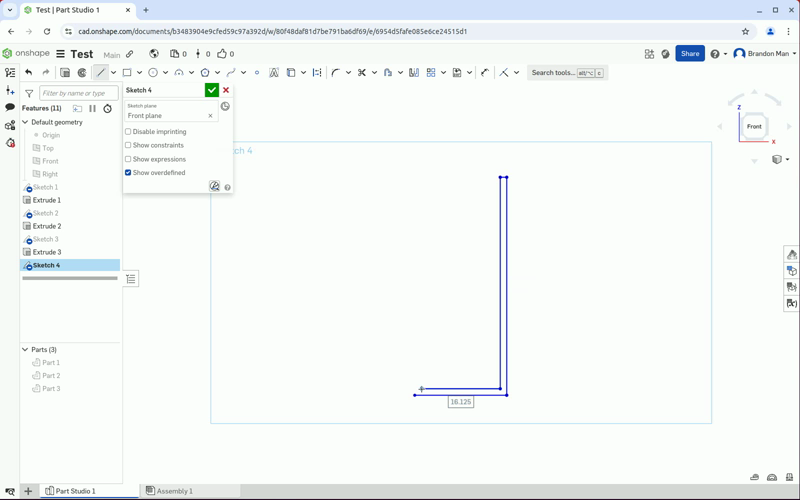
key_down(shift)
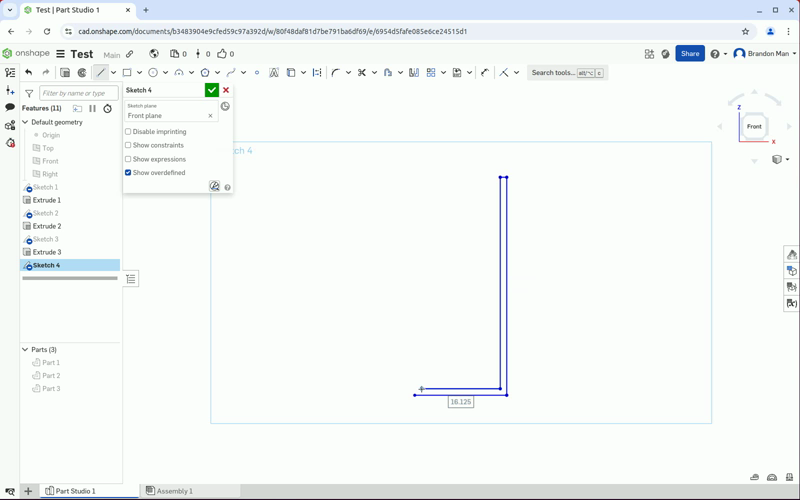
mouse_move(421, 177)
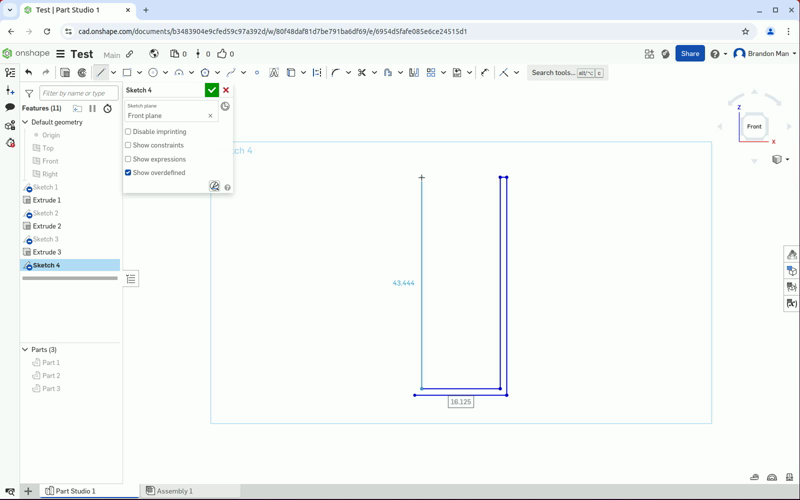
click(421, 177)
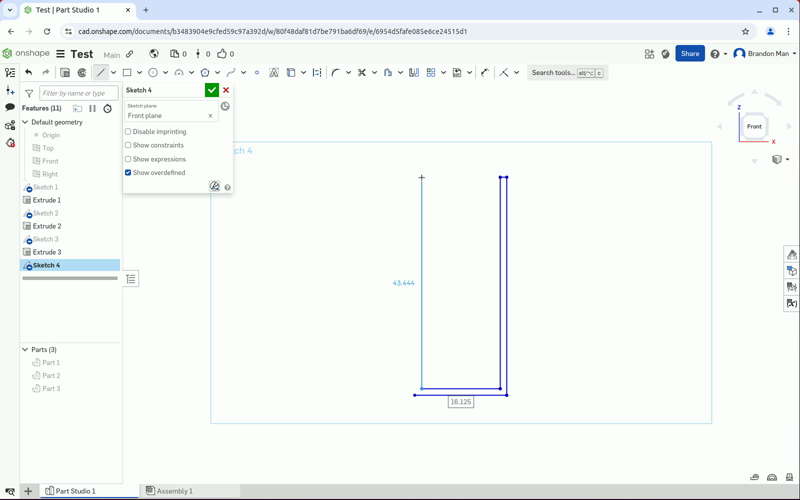
key_up(shift)
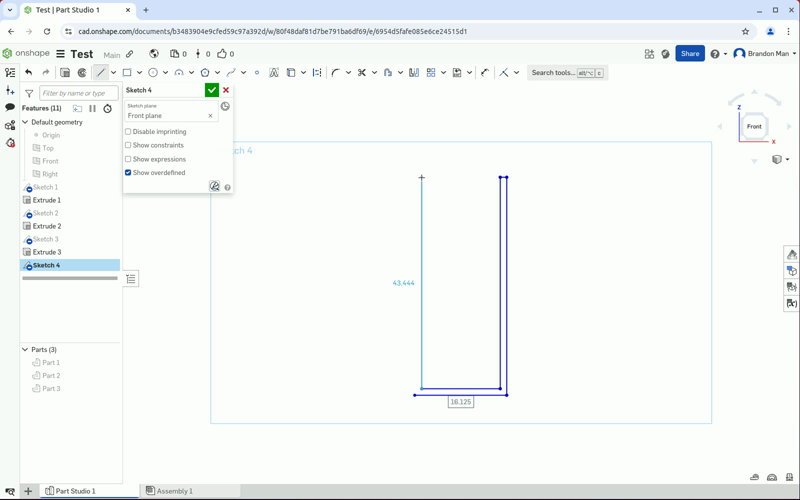
key_down(shift)
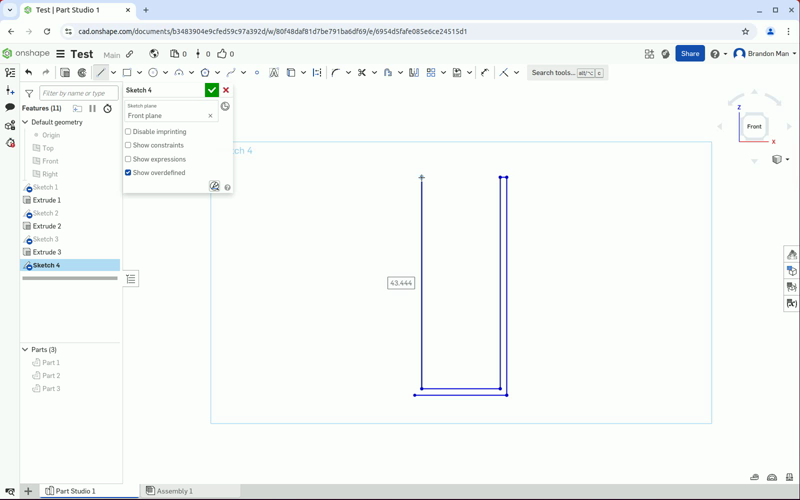
mouse_move(451, 177)
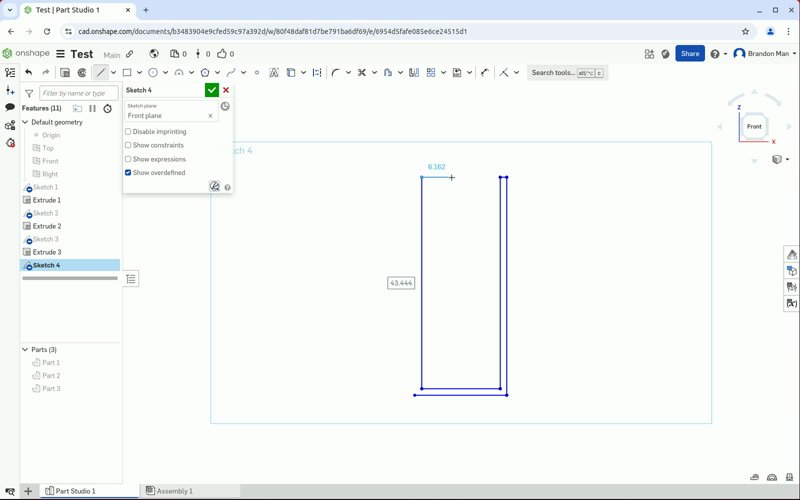
mouse_move(414, 177)
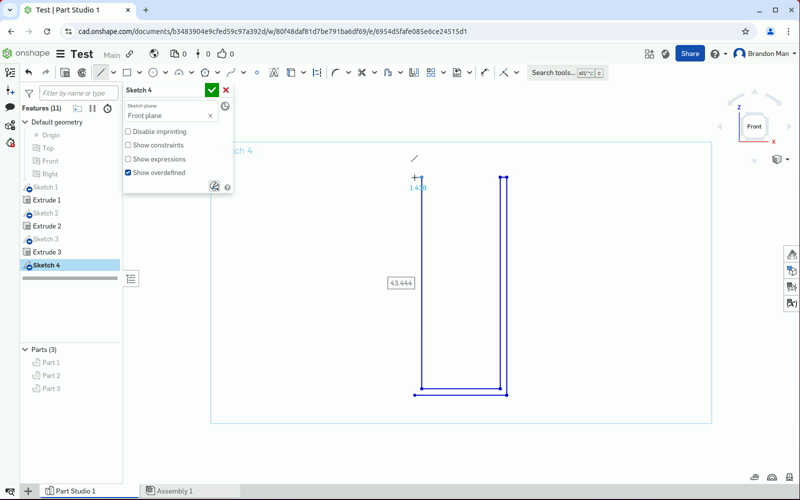
scroll(6)
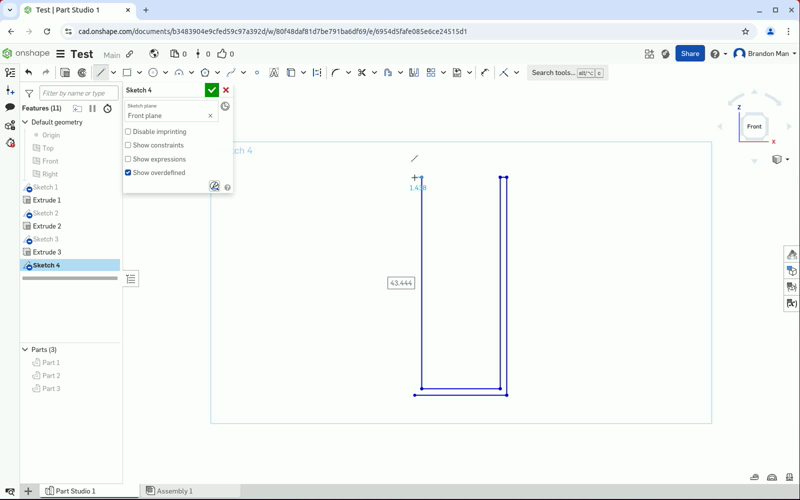
scroll(6)
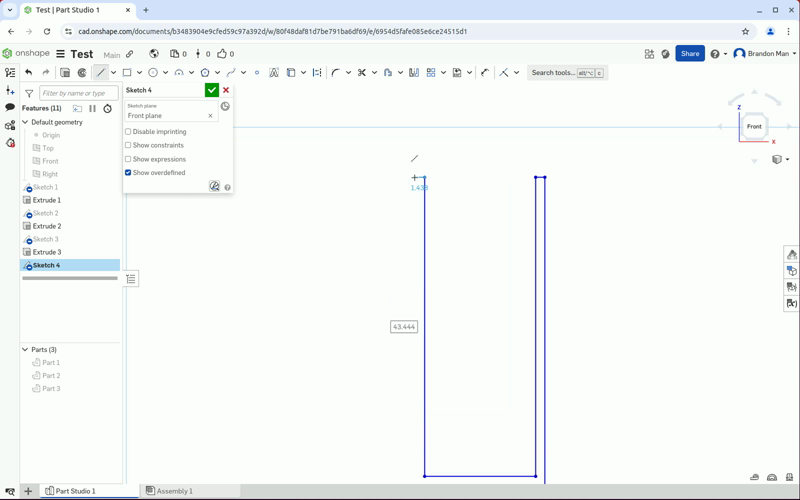
scroll(6)
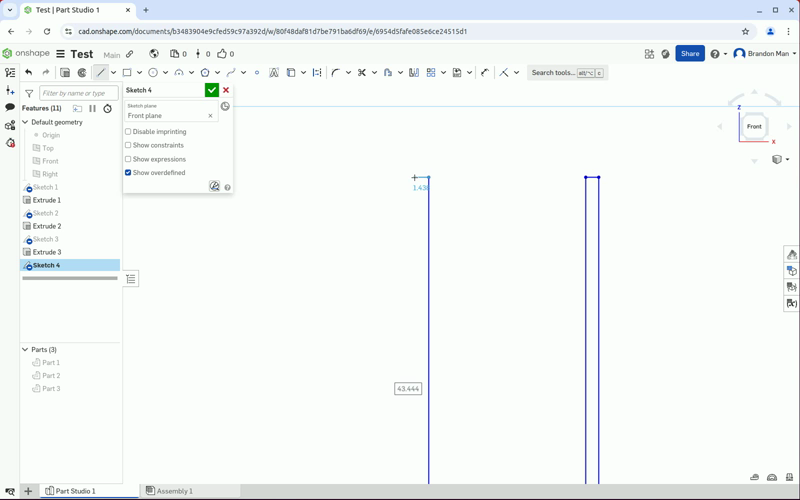
scroll(6)
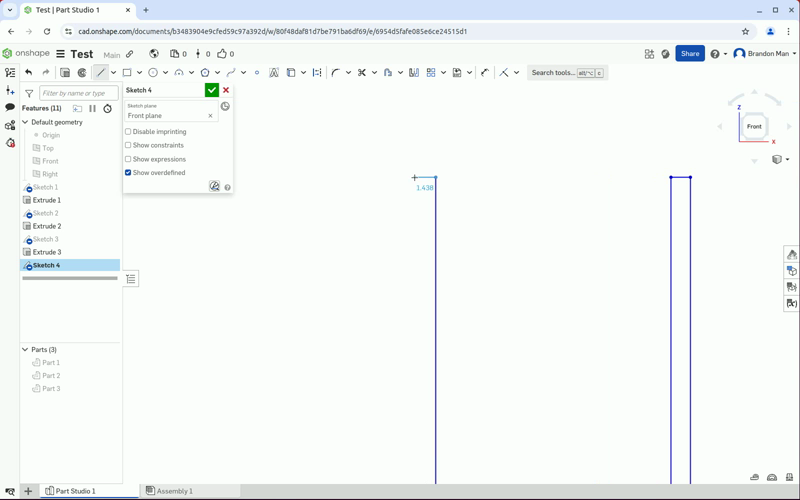
scroll(6)
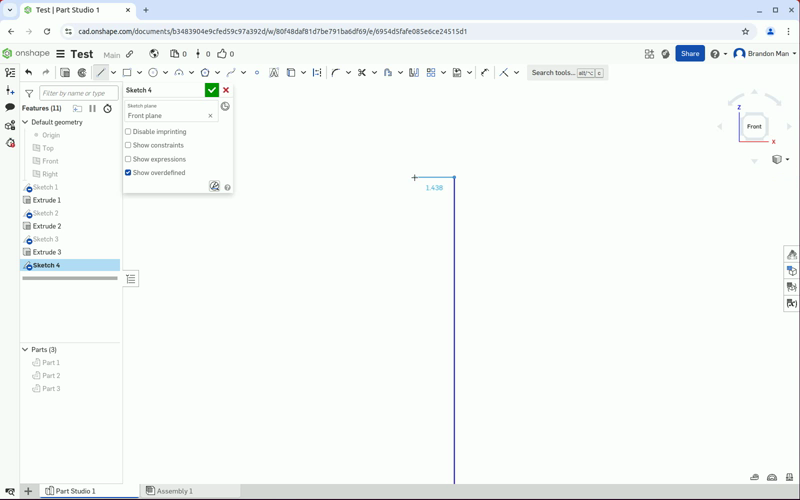
scroll(6)
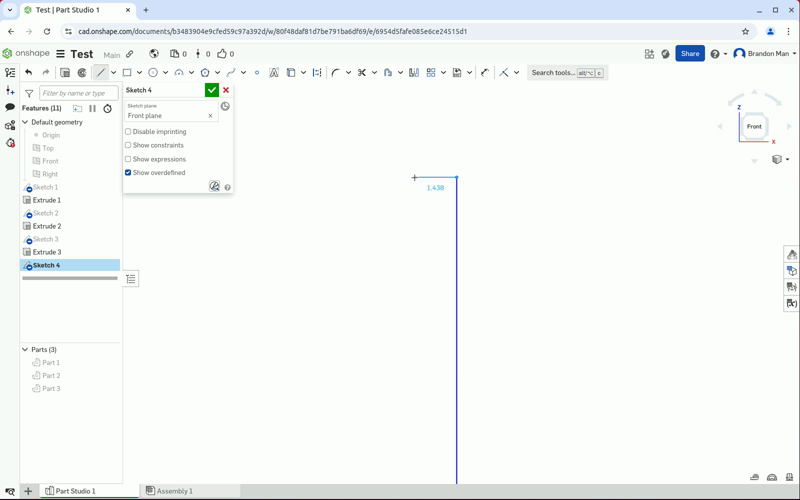
scroll(6)
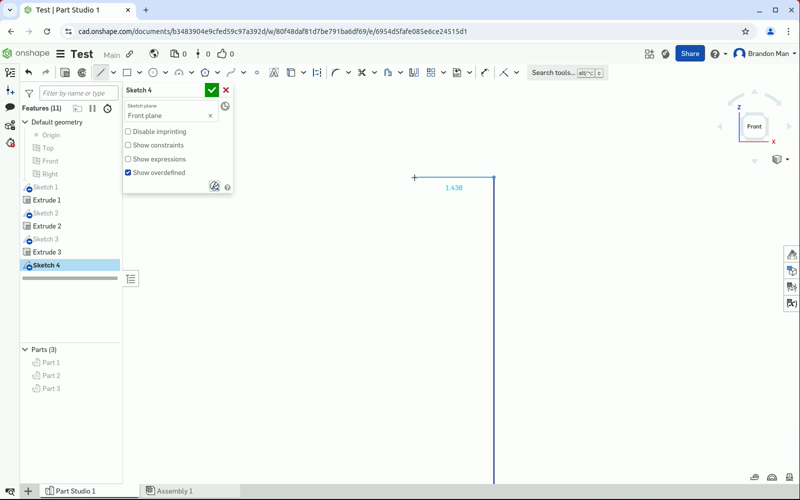
click(414, 177)
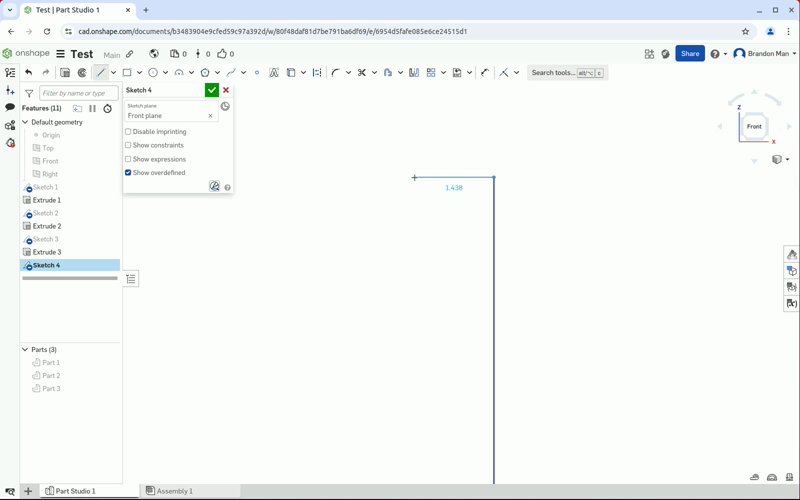
scroll(-6)
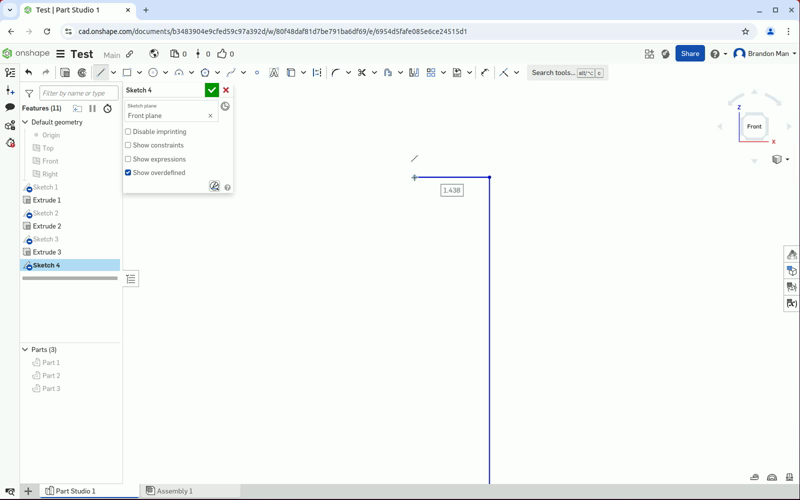
scroll(-6)
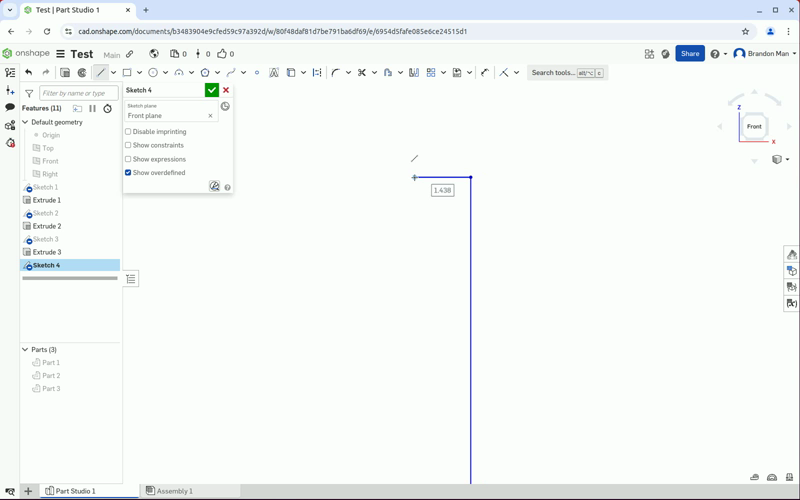
scroll(-6)
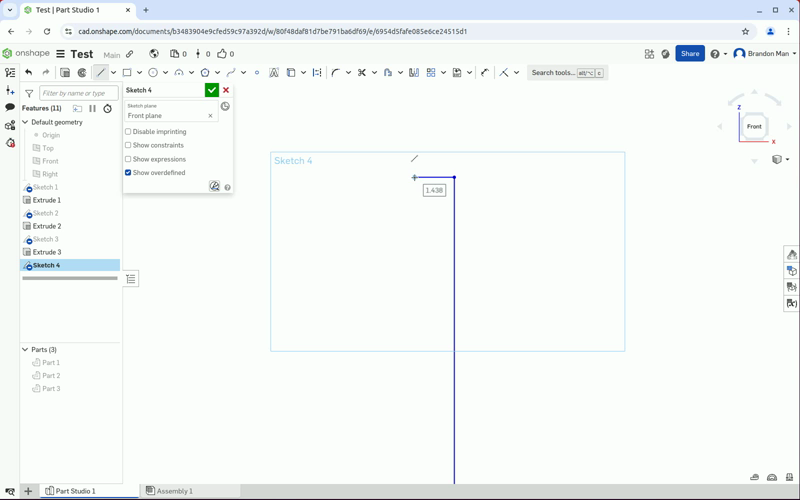
scroll(-6)
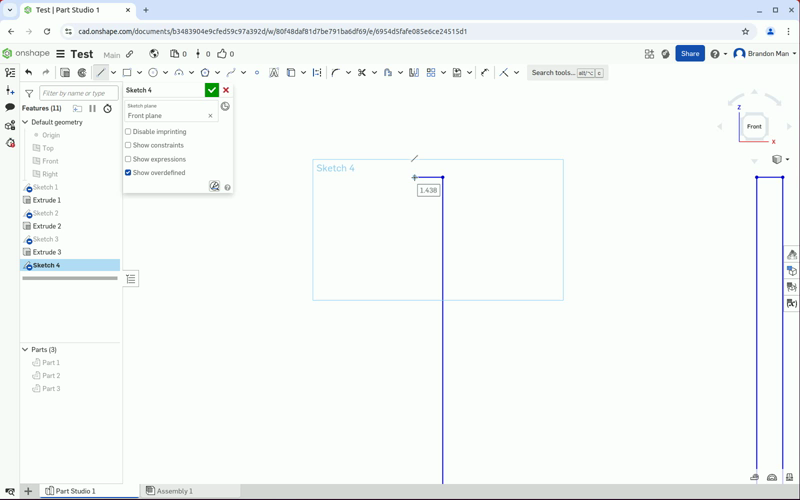
scroll(-6)
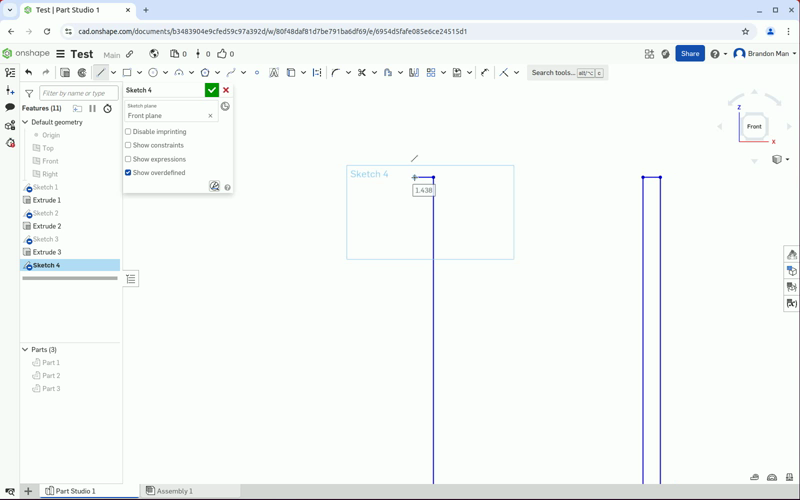
scroll(-6)
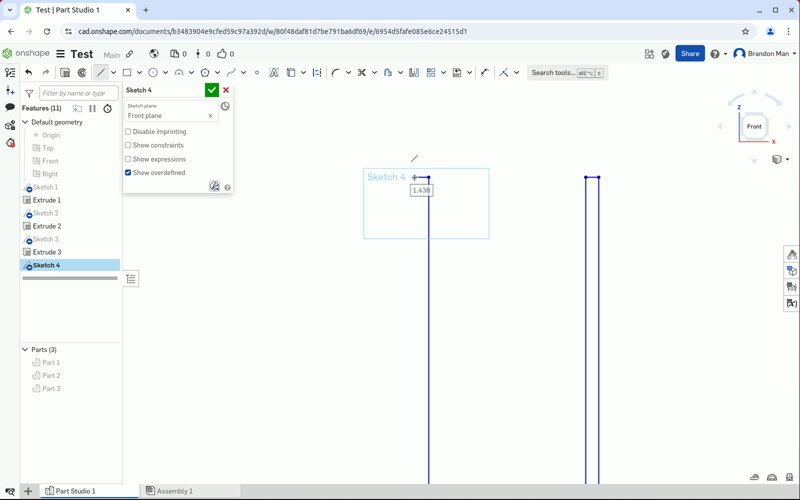
scroll(-6)
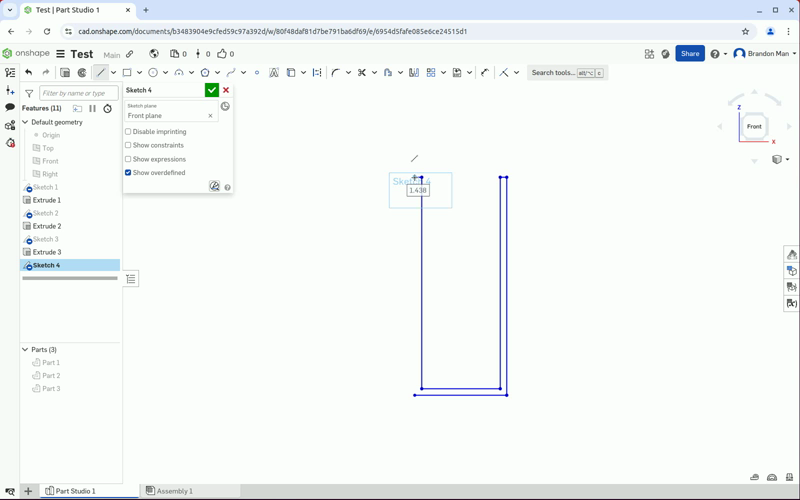
key_up(shift)
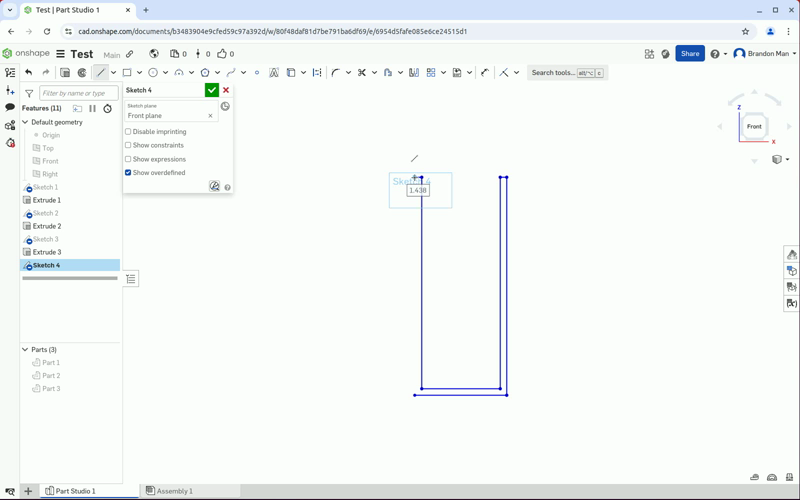
key_down(shift)
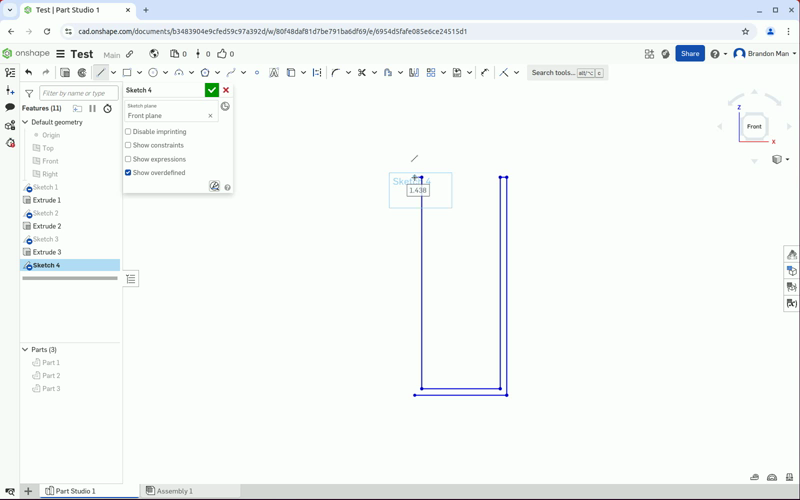
mouse_move(414, 395)
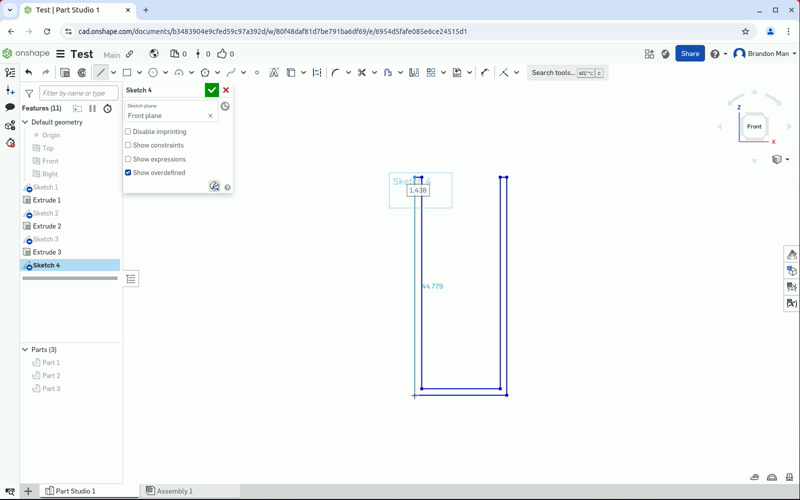
key_up(shift)
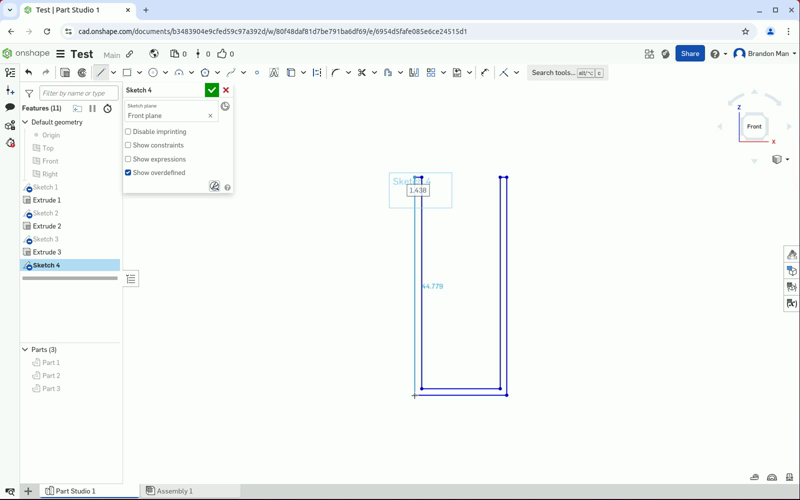
click(414, 395)
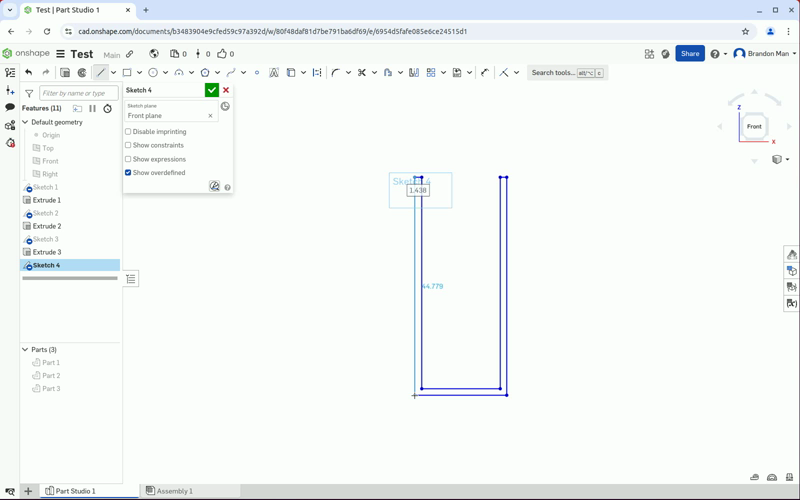
key(esc)
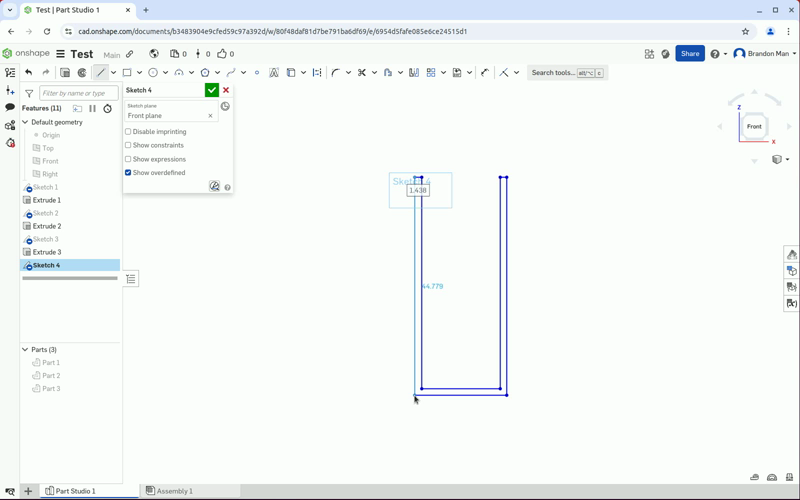
mouse_move(419, 304)
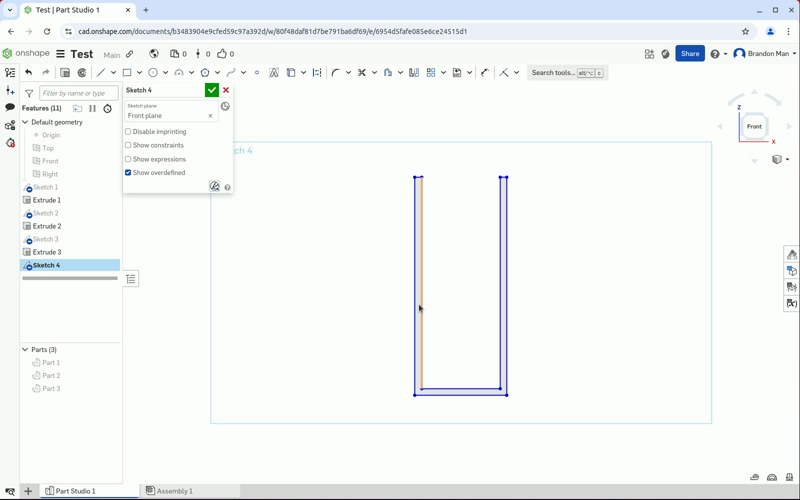
click(419, 304)
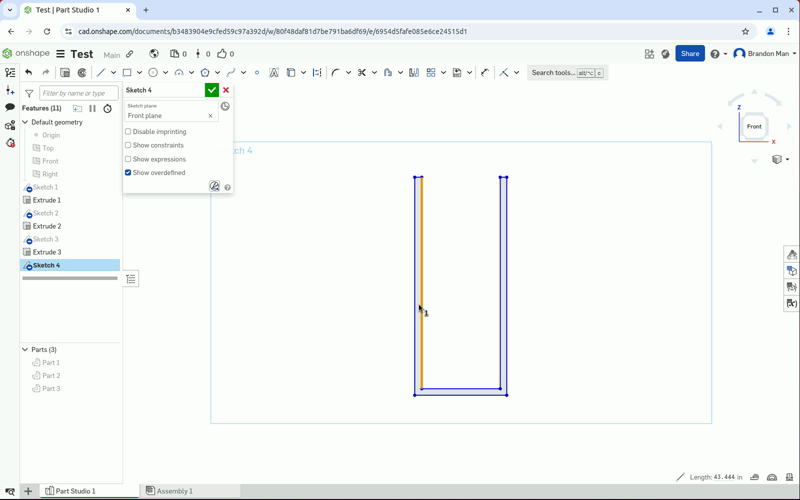
mouse_move(73, 352)
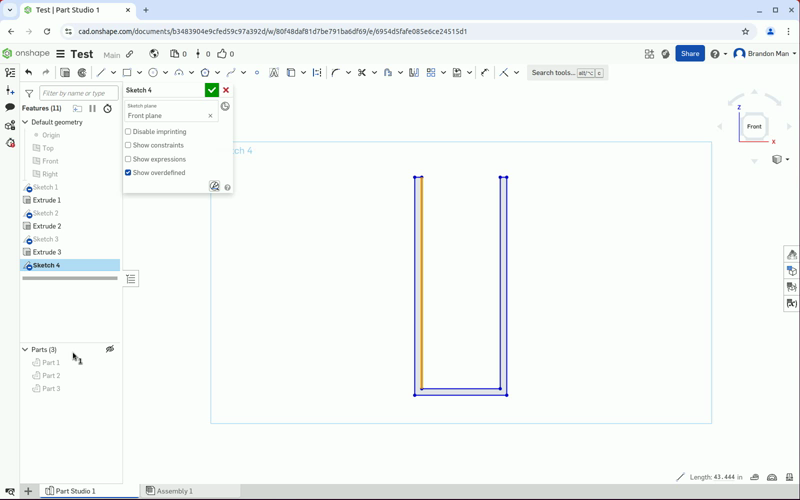
key(shift+y)
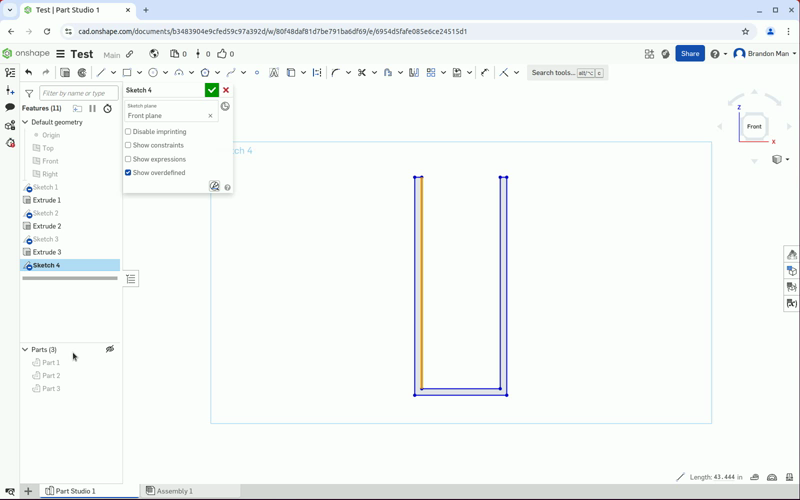
key(shift+e)
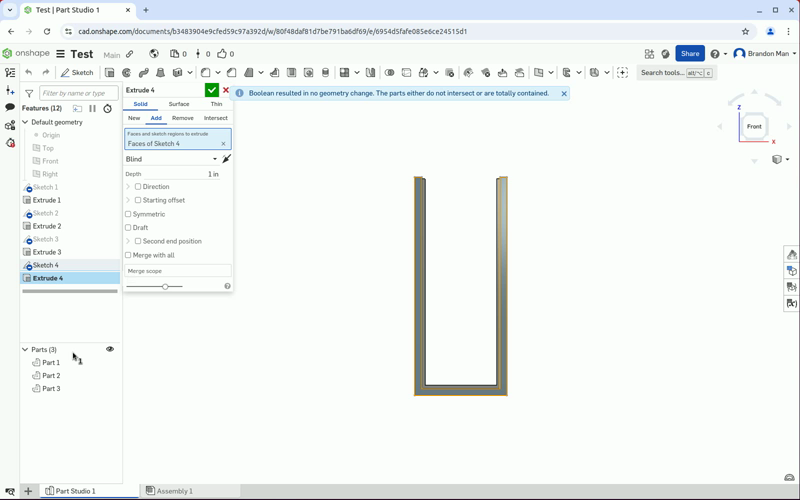
mouse_move(143, 106)
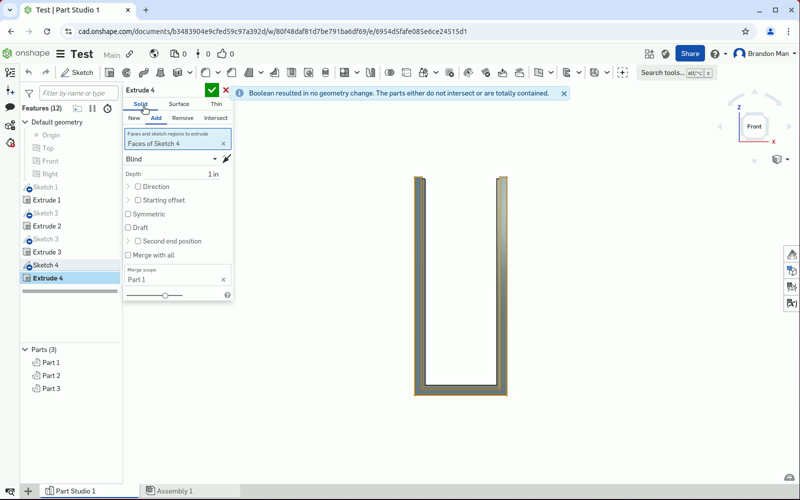
click(143, 106)
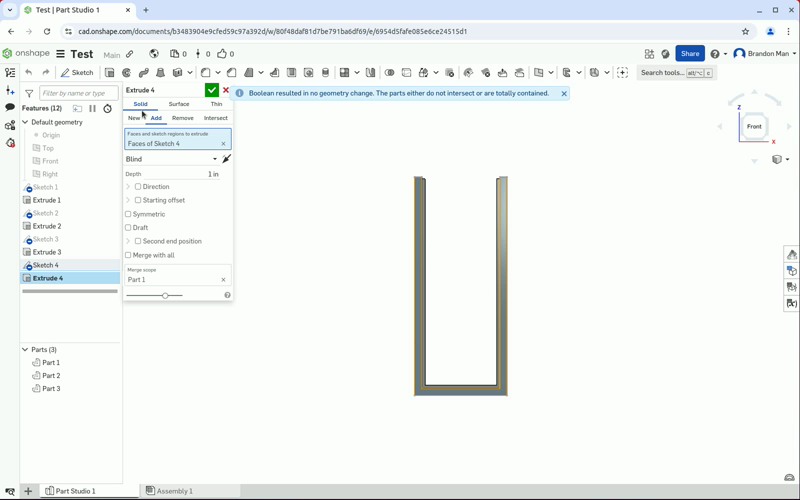
mouse_move(137, 120)
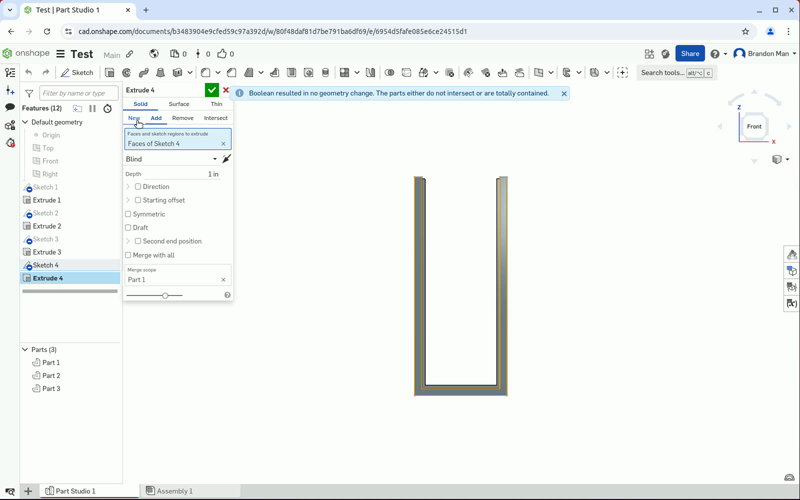
click(137, 120)
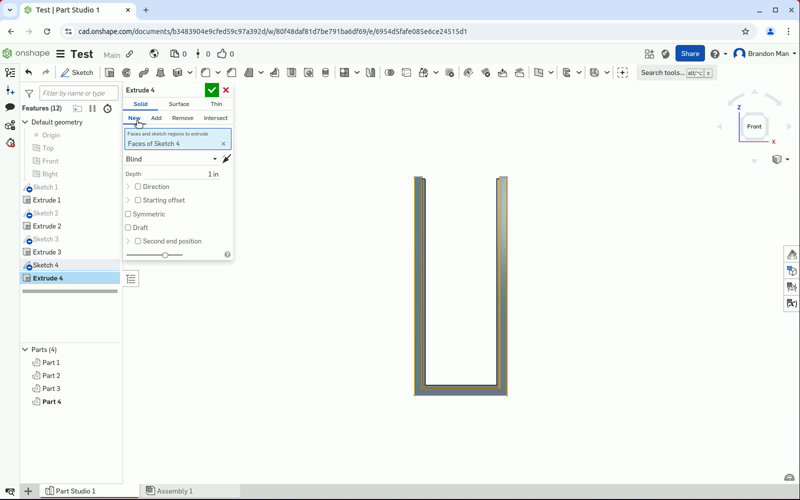
key(tab, 4)
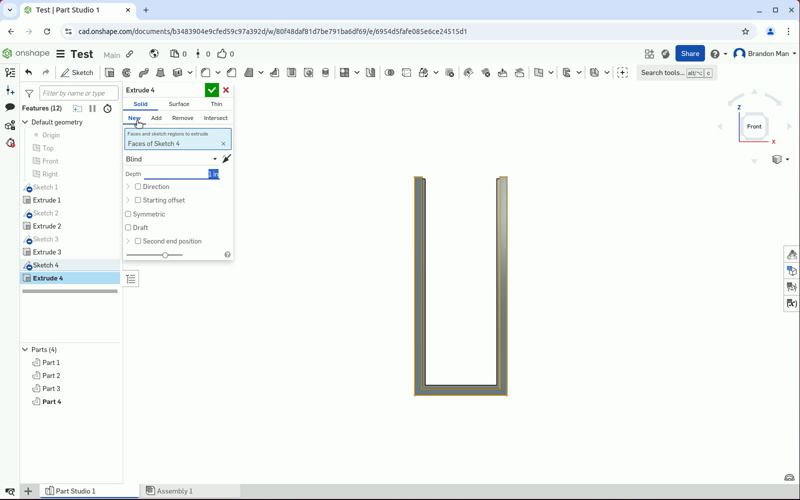
text(5.536)
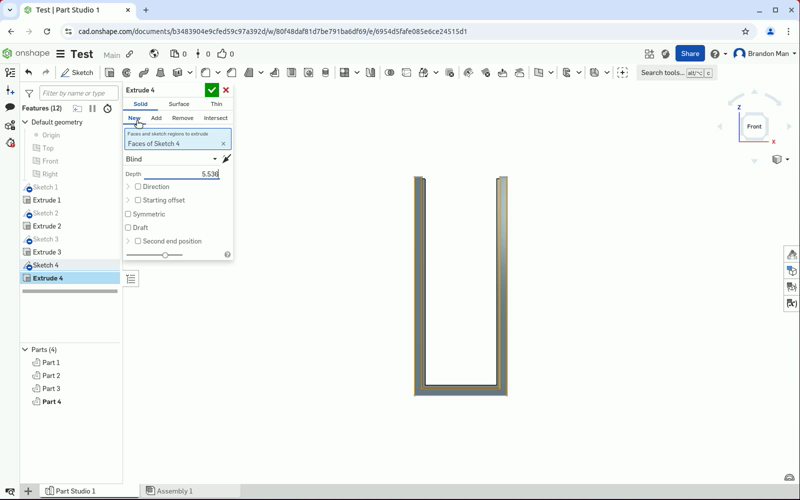
key(tab, 3)
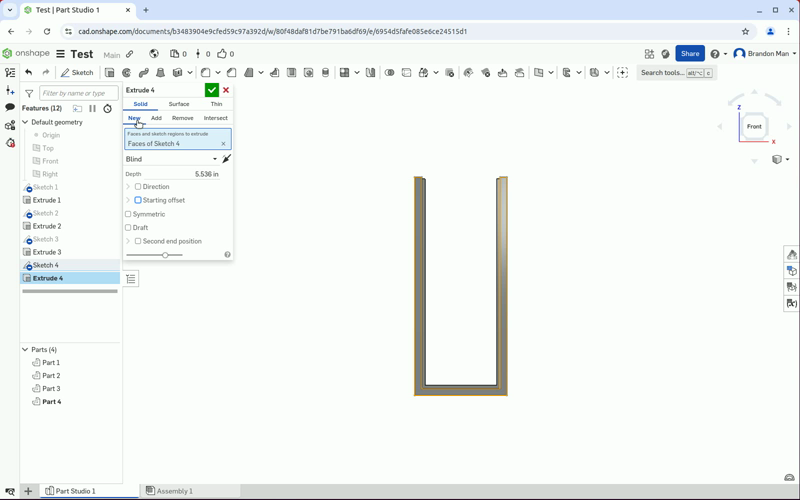
key(tab, 2)
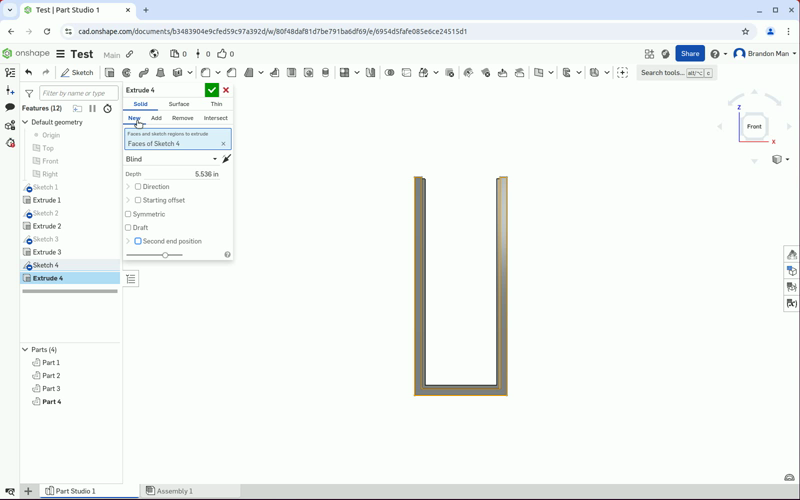
key(space)
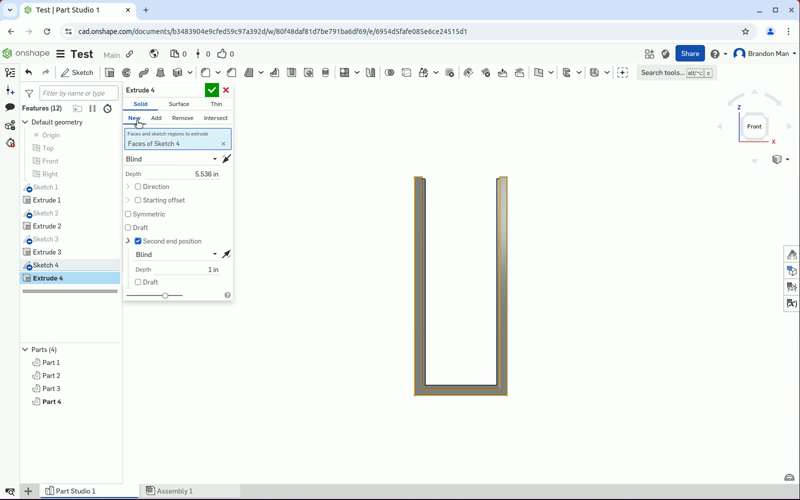
key(tab, 3)
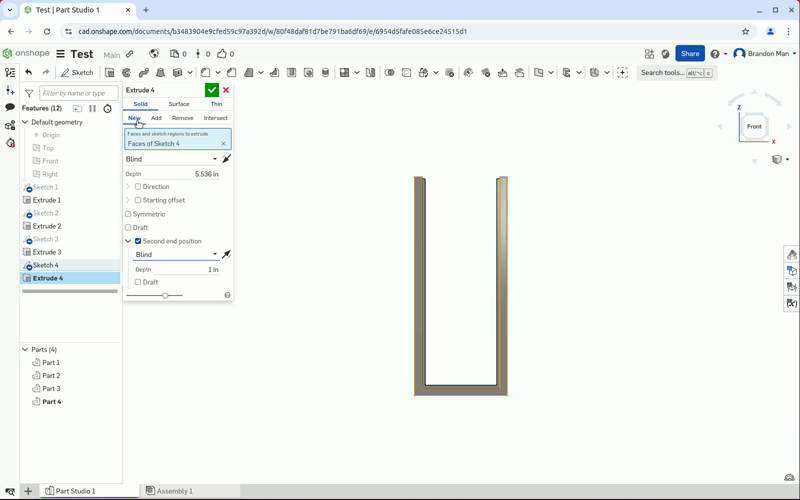
text(4.333)
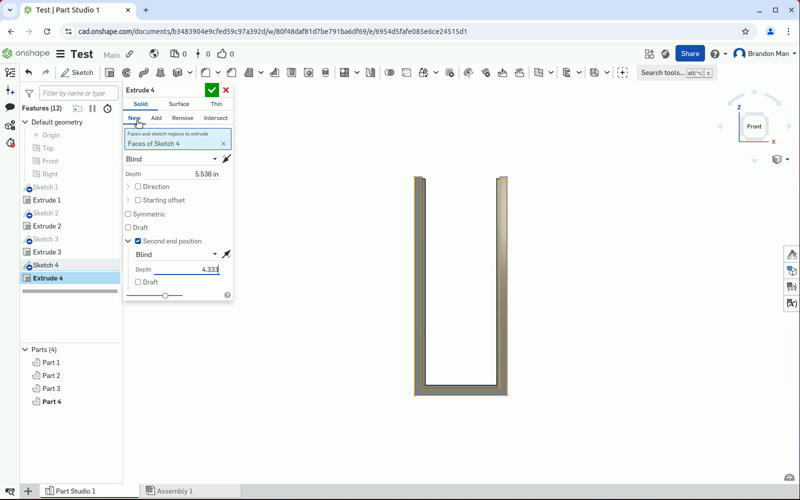
key(enter)
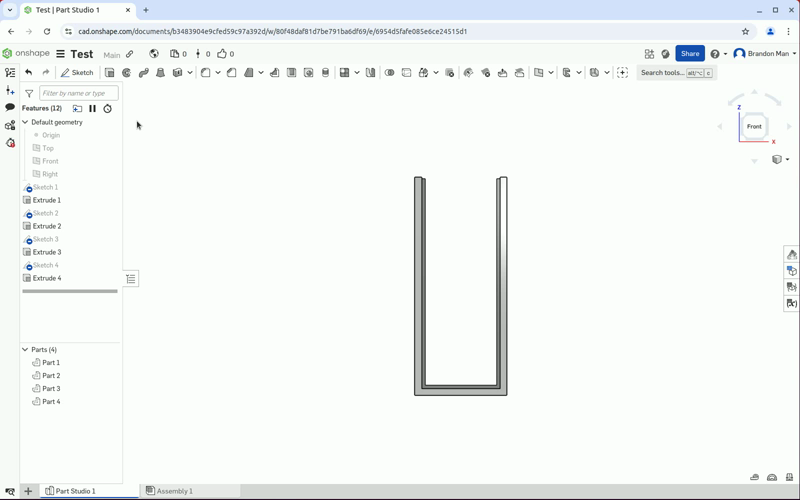
key(shift+h)
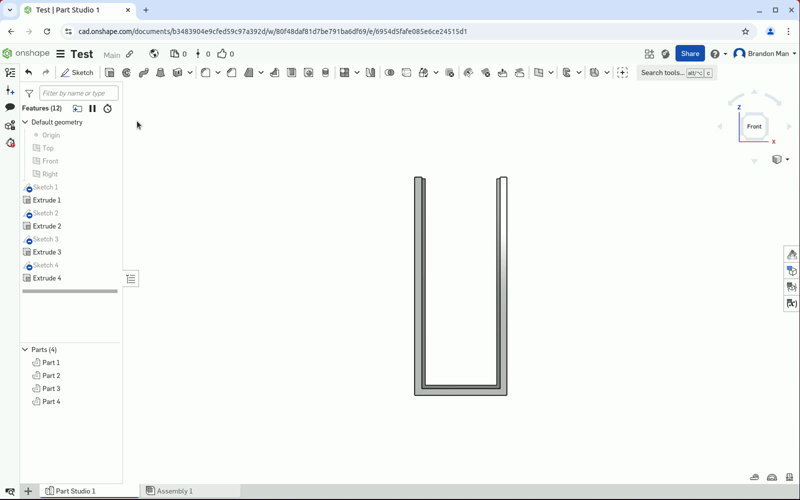
key(shift+h)
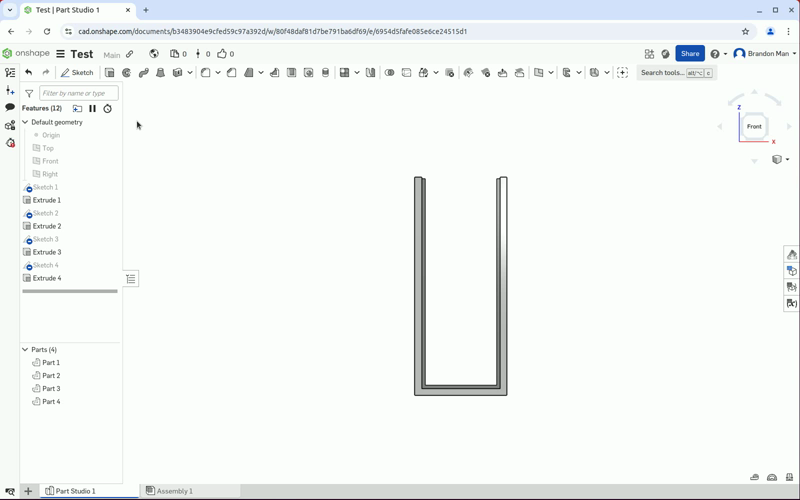
mouse_move(73, 189)
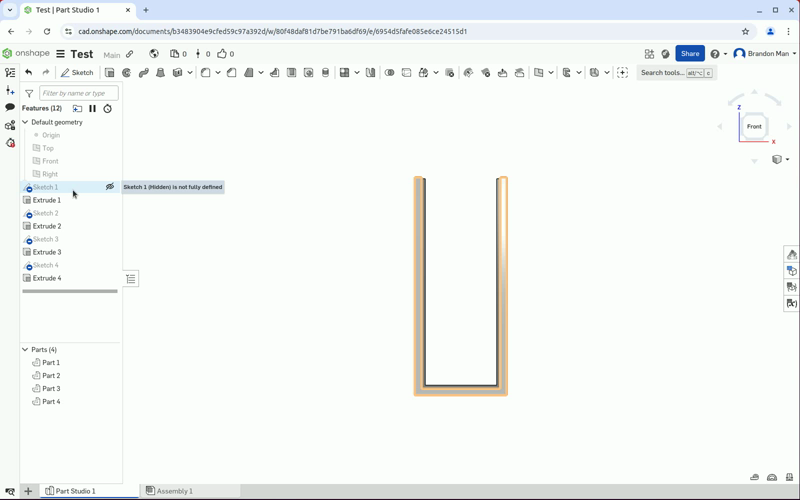
click(73, 189)
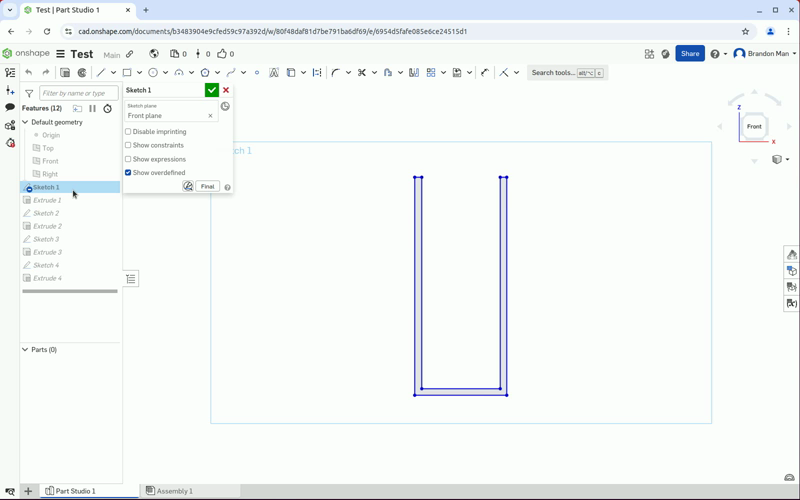
mouse_move(229, 92)
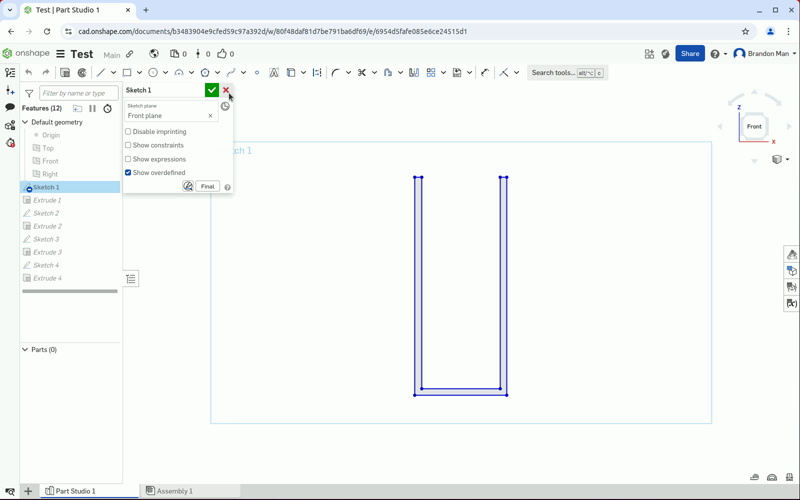
click(229, 92)
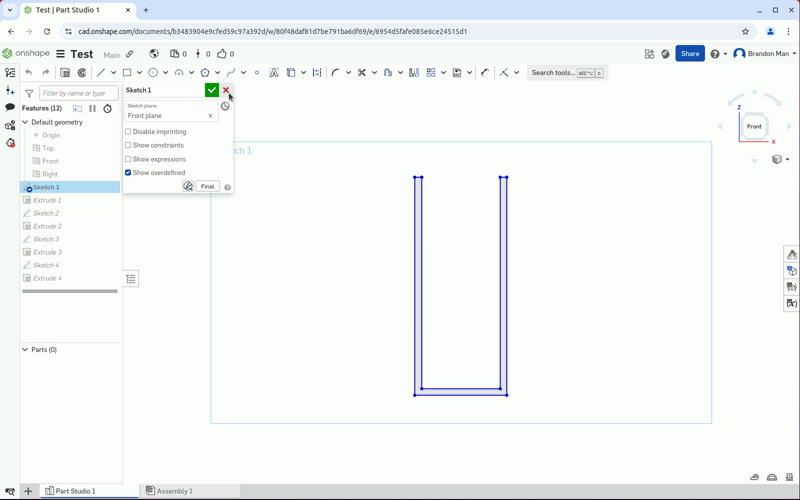
key(shift+s)
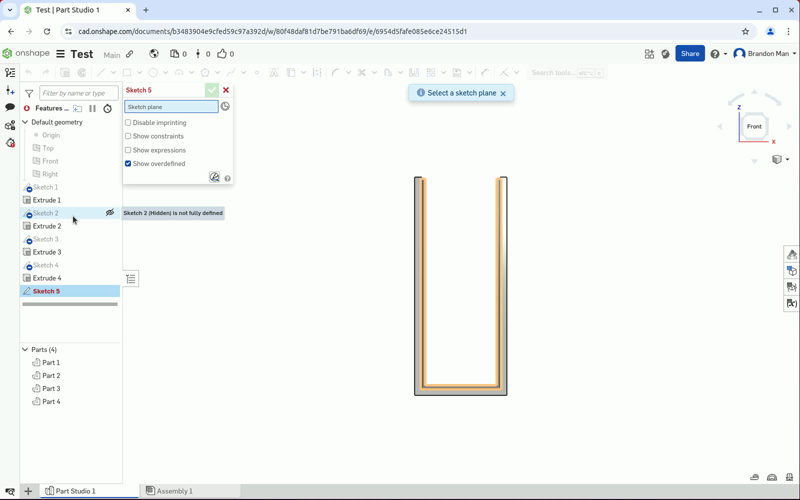
scroll(3)
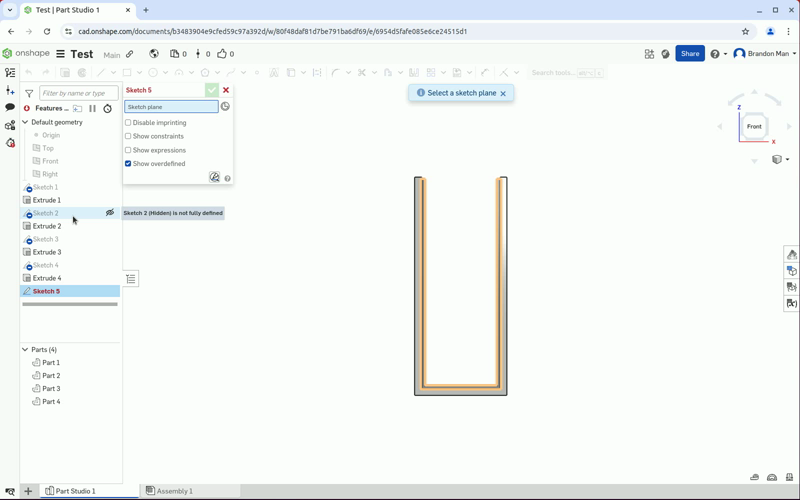
mouse_move(73, 163)
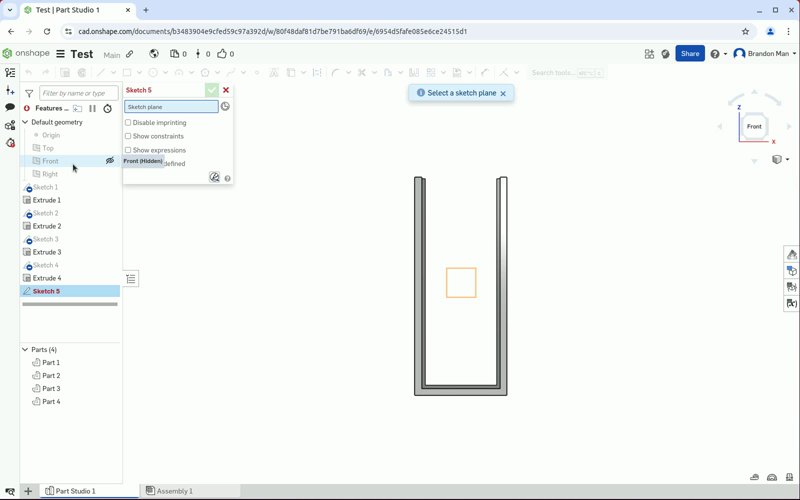
click(73, 163)
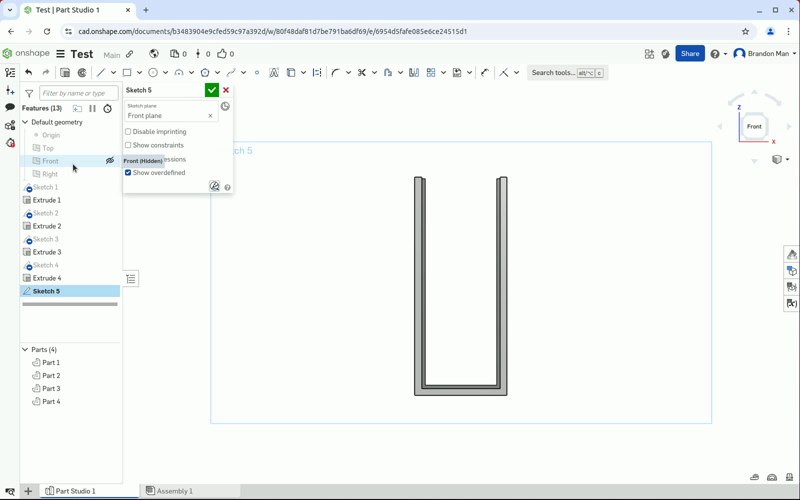
mouse_move(73, 352)
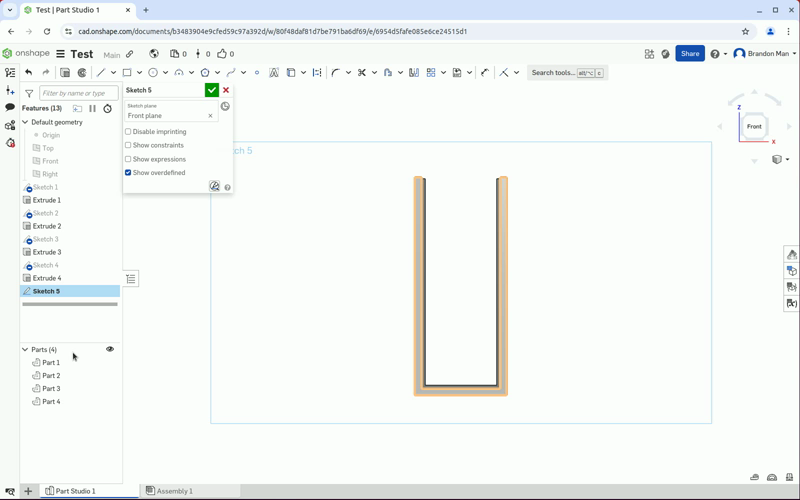
key(y)
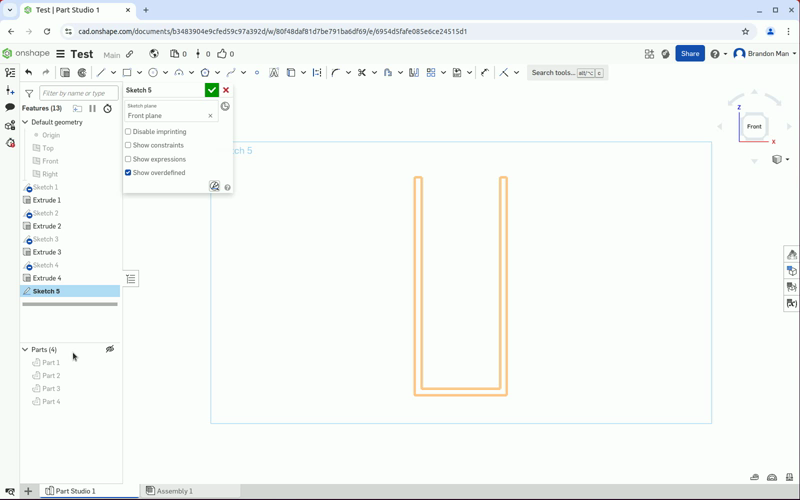
key(l)
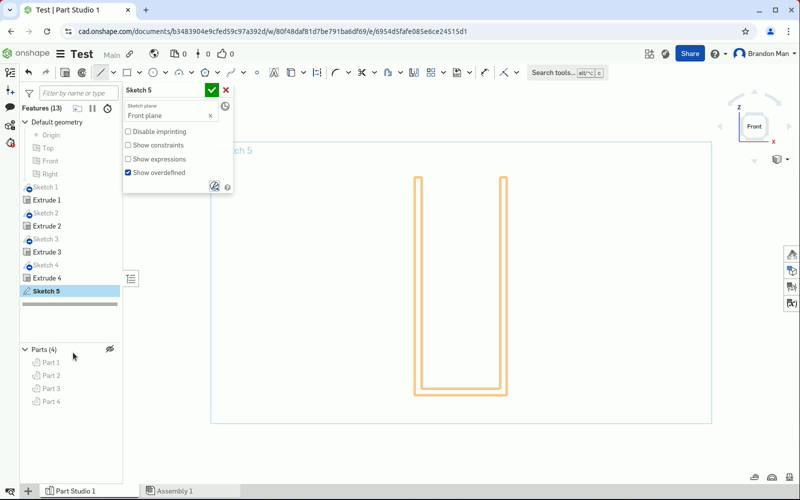
key_down(shift)
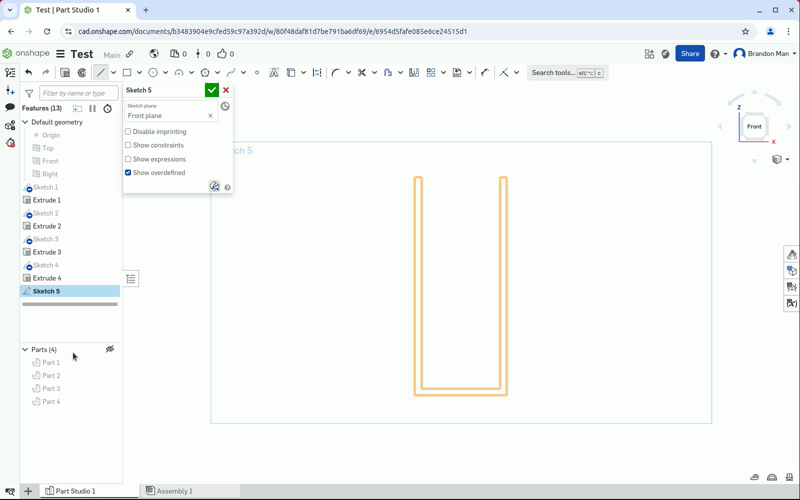
mouse_move(420, 389)
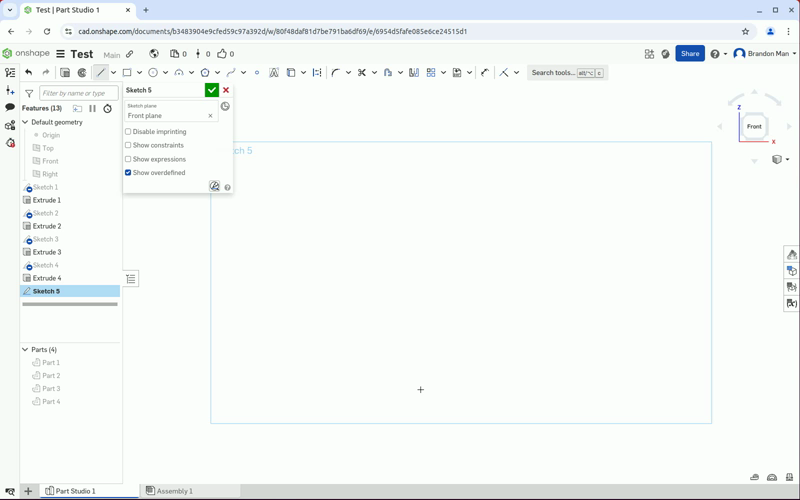
click(420, 389)
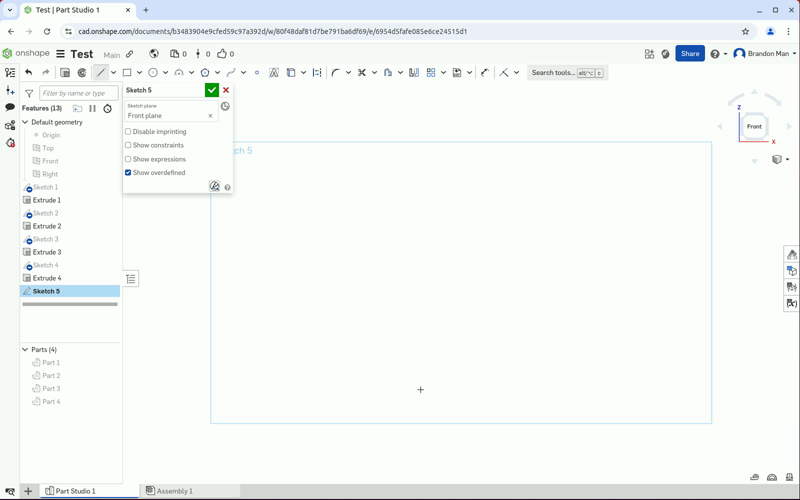
key_up(shift)
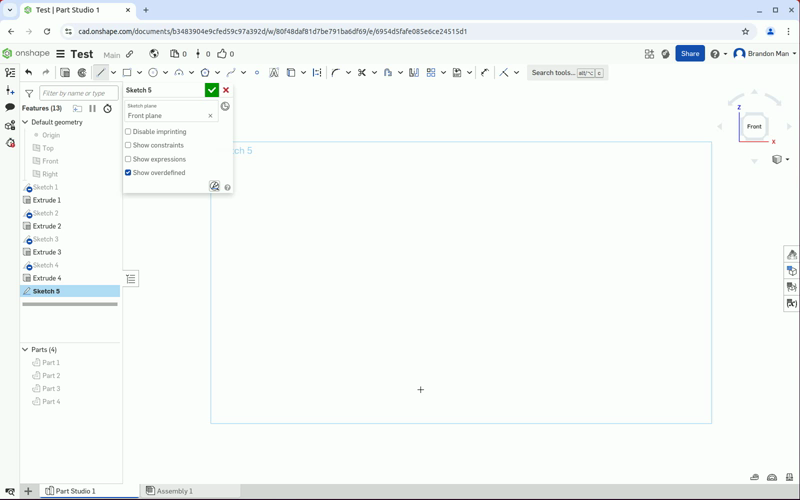
key_down(shift)
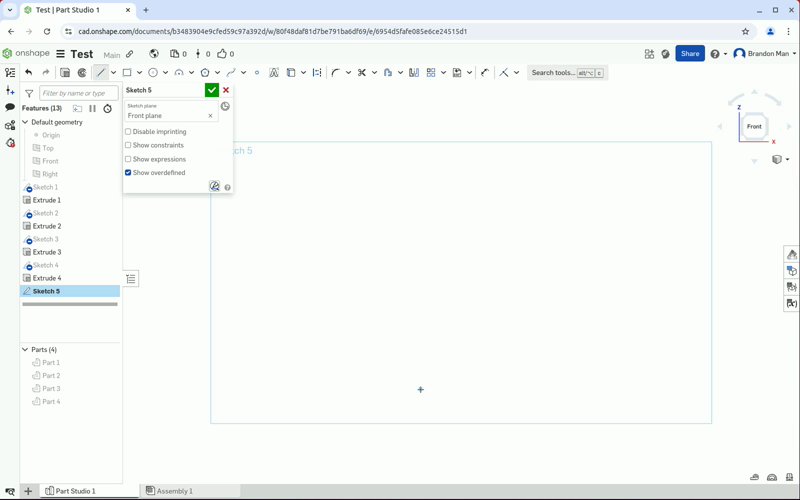
mouse_move(501, 389)
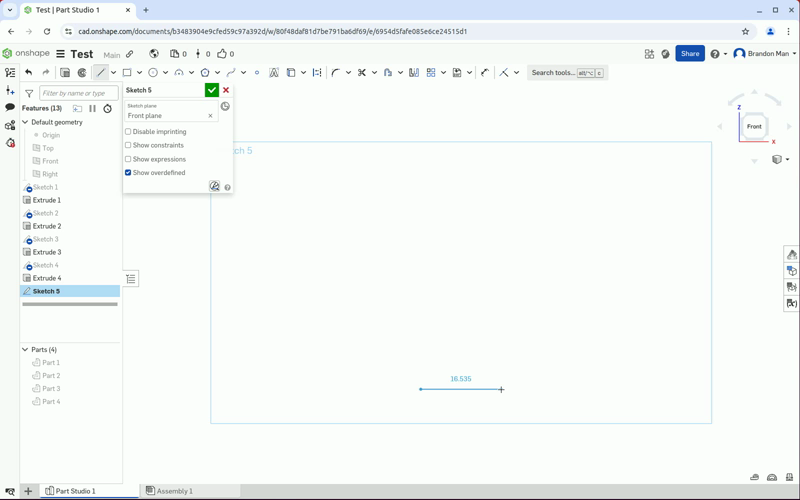
click(501, 389)
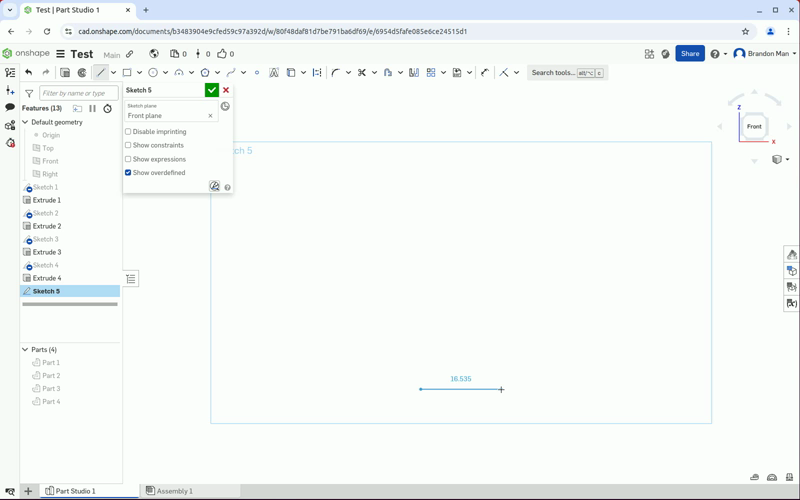
key_up(shift)
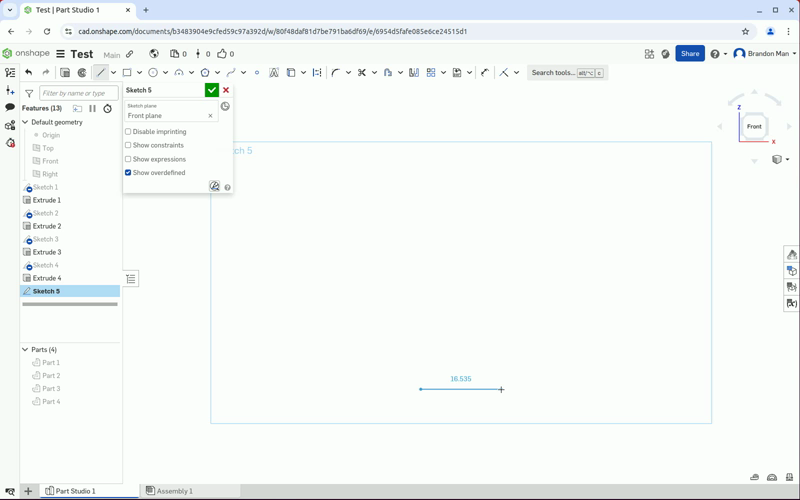
key_down(shift)
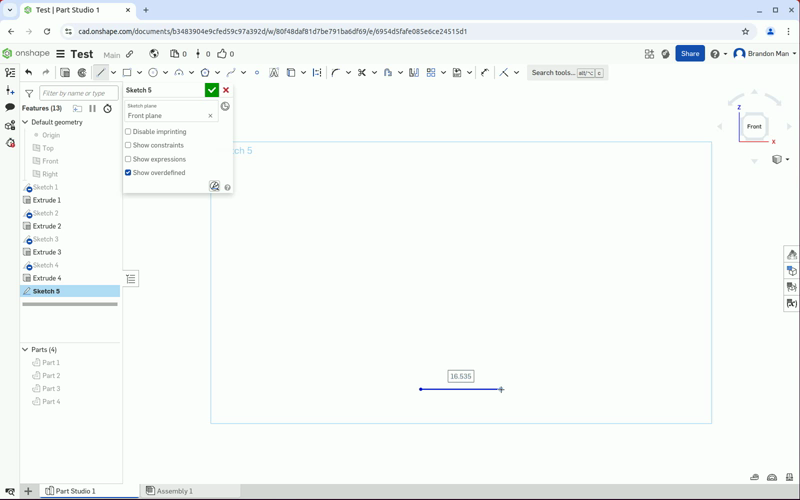
mouse_move(501, 178)
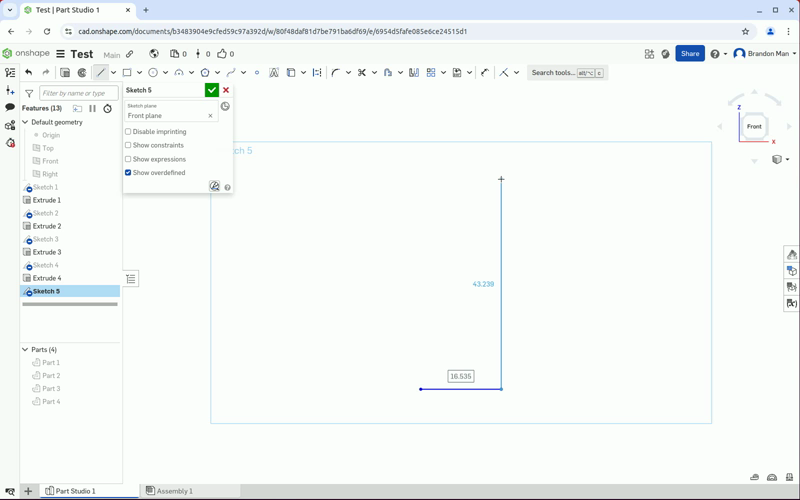
click(501, 178)
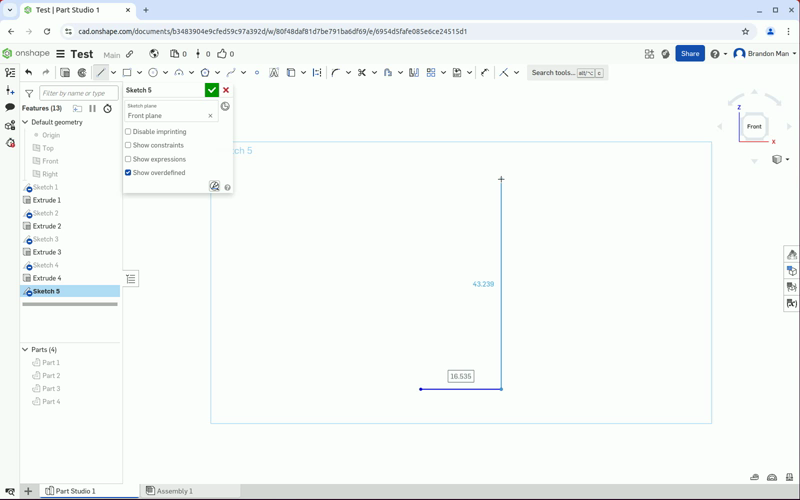
key_up(shift)
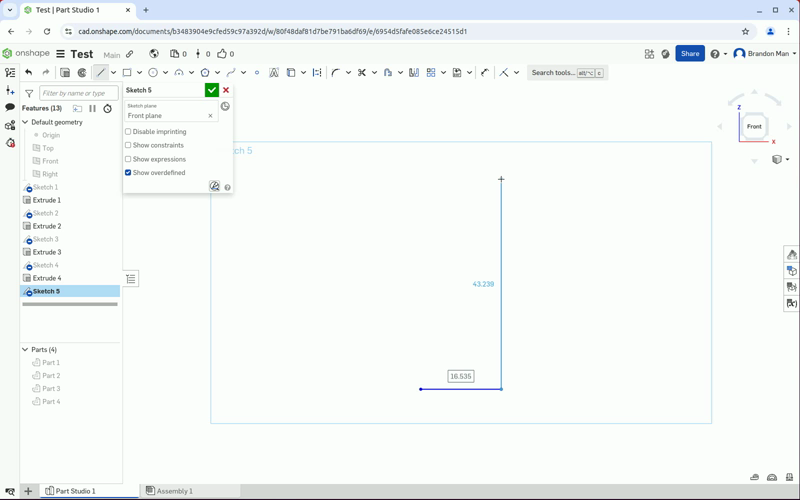
key_down(shift)
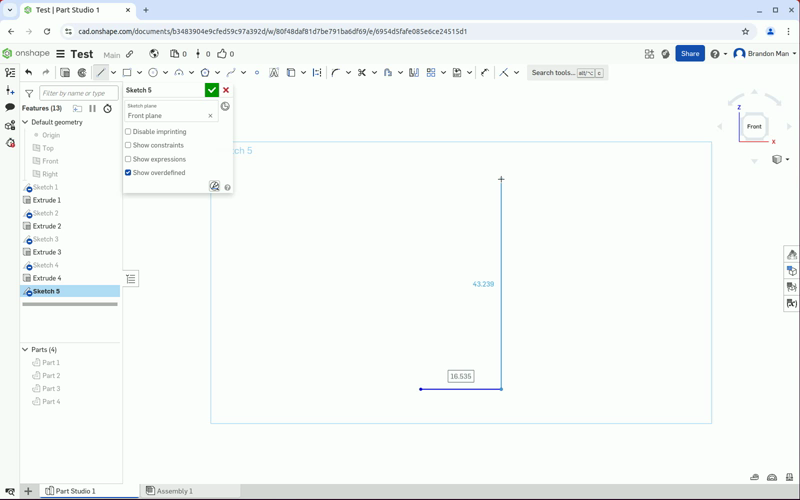
mouse_move(531, 178)
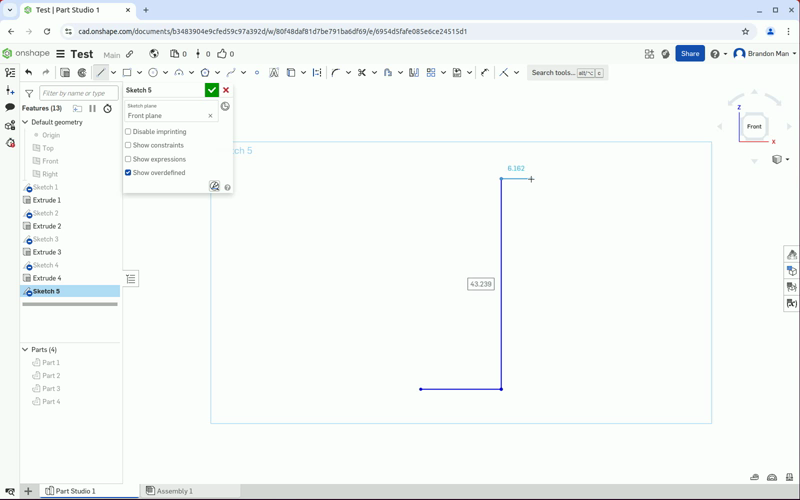
mouse_move(496, 178)
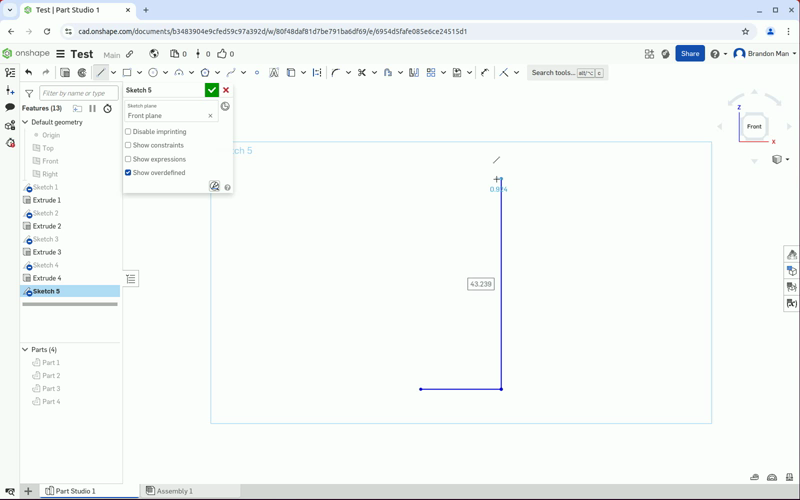
scroll(6)
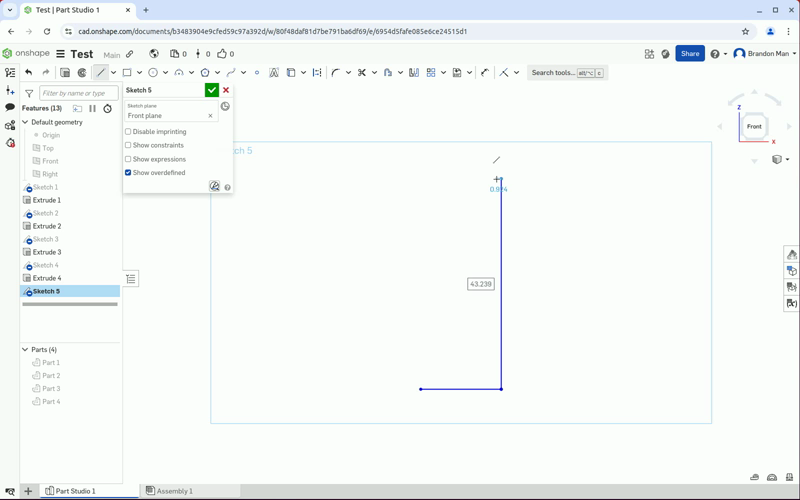
scroll(6)
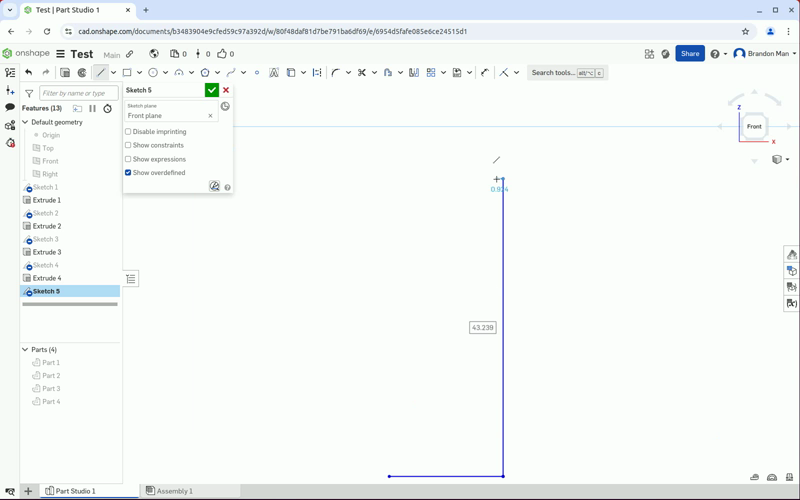
scroll(6)
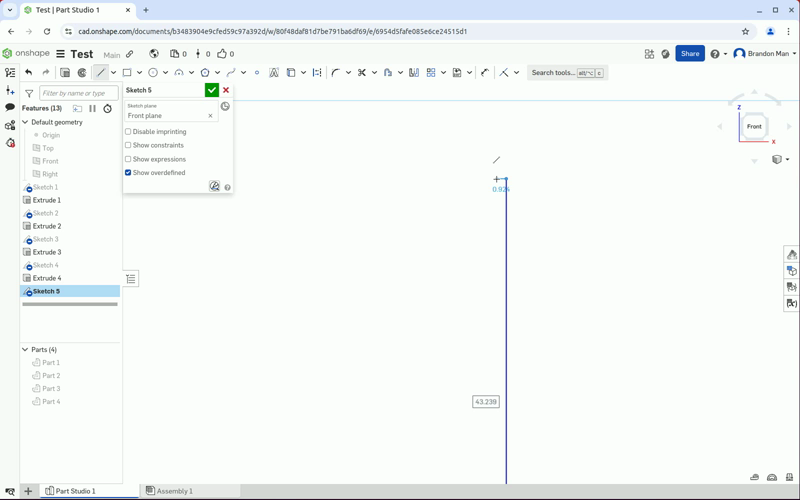
scroll(6)
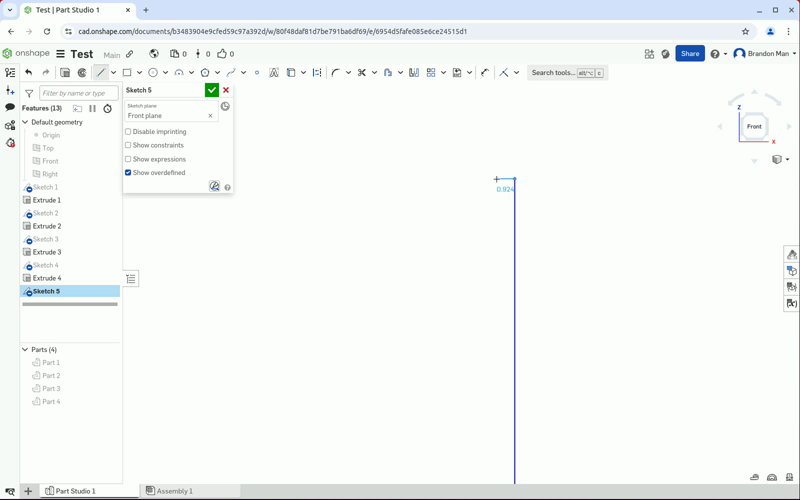
scroll(6)
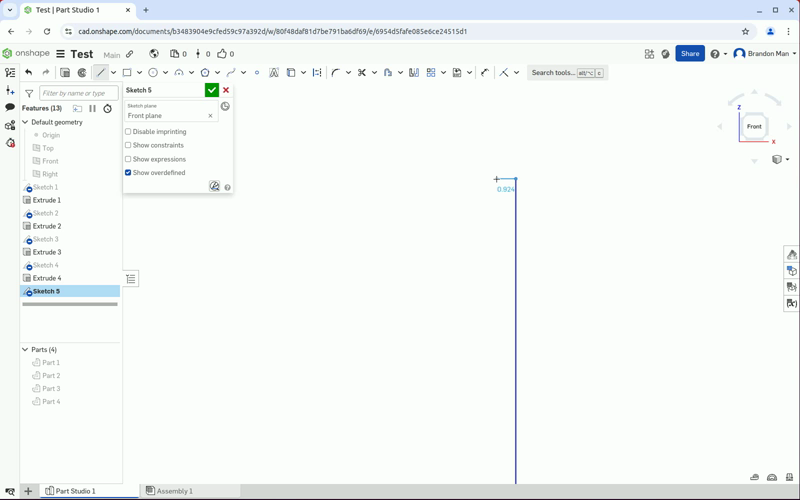
scroll(6)
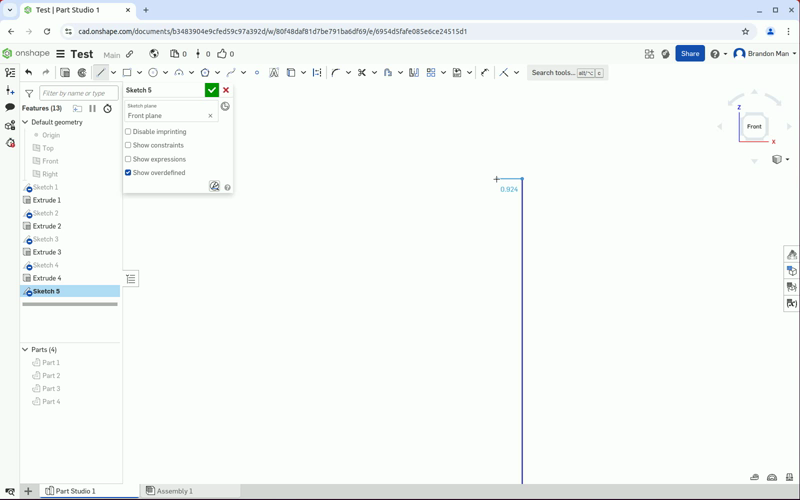
scroll(6)
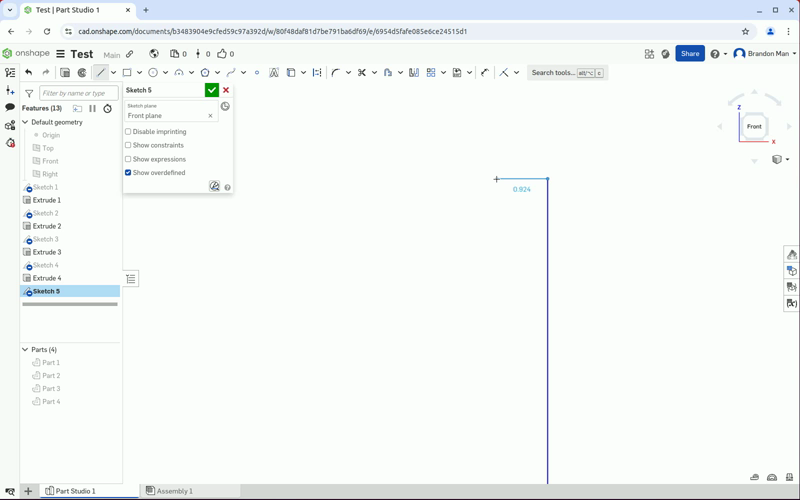
click(496, 178)
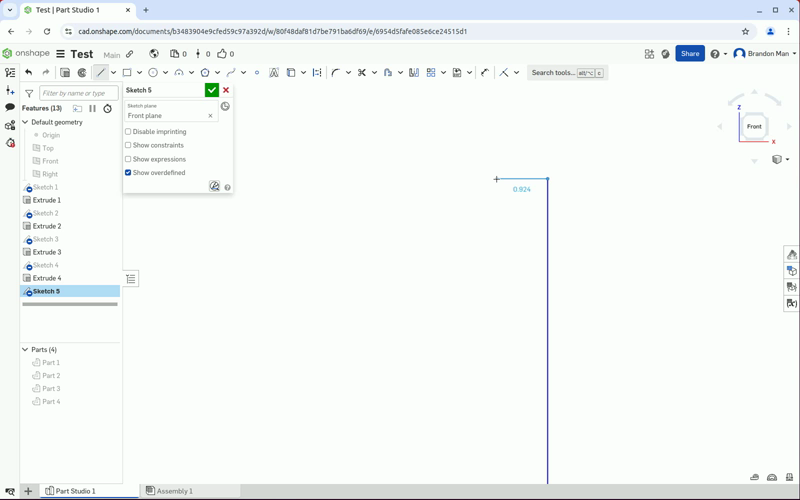
scroll(-6)
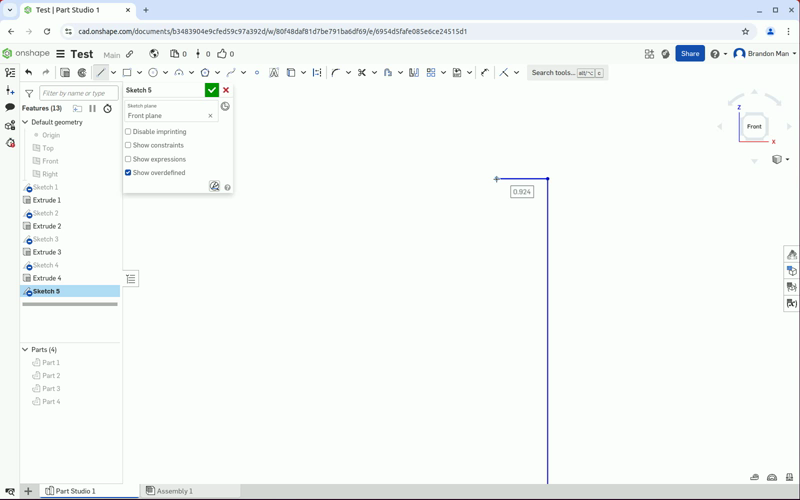
scroll(-6)
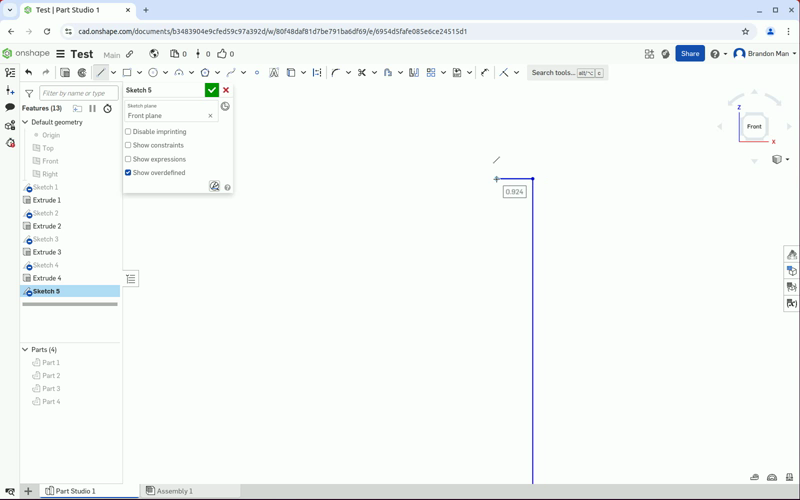
scroll(-6)
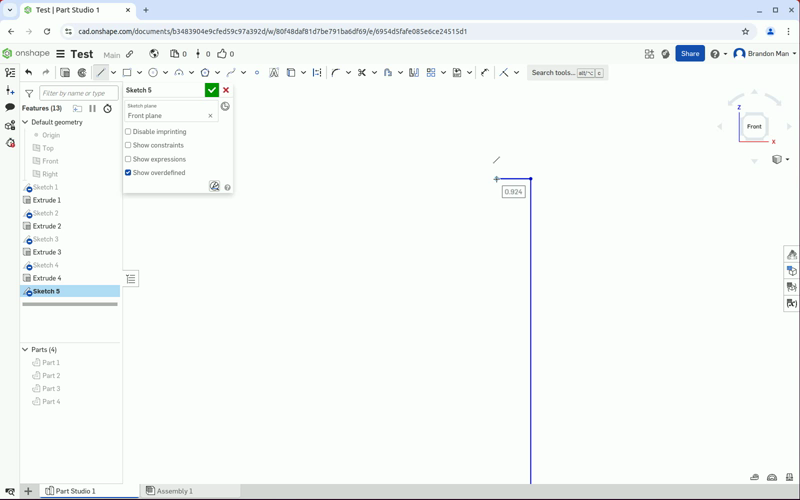
scroll(-6)
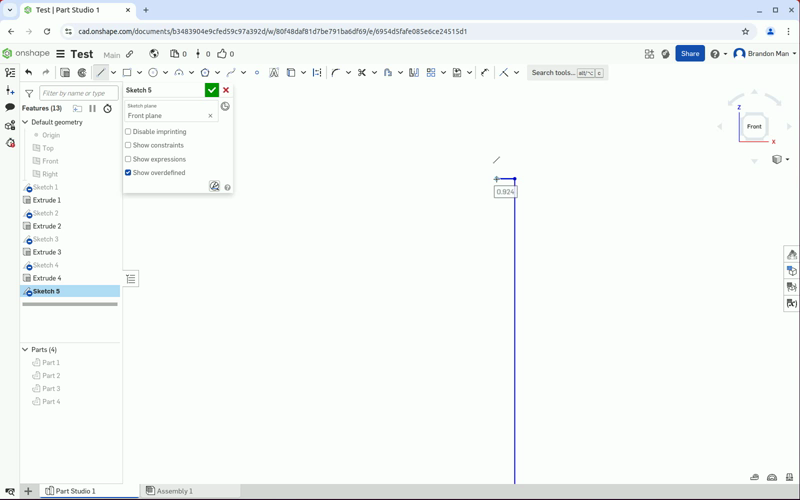
scroll(-6)
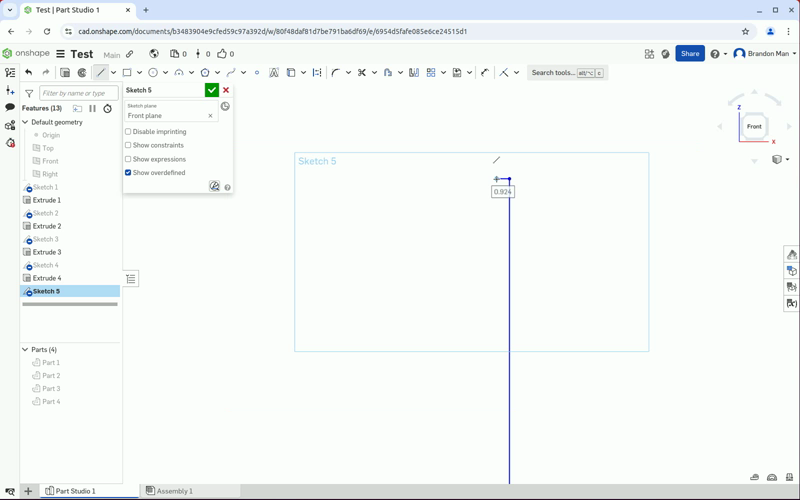
scroll(-6)
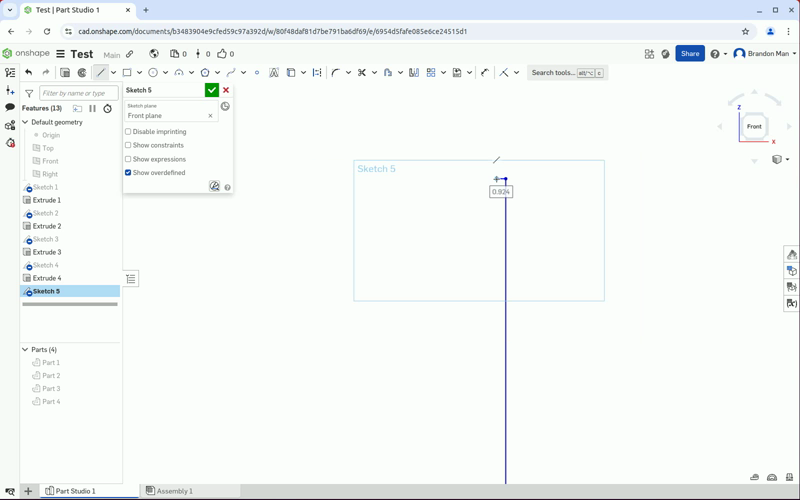
scroll(-6)
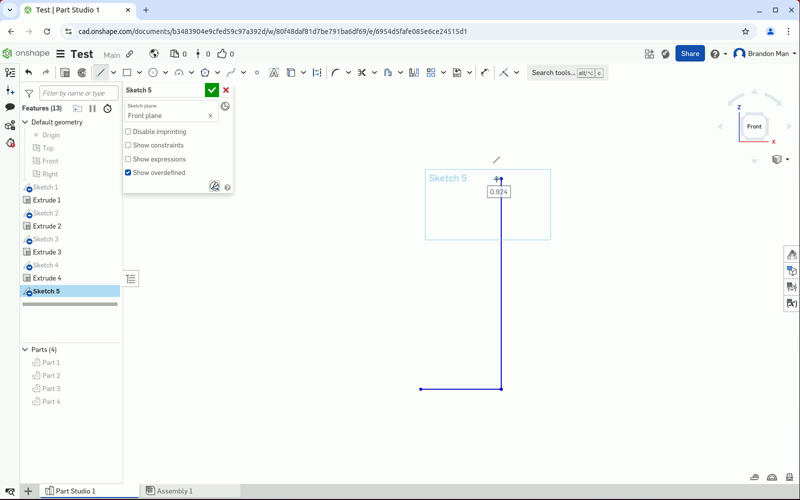
key_up(shift)
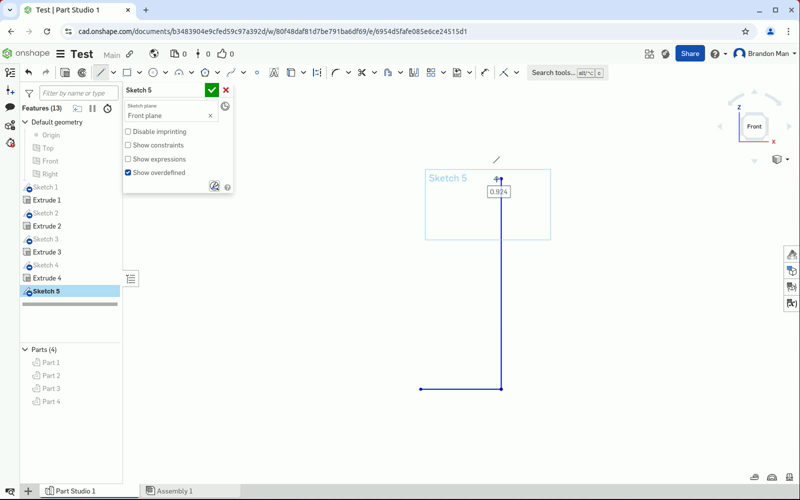
key_down(shift)
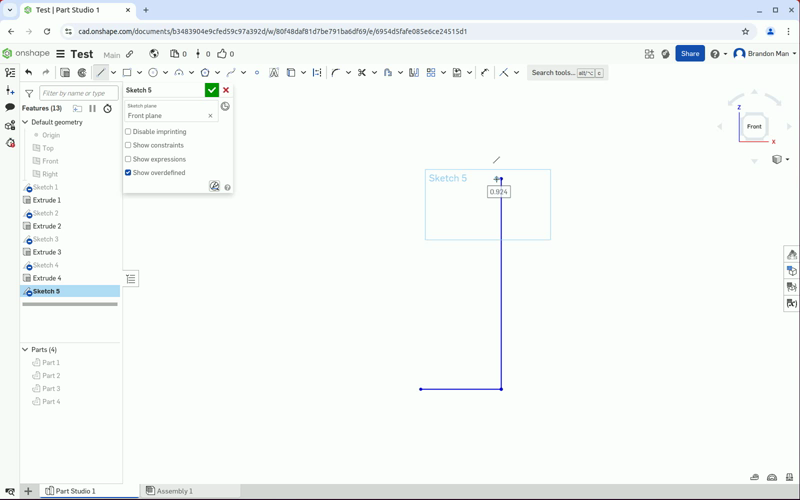
mouse_move(496, 385)
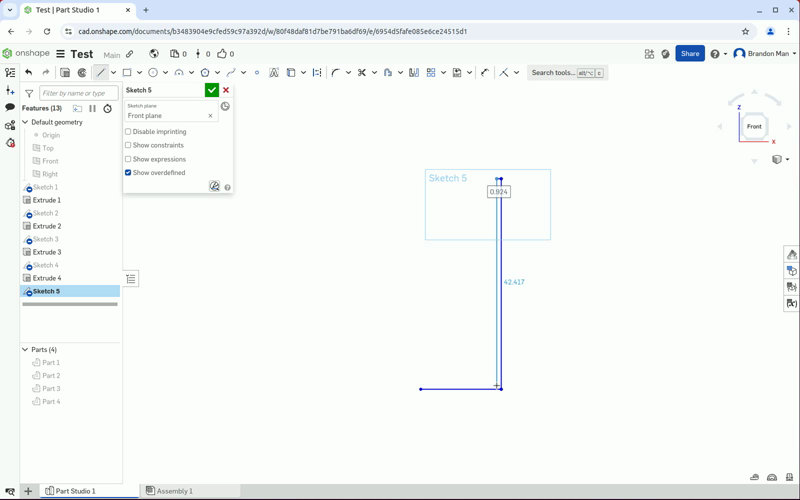
click(496, 385)
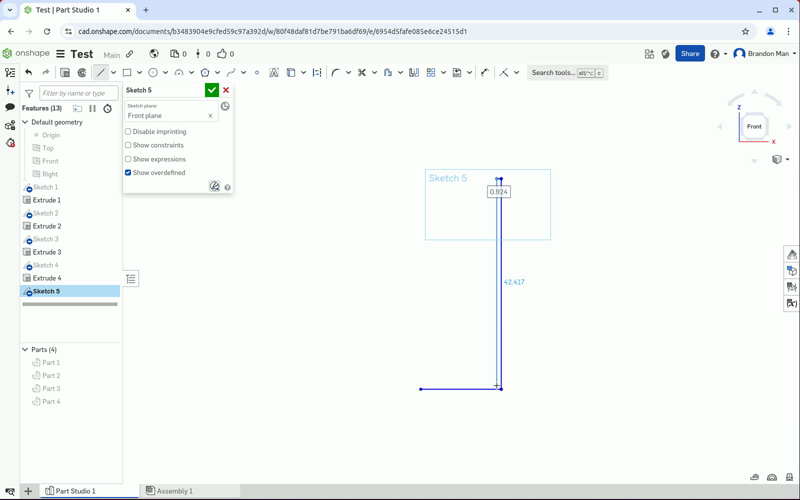
key_up(shift)
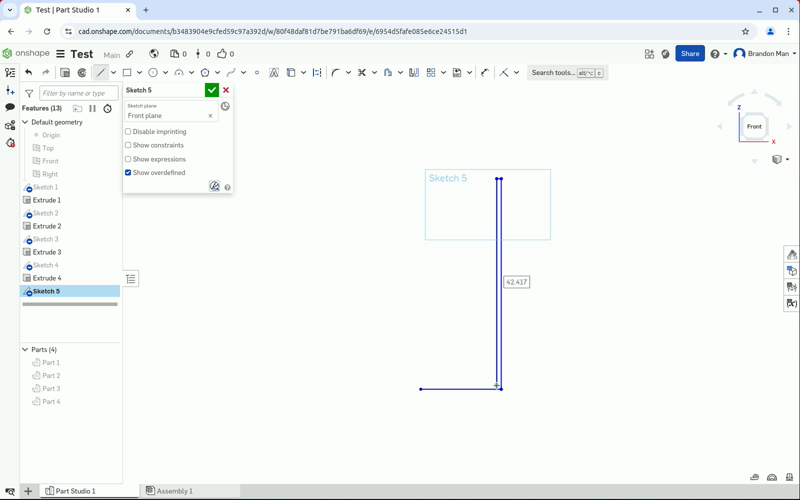
key_down(shift)
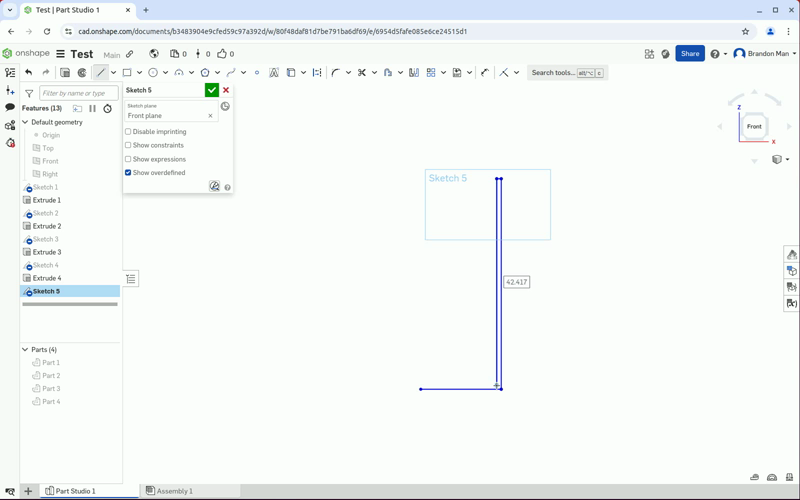
mouse_move(425, 385)
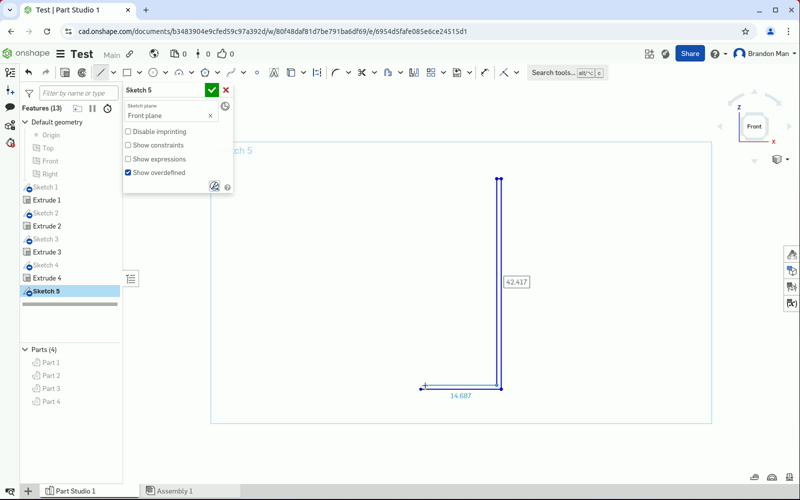
click(425, 385)
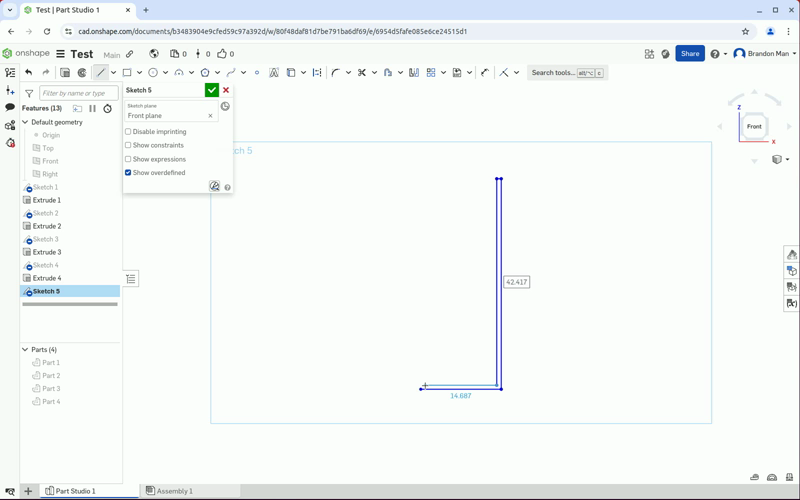
key_up(shift)
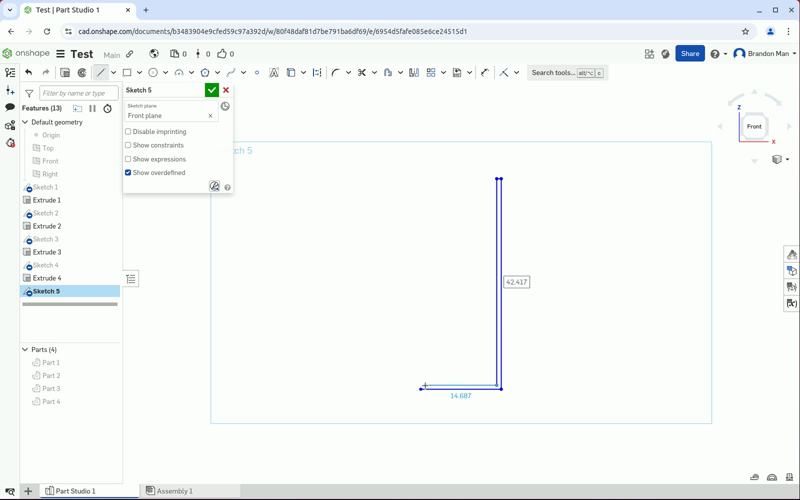
key_down(shift)
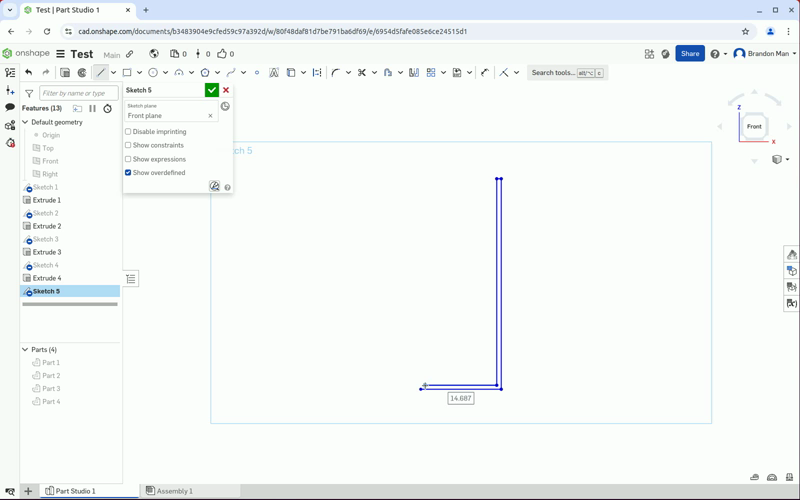
mouse_move(425, 178)
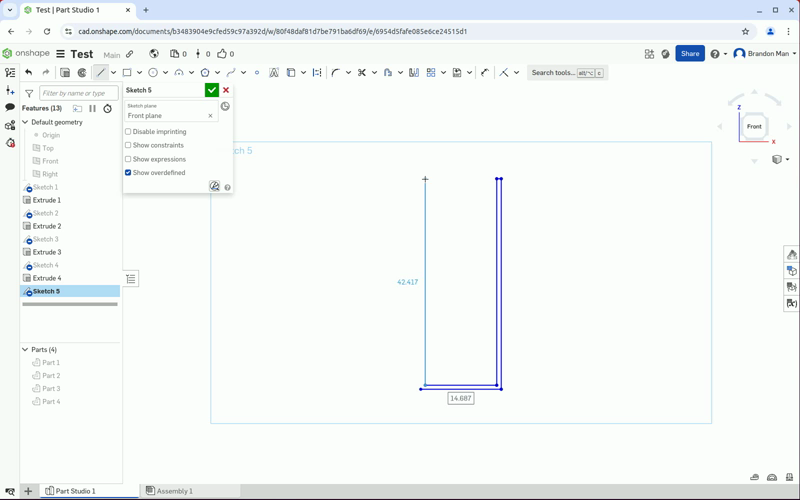
click(425, 178)
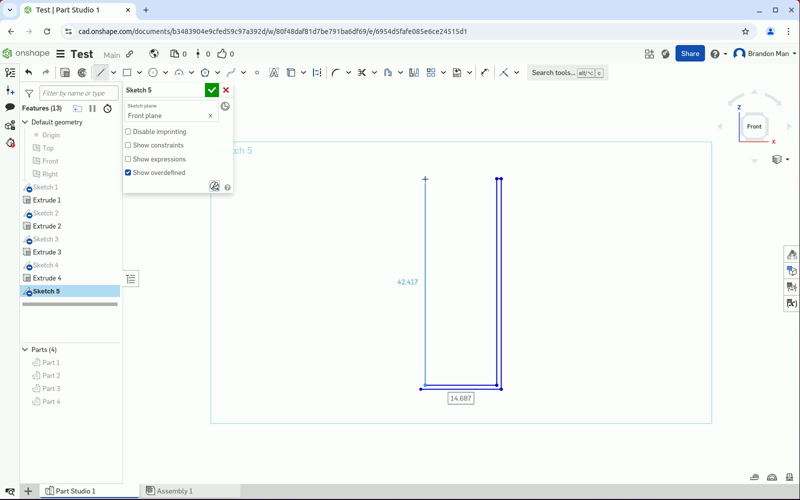
key_up(shift)
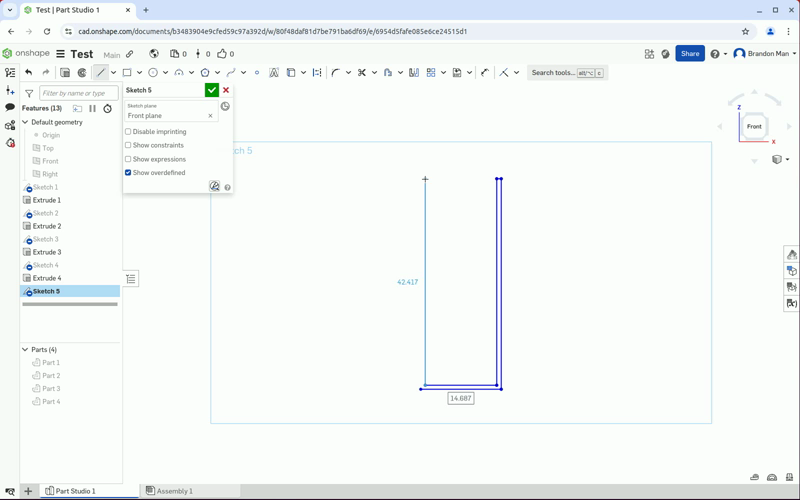
key_down(shift)
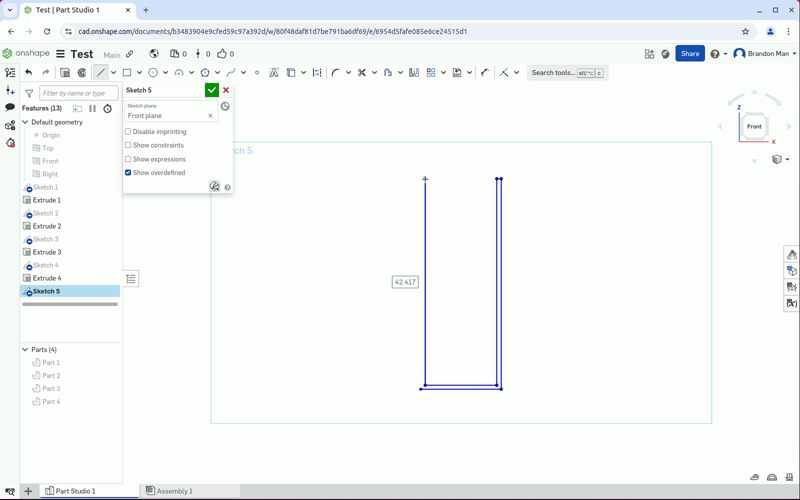
mouse_move(455, 178)
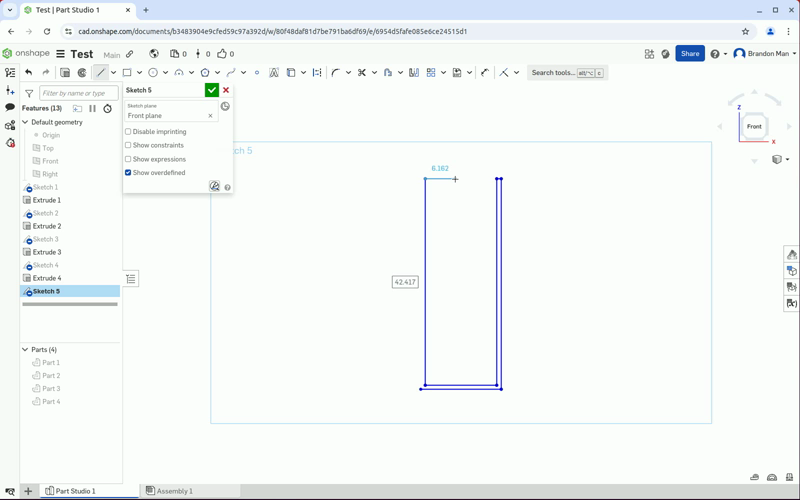
mouse_move(420, 178)
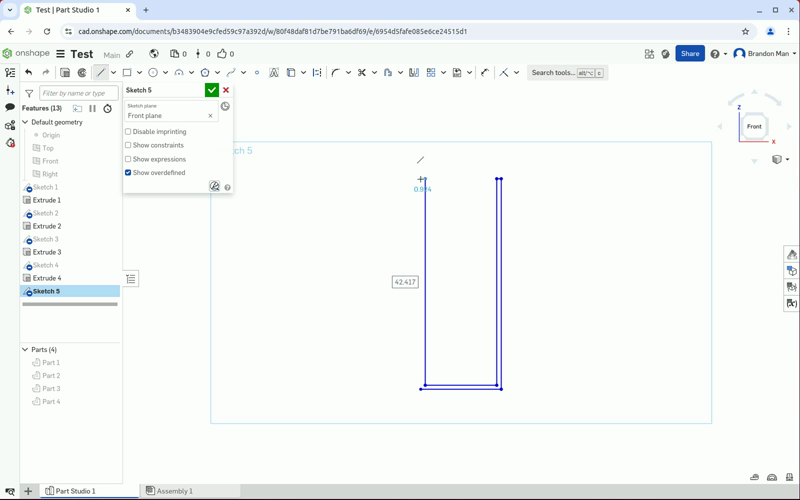
scroll(6)
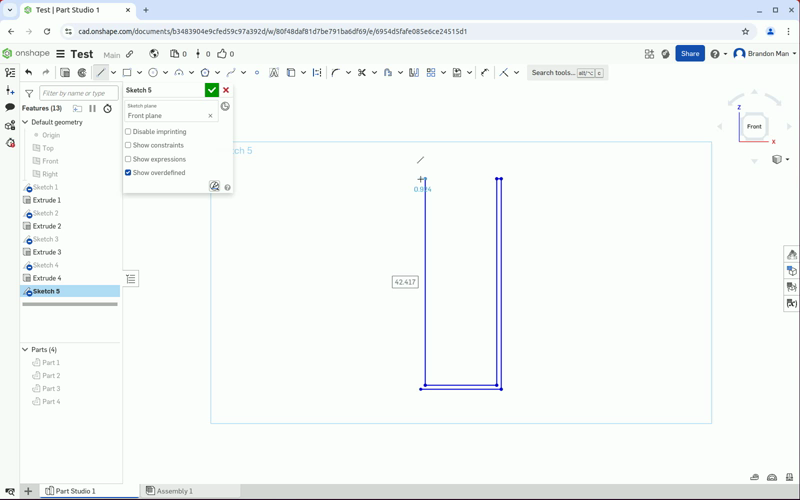
scroll(6)
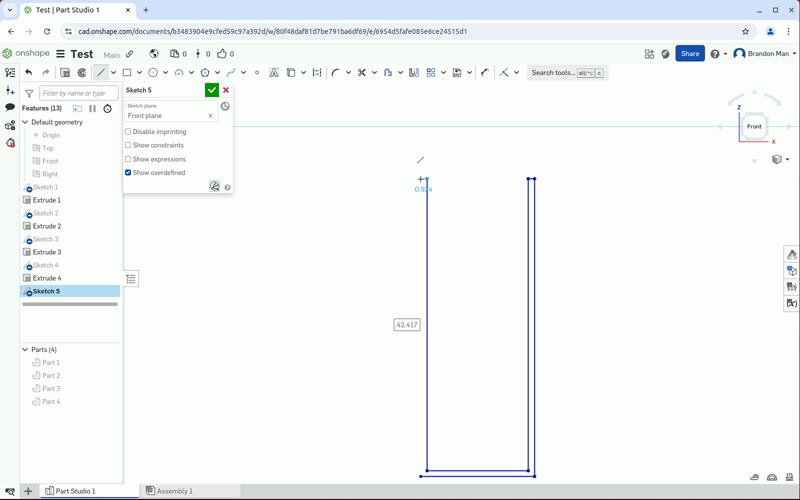
scroll(6)
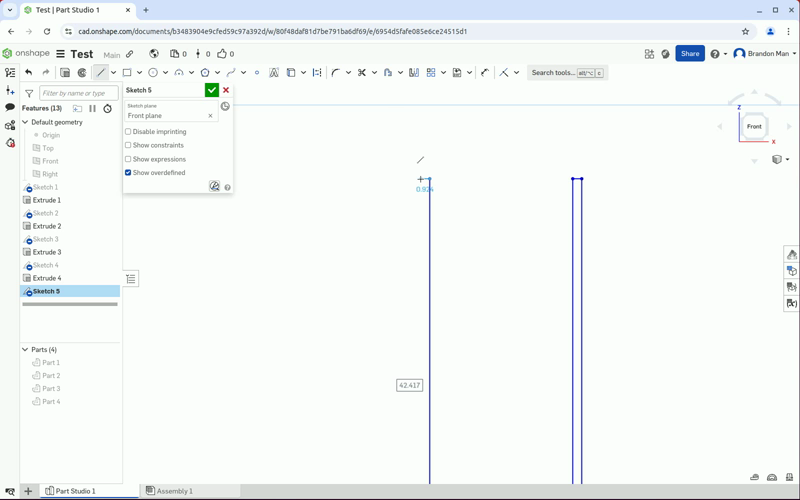
scroll(6)
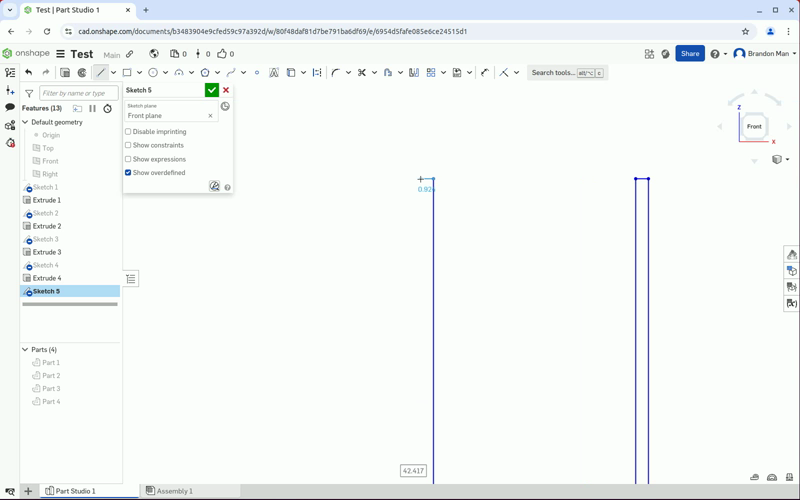
scroll(6)
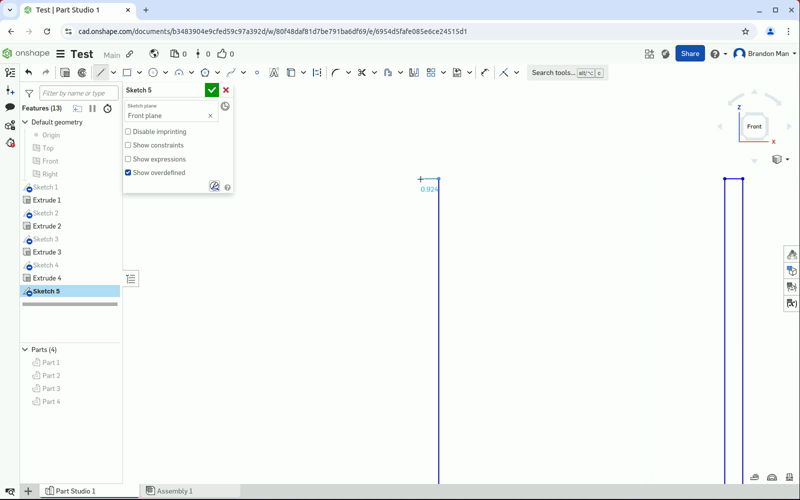
scroll(6)
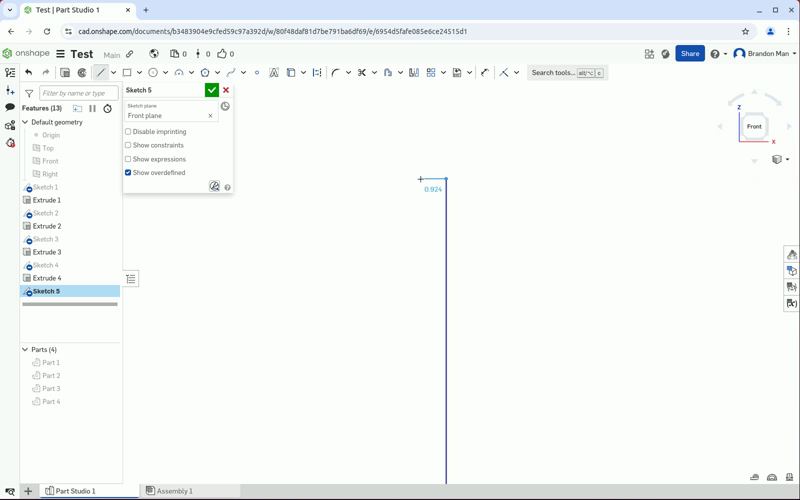
scroll(6)
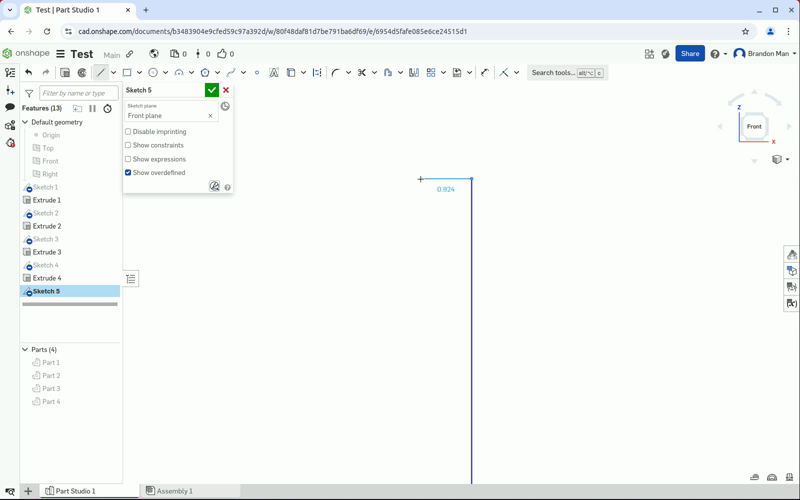
click(420, 178)
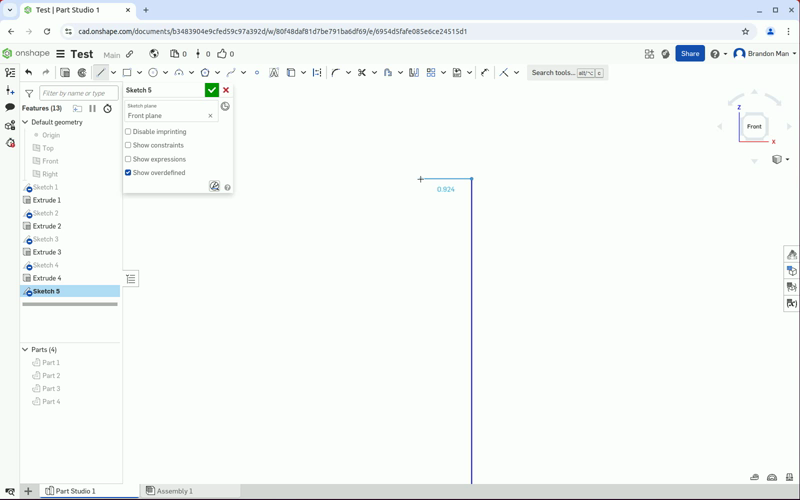
scroll(-6)
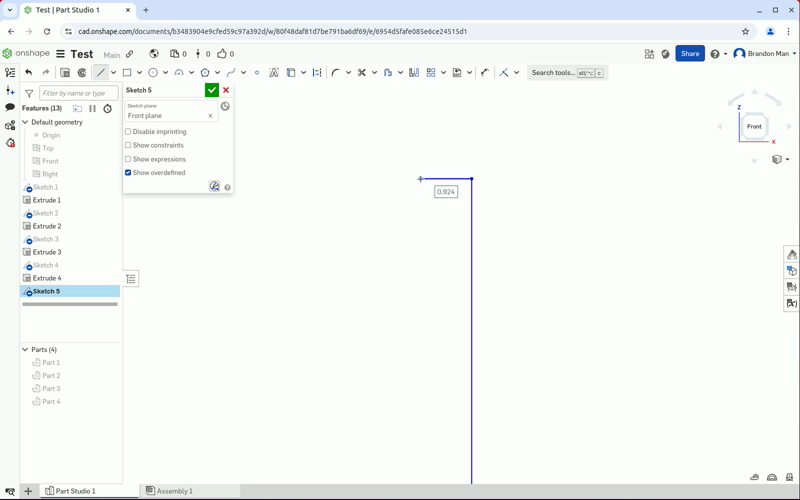
scroll(-6)
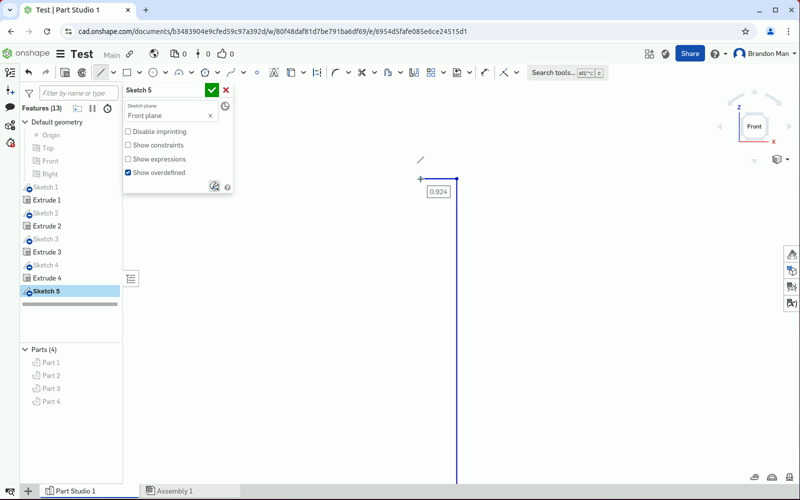
scroll(-6)
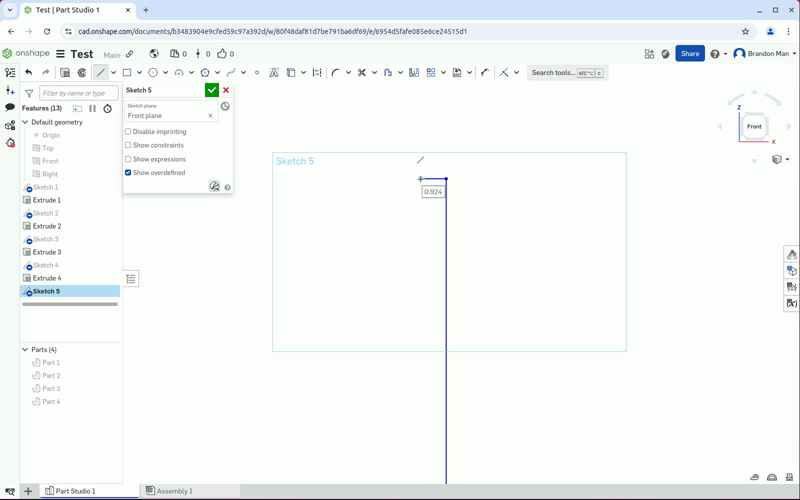
scroll(-6)
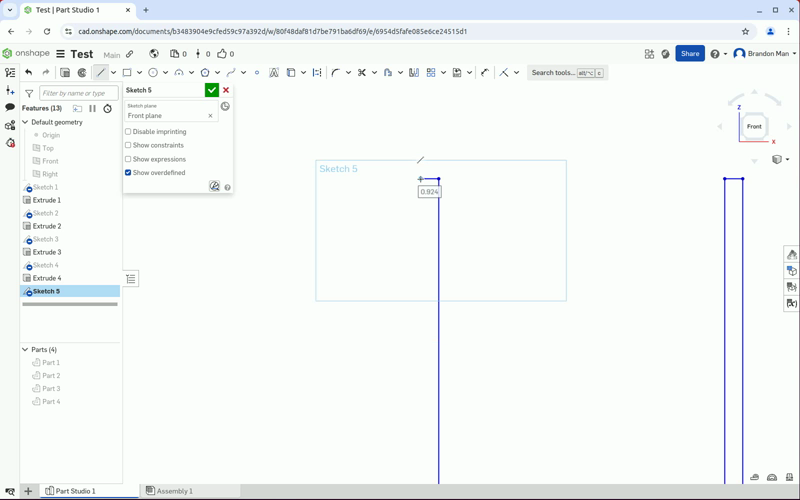
scroll(-6)
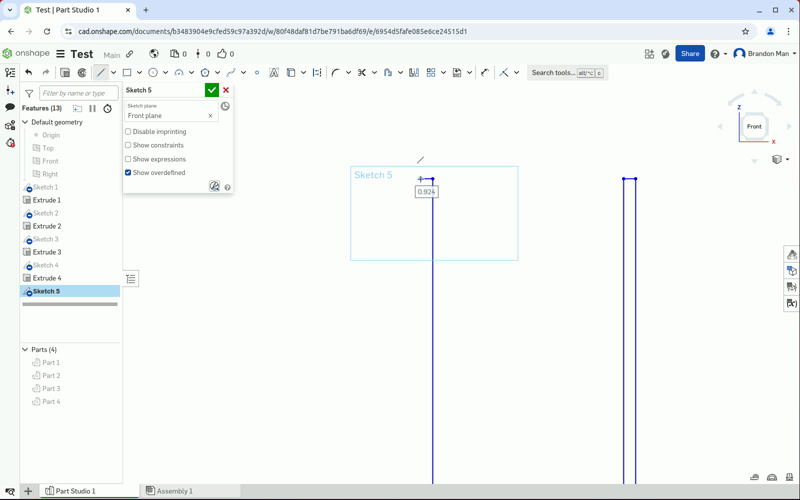
scroll(-6)
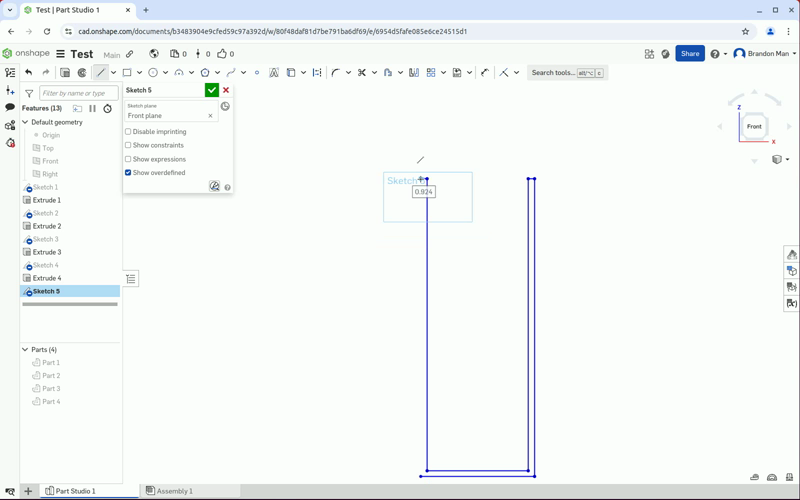
scroll(-6)
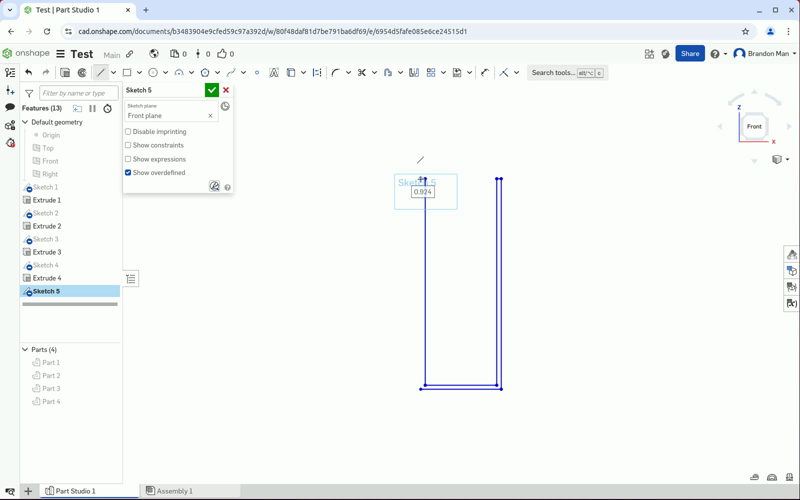
key_up(shift)
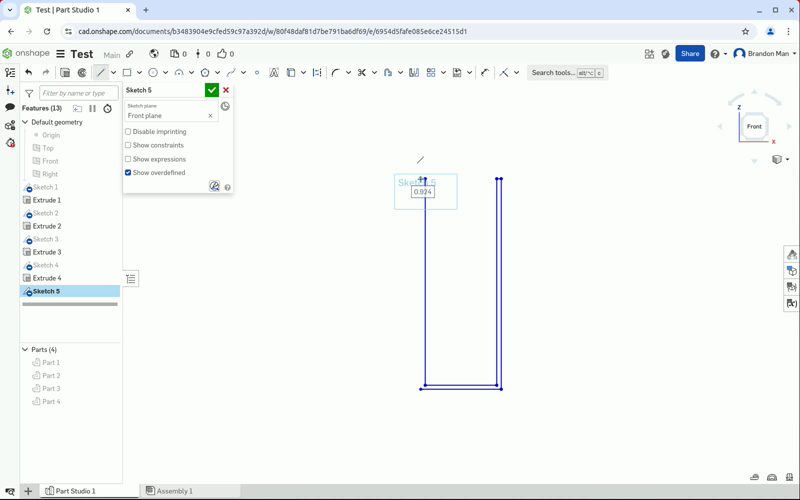
key_down(shift)
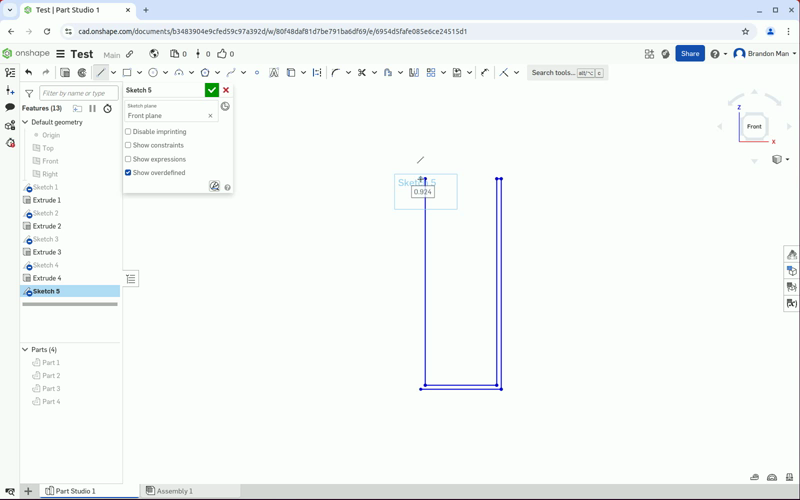
mouse_move(420, 389)
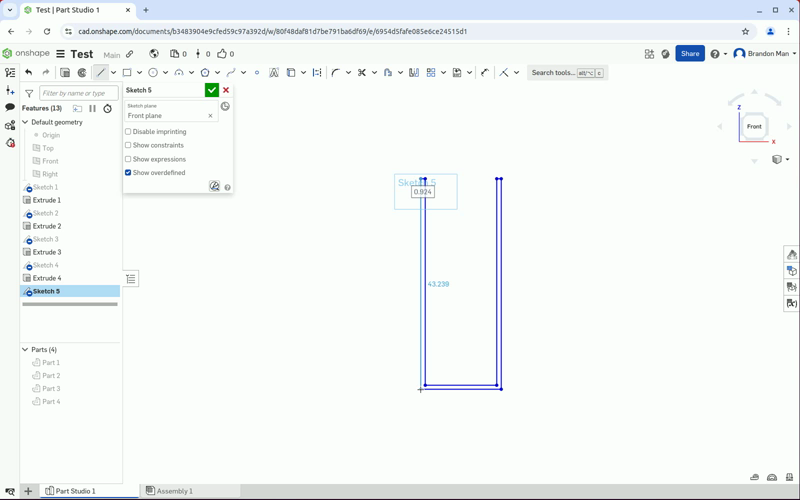
key_up(shift)
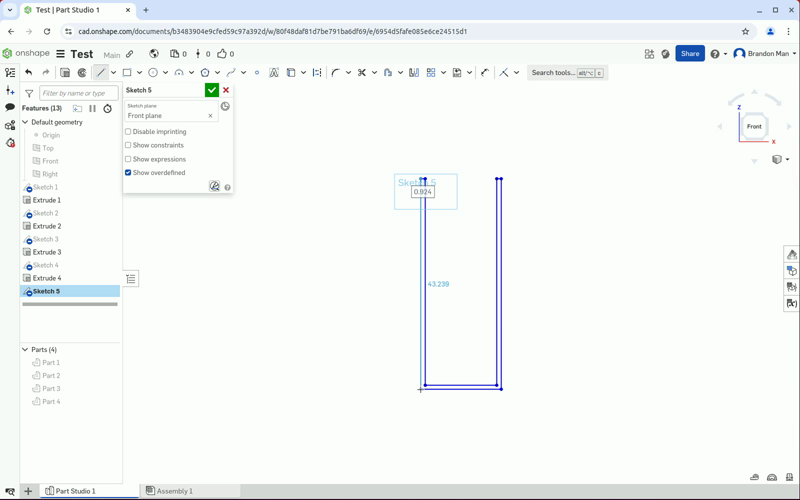
click(420, 389)
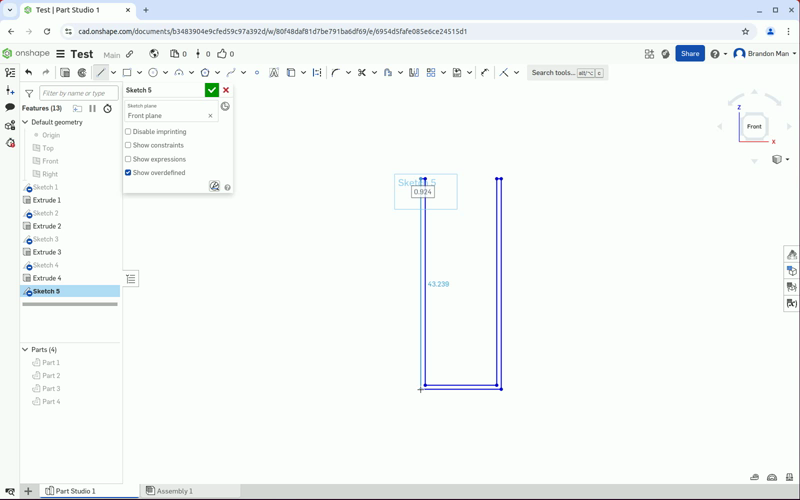
key(esc)
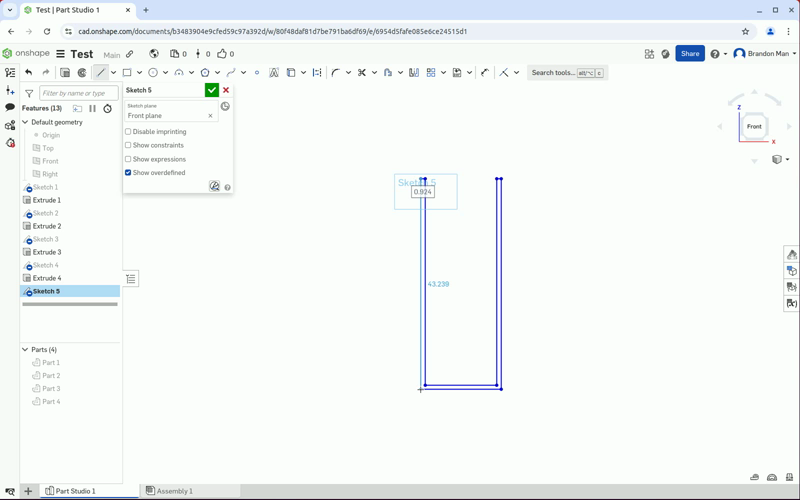
mouse_move(423, 334)
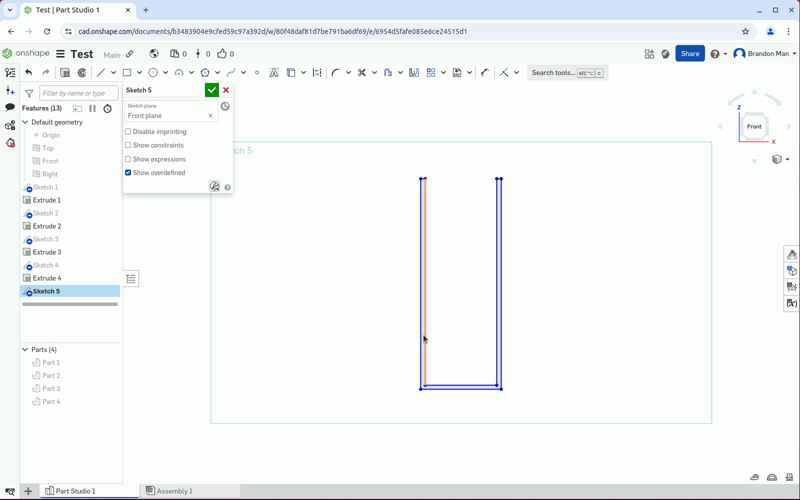
click(423, 334)
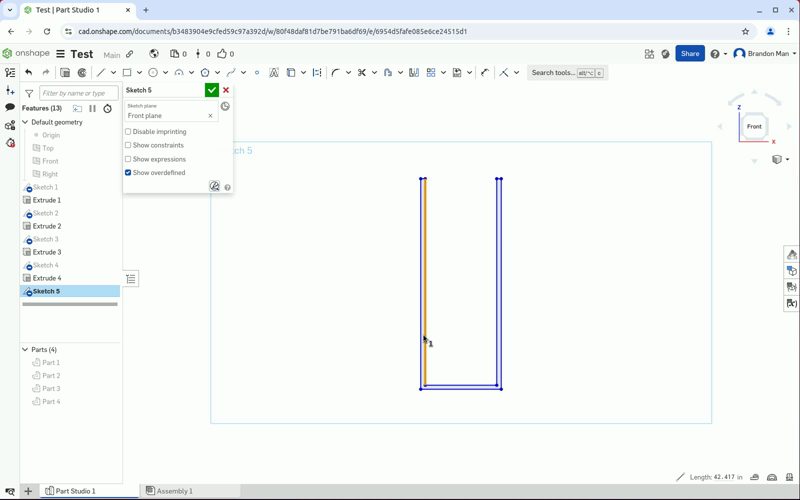
mouse_move(73, 352)
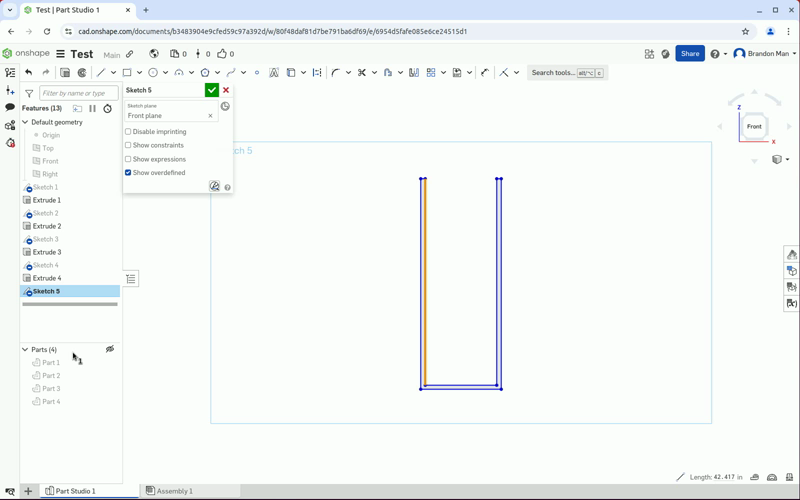
key(shift+y)
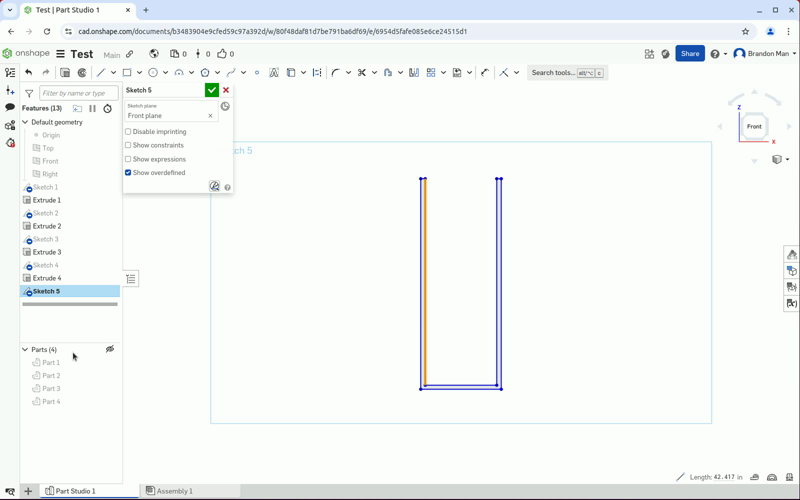
key(shift+e)
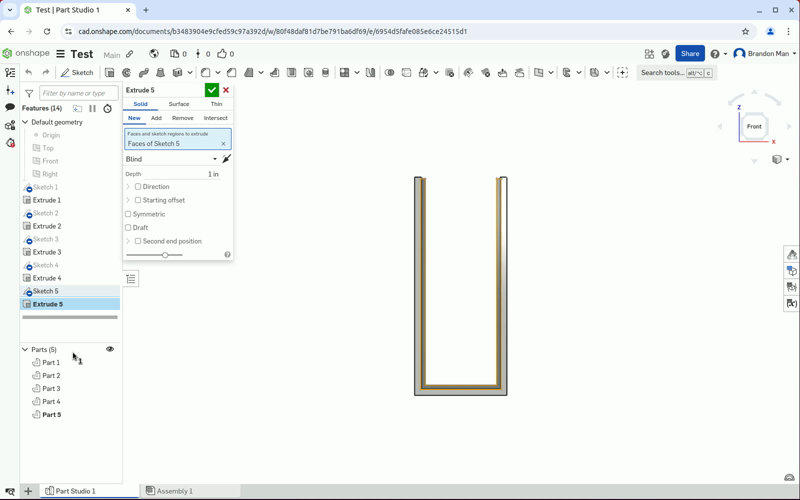
mouse_move(143, 106)
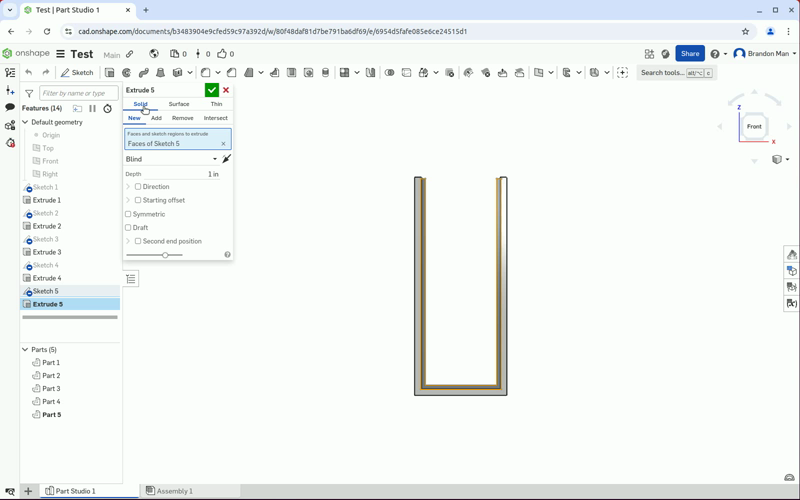
click(143, 106)
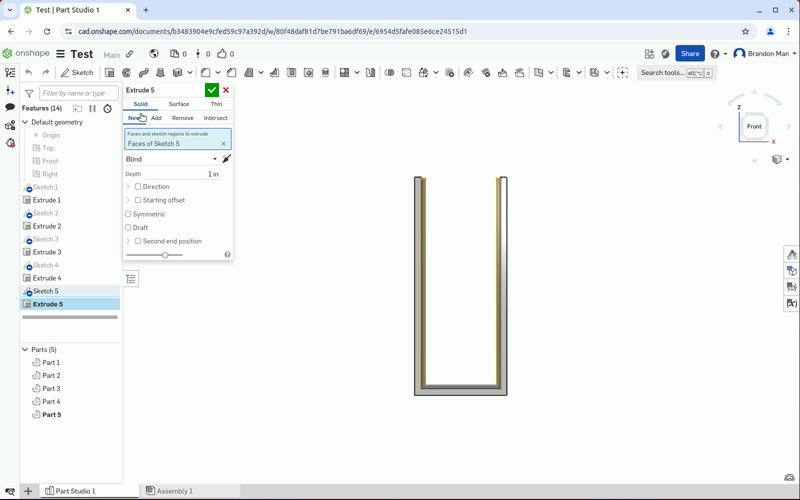
mouse_move(137, 120)
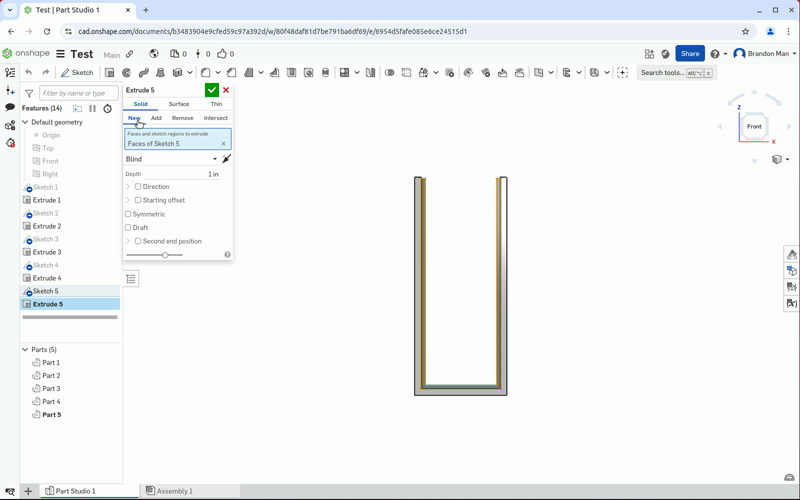
click(137, 120)
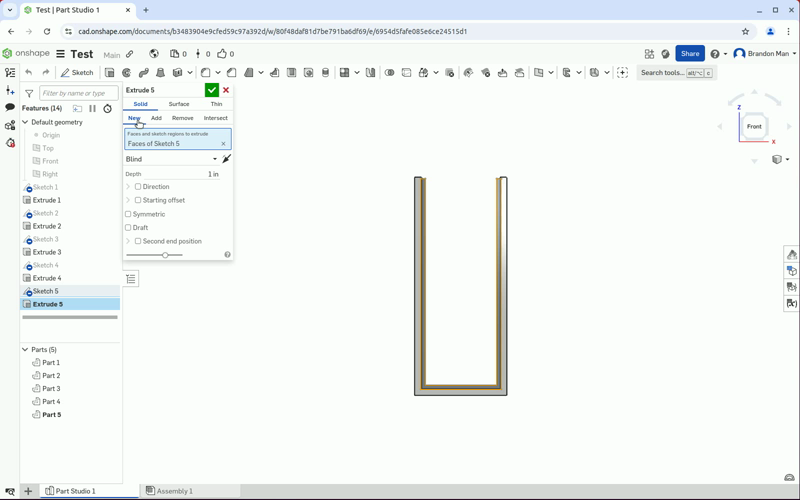
key(tab, 4)
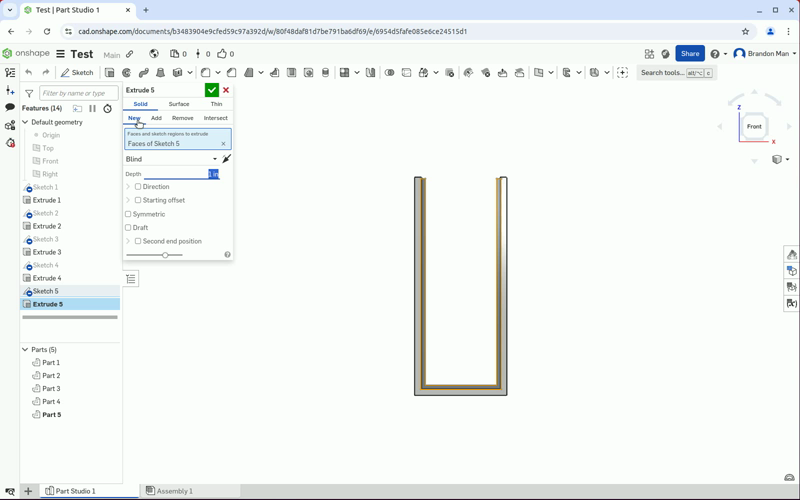
text(5.536)
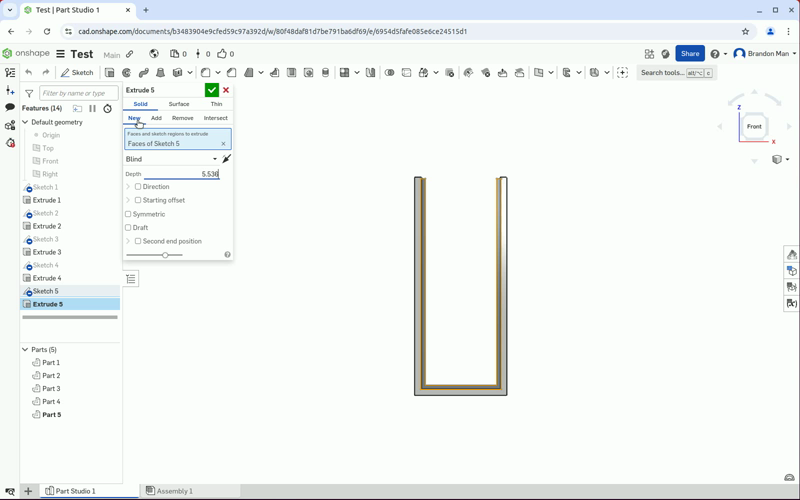
key(tab, 3)
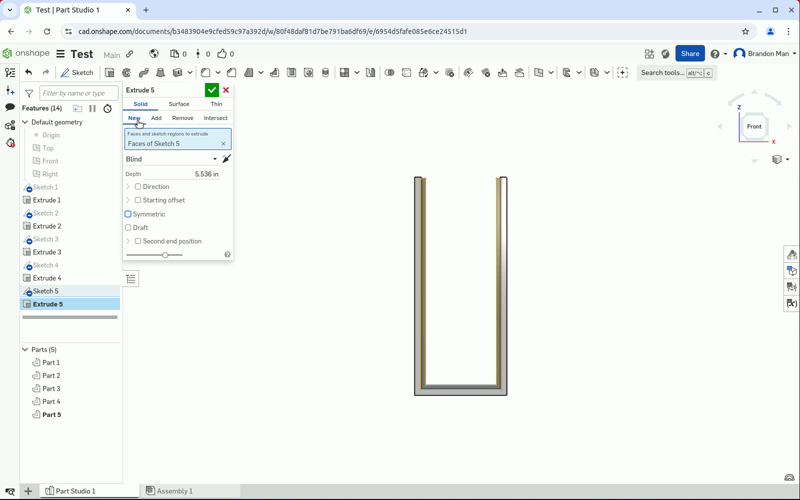
key(tab, 2)
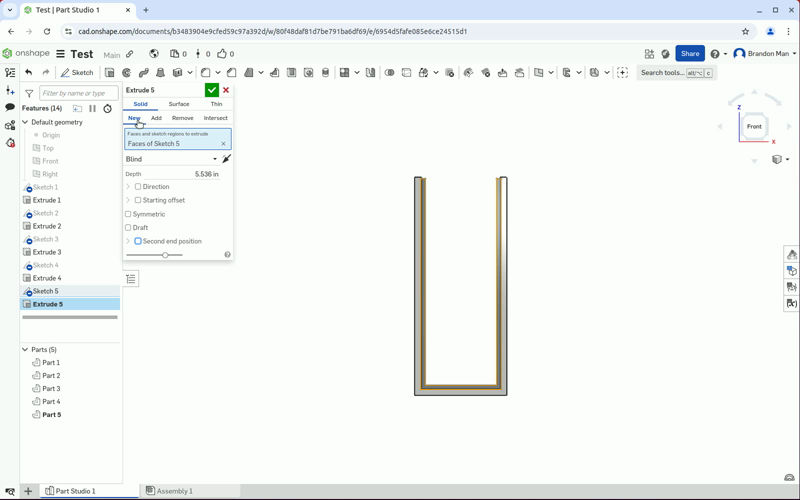
key(space)
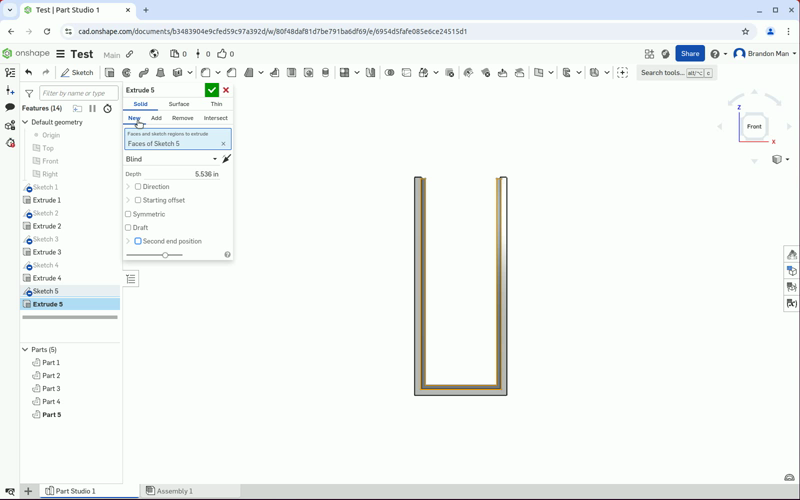
key(tab, 3)
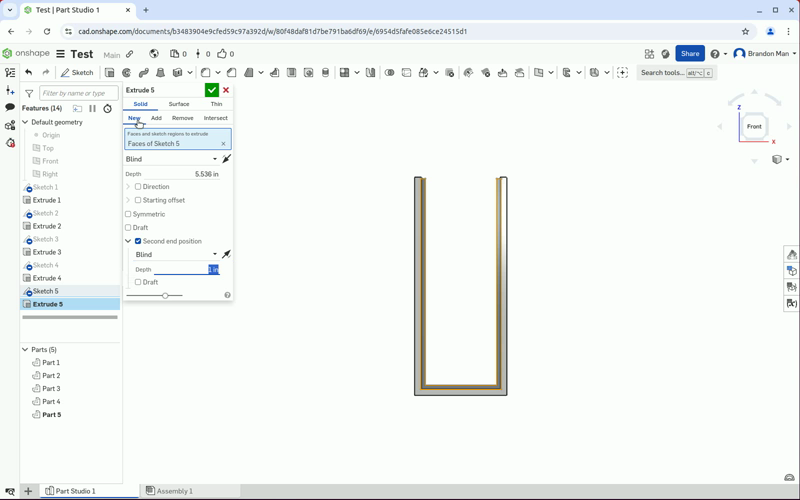
text(4.333)
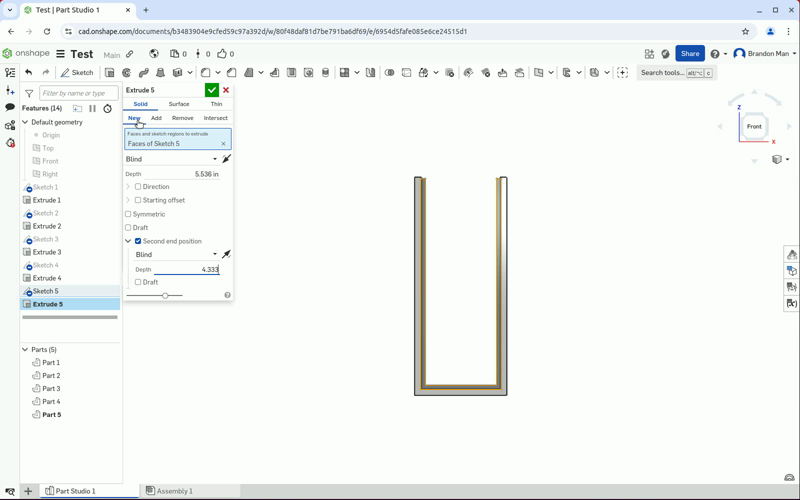
key(enter)
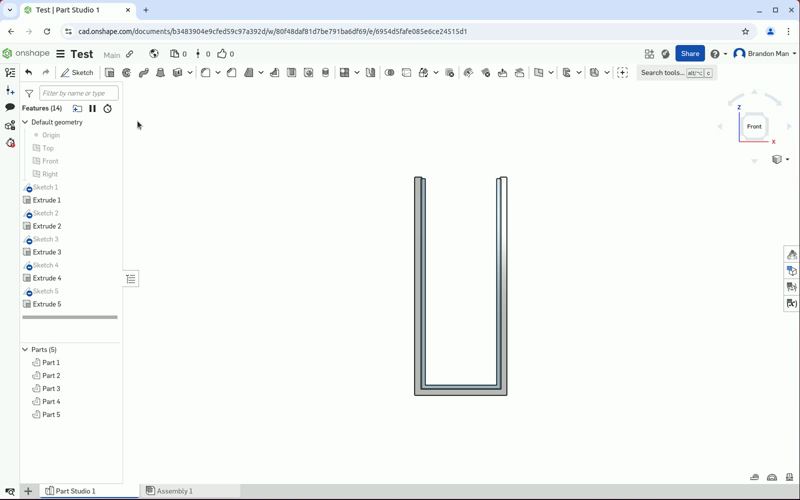
key(shift+h)
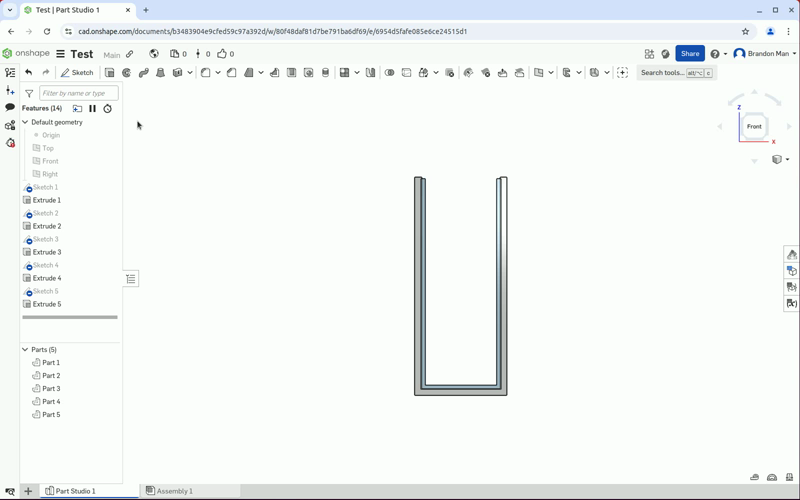
key(shift+h)
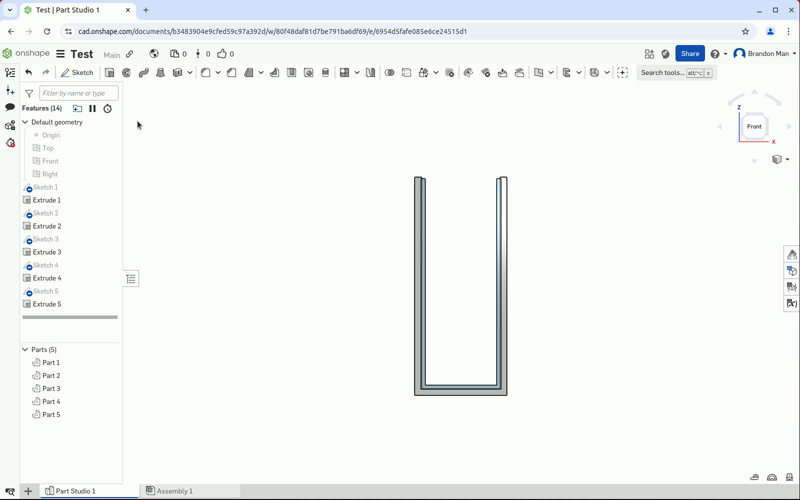
mouse_move(73, 189)
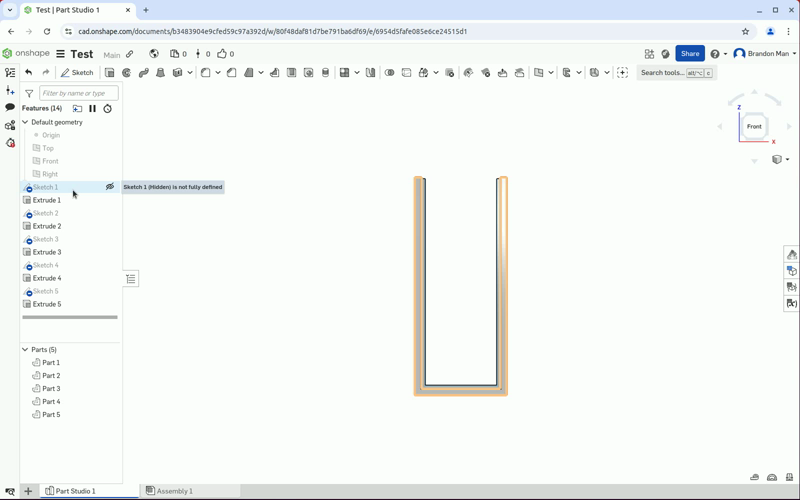
click(73, 189)
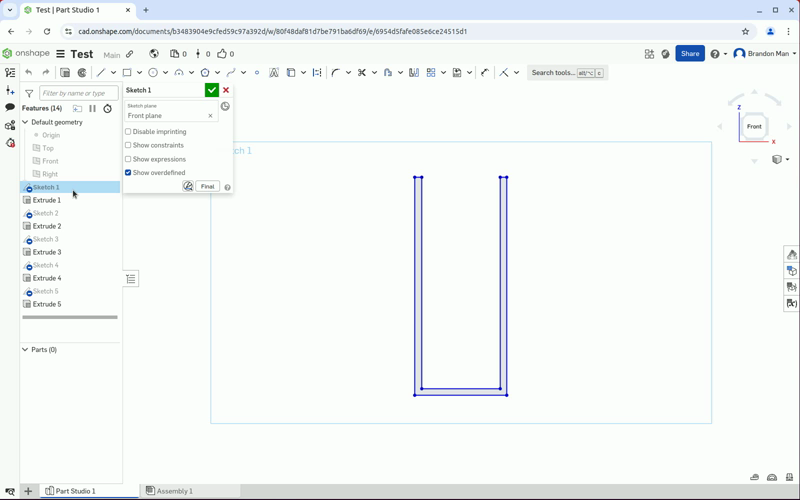
mouse_move(229, 92)
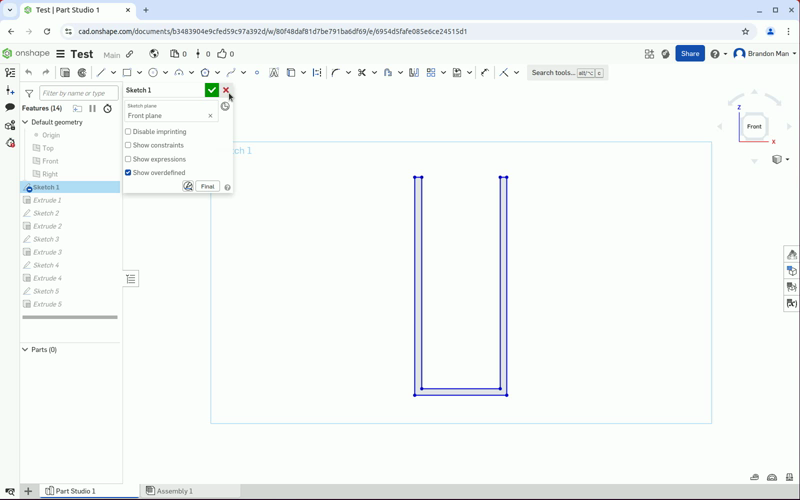
click(229, 92)
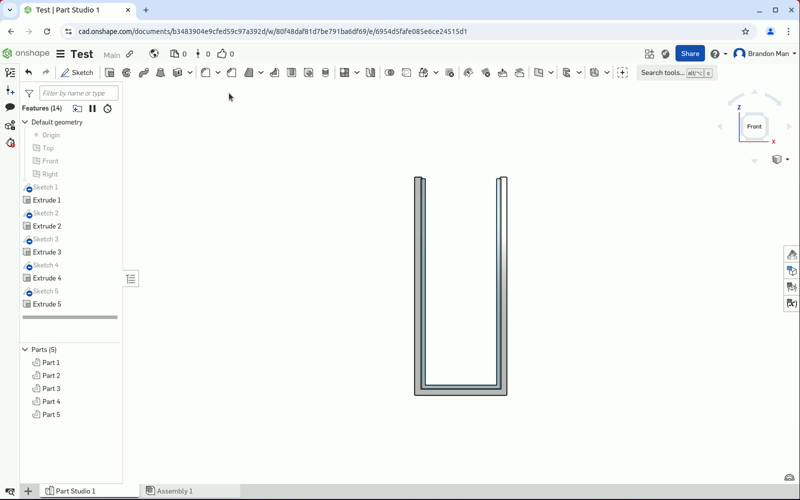
mouse_move(73, 352)
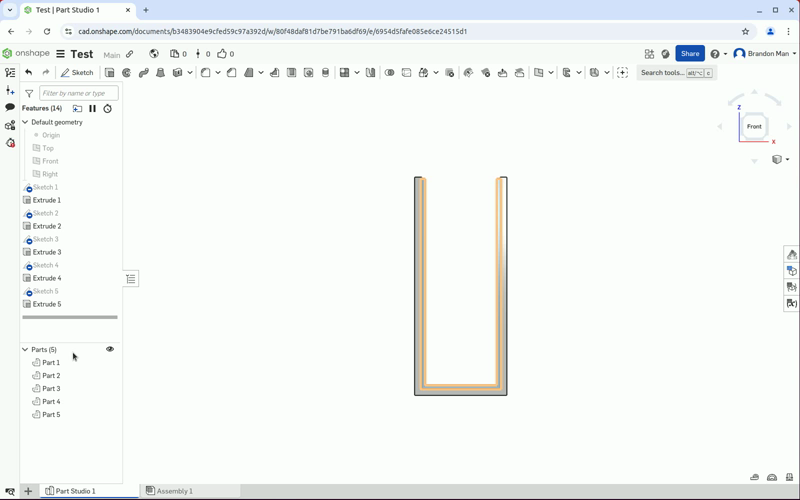
key(y)
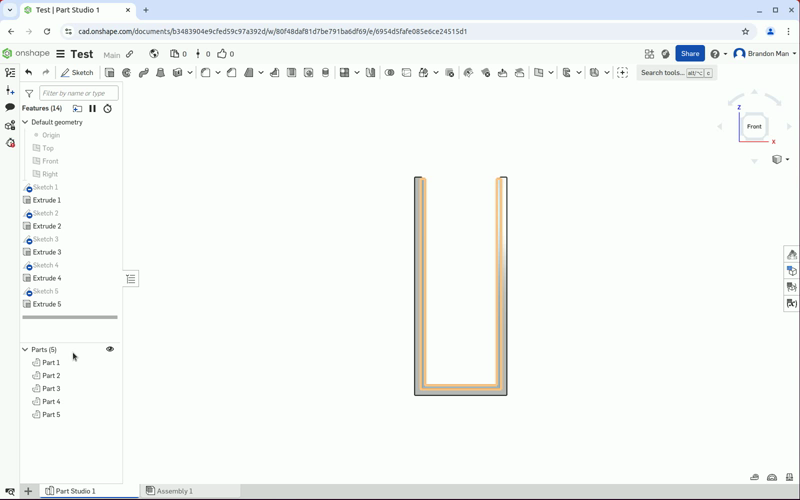
key(shift+p)
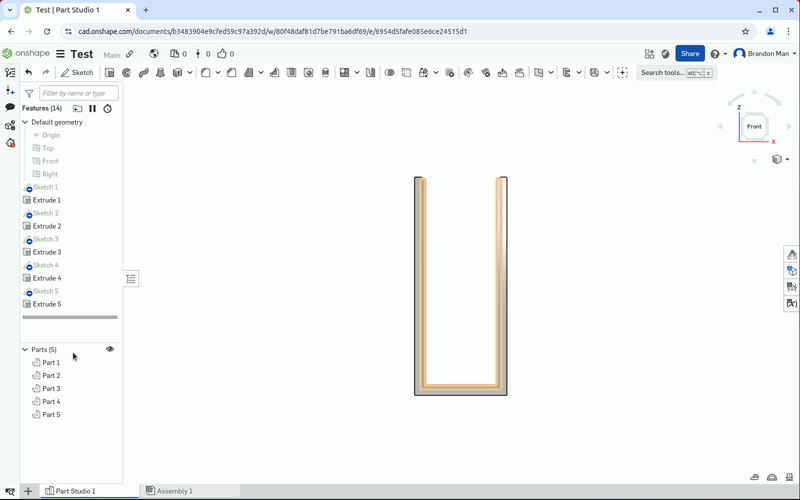
key(space)
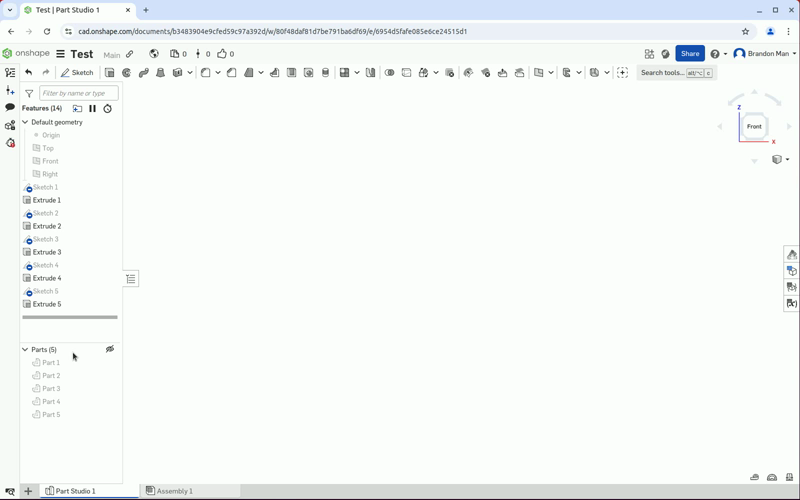
key_down(shift)
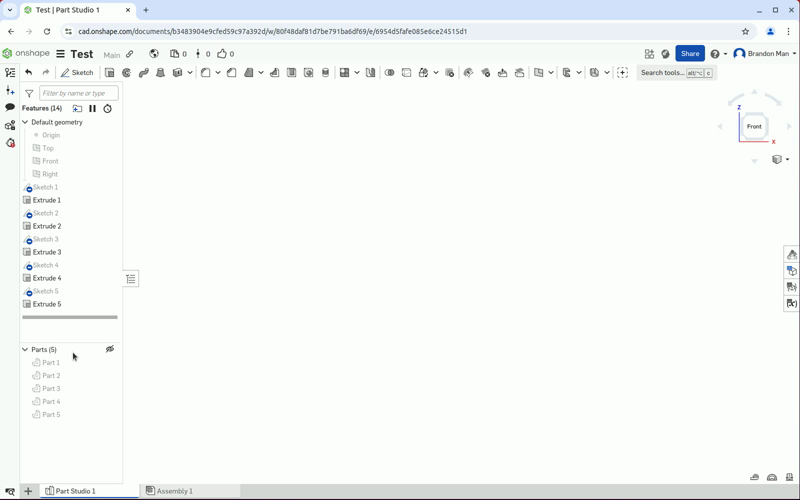
key(left)
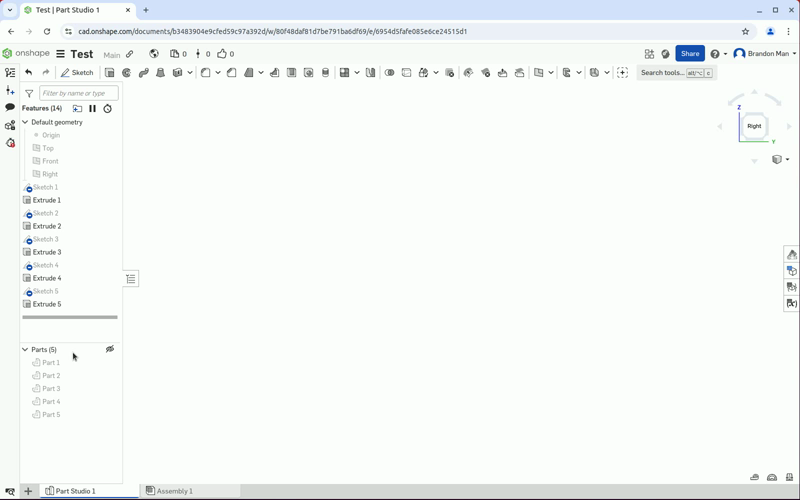
key_up(shift)
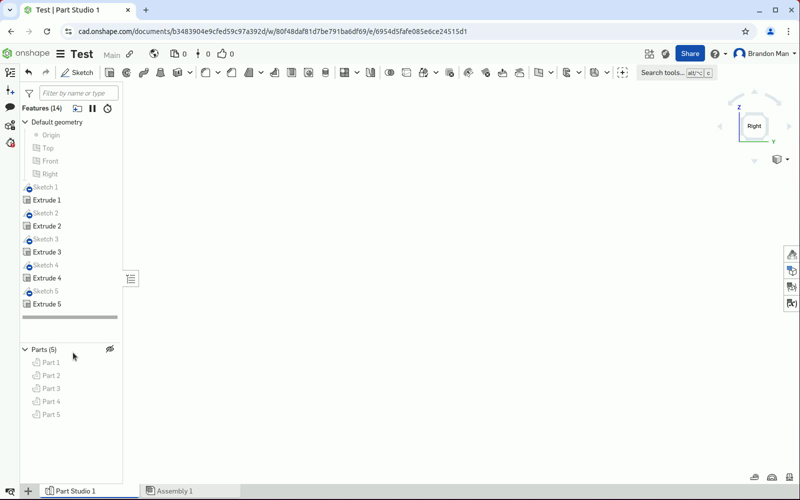
mouse_move(73, 352)
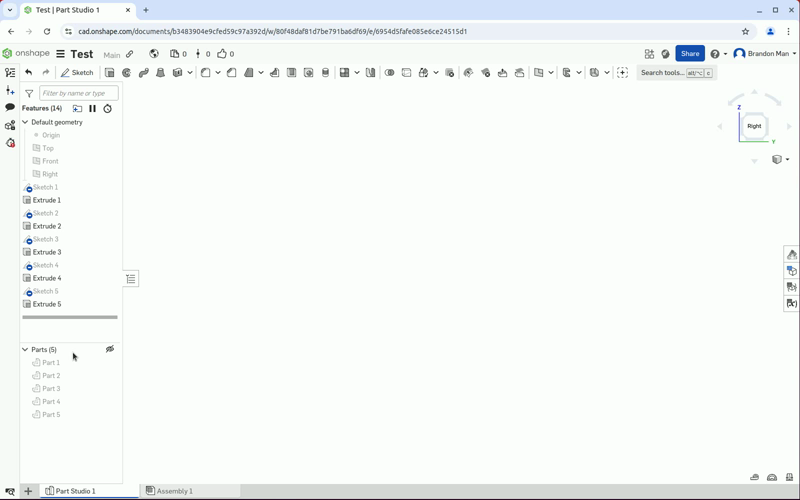
key(shift+y)
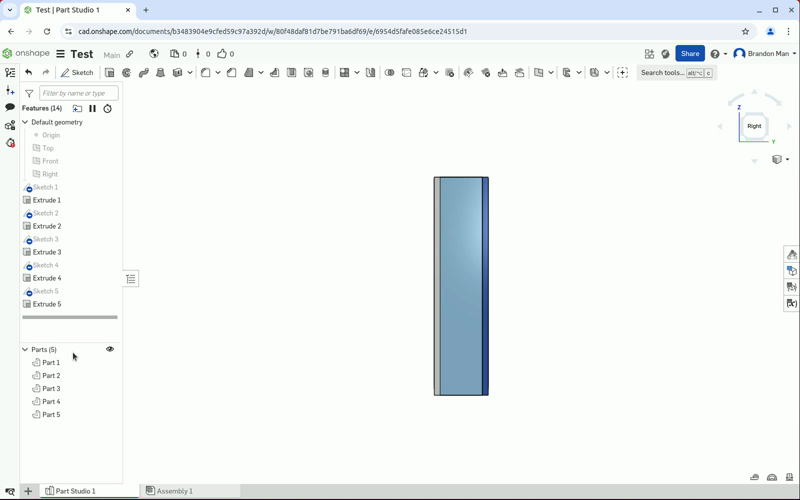
mouse_move(541, 75)
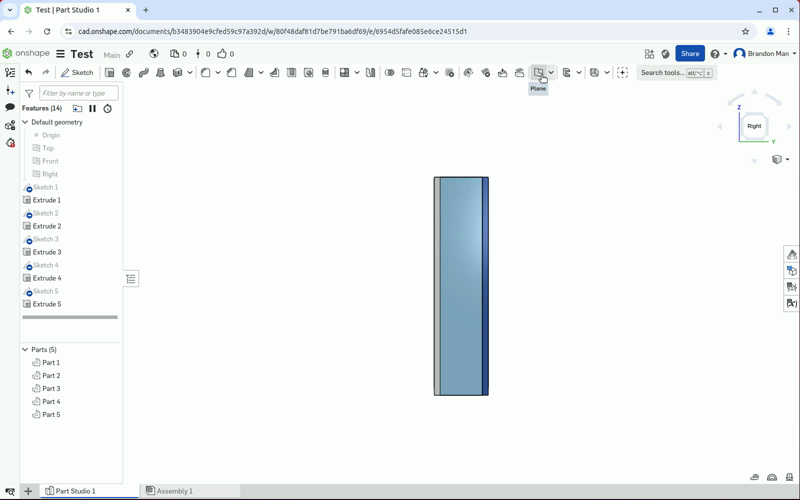
click(541, 75)
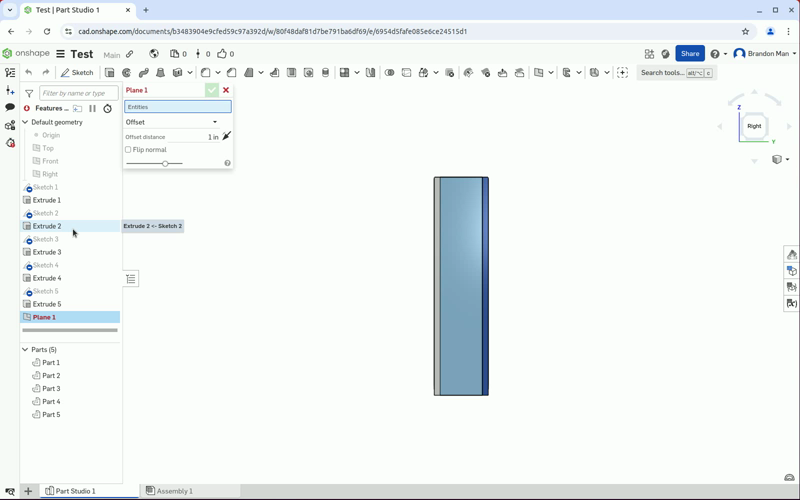
scroll(3)
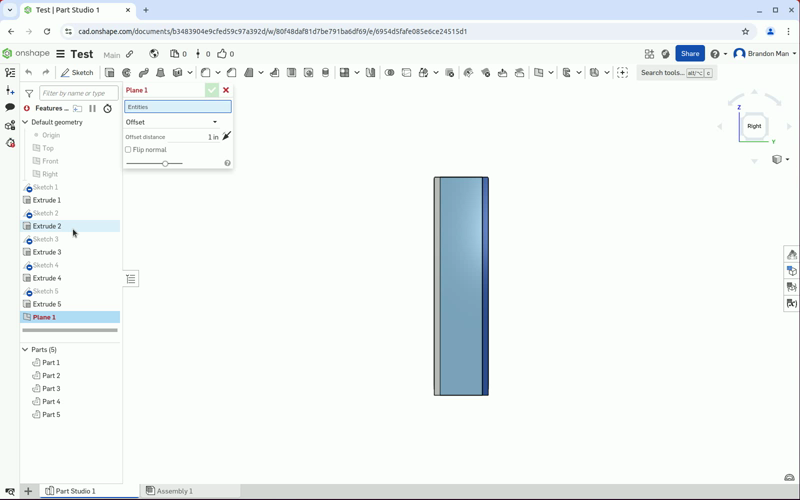
mouse_move(73, 176)
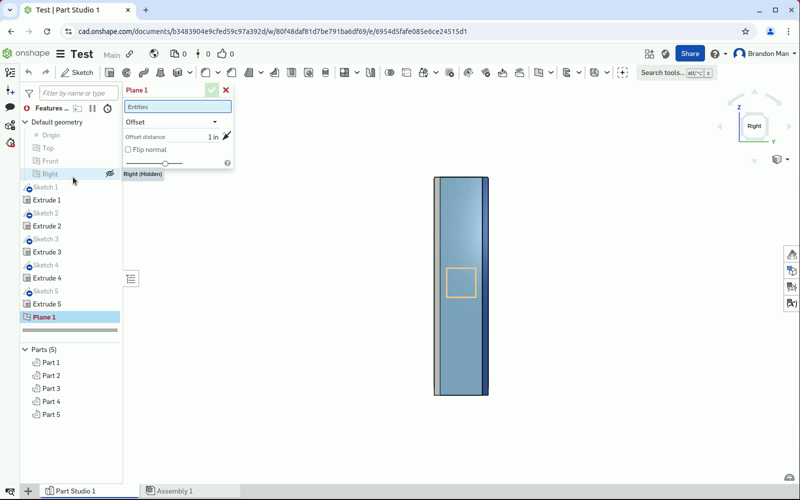
click(73, 176)
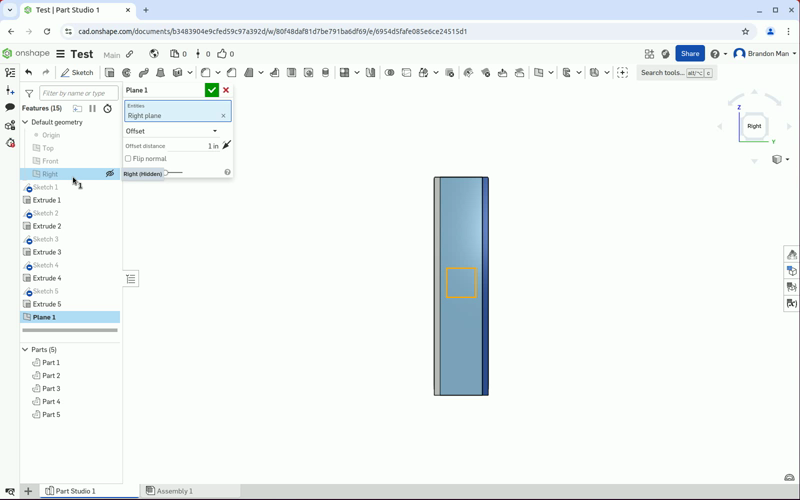
key(tab, 2)
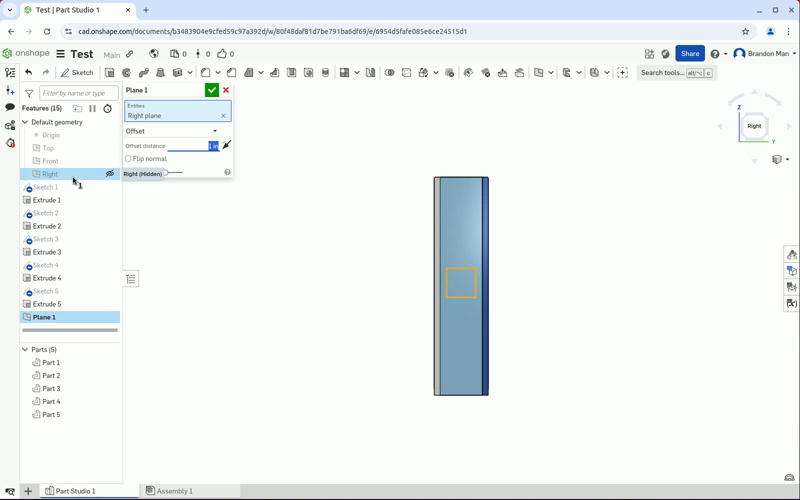
text(9.397)
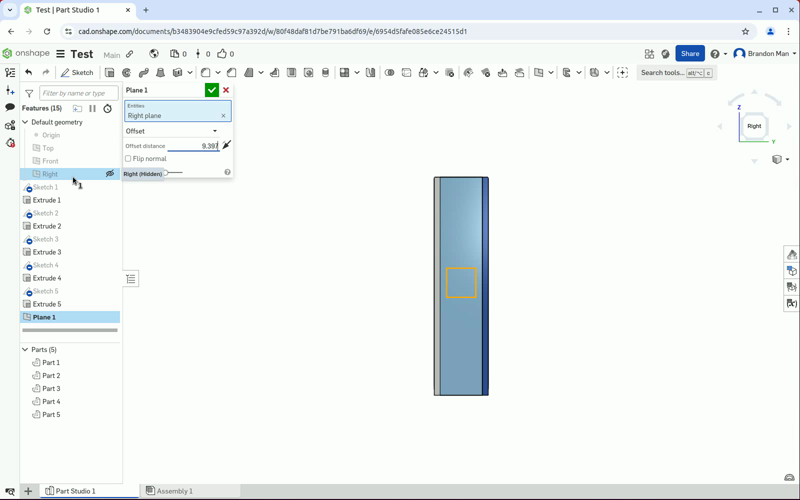
key(enter, 2)
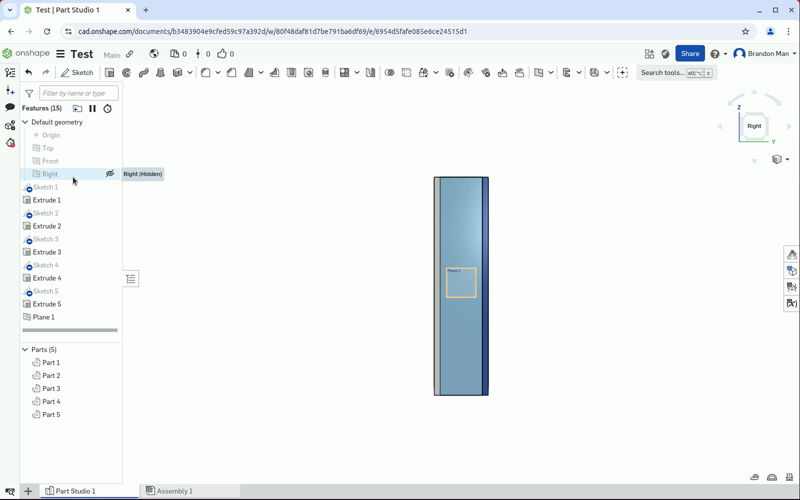
key(shift+s)
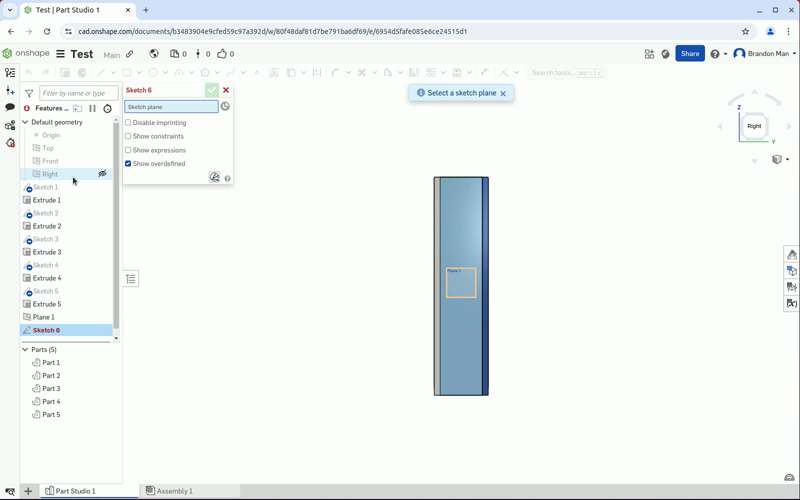
mouse_move(69, 319)
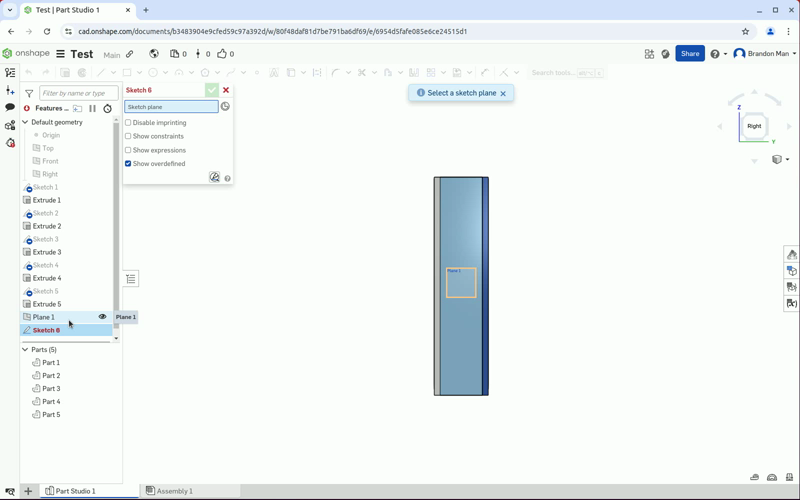
click(69, 319)
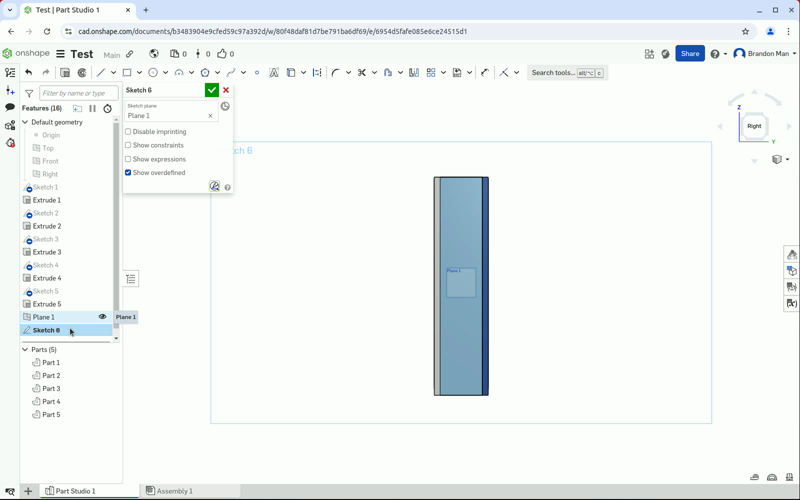
mouse_move(73, 352)
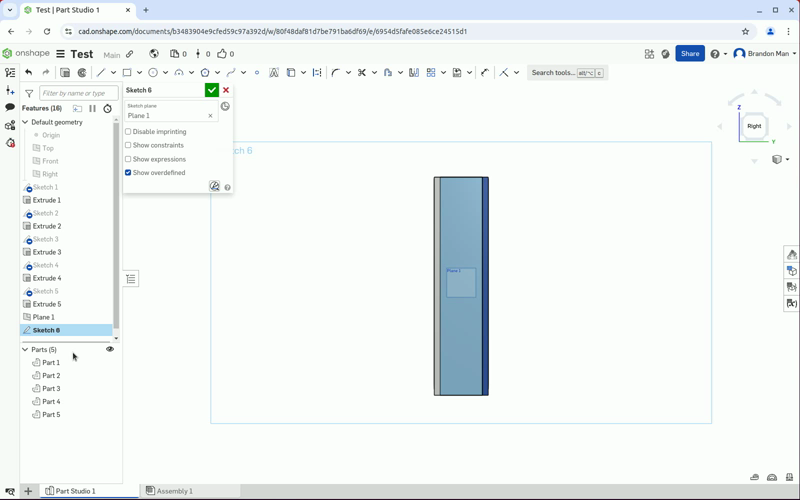
key(y)
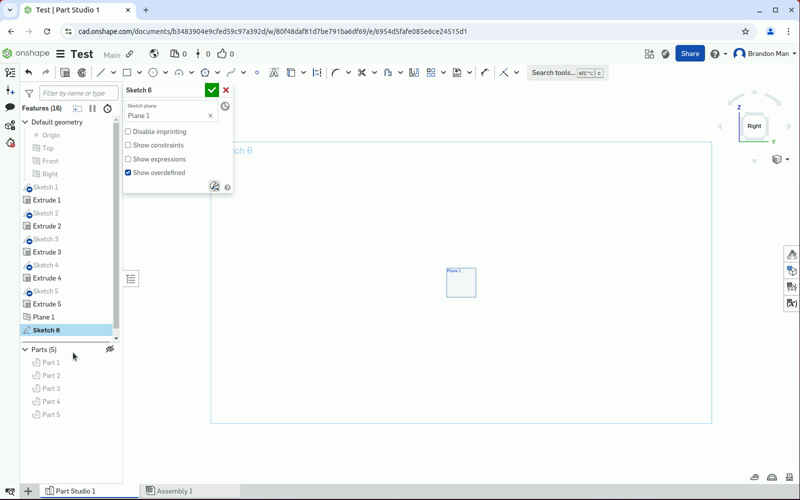
key(c)
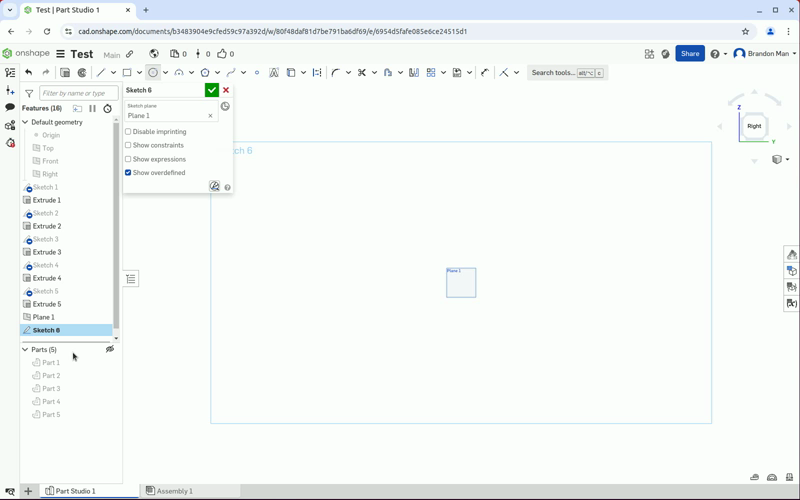
key_down(shift)
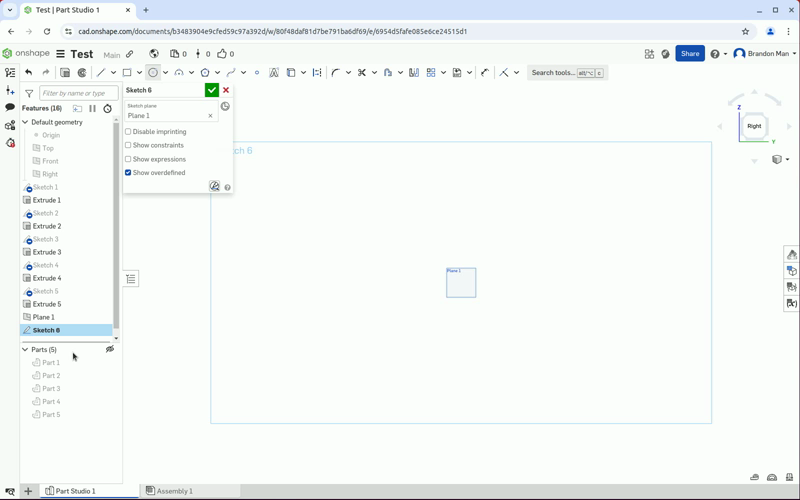
mouse_move(461, 190)
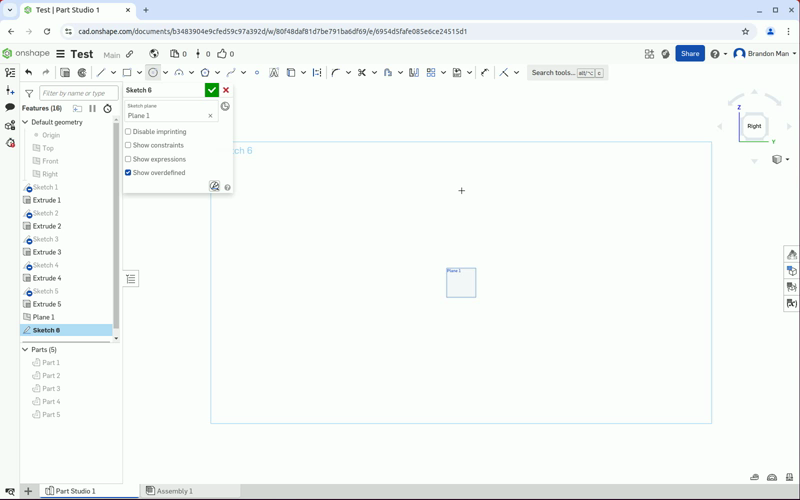
click(461, 190)
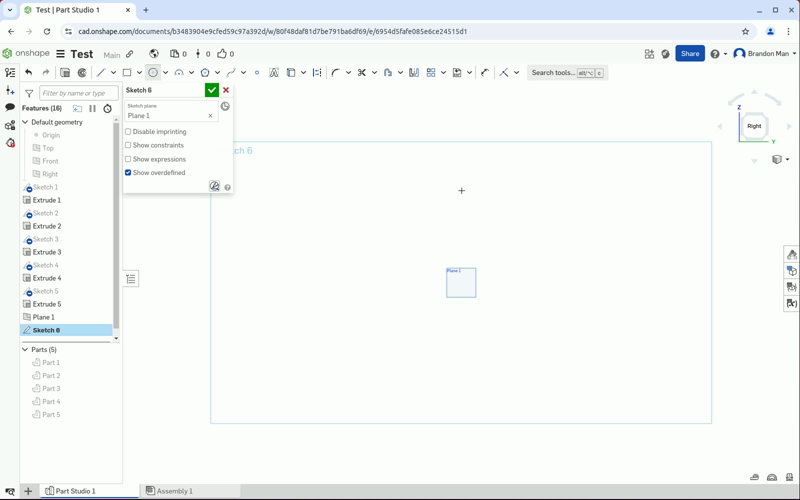
key_up(shift)
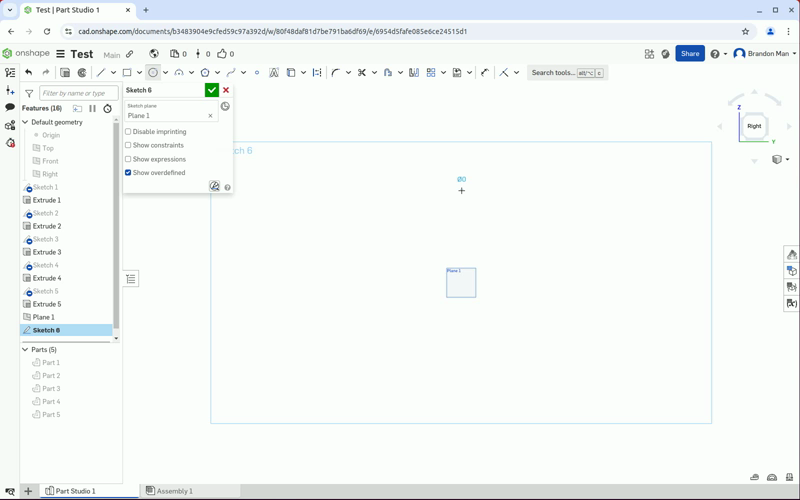
mouse_move(466, 190)
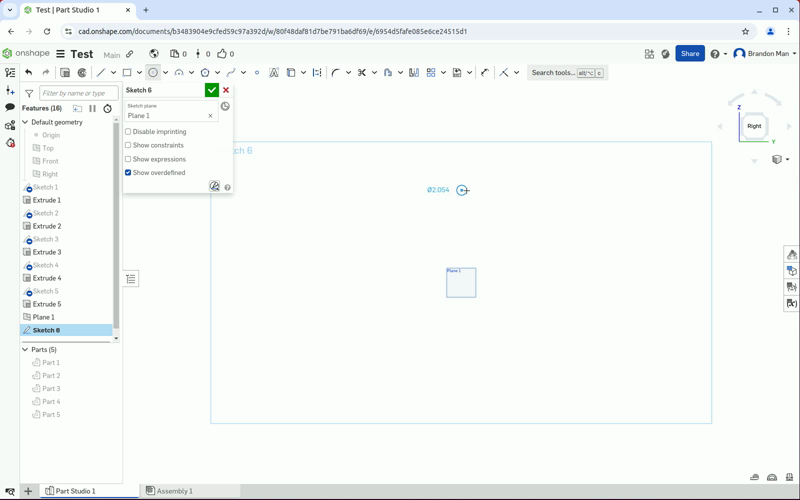
click(466, 190)
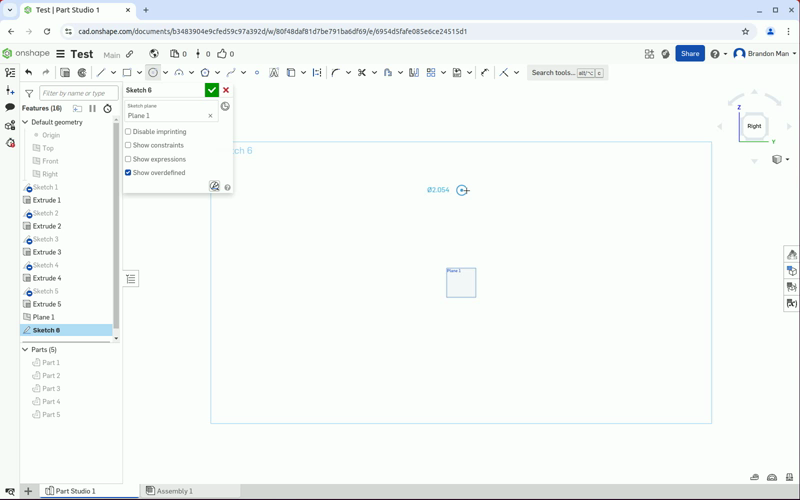
key(esc)
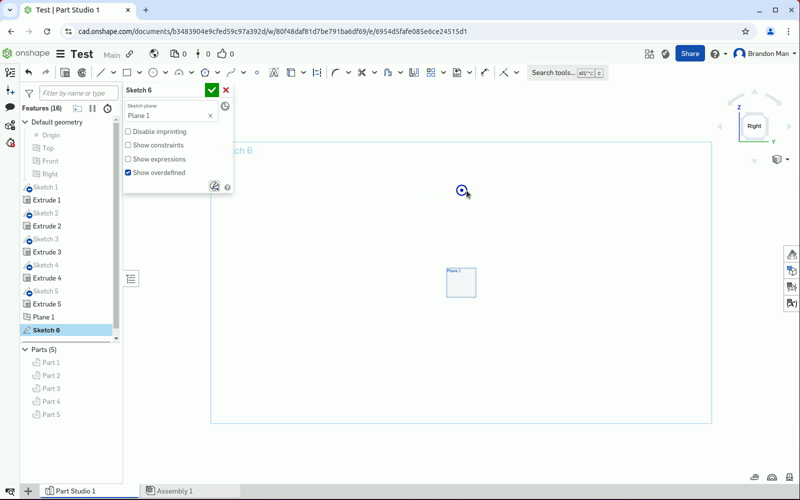
key(c)
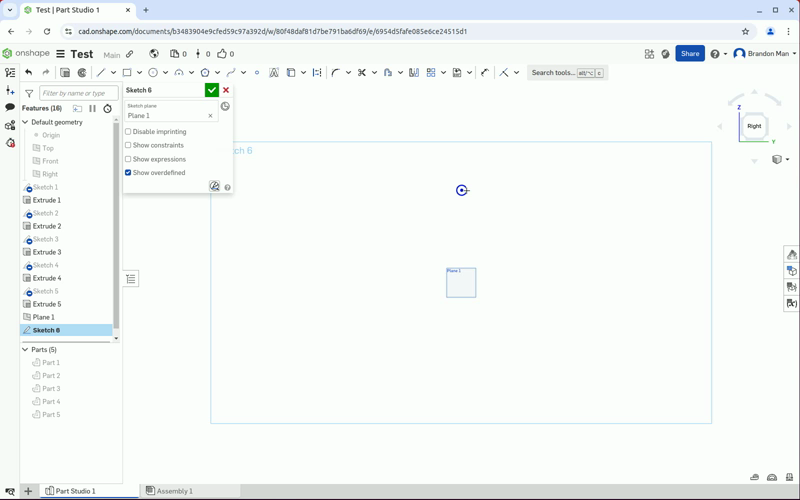
key_down(shift)
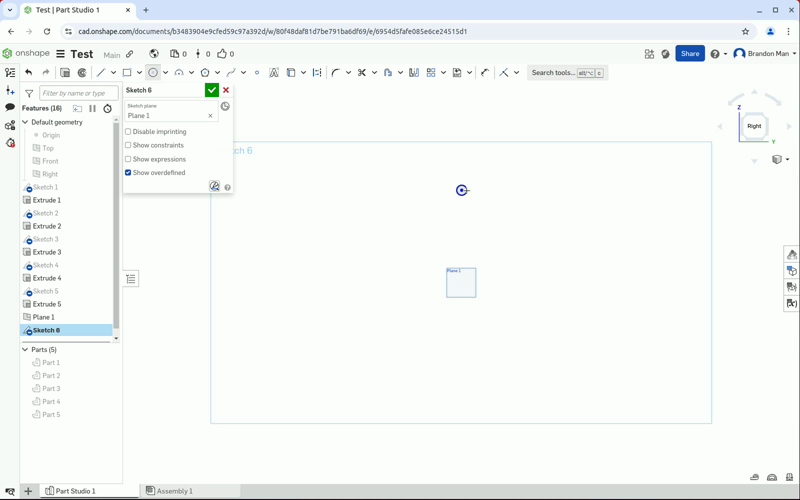
mouse_move(461, 190)
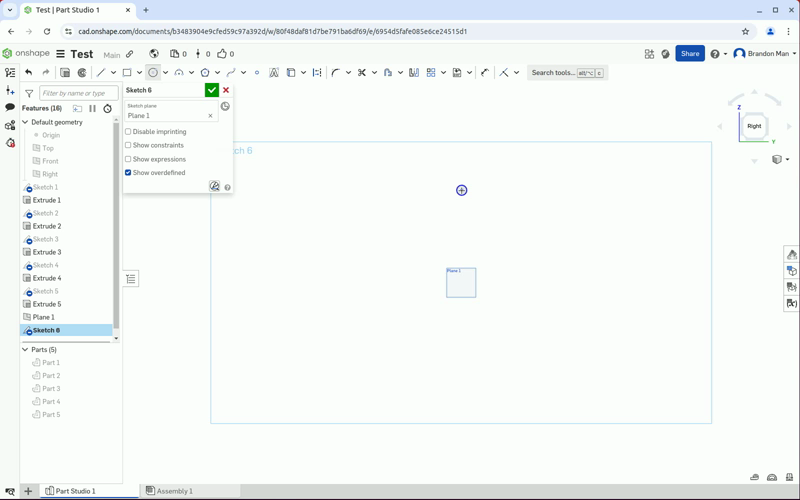
click(461, 190)
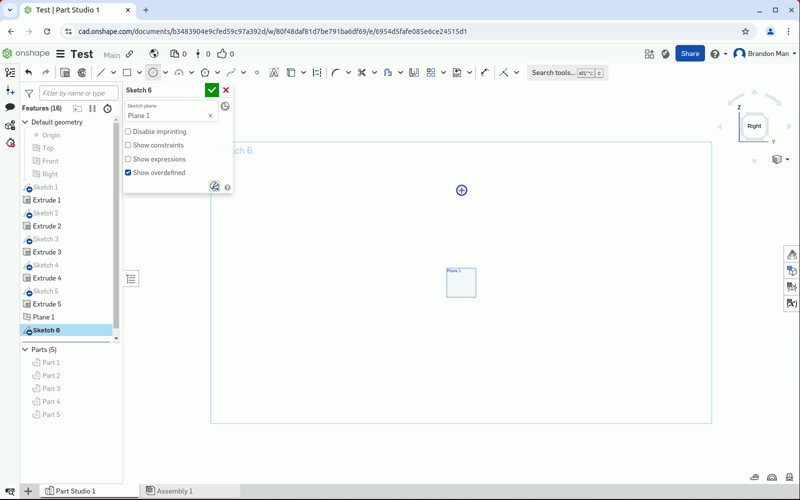
key_up(shift)
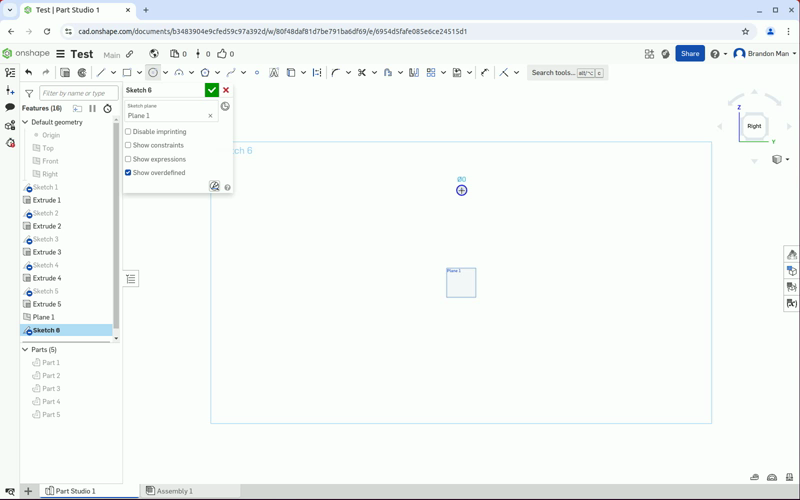
mouse_move(464, 190)
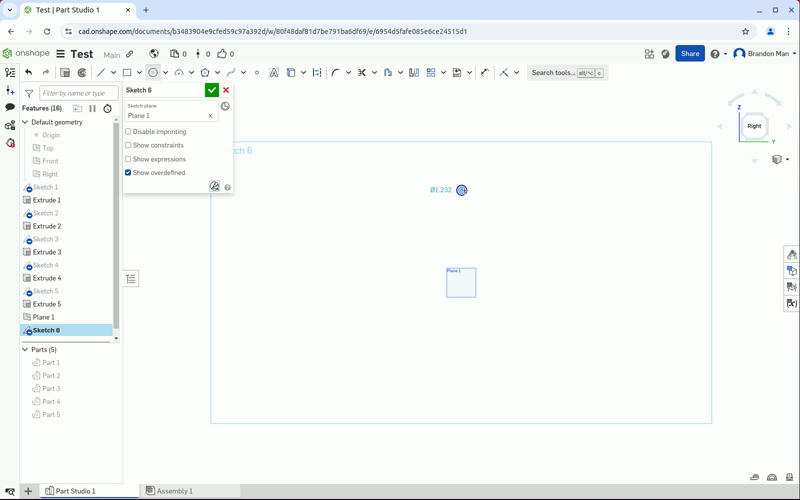
scroll(6)
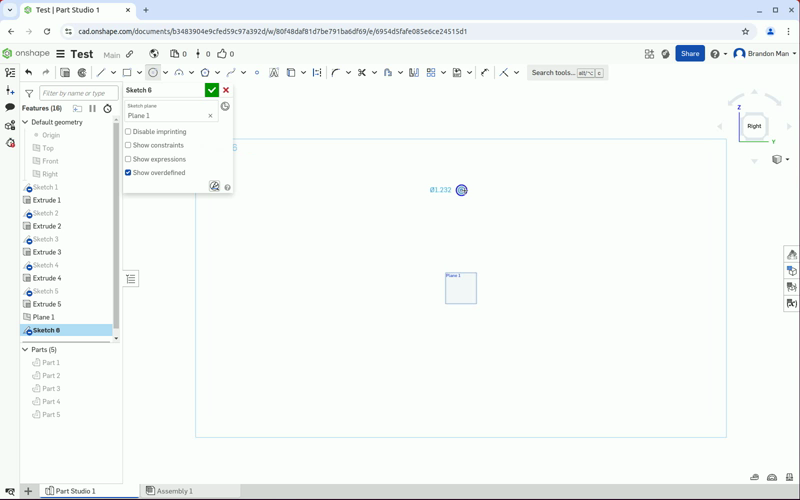
scroll(6)
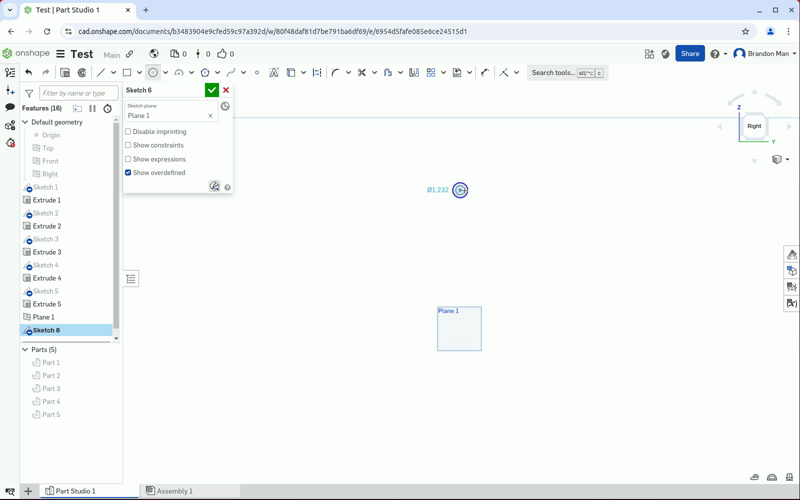
scroll(6)
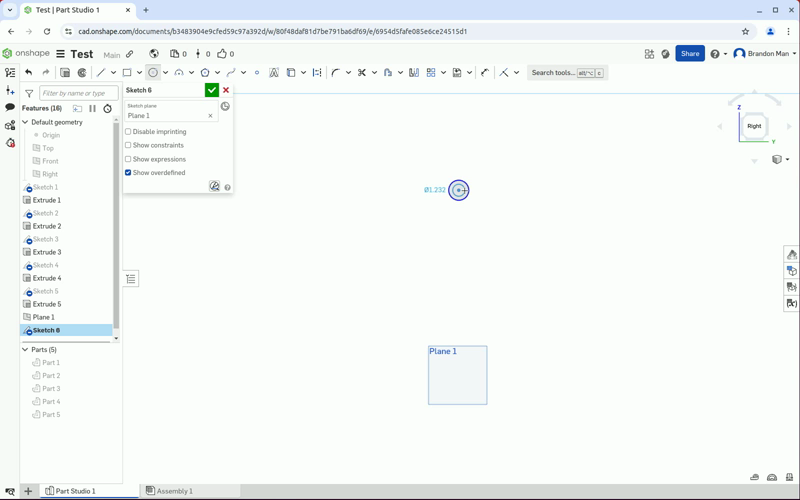
scroll(6)
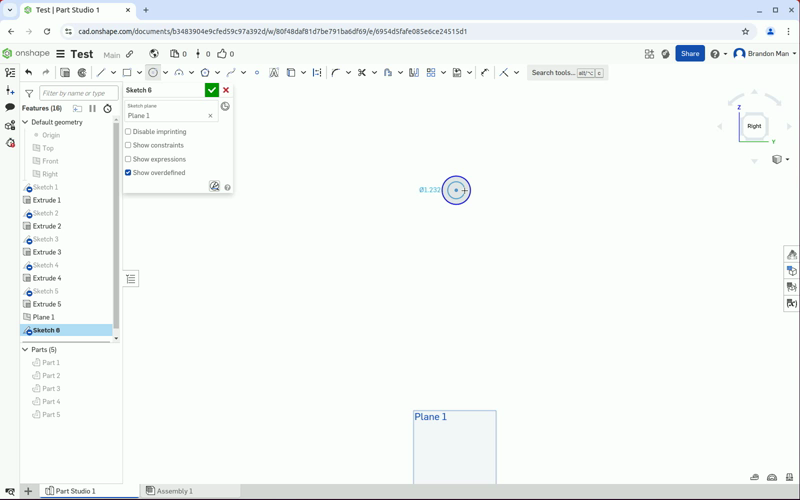
scroll(6)
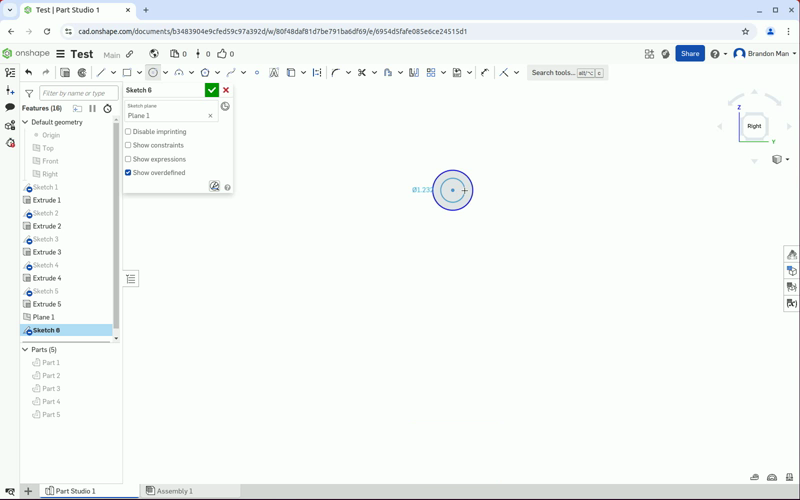
scroll(6)
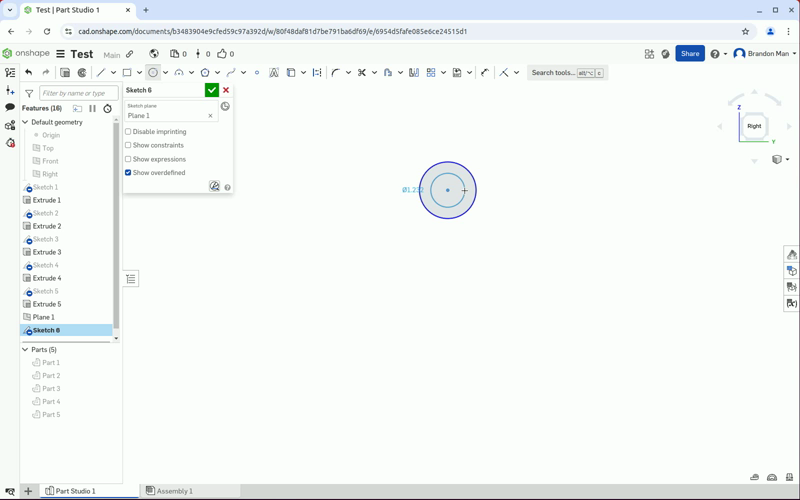
scroll(6)
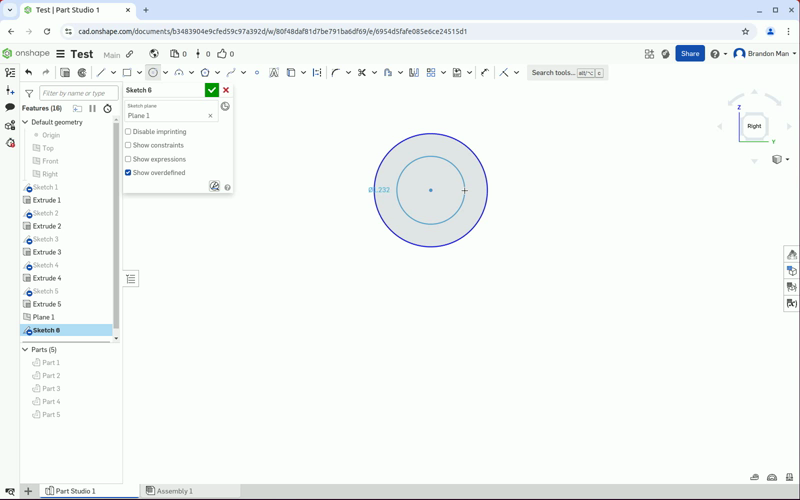
click(464, 190)
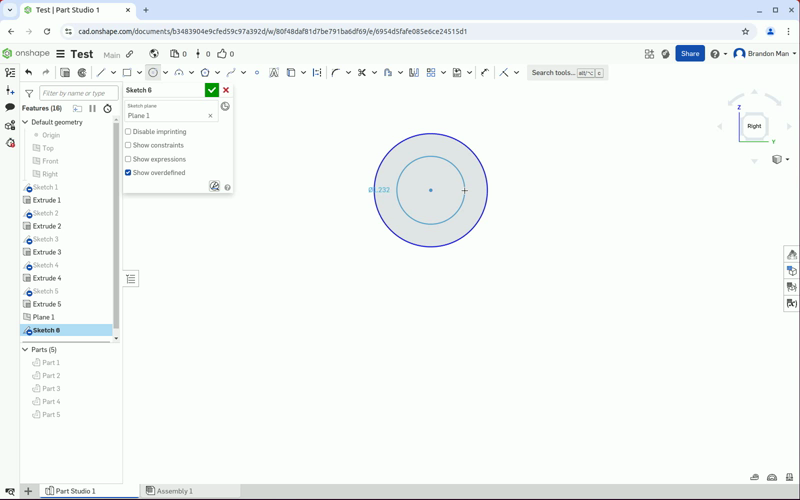
scroll(-6)
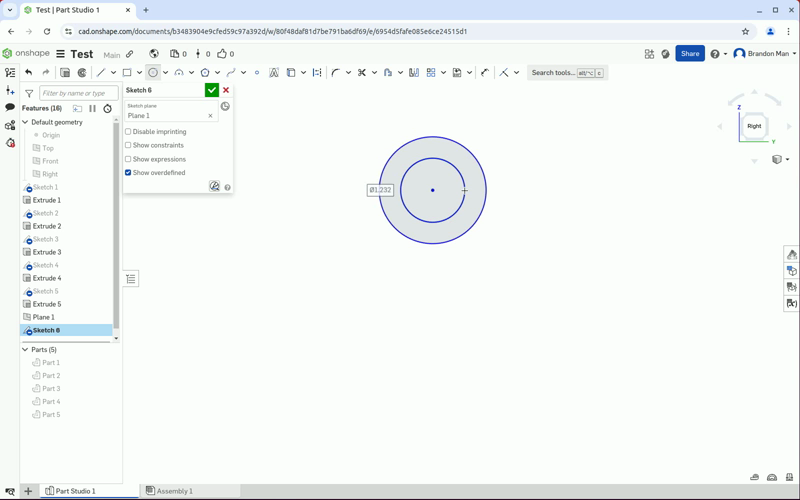
scroll(-6)
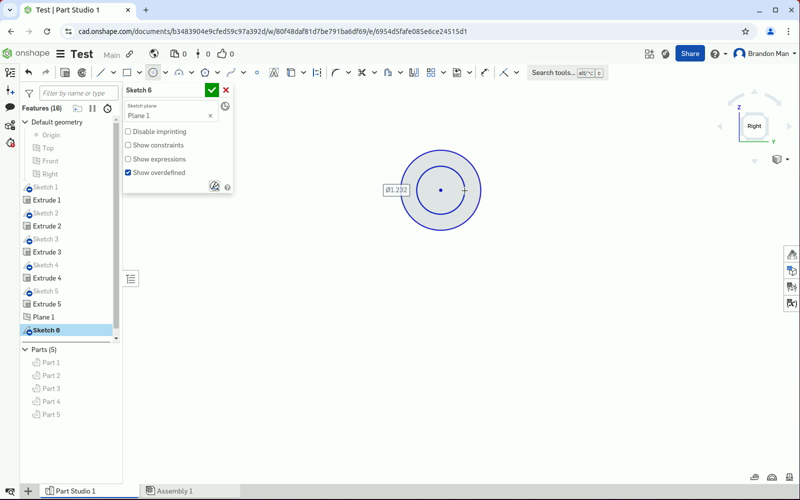
scroll(-6)
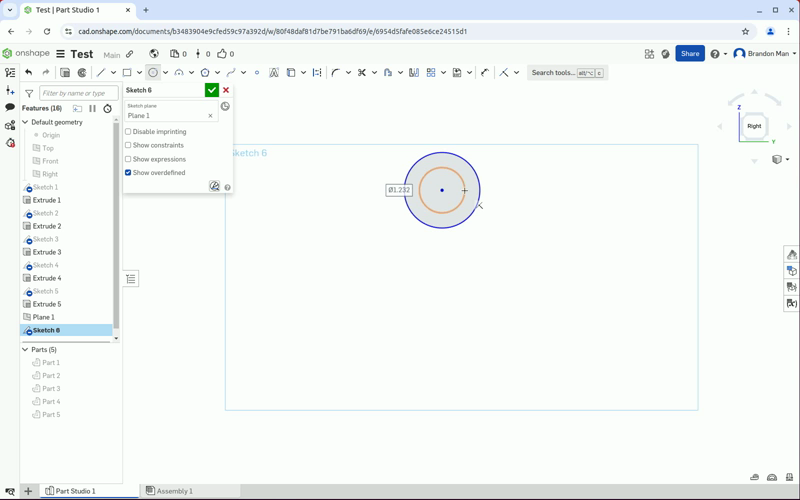
scroll(-6)
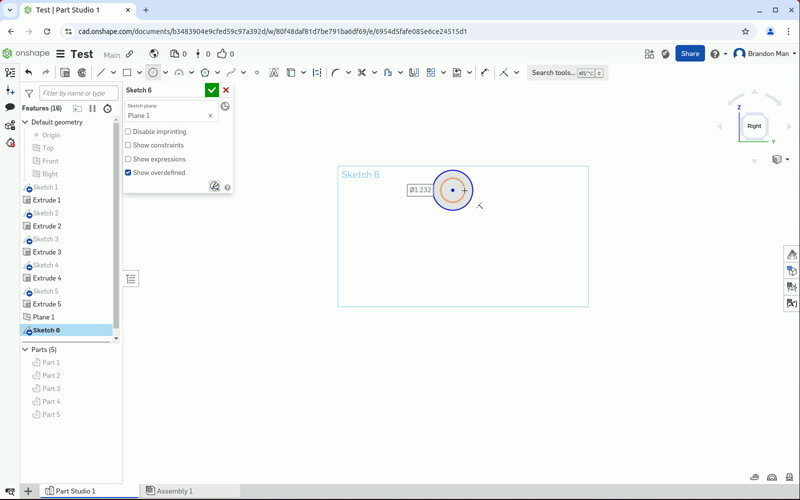
scroll(-6)
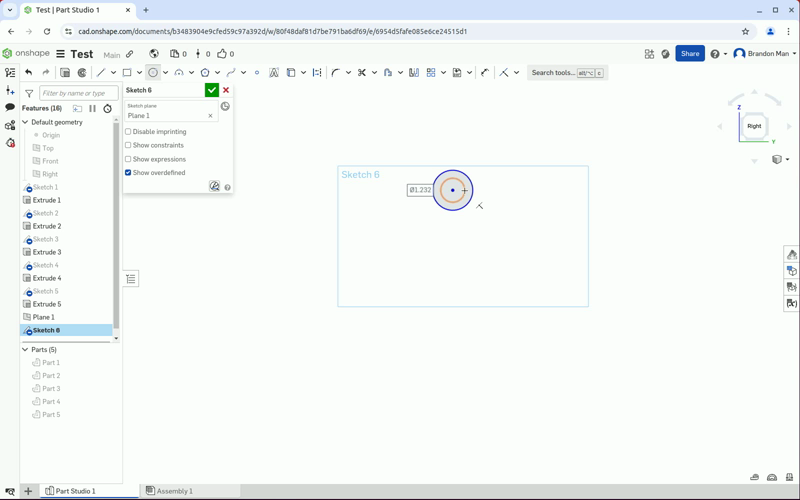
scroll(-6)
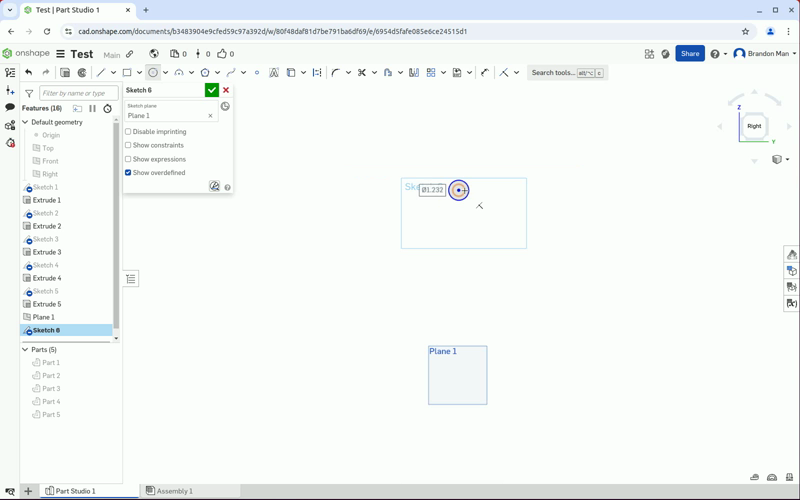
scroll(-6)
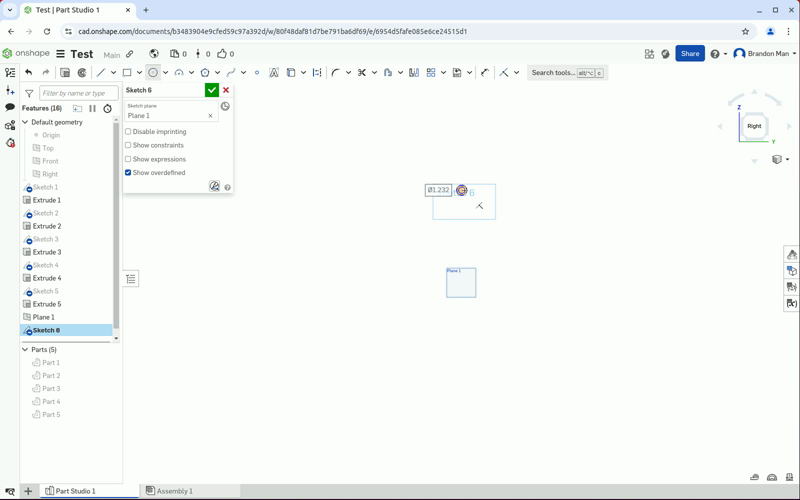
key(esc)
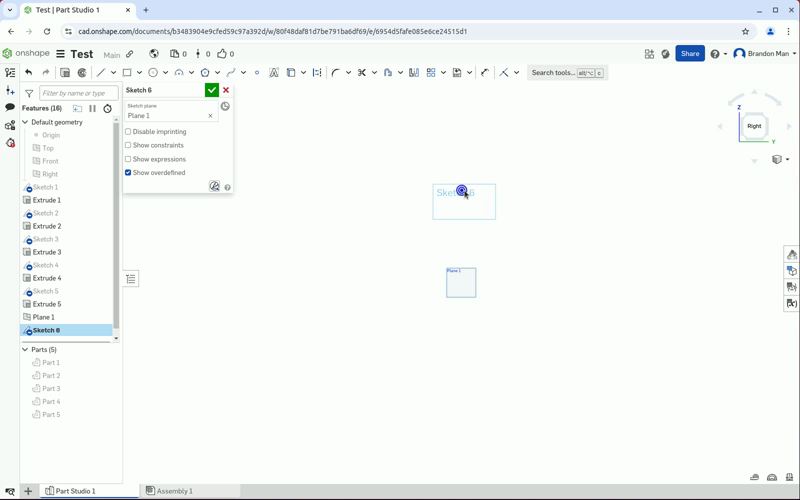
mouse_move(464, 188)
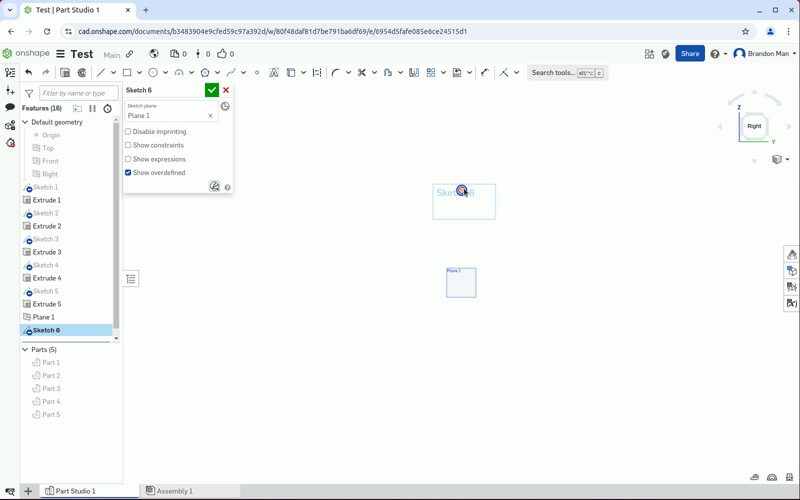
scroll(6)
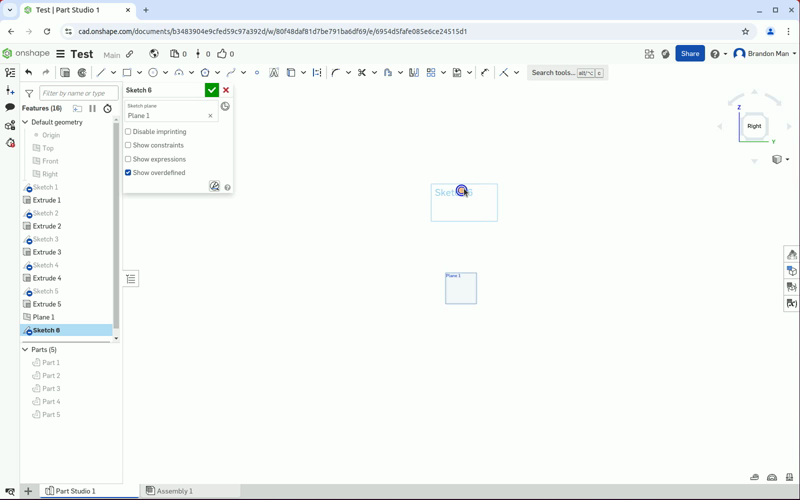
scroll(6)
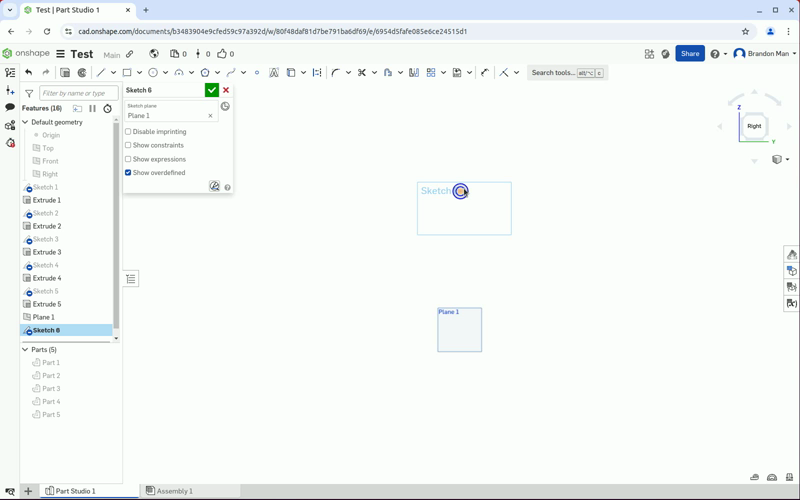
scroll(6)
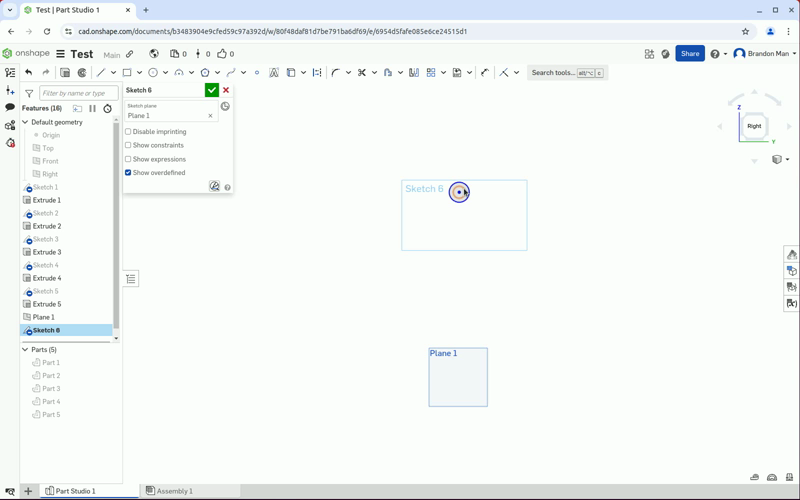
scroll(6)
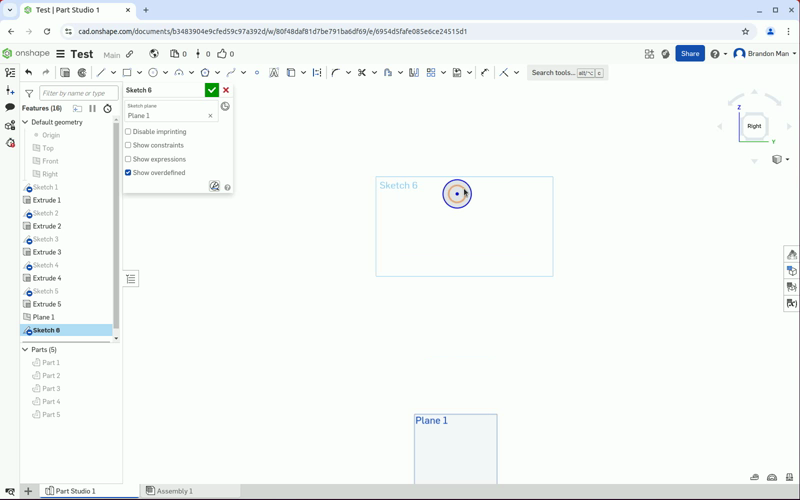
scroll(6)
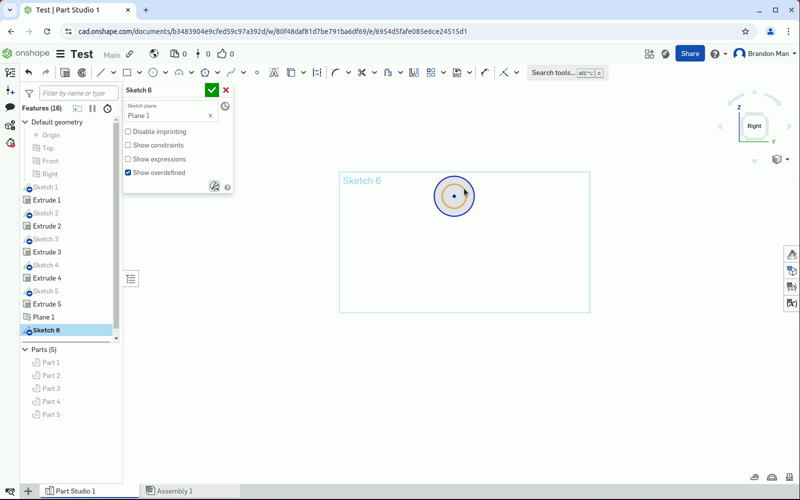
scroll(6)
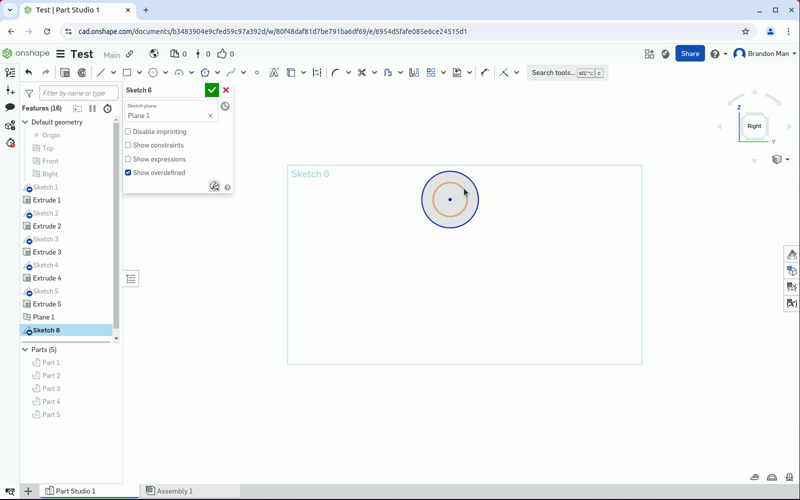
scroll(6)
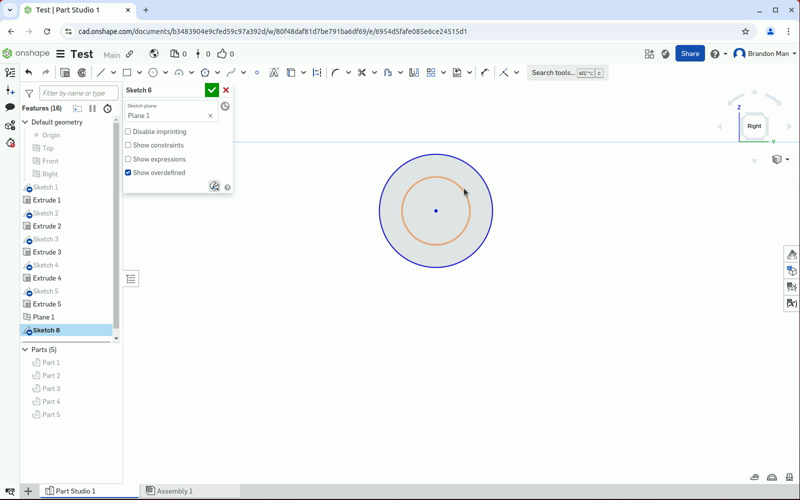
click(464, 188)
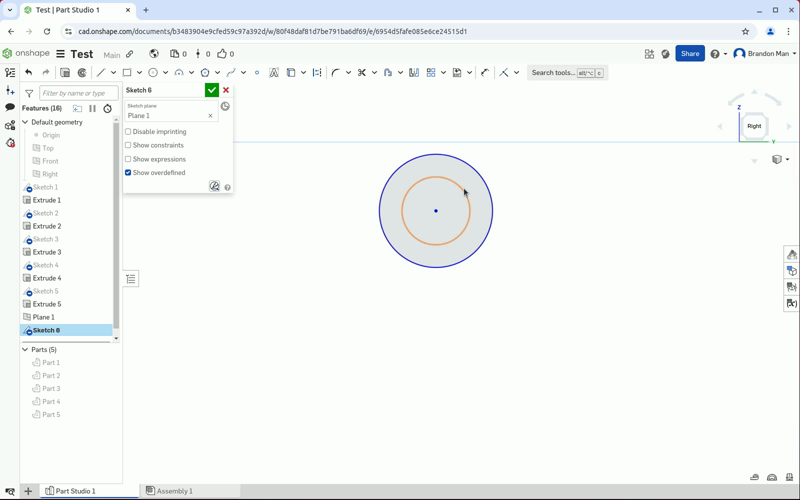
scroll(-6)
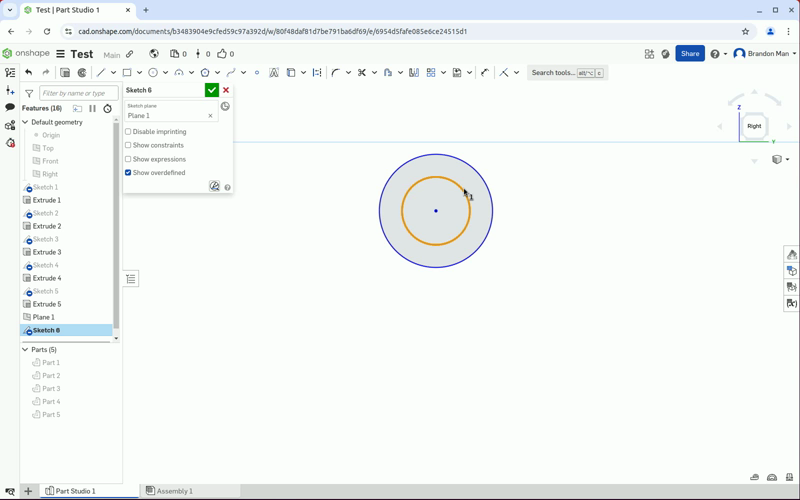
scroll(-6)
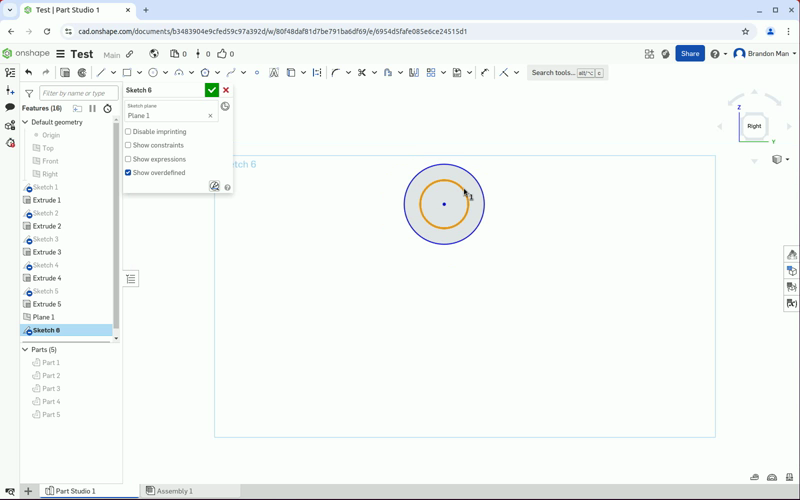
scroll(-6)
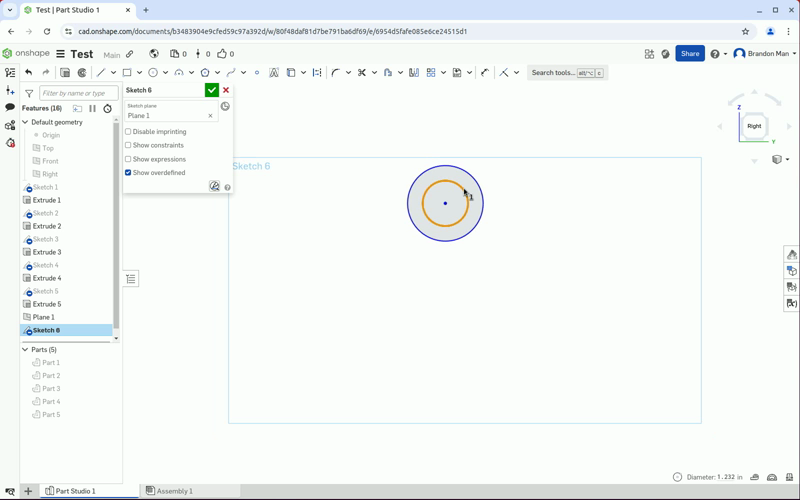
scroll(-6)
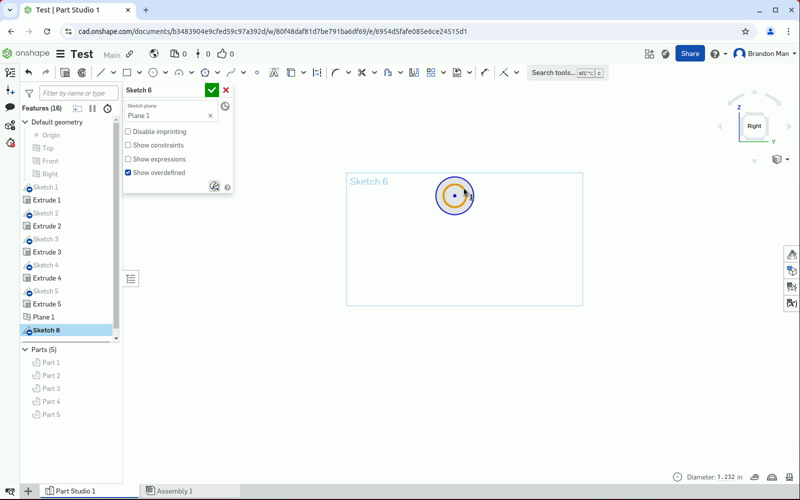
scroll(-6)
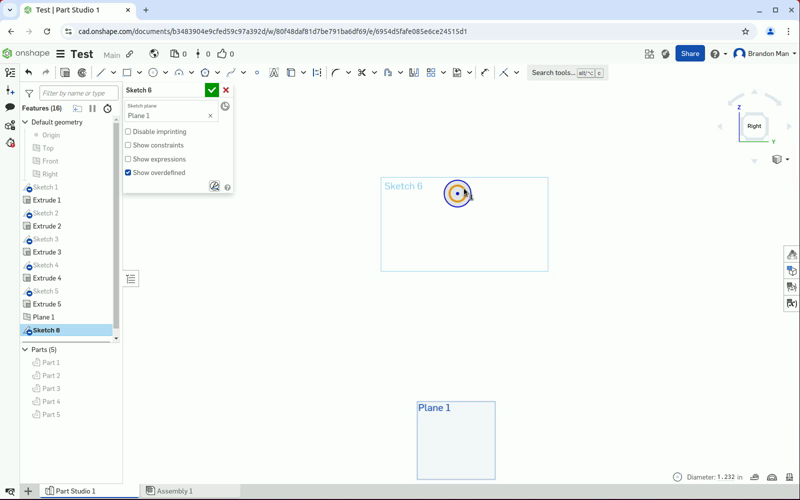
scroll(-6)
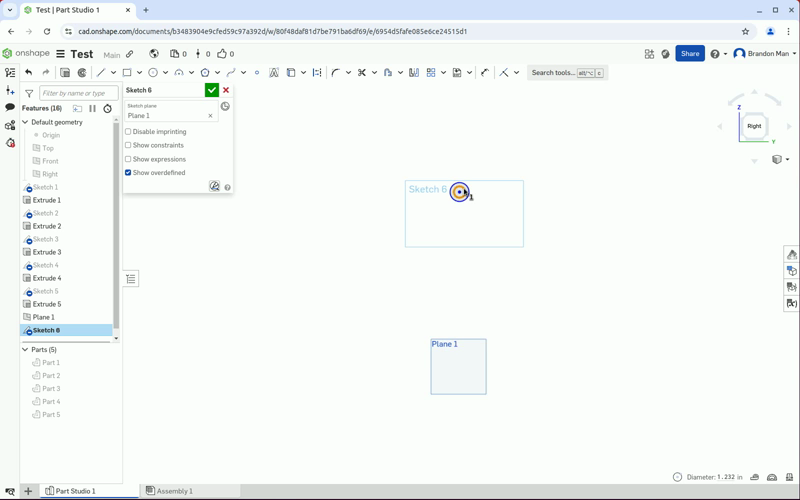
scroll(-6)
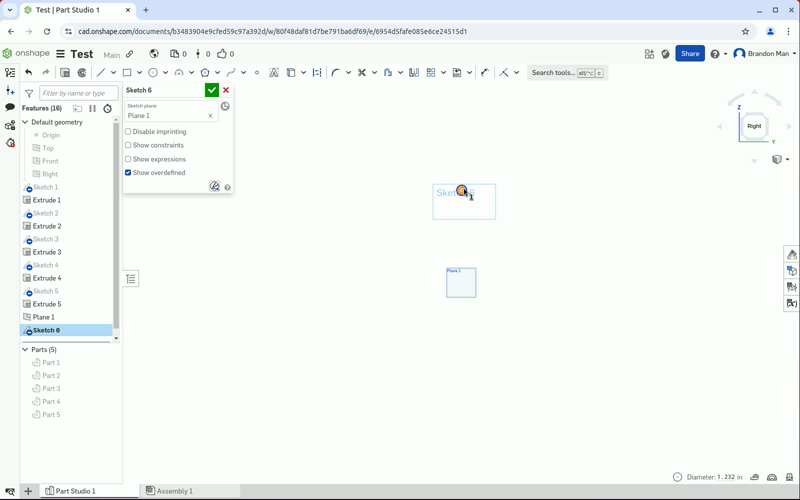
mouse_move(73, 352)
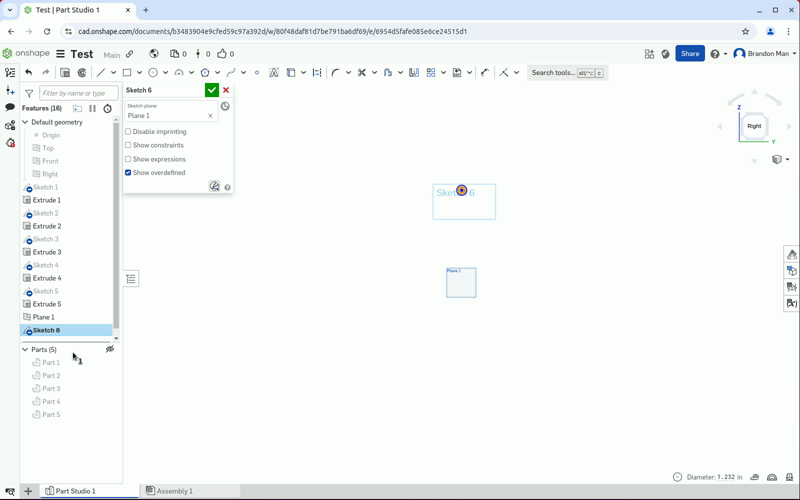
key(shift+y)
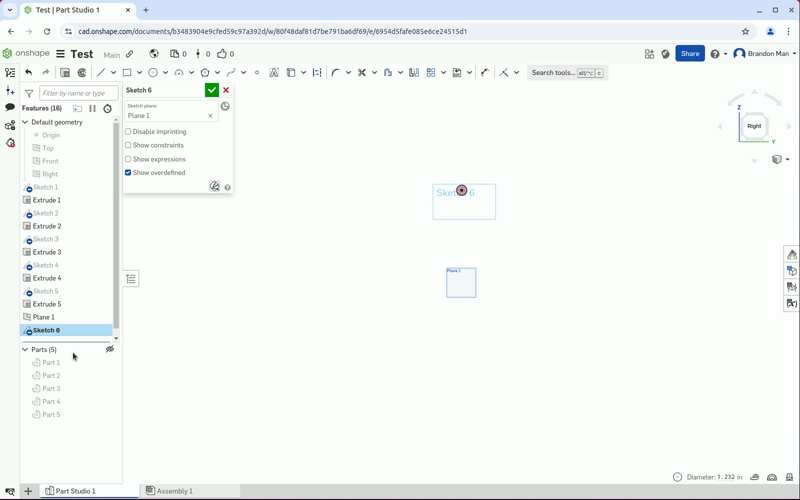
key(shift+e)
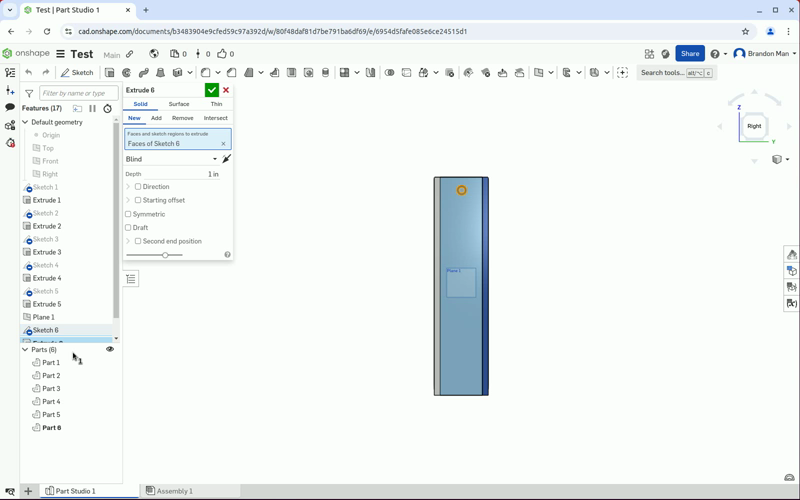
mouse_move(143, 106)
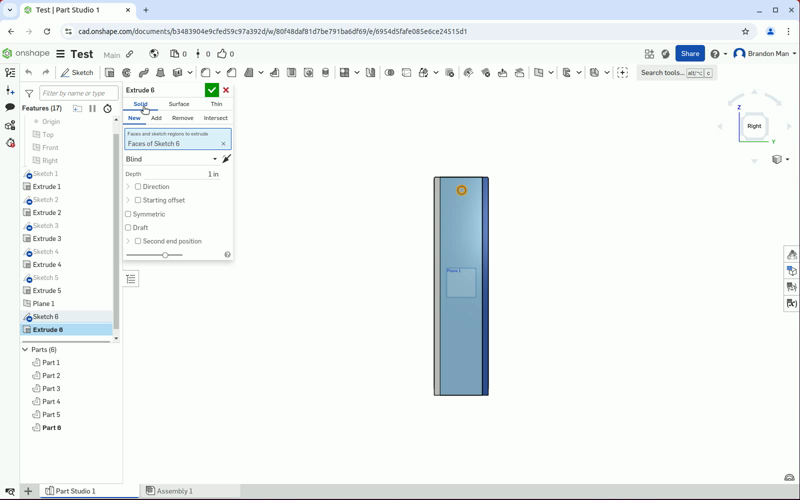
click(143, 106)
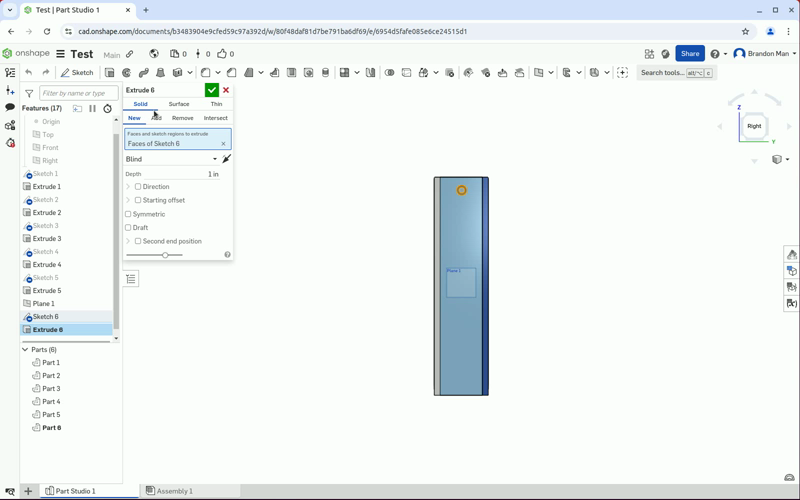
mouse_move(186, 120)
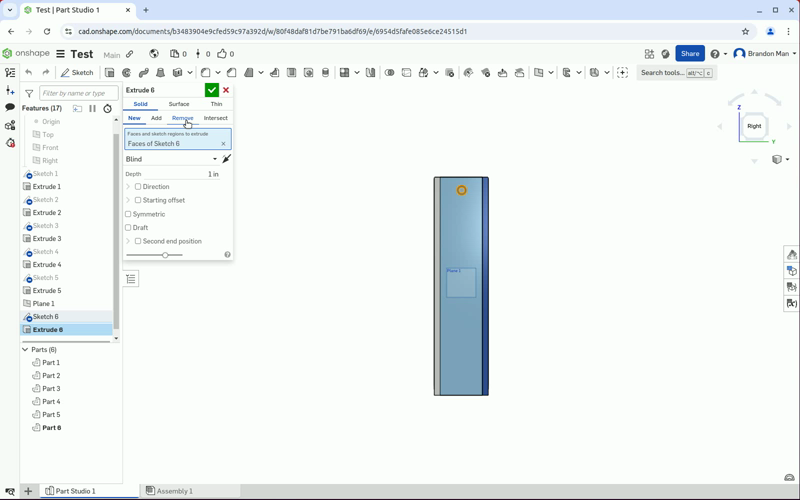
click(186, 120)
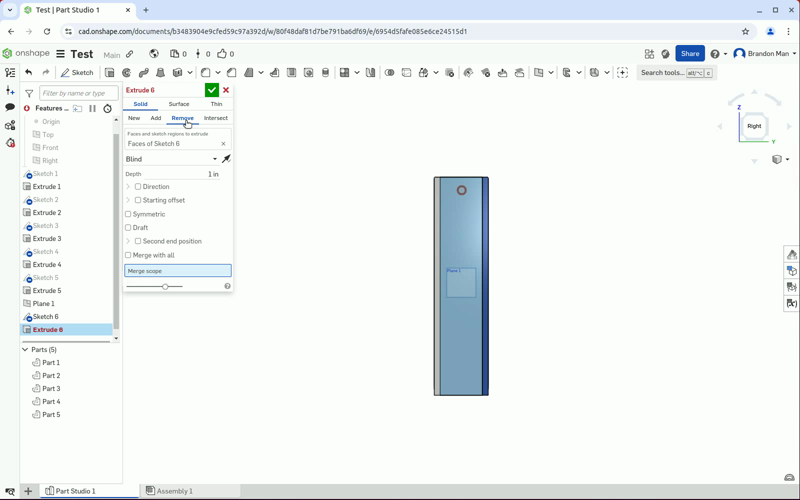
key(tab, 4)
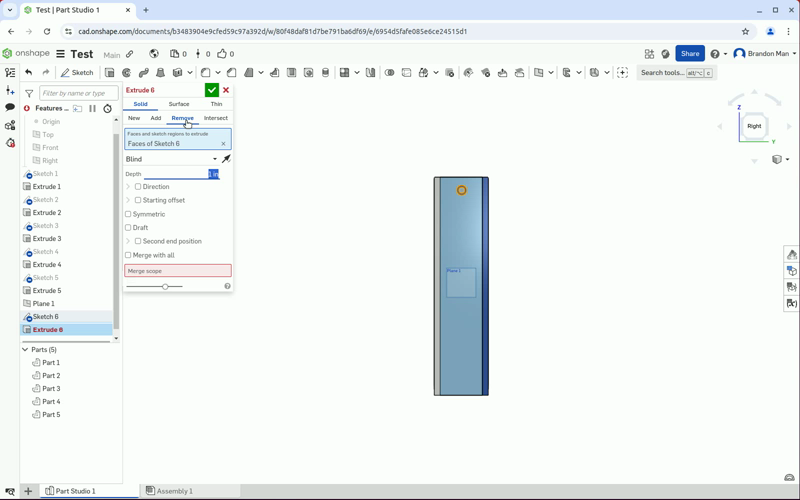
text(27.2)
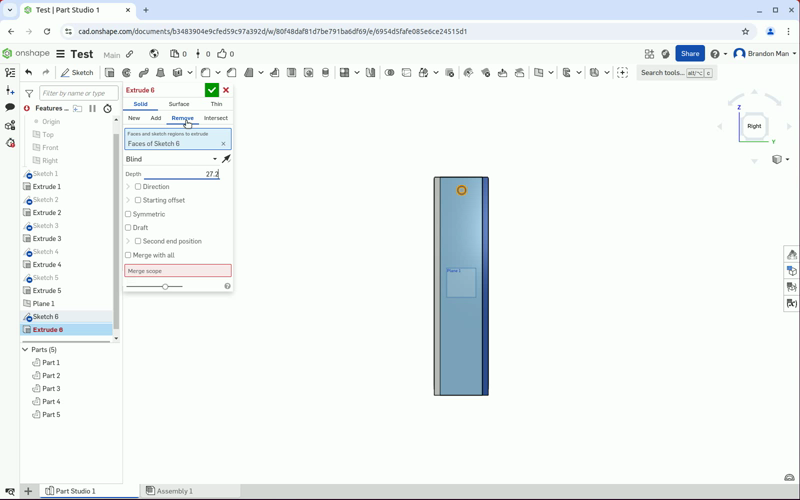
key(tab, 6)
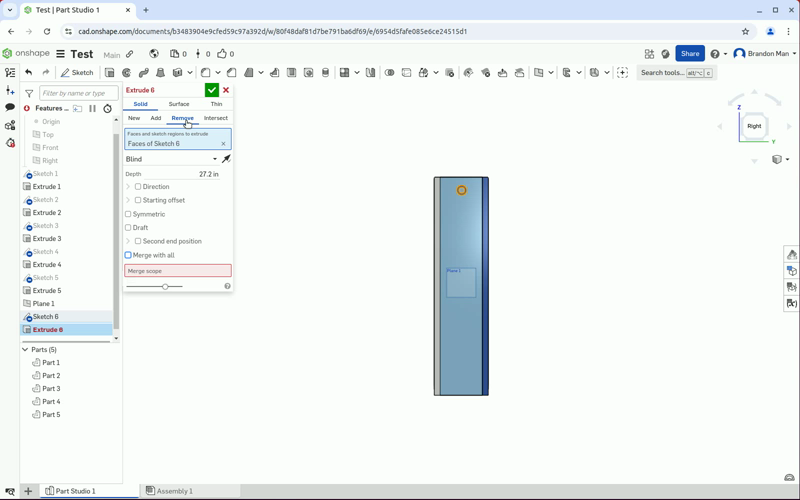
key(space)
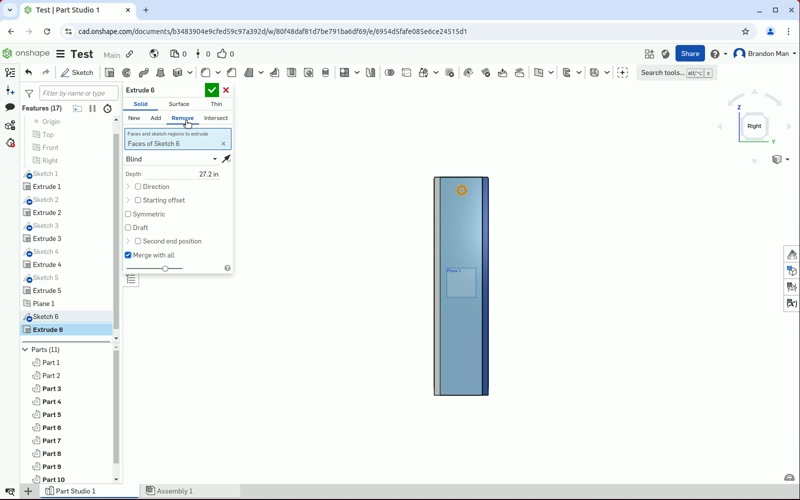
key(enter)
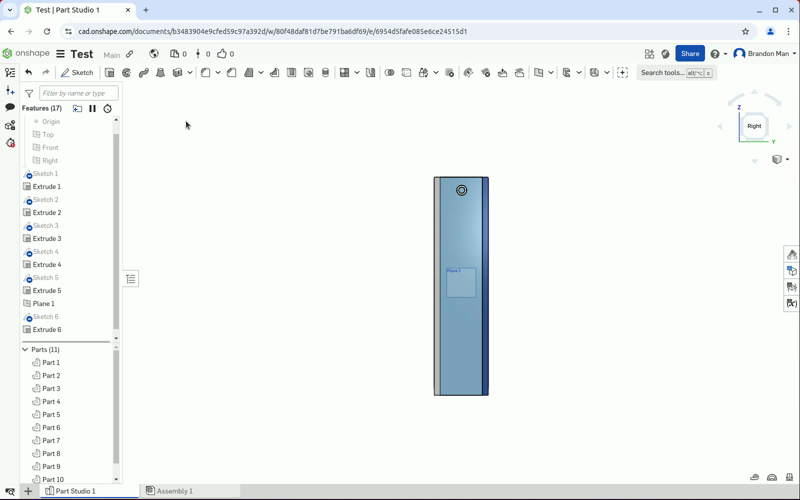
key(shift+h)
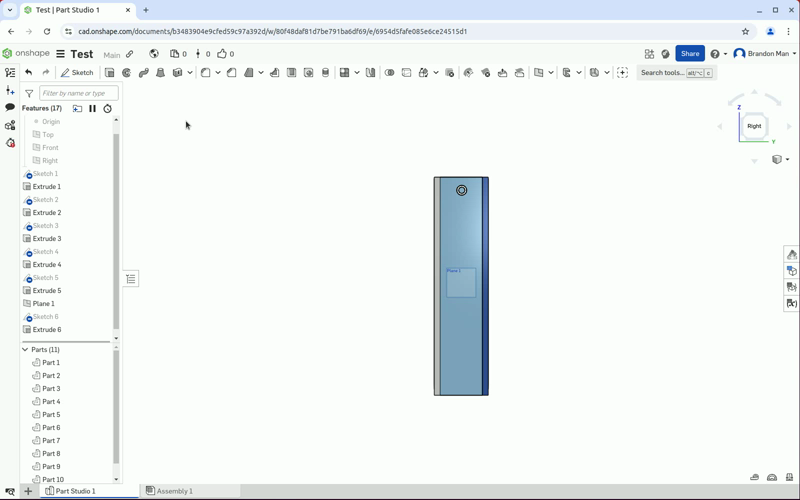
key(shift+h)
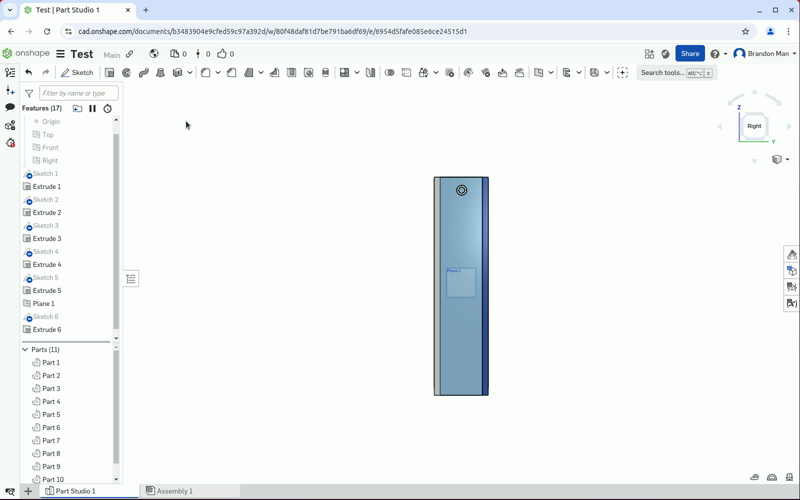
key(shift+7)
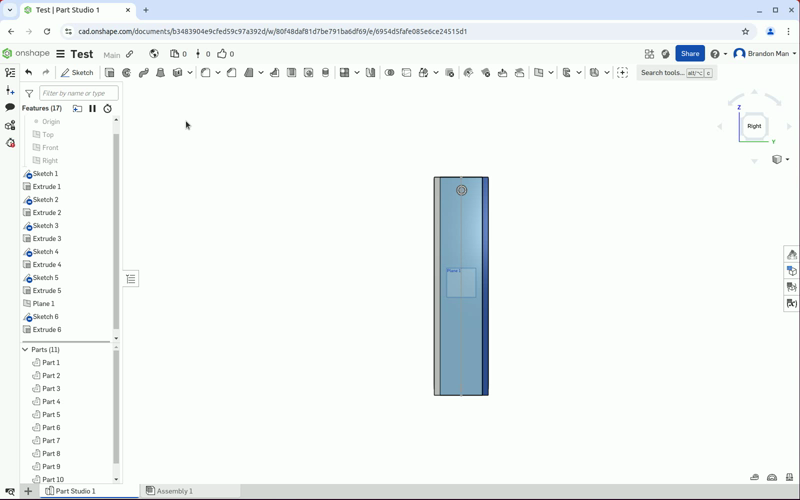
key(right, 2)
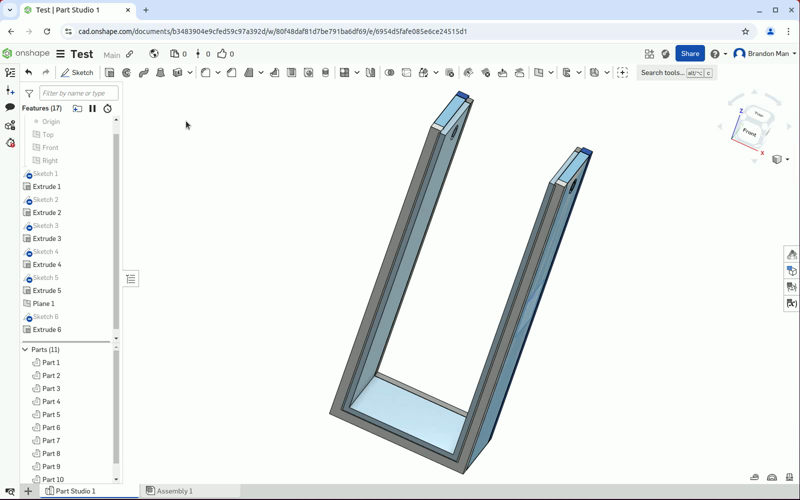
key(down, 2)
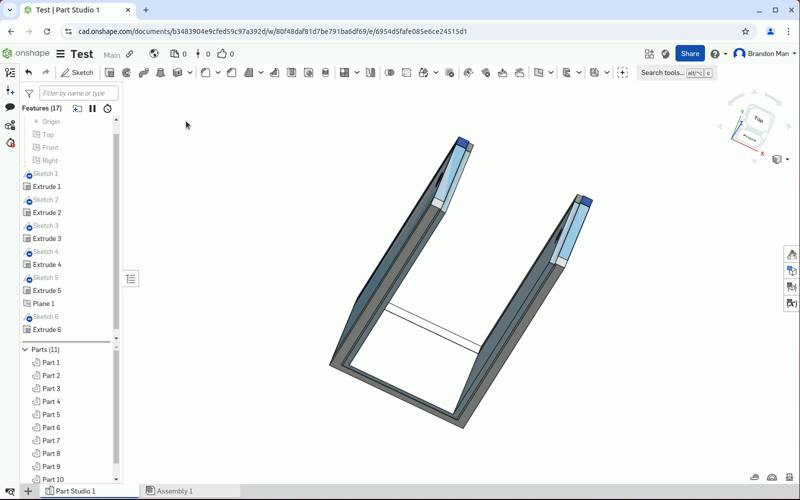
key(up, 2)
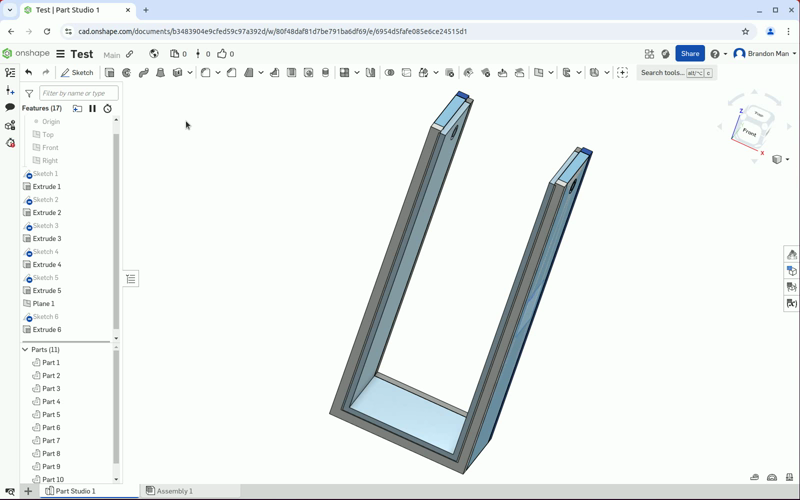
key(left, 2)
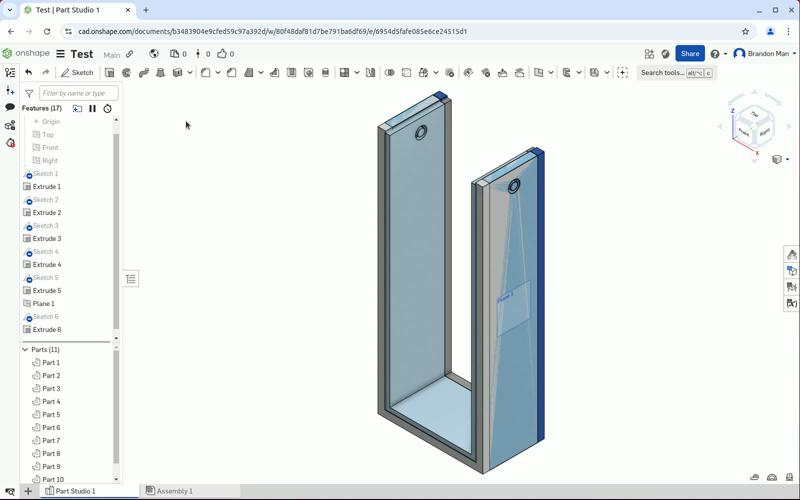
mouse_move(69, 176)
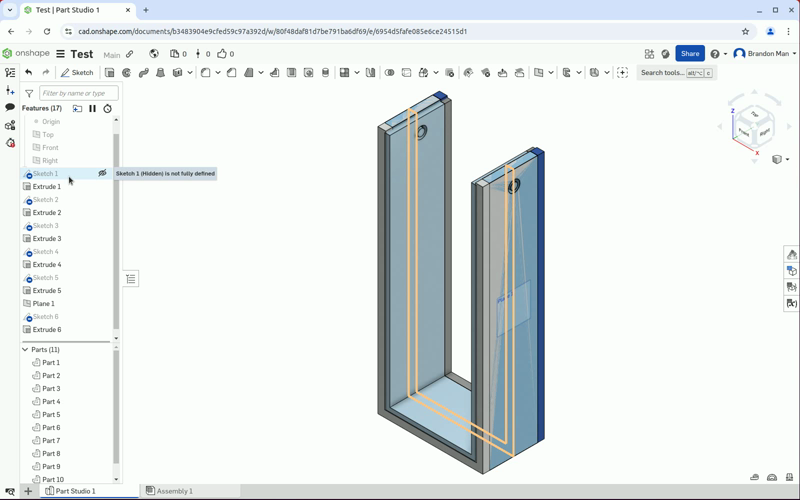
click(69, 176)